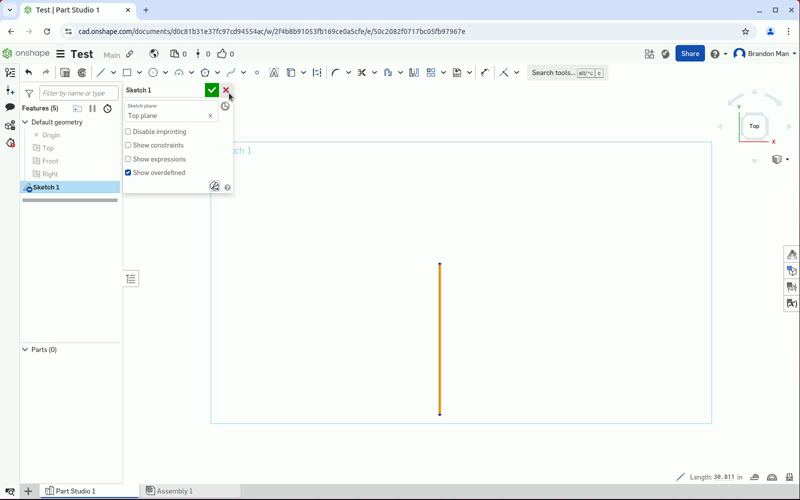
key(shift+h)
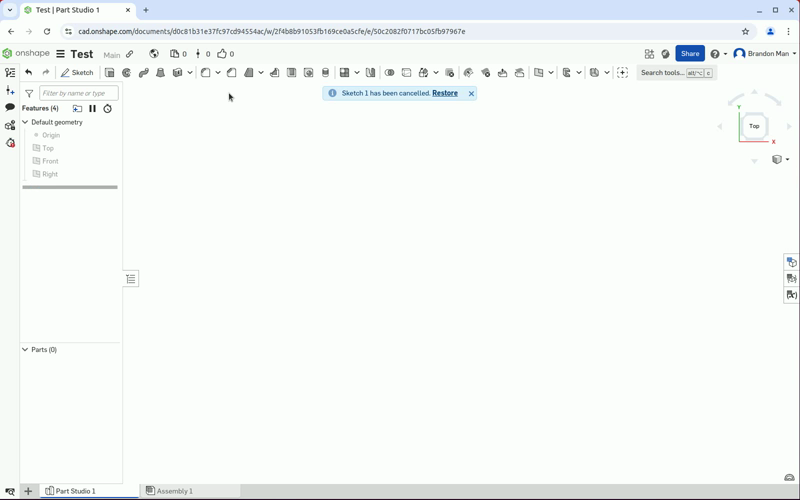
mouse_move(73, 352)
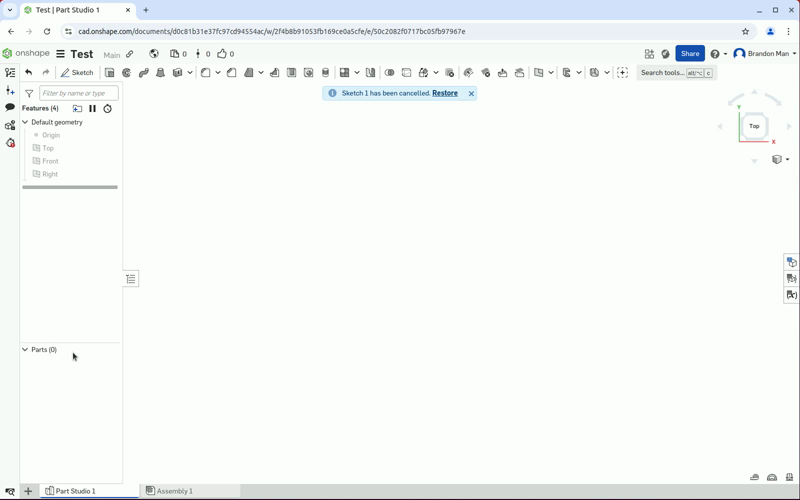
key(y)
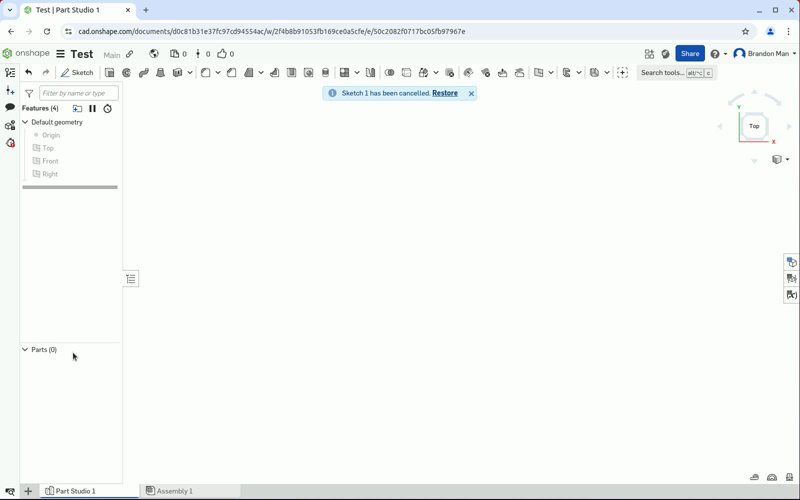
key(shift+p)
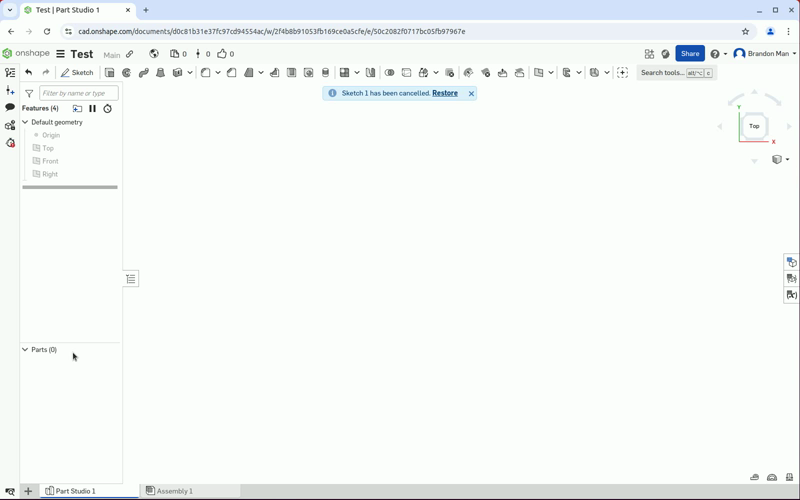
key(space)
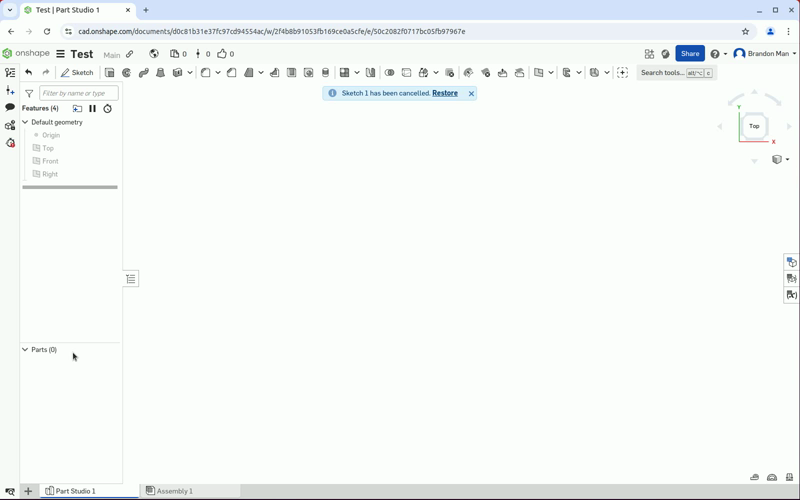
key_down(shift)
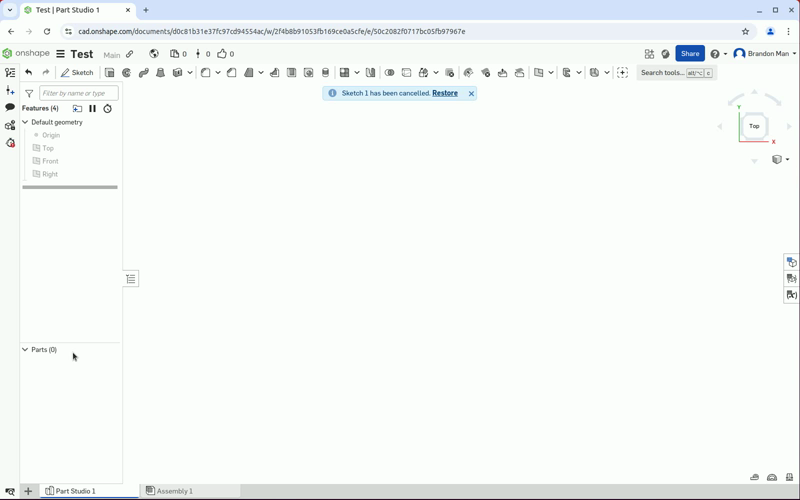
key(up)
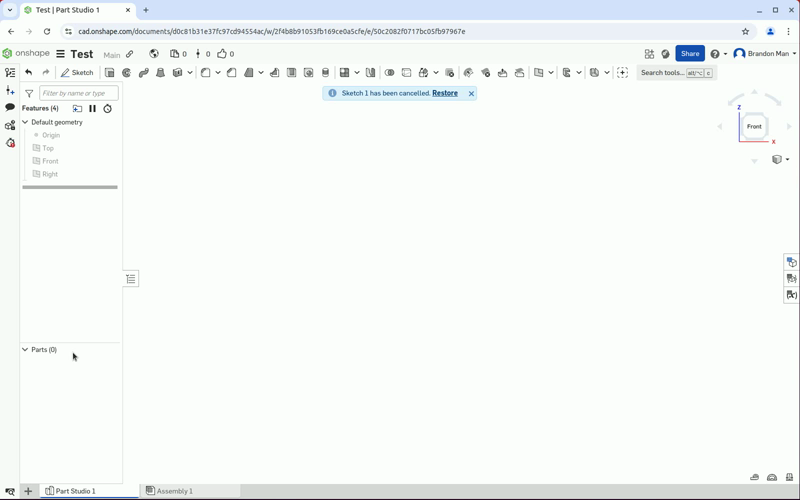
key_up(shift)
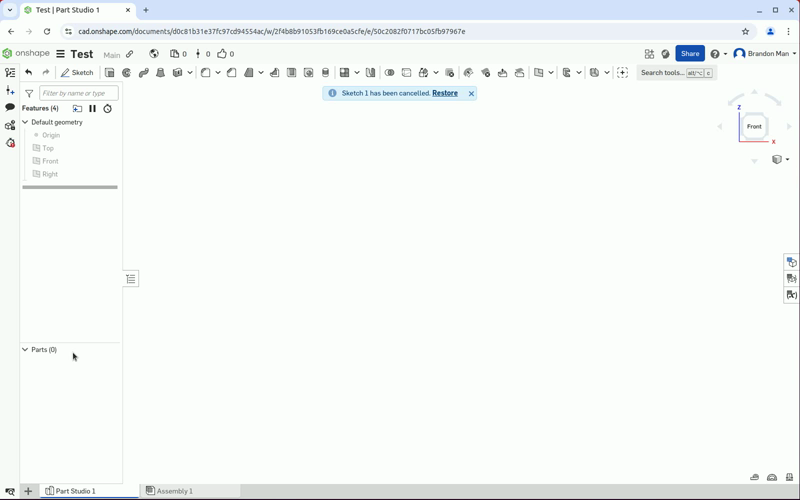
mouse_move(73, 352)
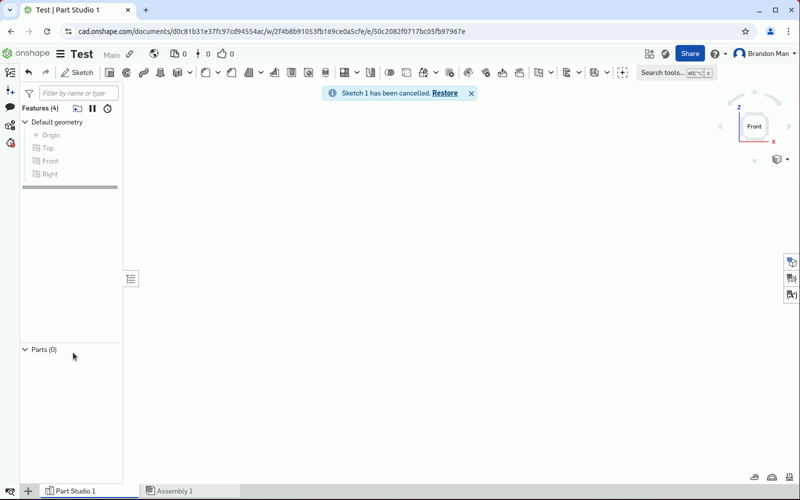
key(shift+y)
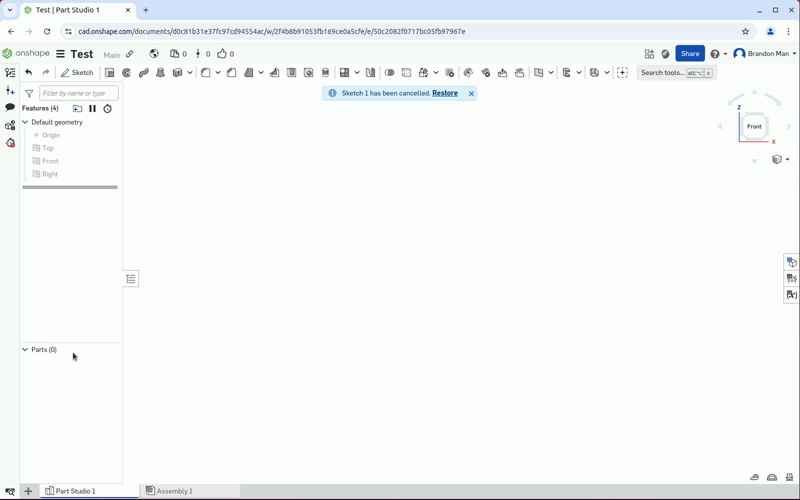
key(shift+s)
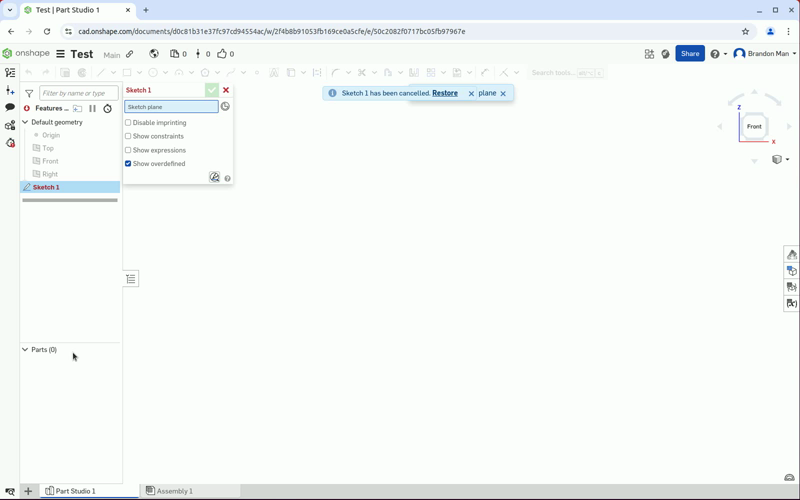
mouse_move(73, 163)
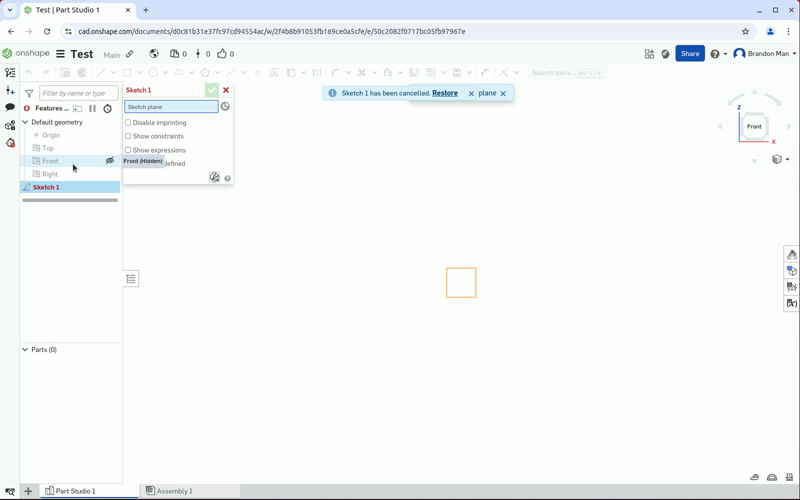
click(73, 163)
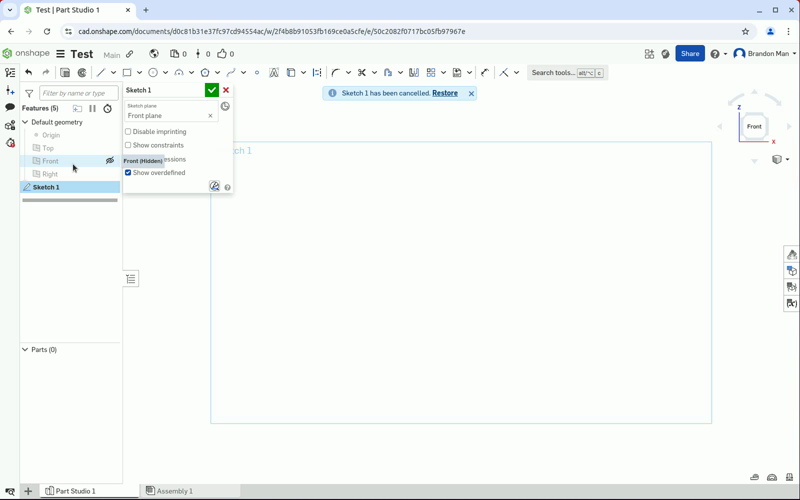
mouse_move(73, 352)
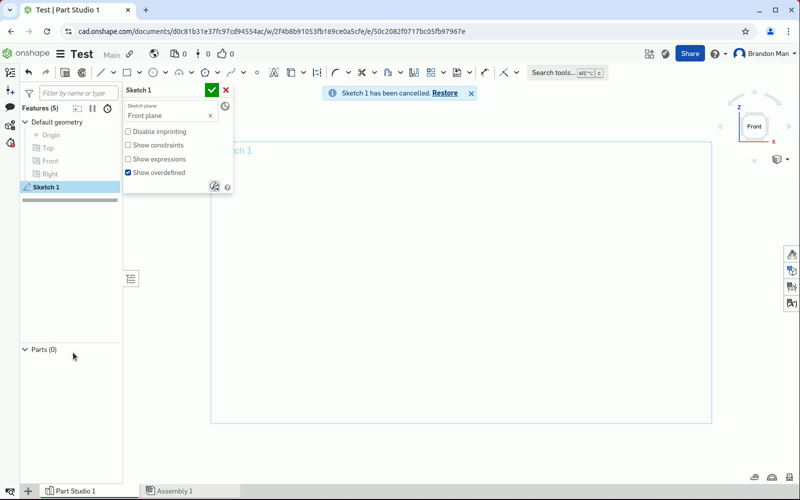
key(y)
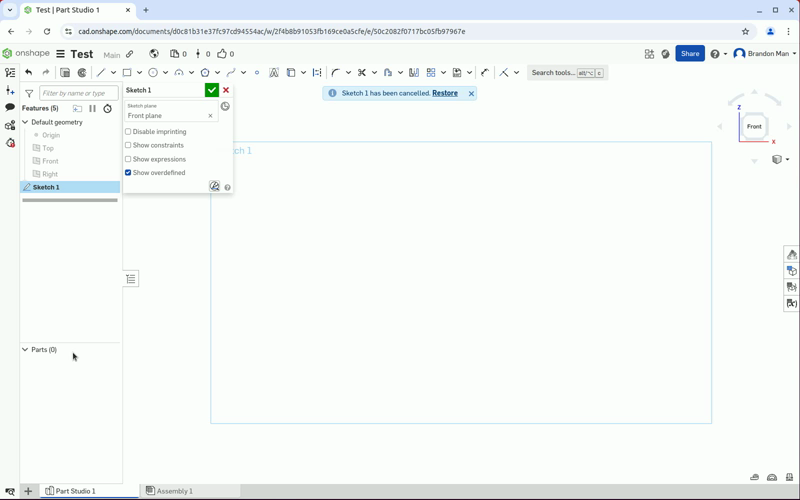
key(l)
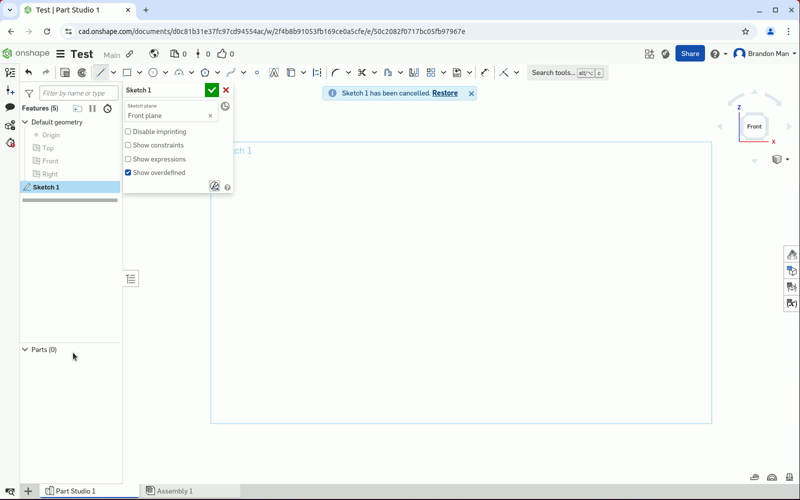
key_down(shift)
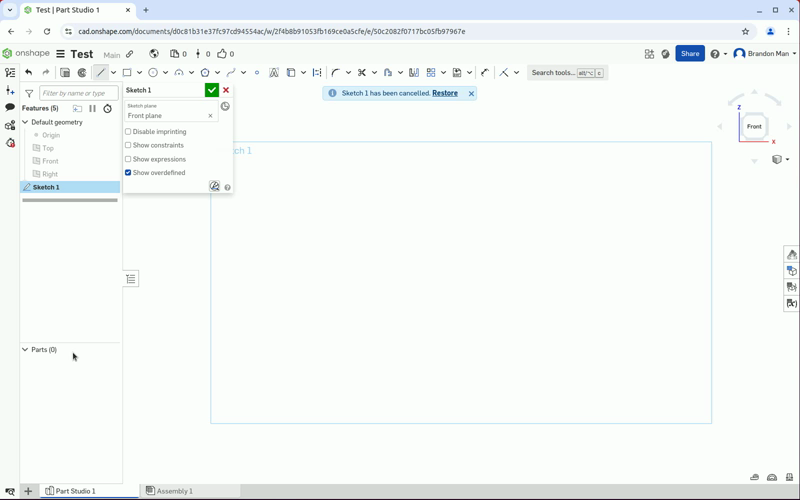
mouse_move(368, 306)
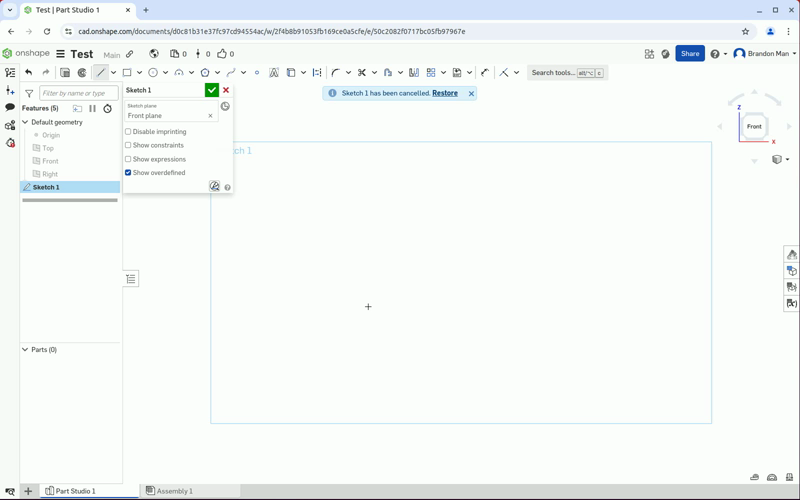
click(368, 306)
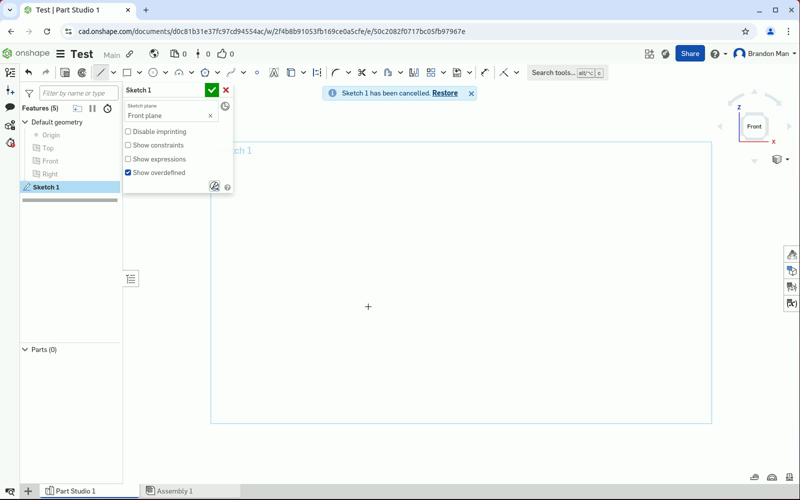
key_up(shift)
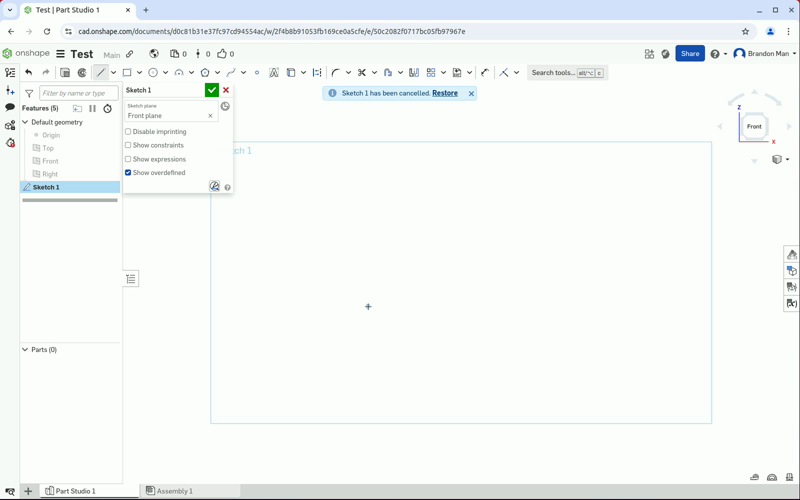
key_down(shift)
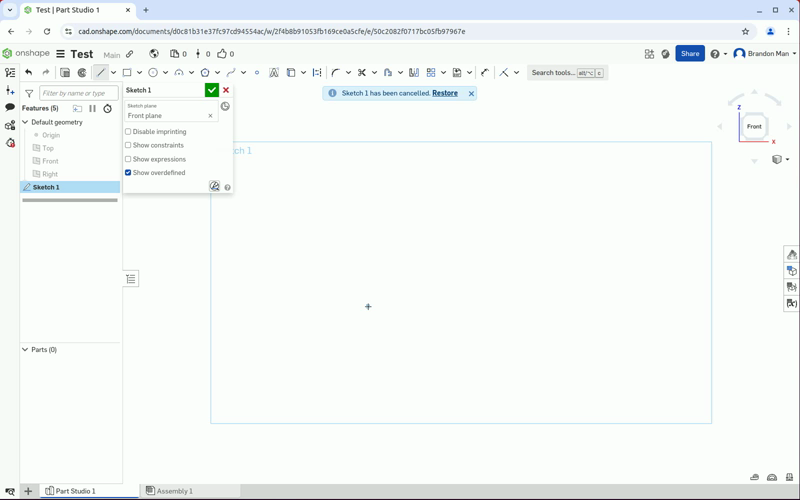
mouse_move(445, 321)
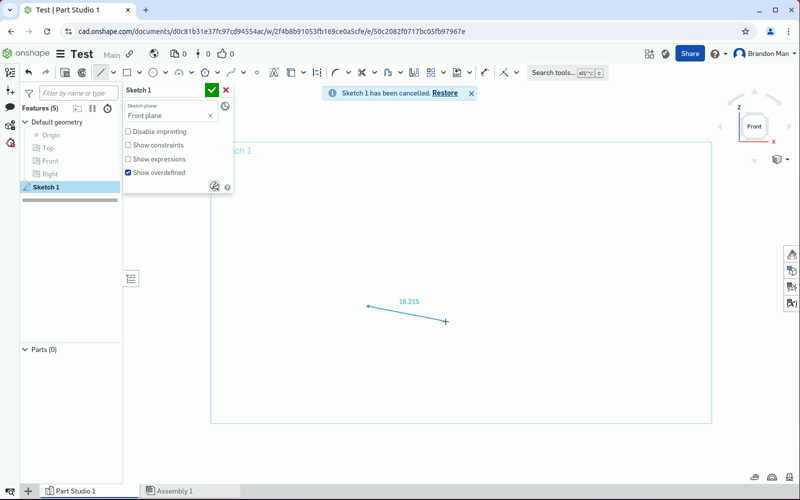
click(445, 321)
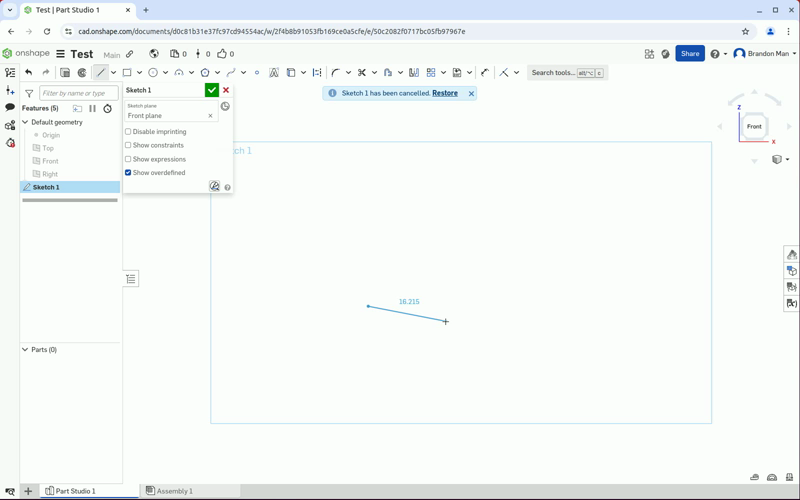
key_up(shift)
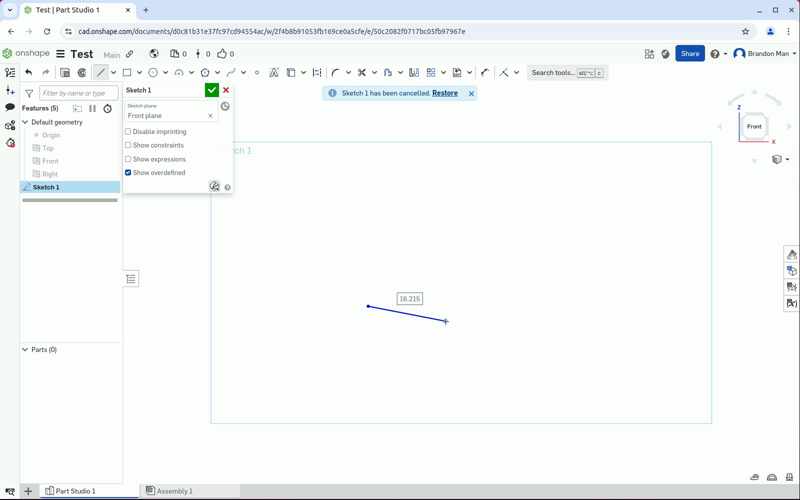
key(esc)
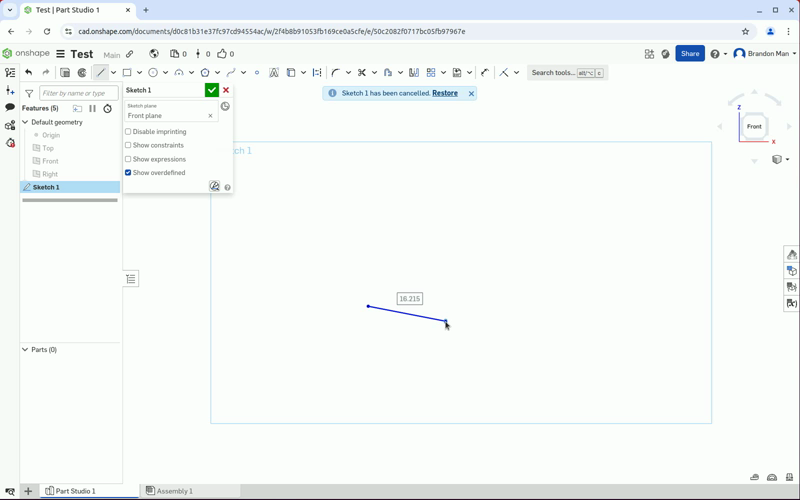
key(a)
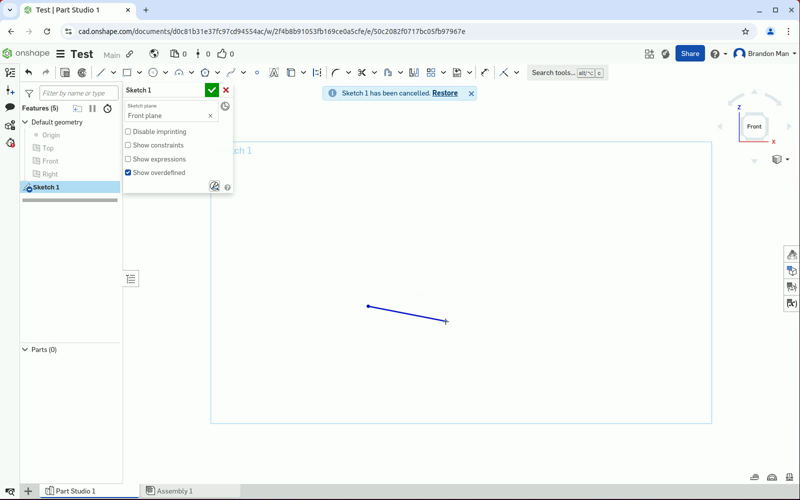
mouse_move(445, 321)
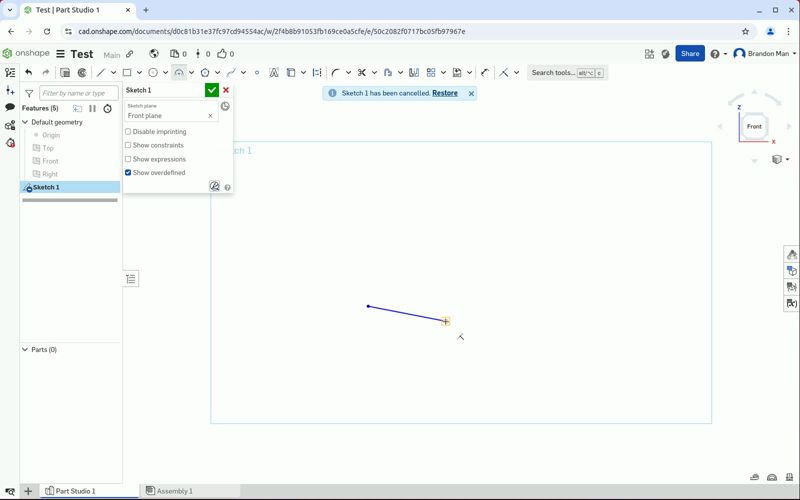
click(445, 321)
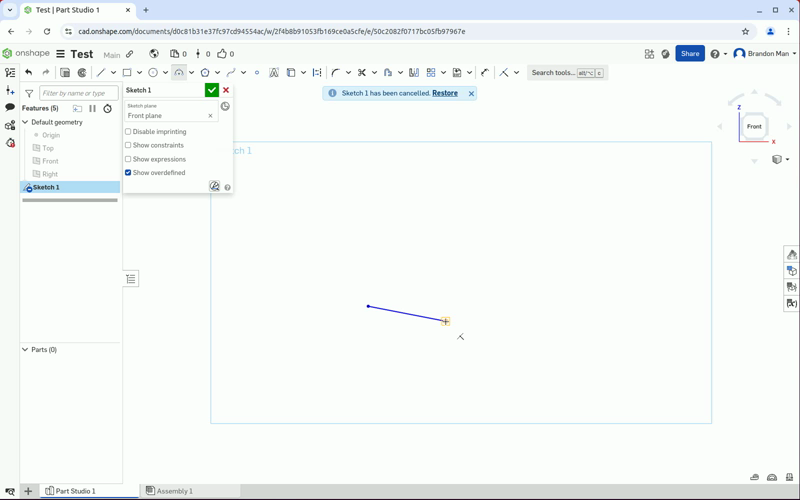
key_down(shift)
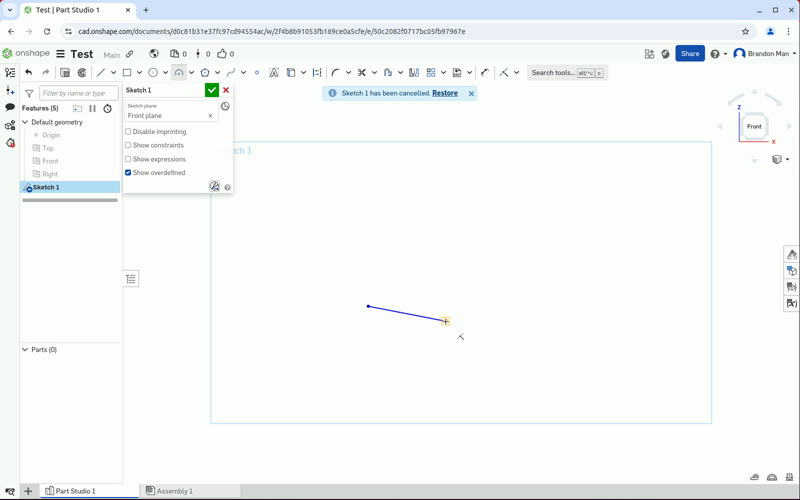
mouse_move(419, 282)
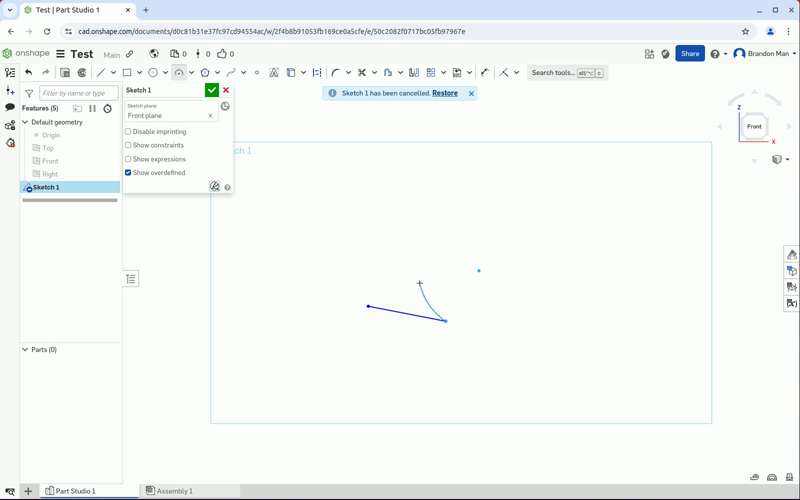
click(419, 282)
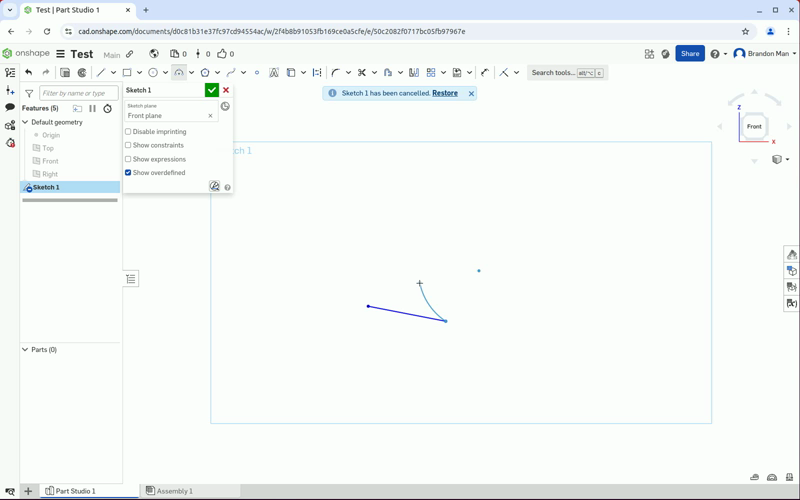
mouse_move(426, 306)
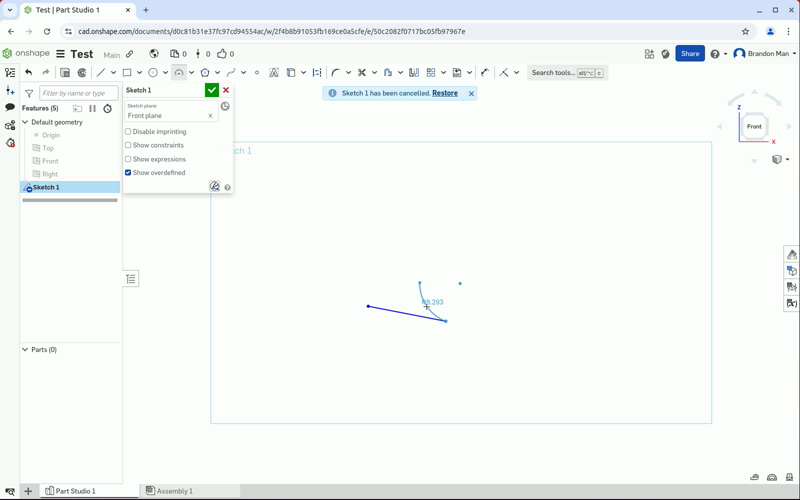
click(426, 306)
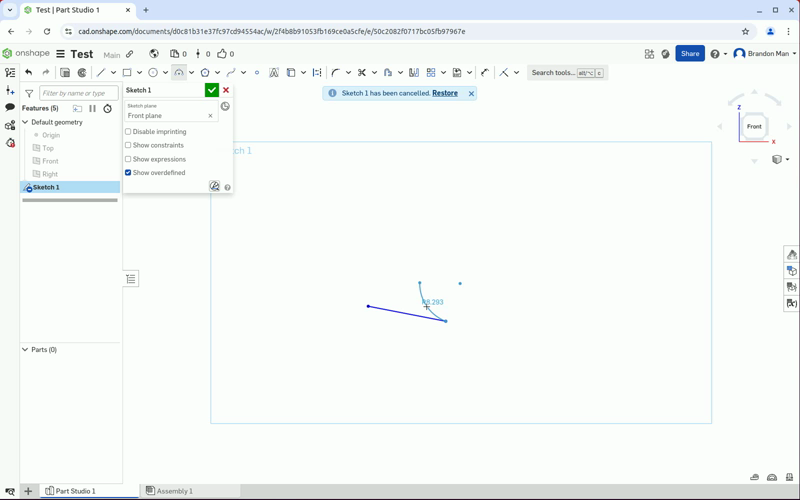
key_up(shift)
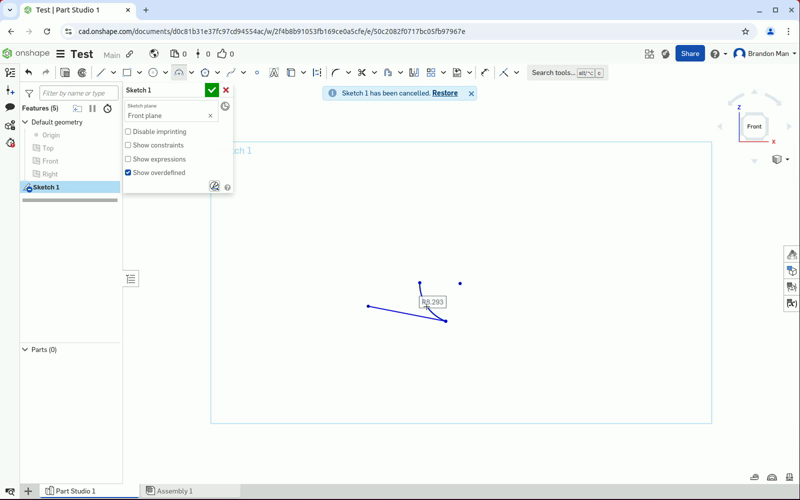
key(esc)
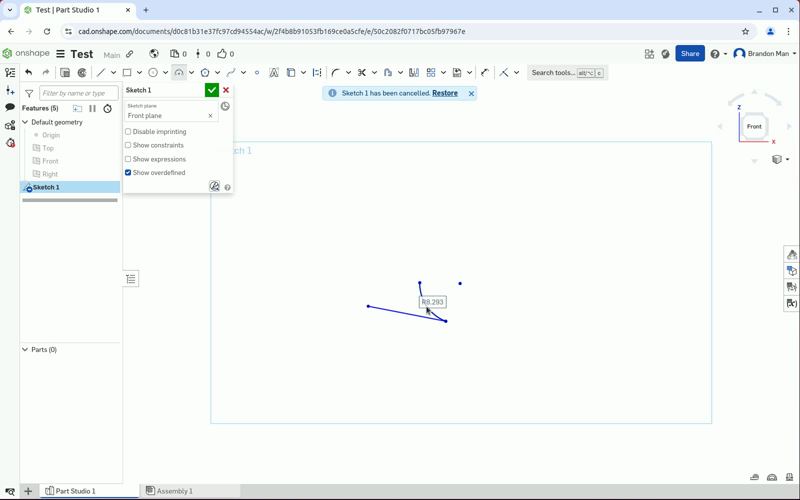
key(l)
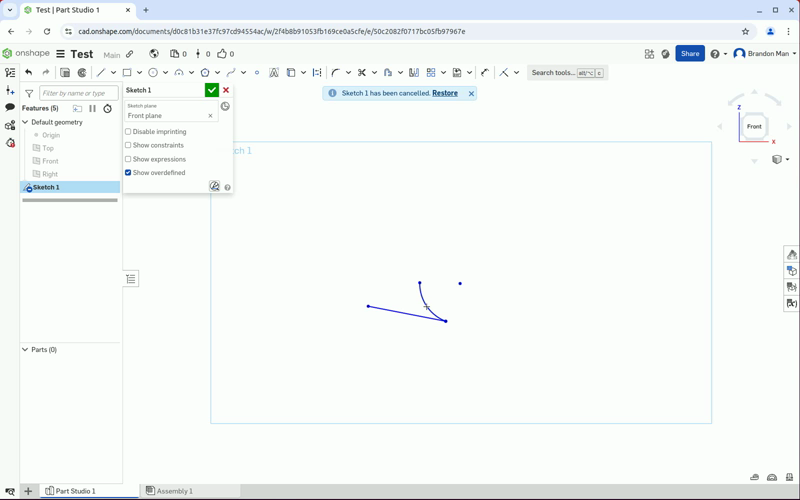
mouse_move(419, 282)
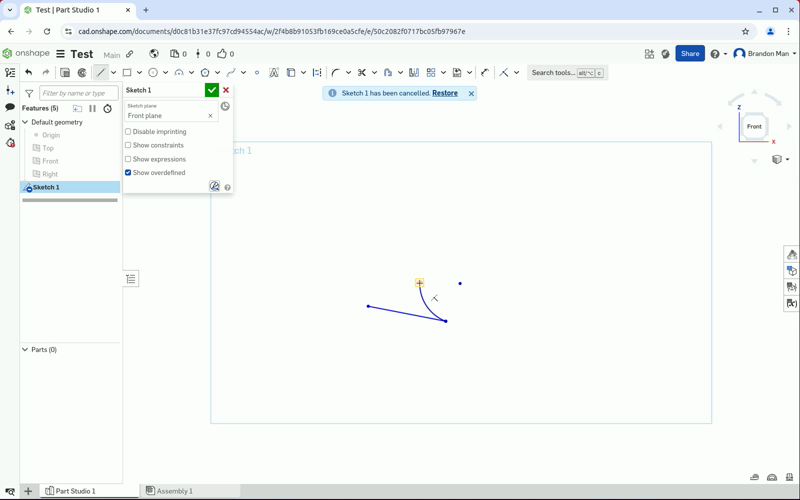
click(419, 282)
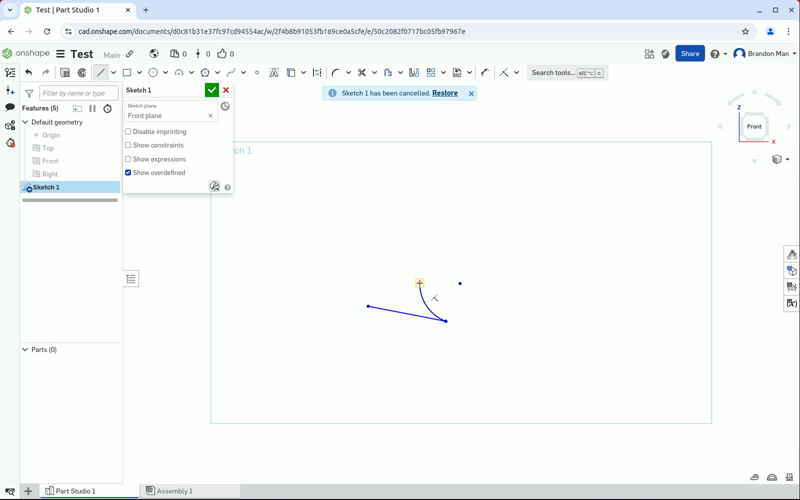
key_down(shift)
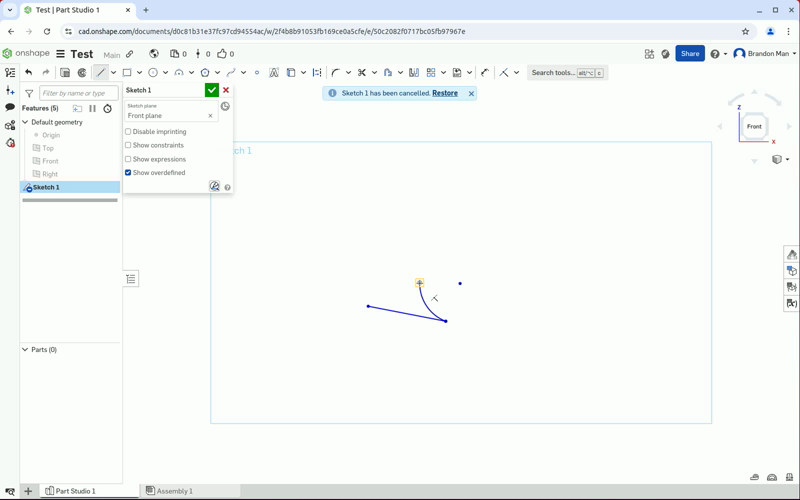
mouse_move(449, 282)
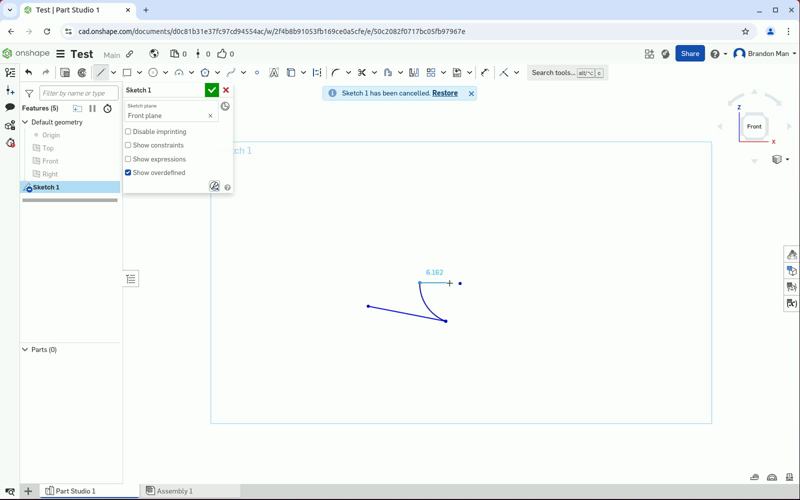
mouse_move(396, 282)
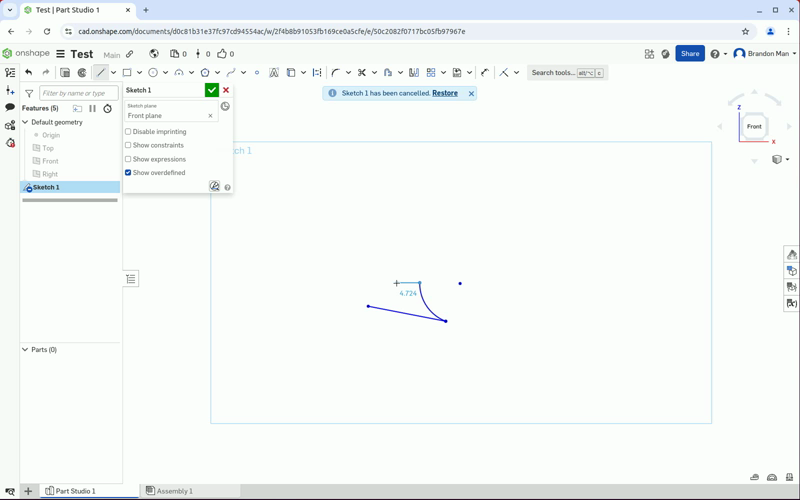
click(396, 282)
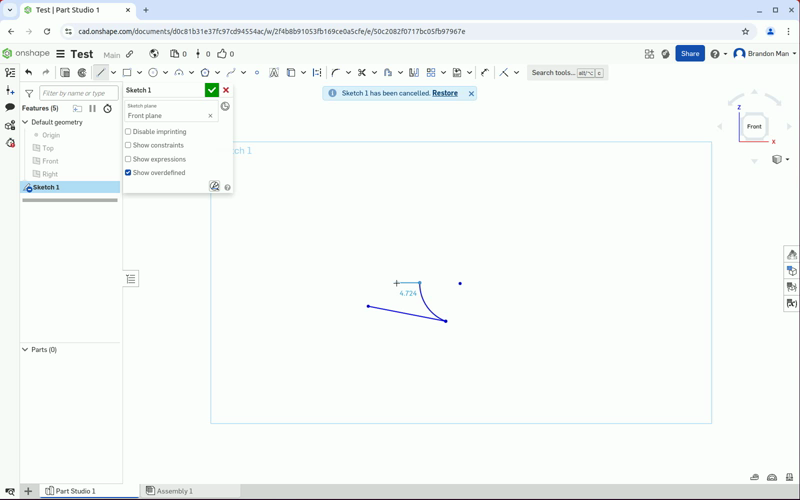
key_up(shift)
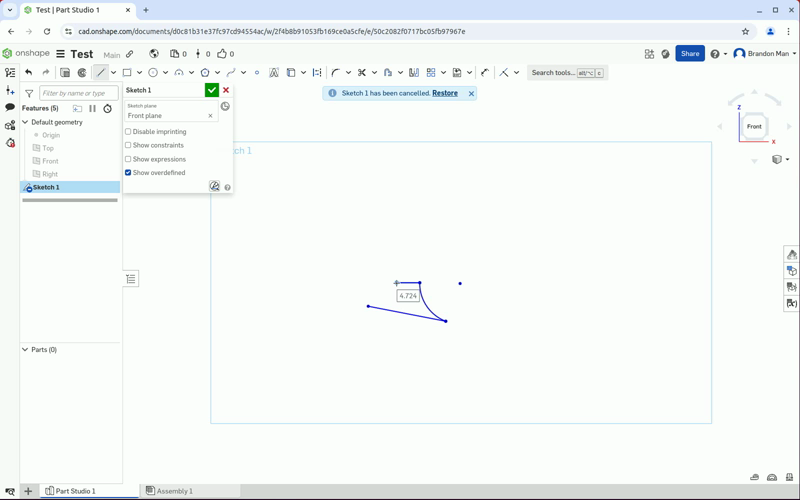
key(esc)
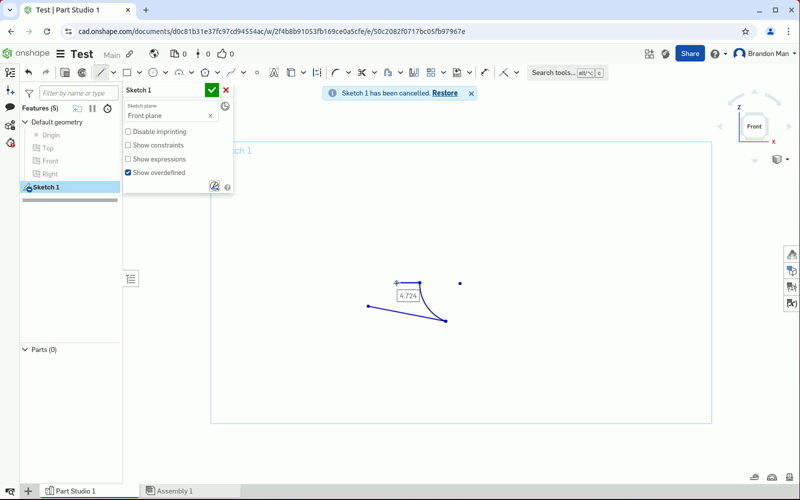
key(a)
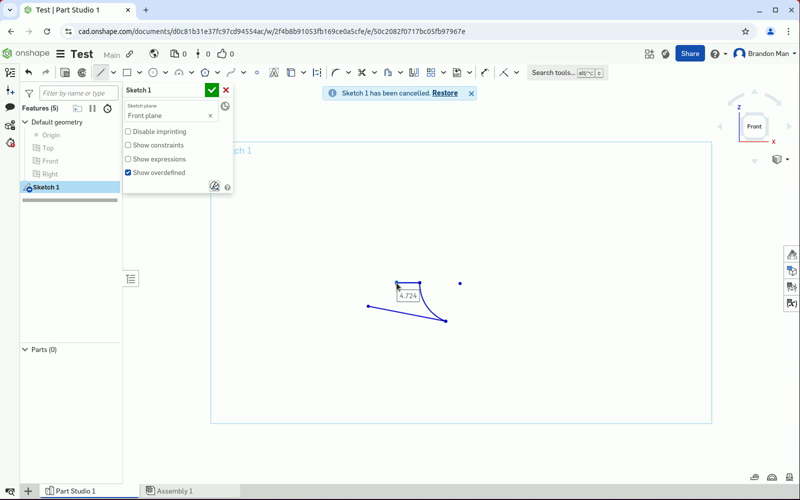
mouse_move(396, 282)
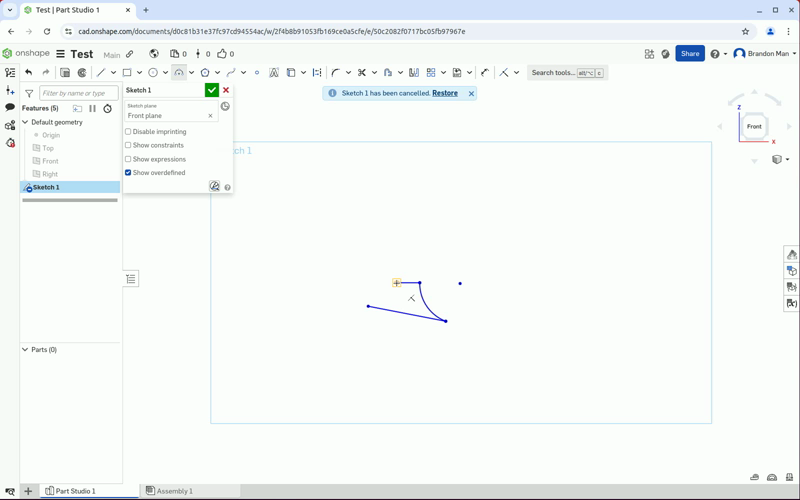
click(396, 282)
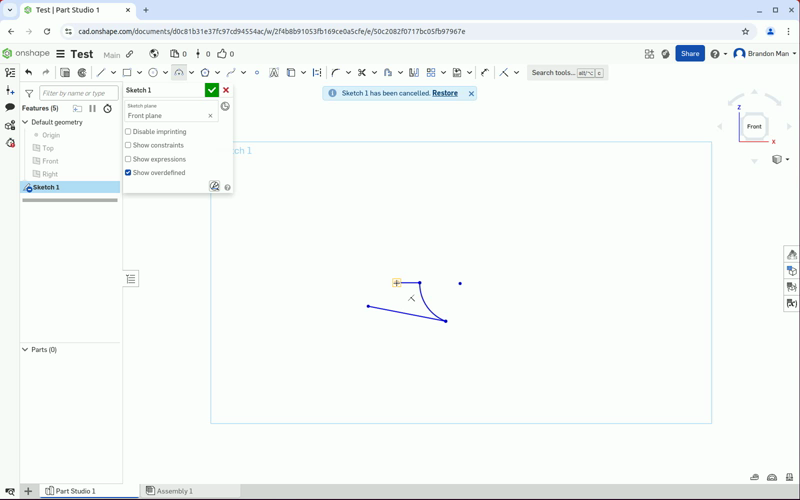
mouse_move(368, 306)
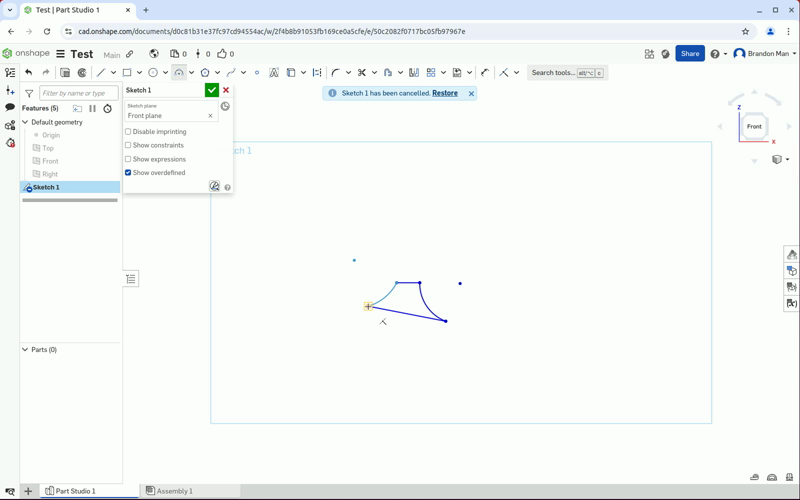
click(368, 306)
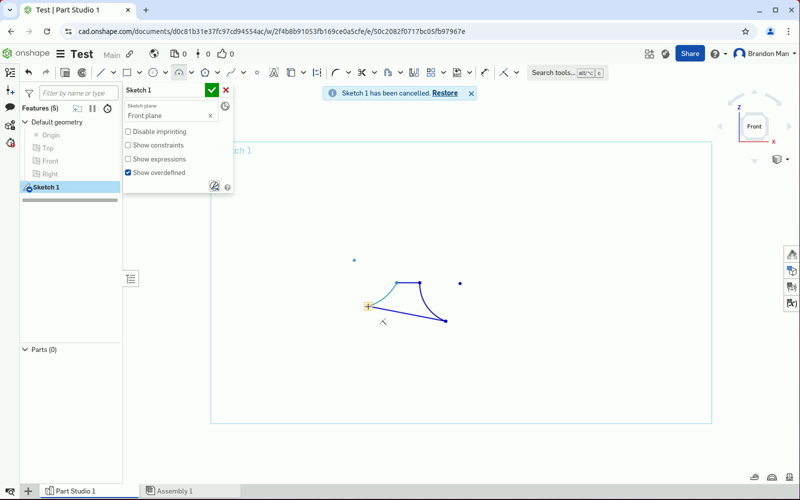
key_down(shift)
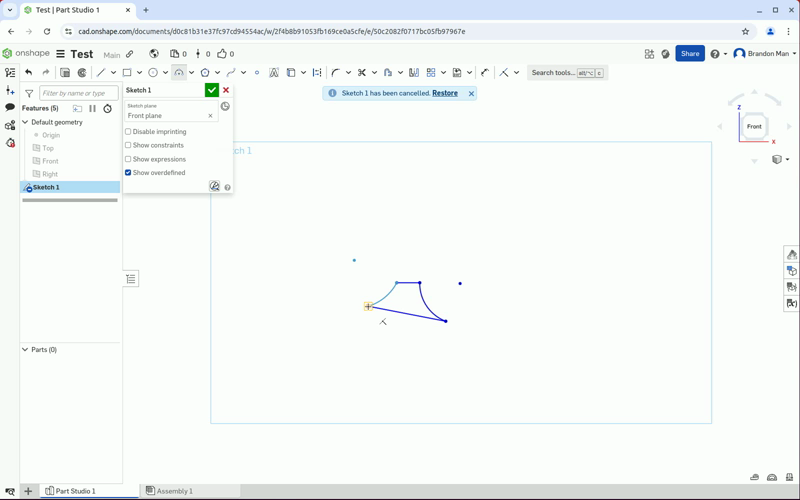
mouse_move(388, 301)
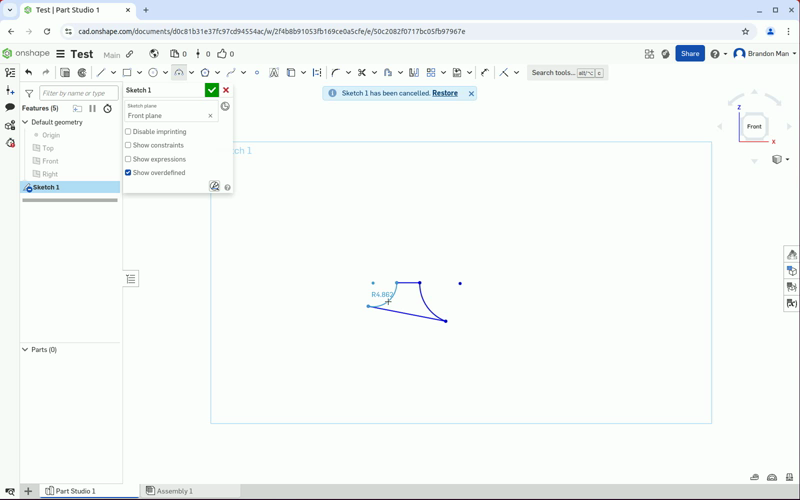
click(388, 301)
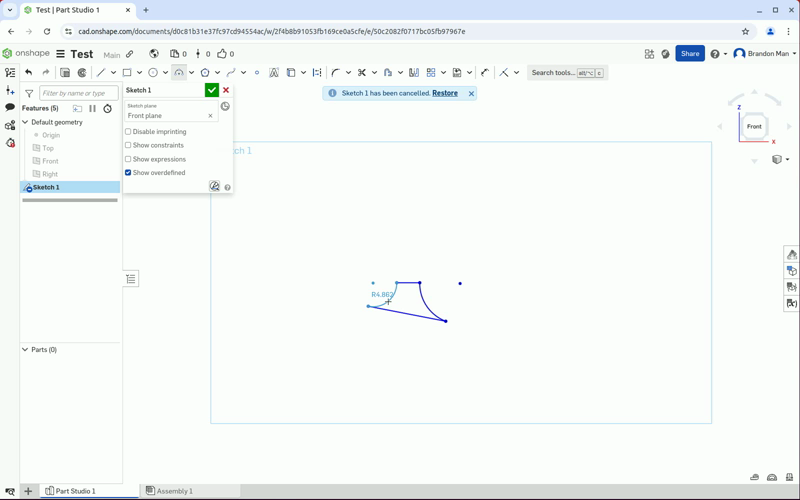
key_up(shift)
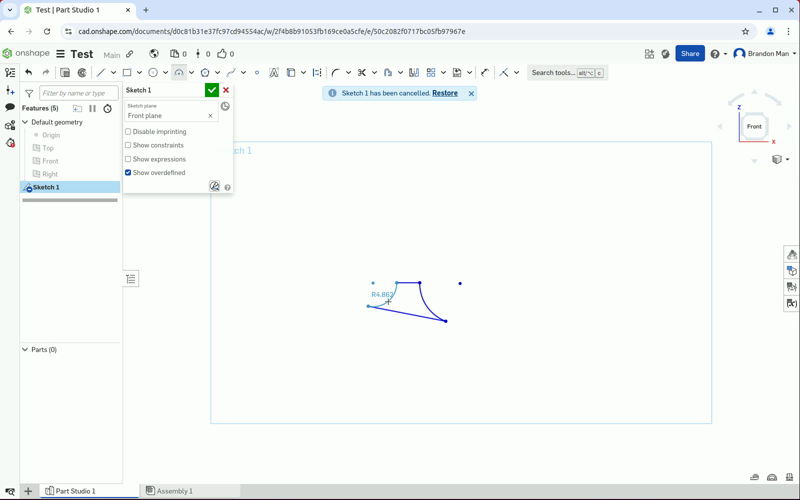
key(esc)
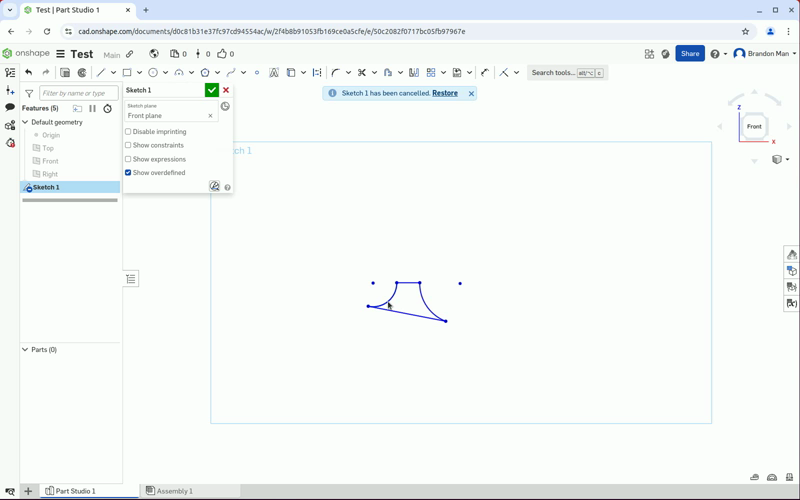
mouse_move(421, 308)
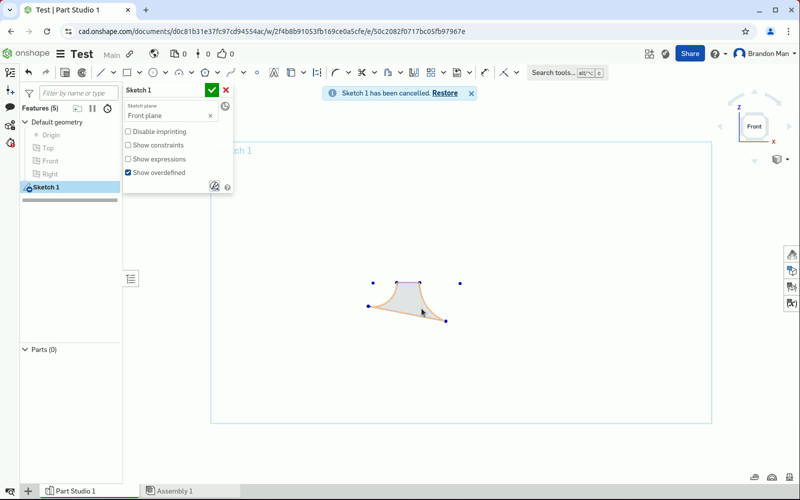
scroll(6)
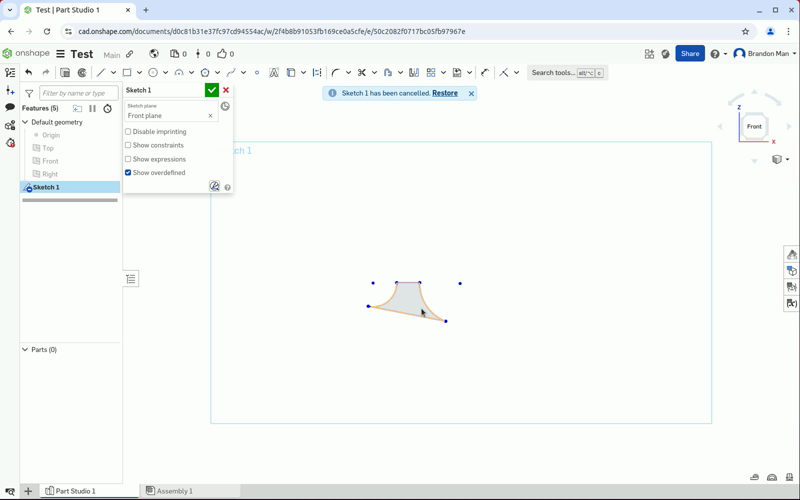
scroll(6)
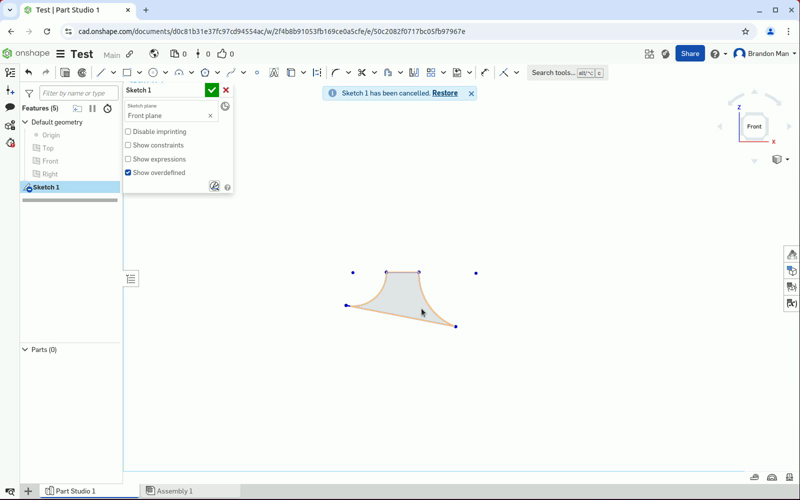
scroll(6)
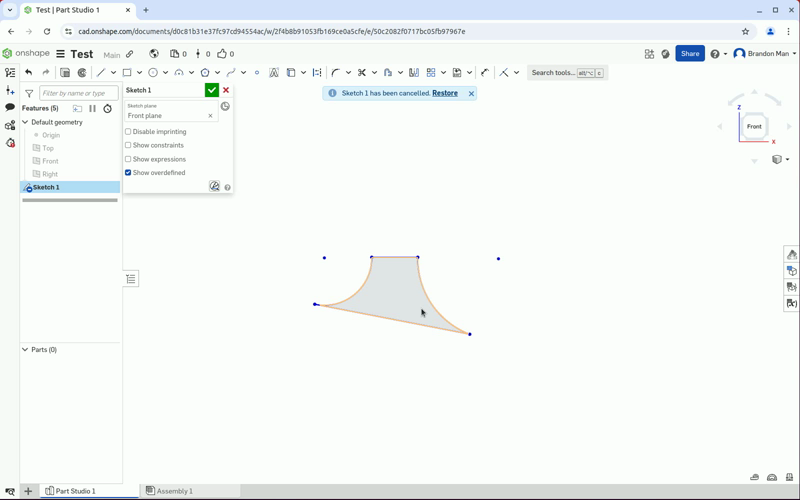
scroll(6)
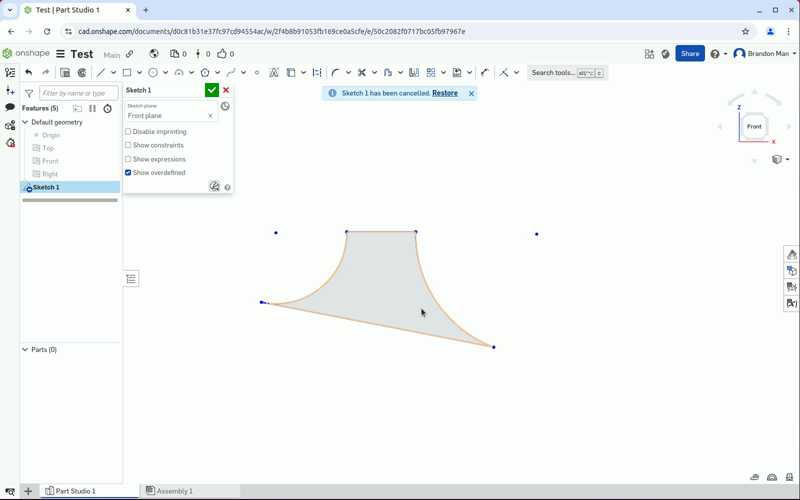
scroll(6)
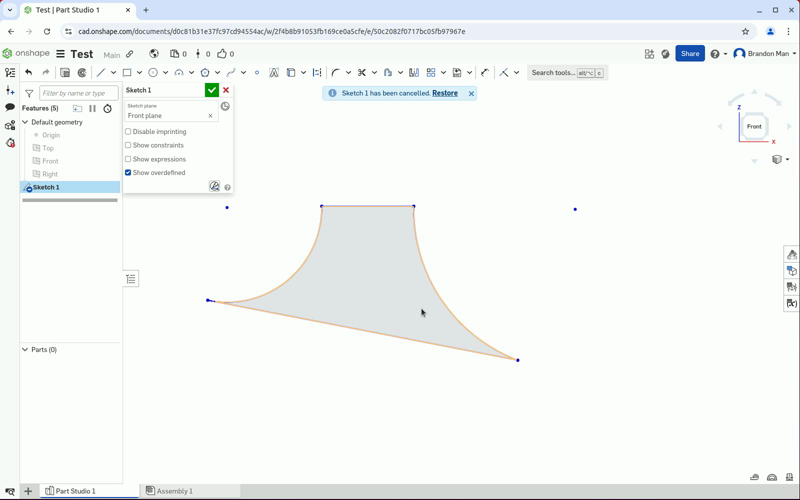
scroll(6)
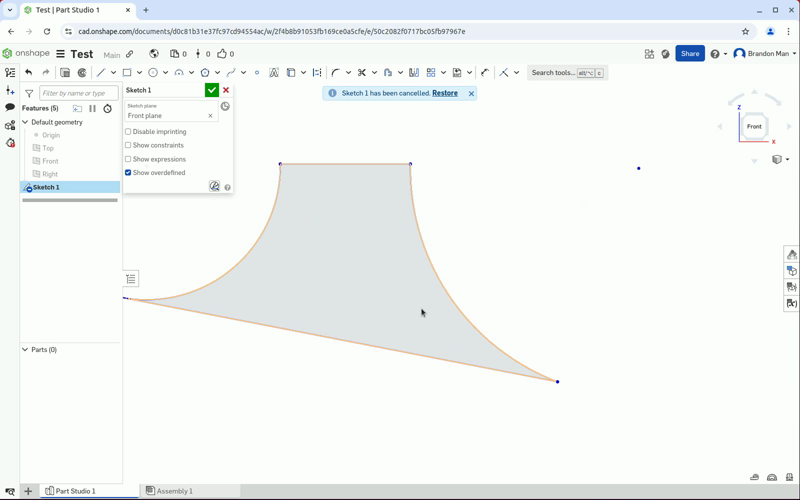
scroll(6)
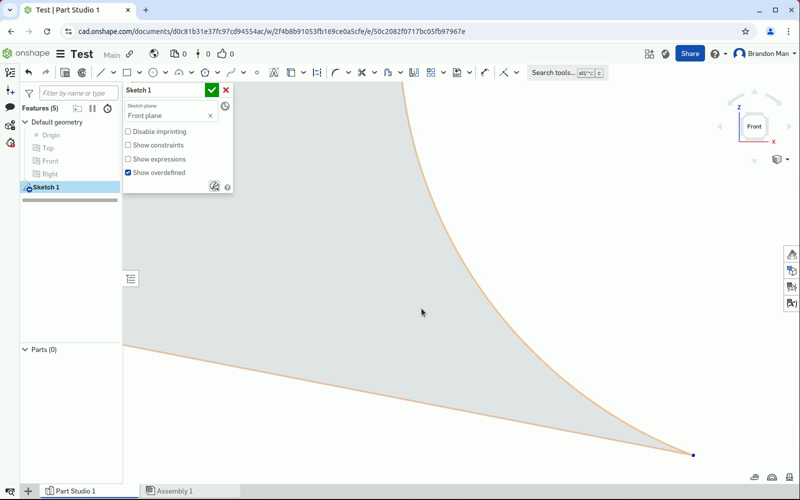
click(421, 308)
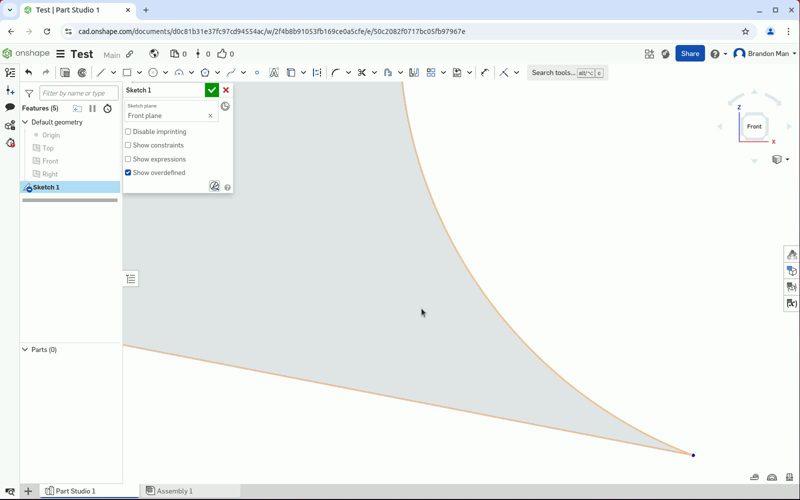
scroll(-6)
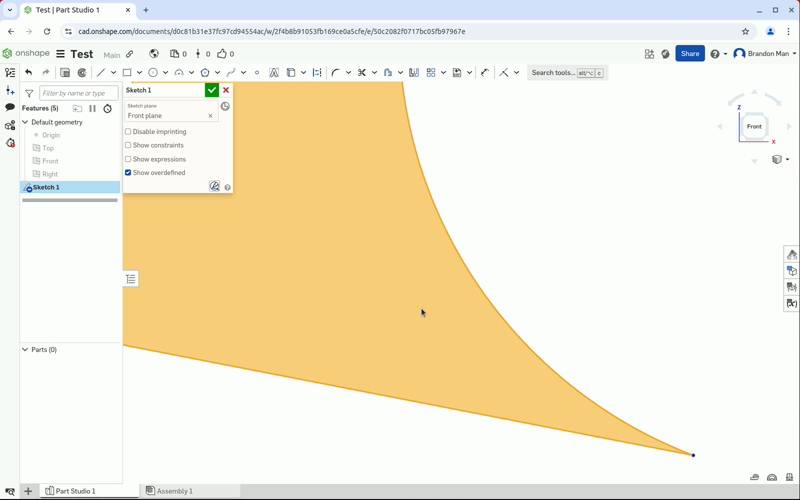
scroll(-6)
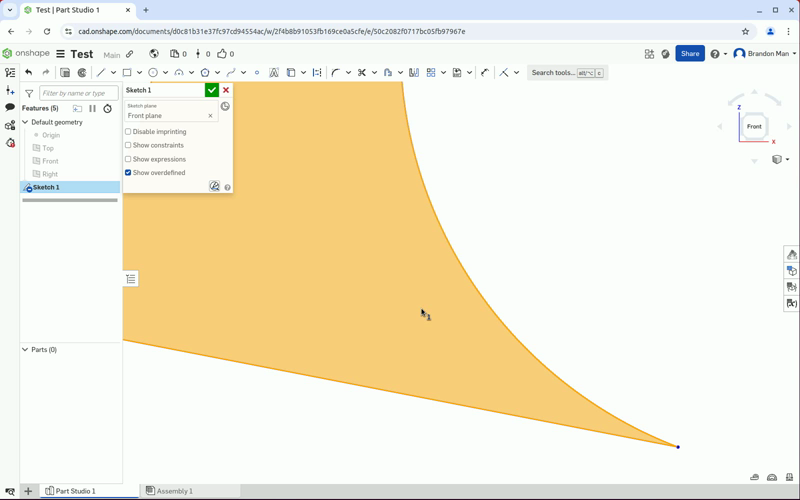
scroll(-6)
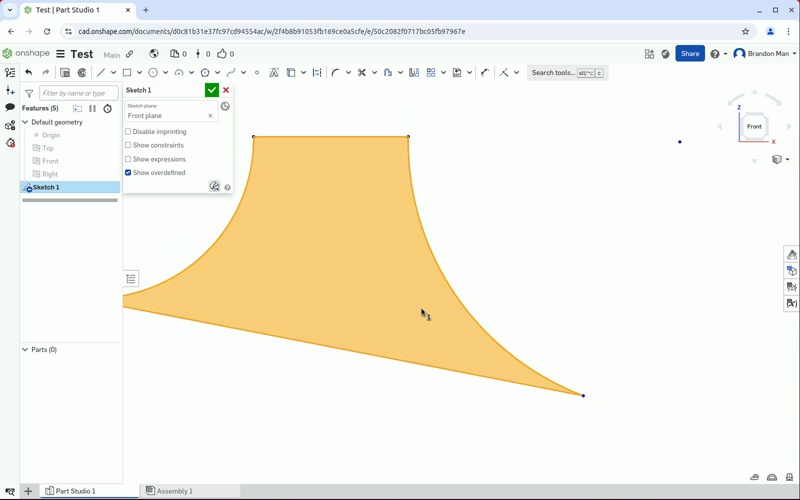
scroll(-6)
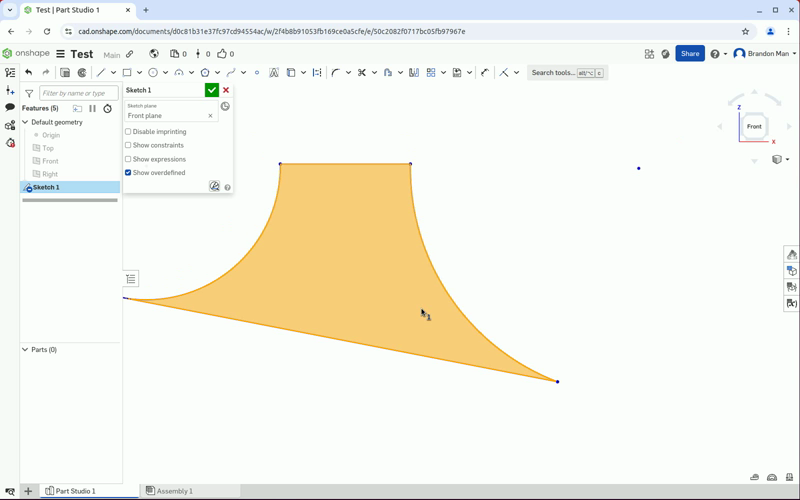
scroll(-6)
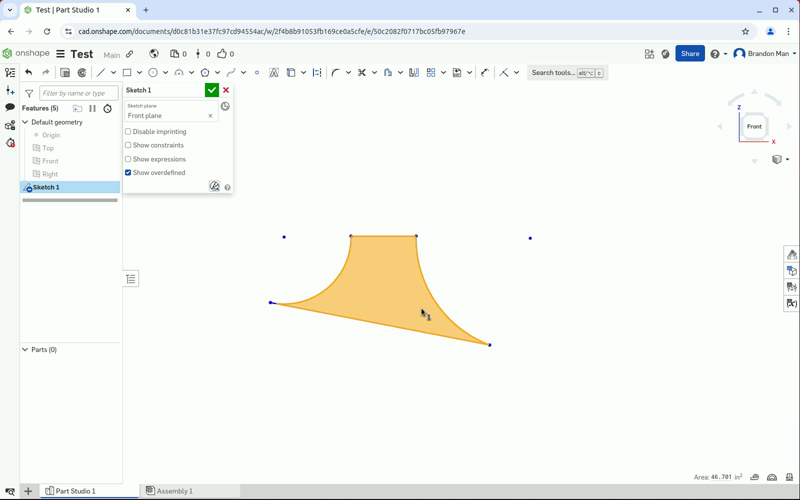
scroll(-6)
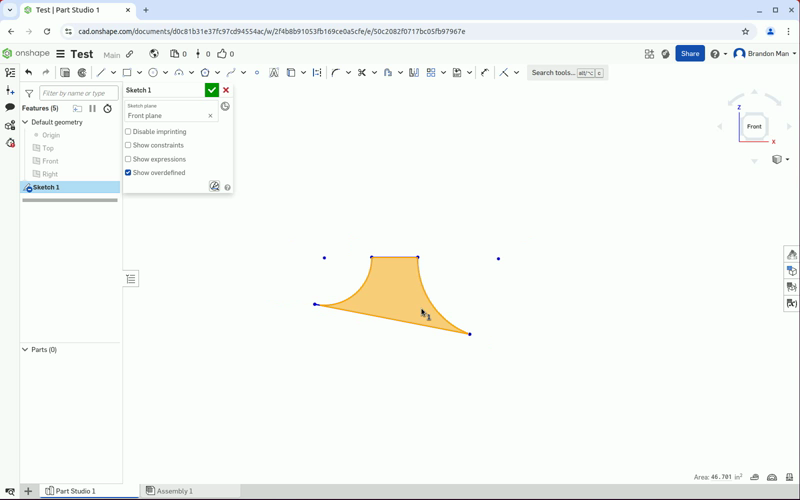
scroll(-6)
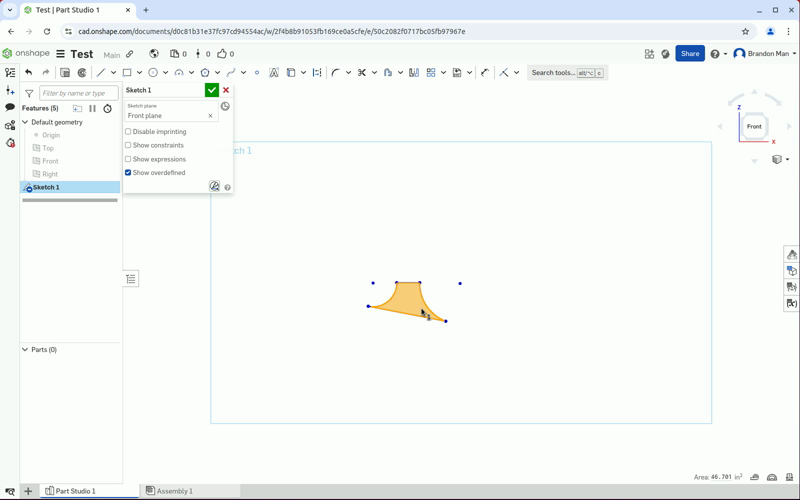
mouse_move(73, 352)
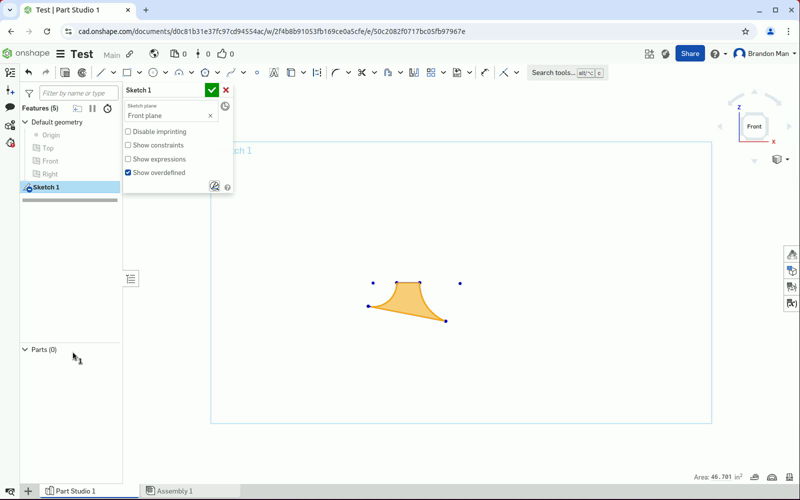
key(shift+y)
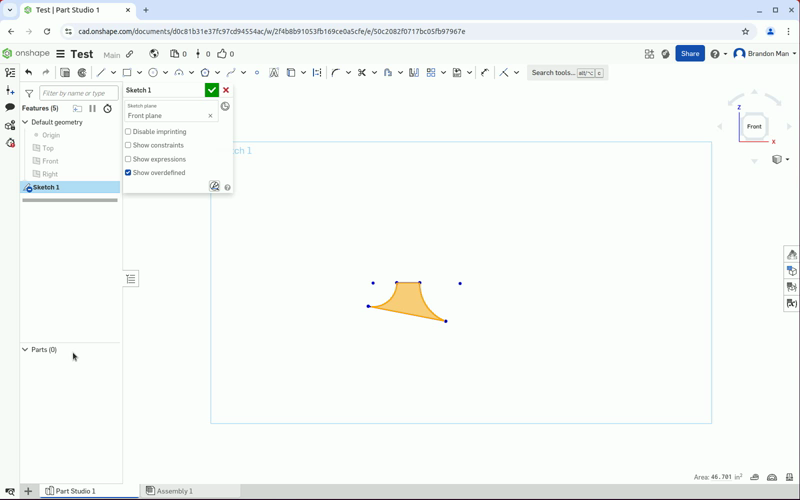
key(shift+e)
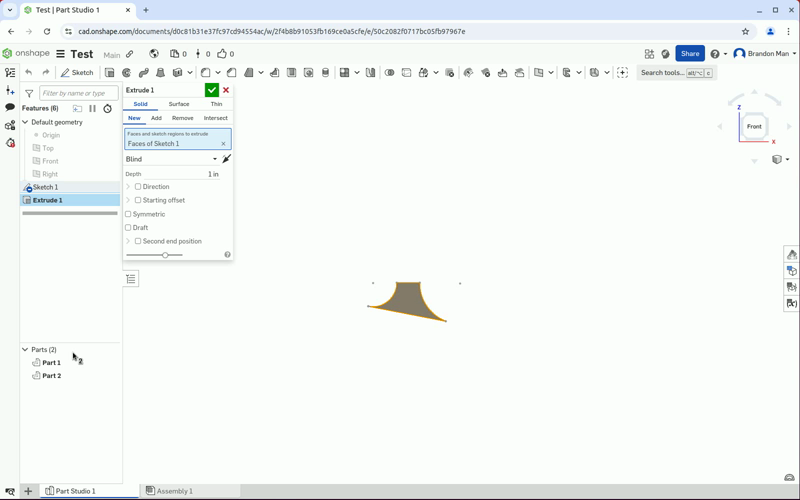
mouse_move(143, 106)
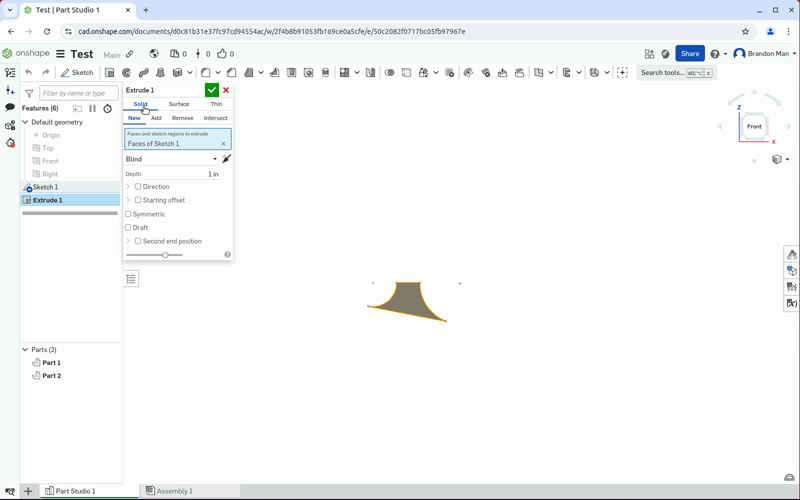
click(143, 106)
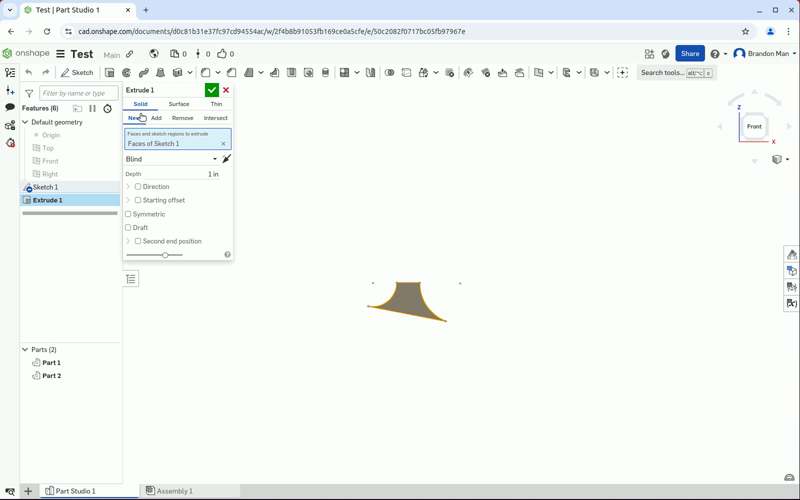
mouse_move(137, 120)
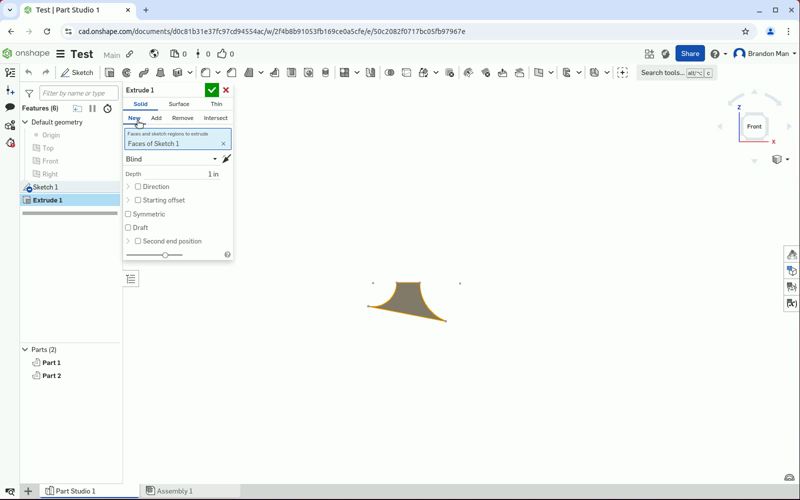
click(137, 120)
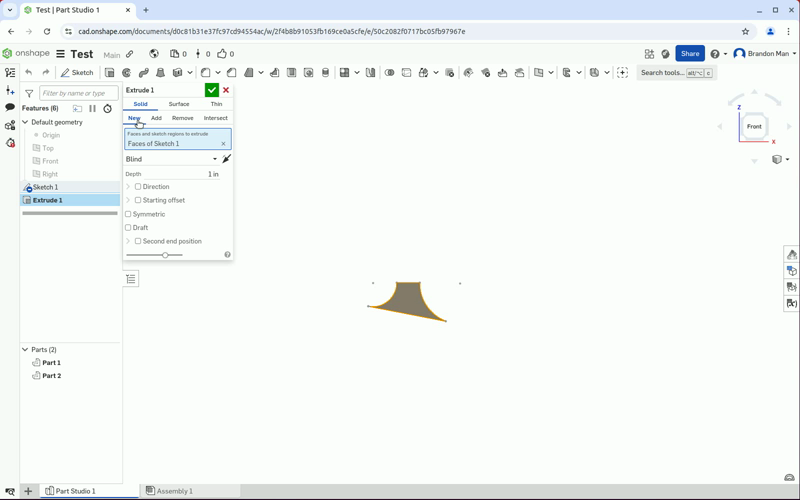
key(tab, 4)
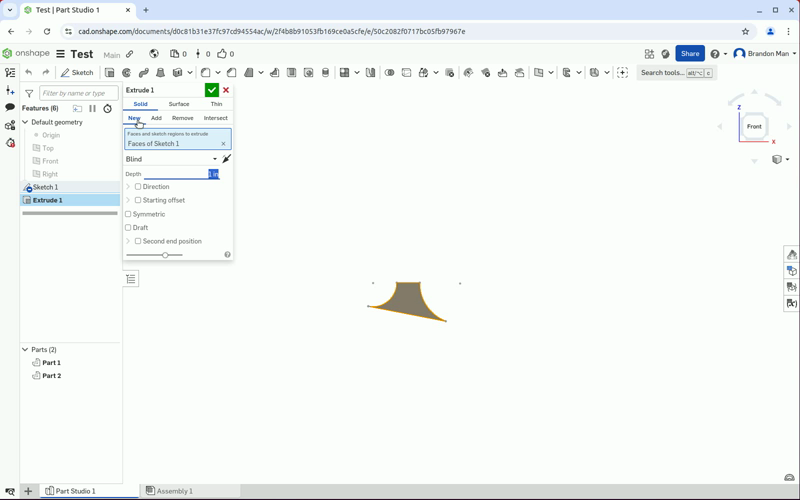
text(-0.482)
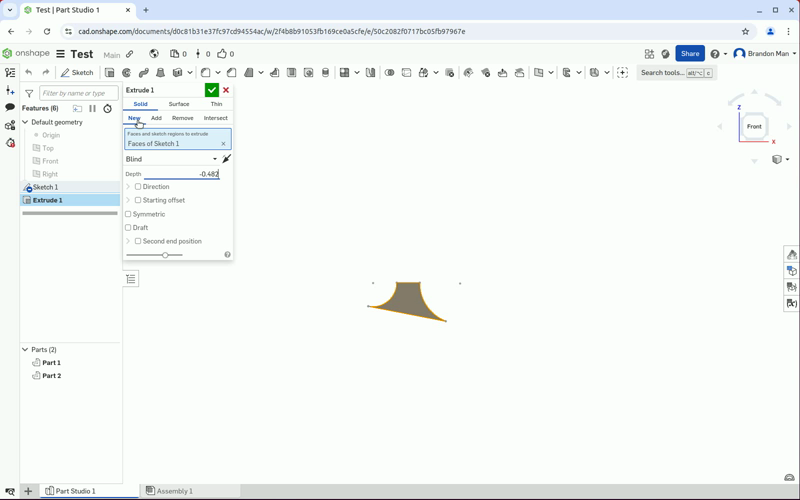
key(tab, 3)
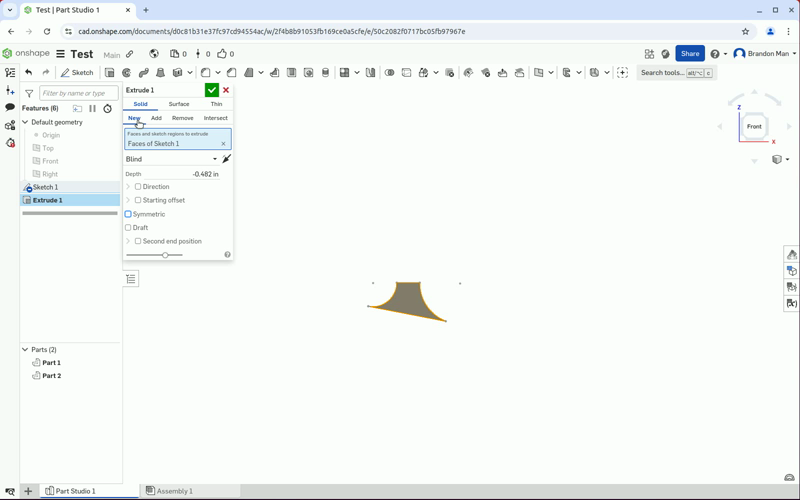
key(space)
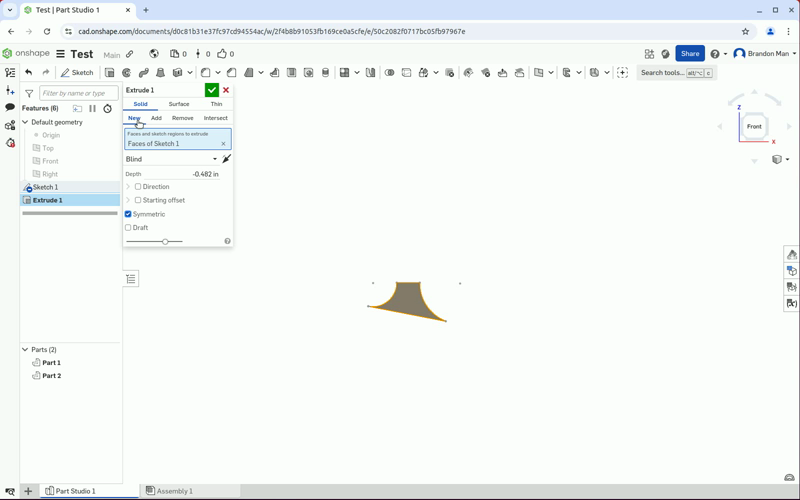
key(enter)
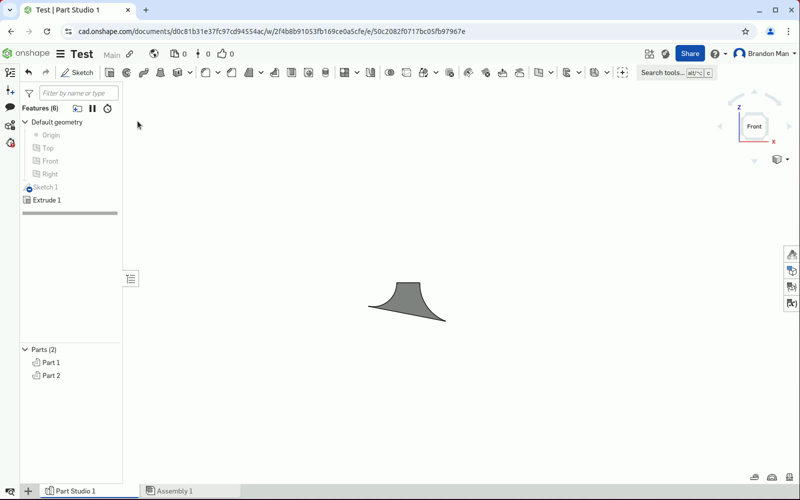
key(shift+h)
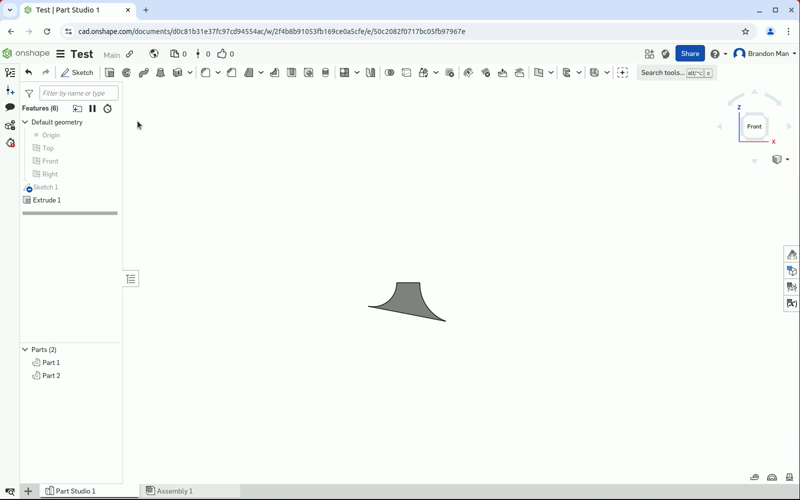
key(shift+h)
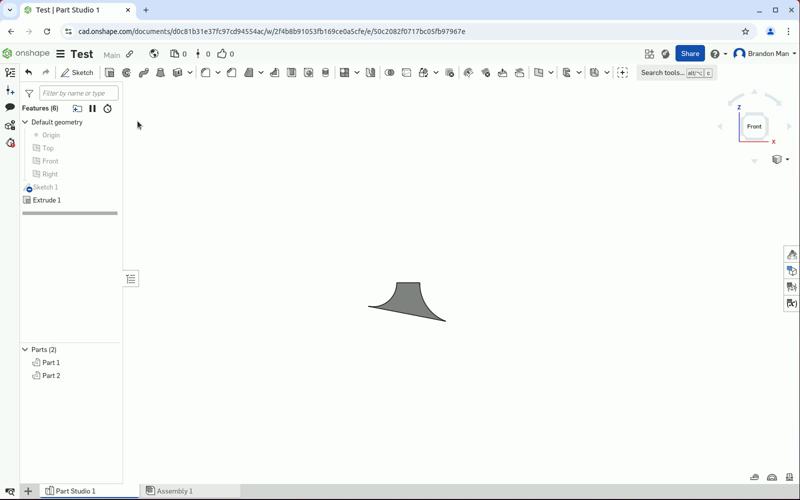
mouse_move(73, 189)
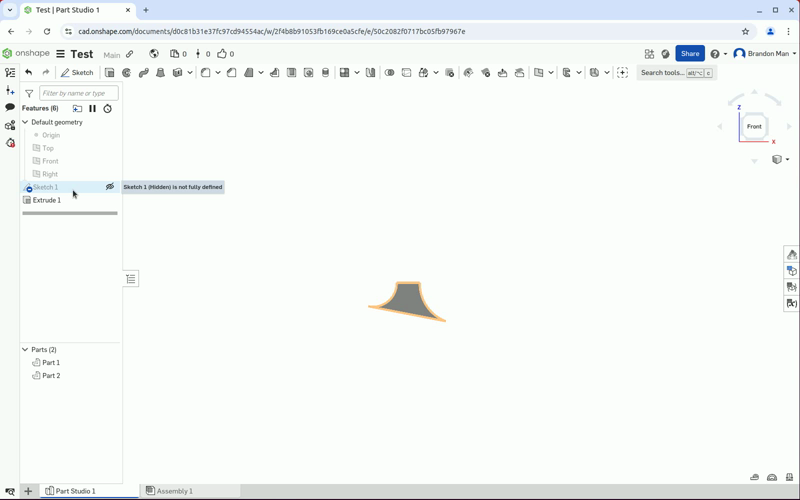
click(73, 189)
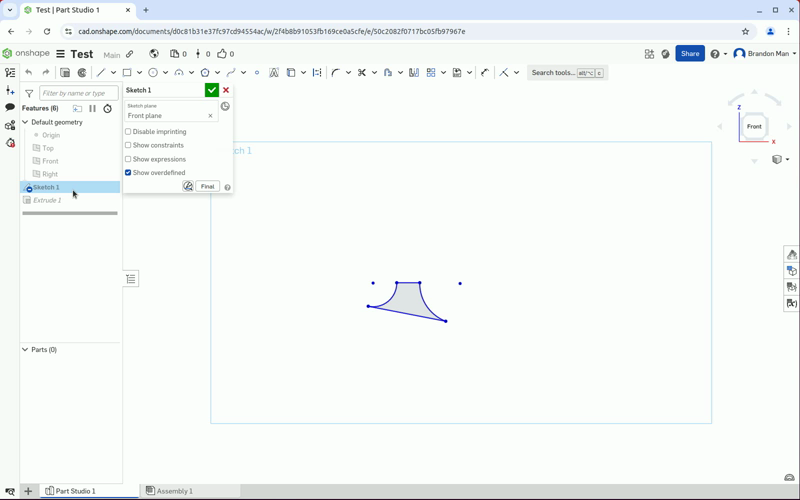
mouse_move(229, 92)
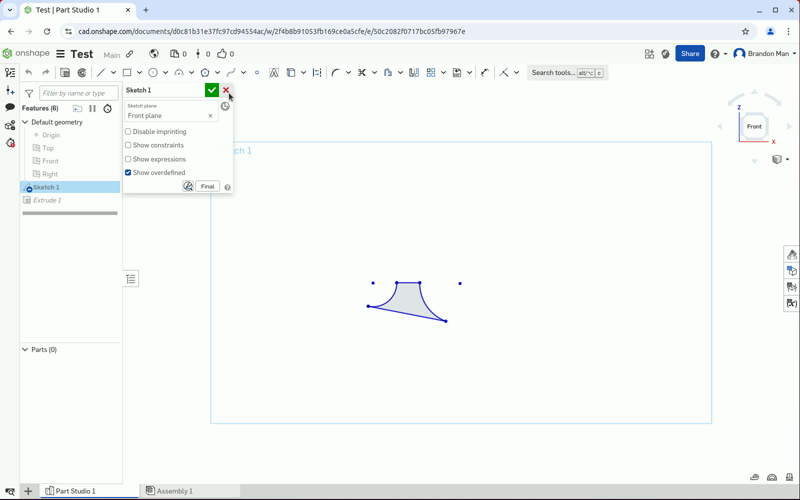
click(229, 92)
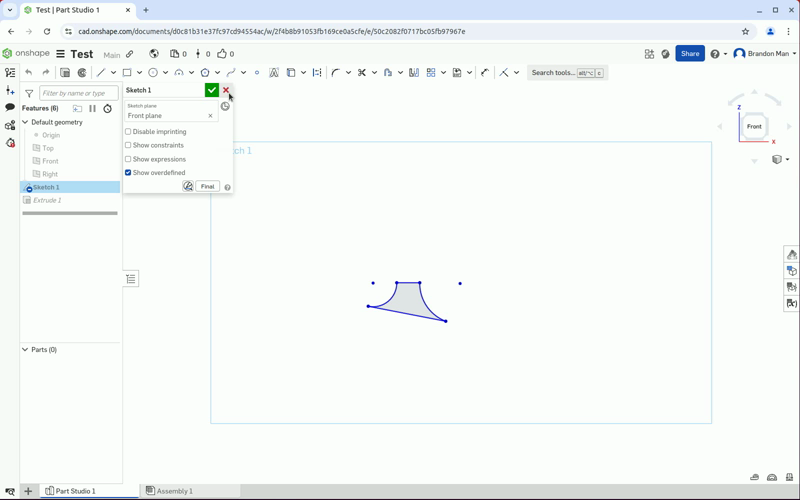
key(shift+s)
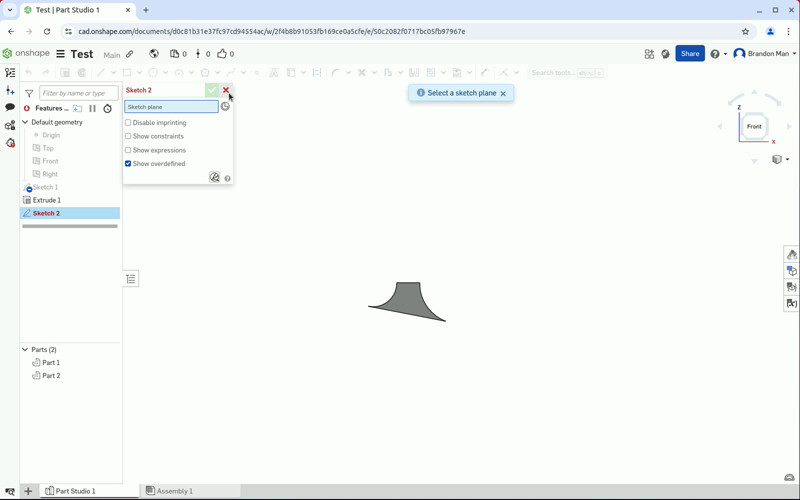
mouse_move(73, 163)
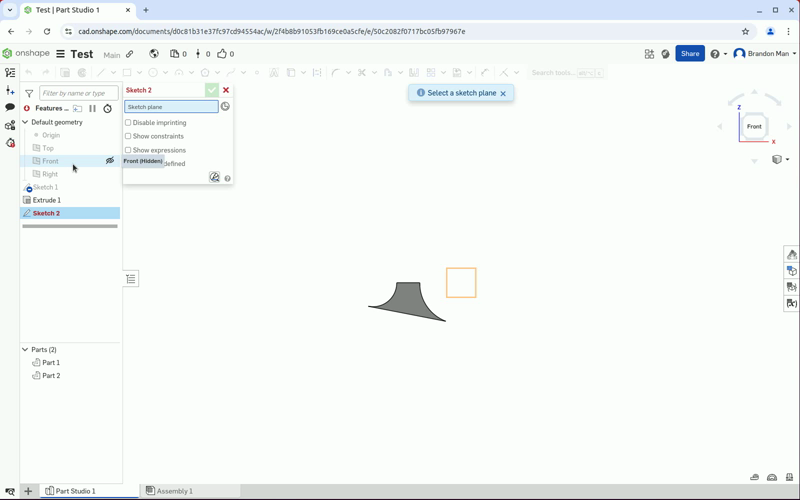
click(73, 163)
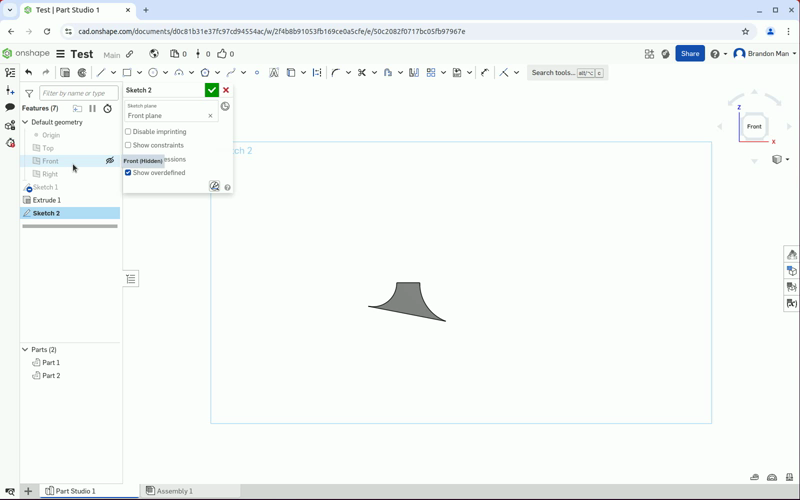
mouse_move(73, 352)
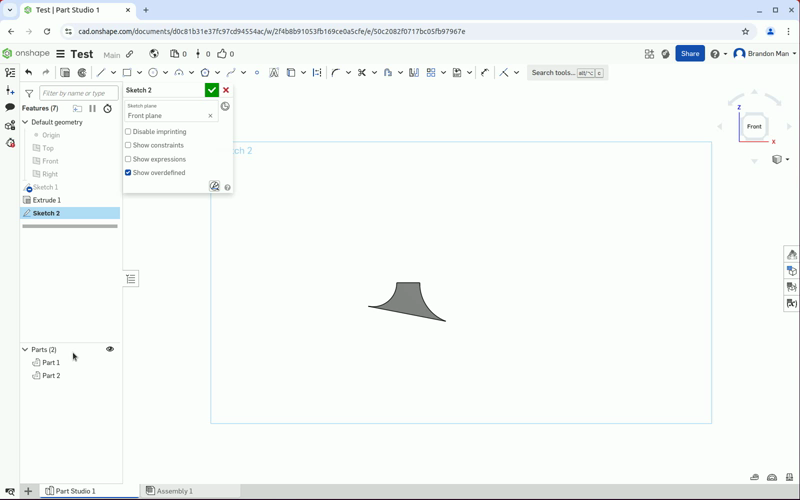
key(y)
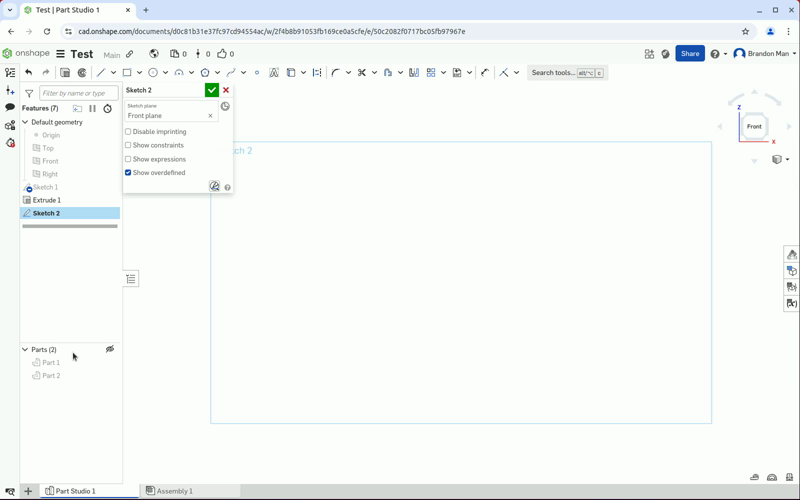
key(l)
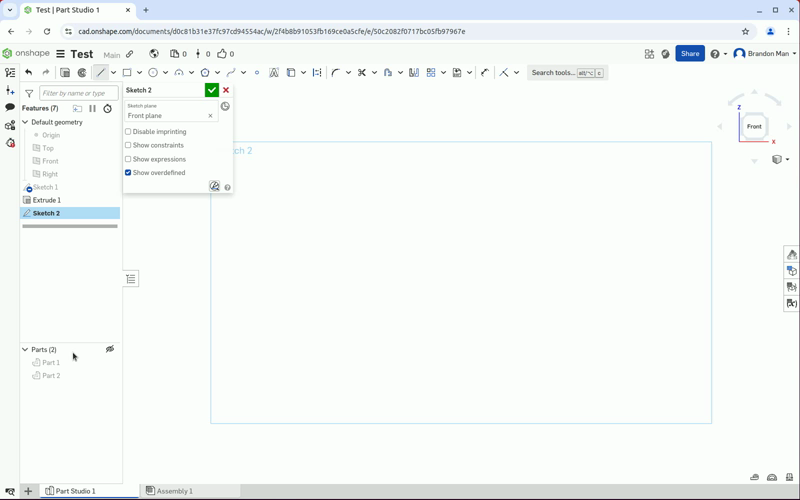
key_down(shift)
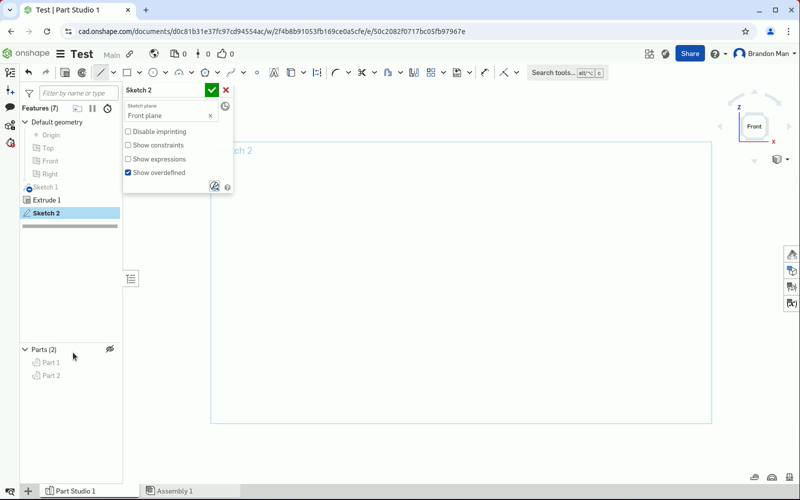
mouse_move(445, 321)
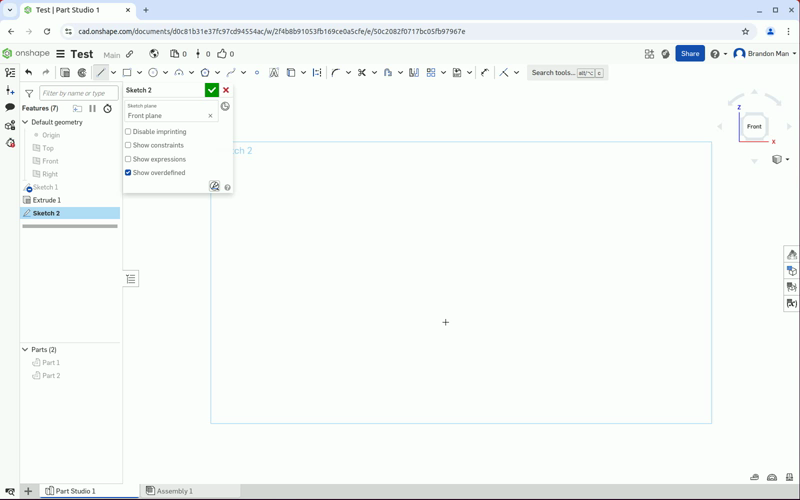
click(445, 321)
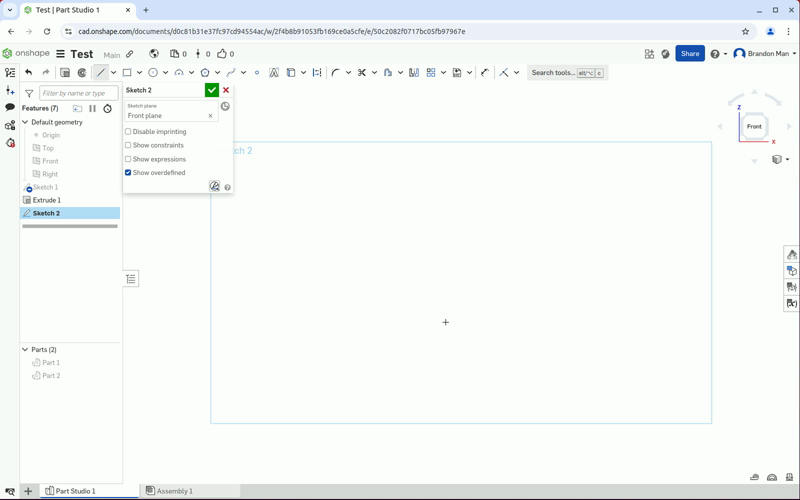
key_up(shift)
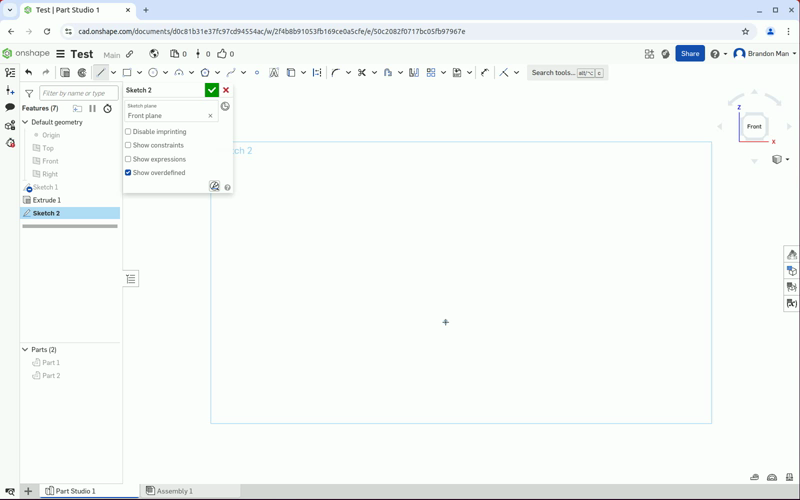
key_down(shift)
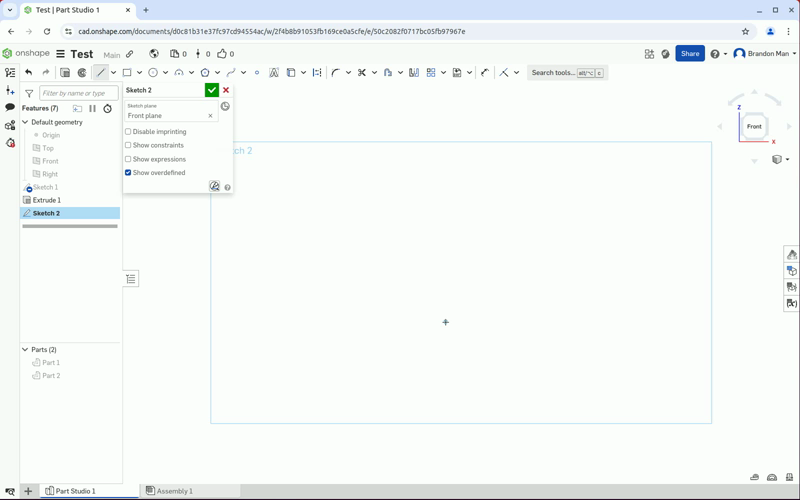
mouse_move(475, 321)
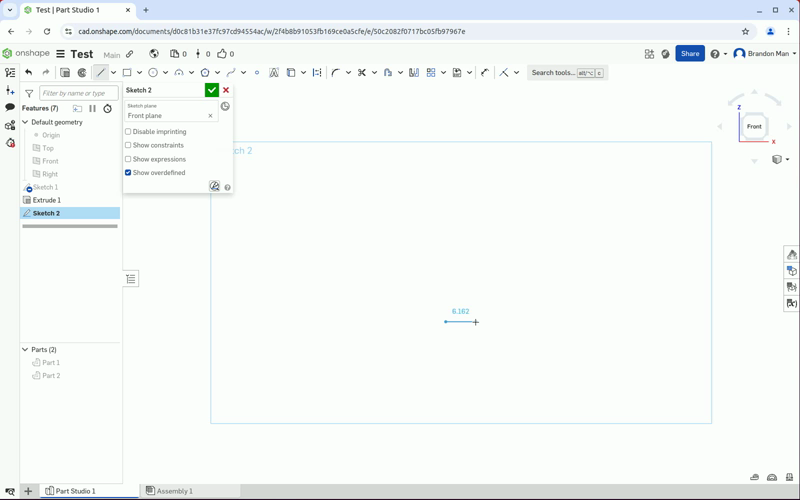
mouse_move(460, 324)
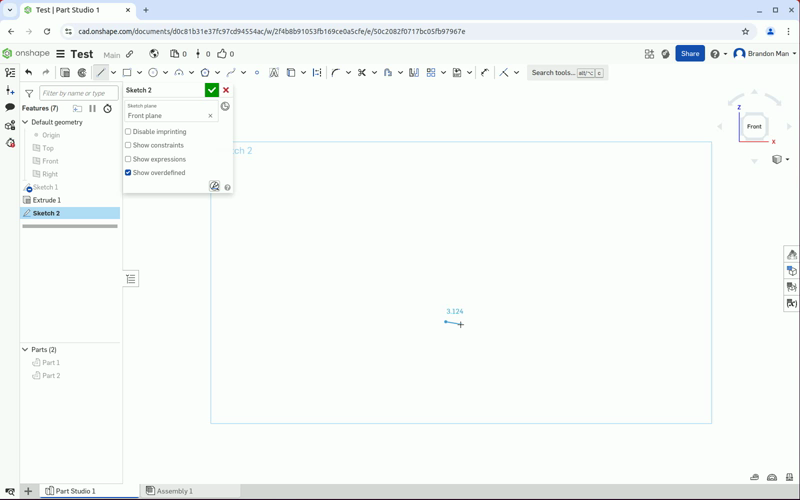
click(460, 324)
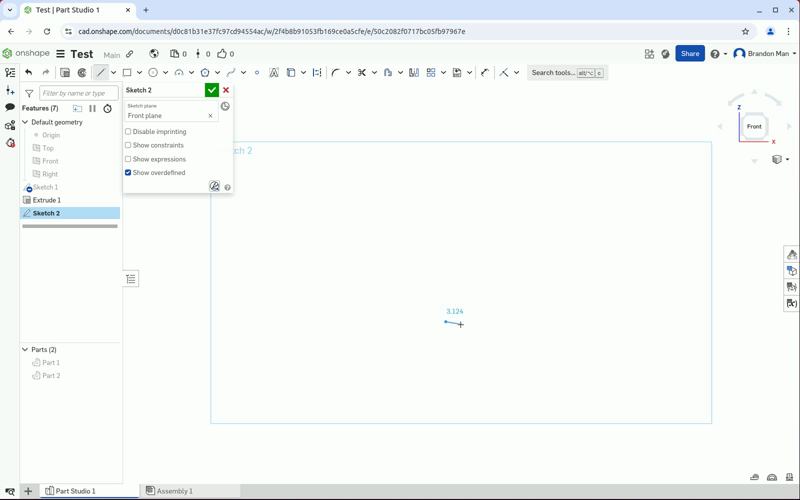
key_up(shift)
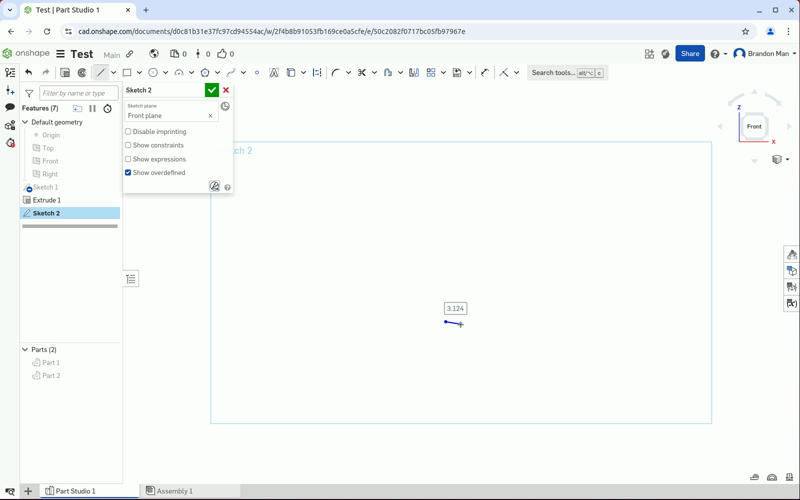
key(esc)
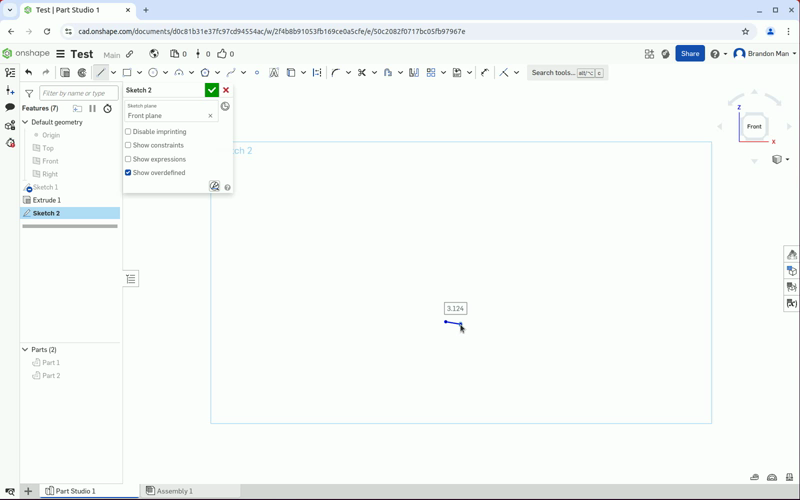
key(a)
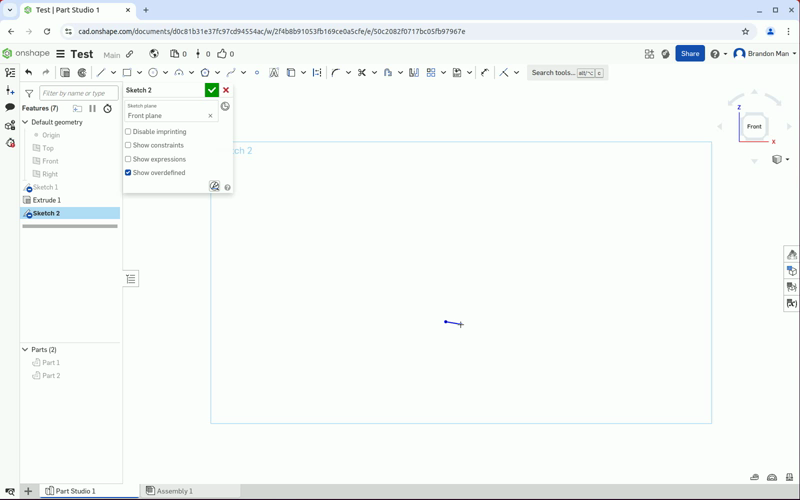
mouse_move(460, 324)
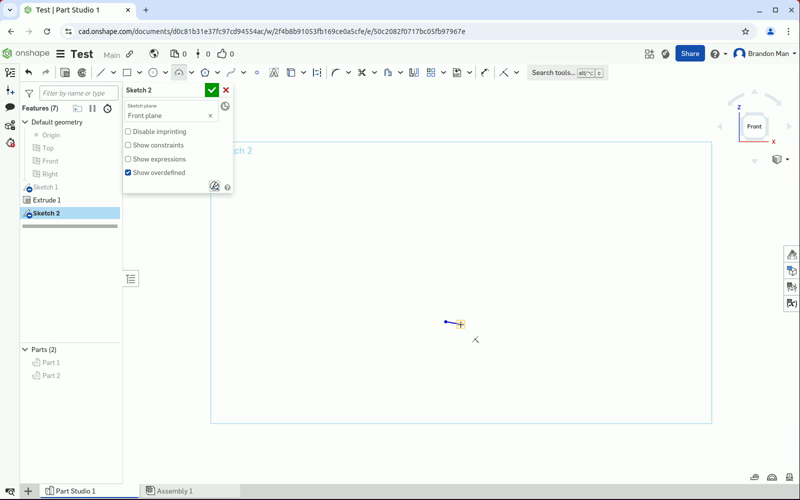
click(460, 324)
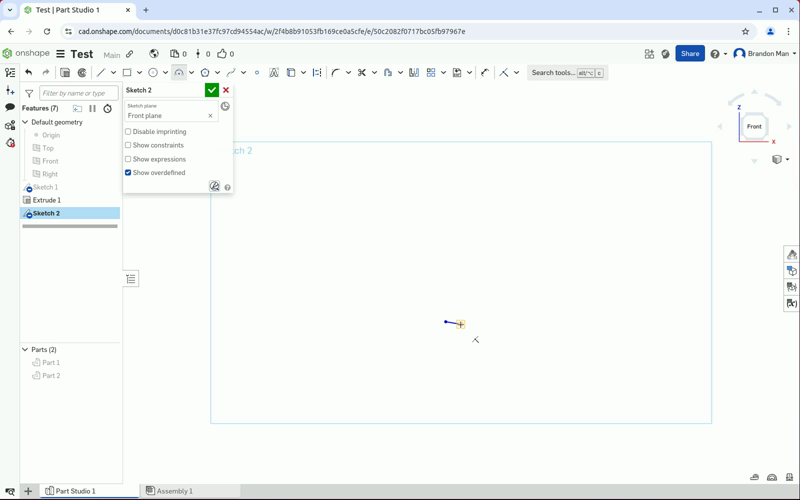
key_down(shift)
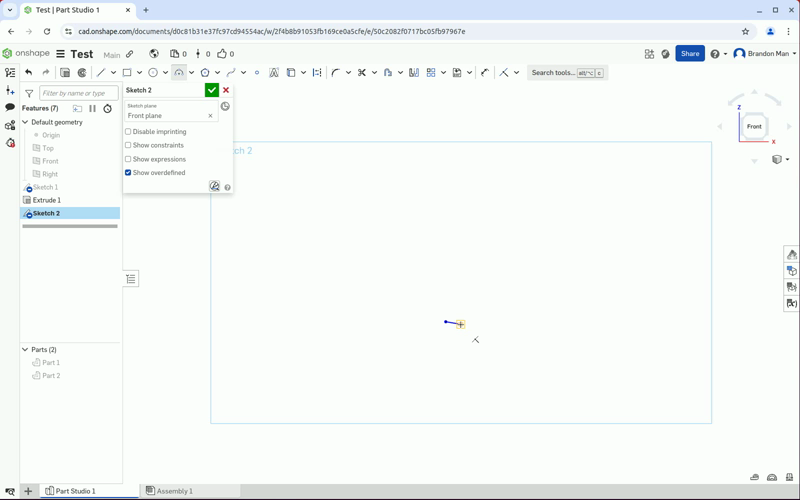
mouse_move(460, 241)
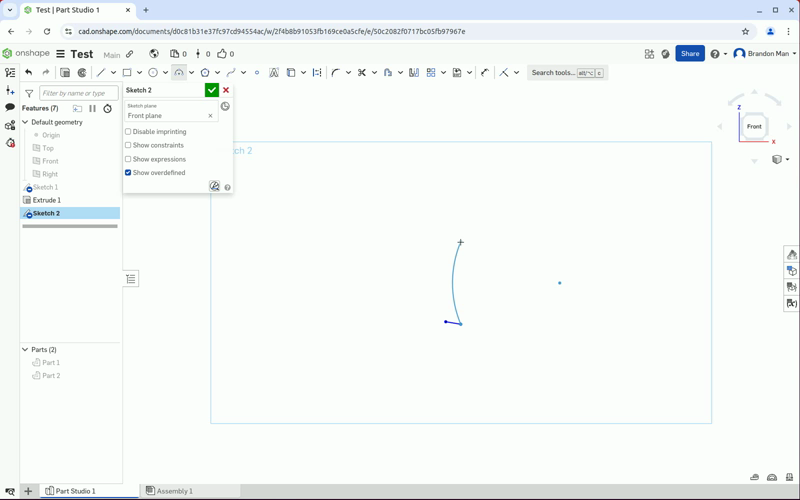
click(460, 241)
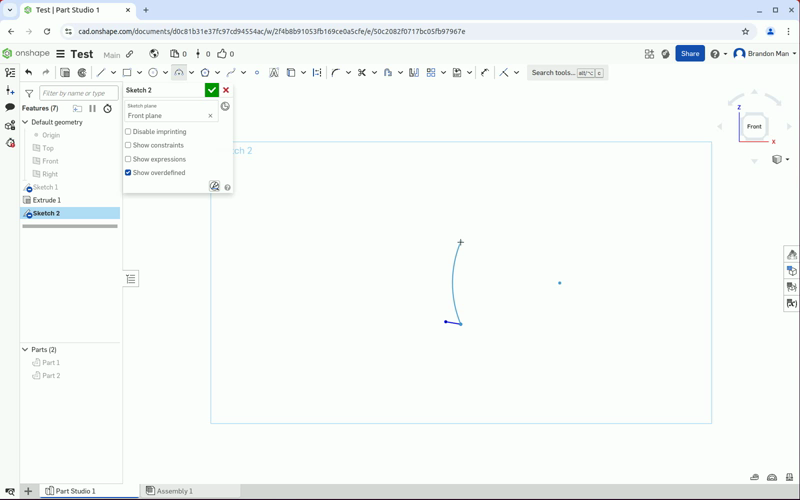
mouse_move(501, 282)
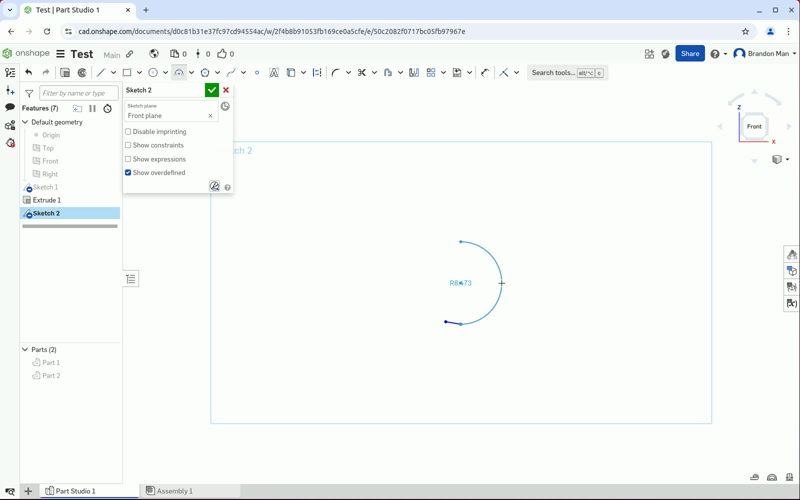
click(501, 282)
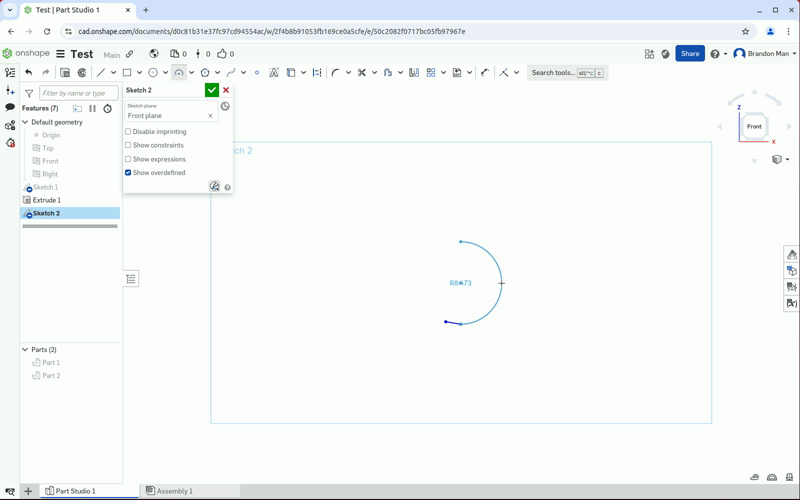
key_up(shift)
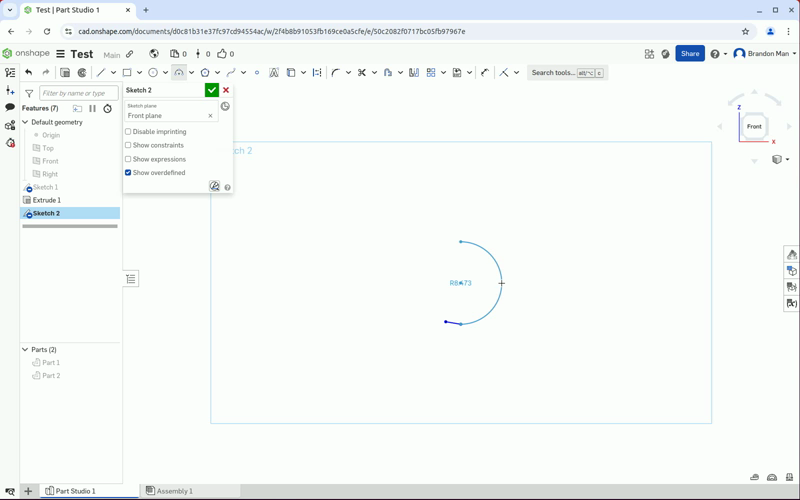
key(esc)
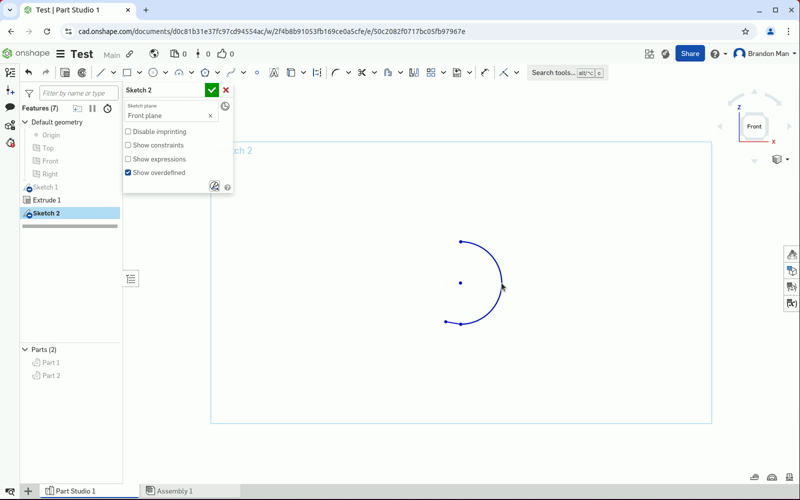
key(l)
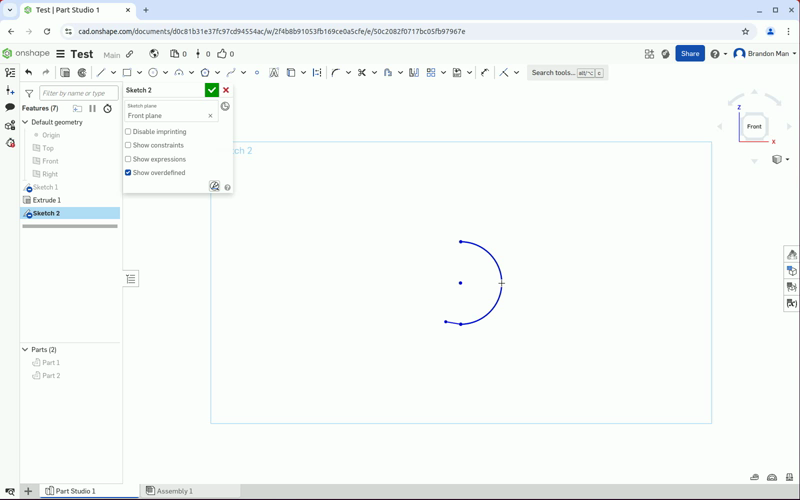
mouse_move(460, 241)
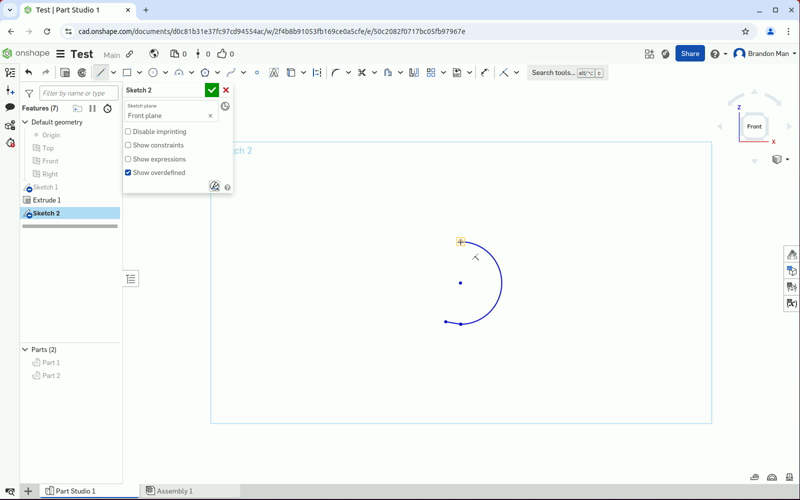
click(460, 241)
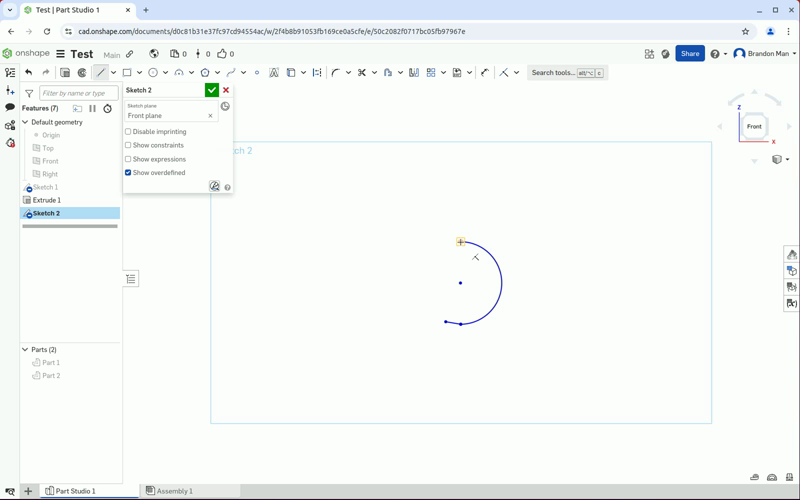
key_down(shift)
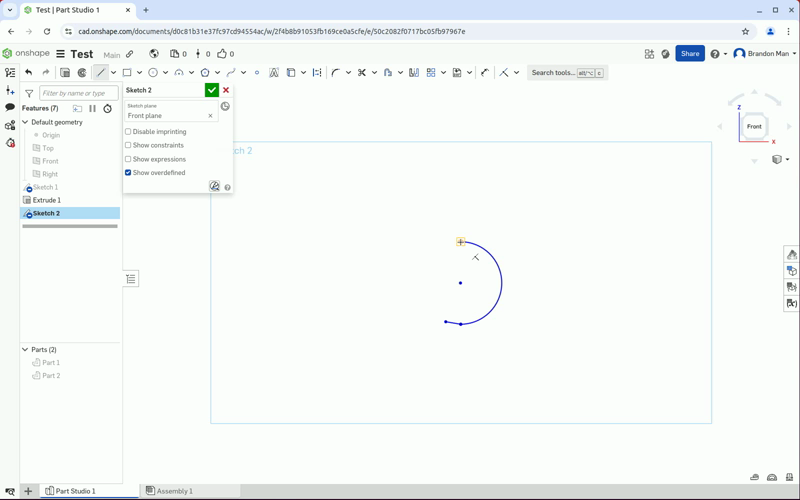
mouse_move(490, 241)
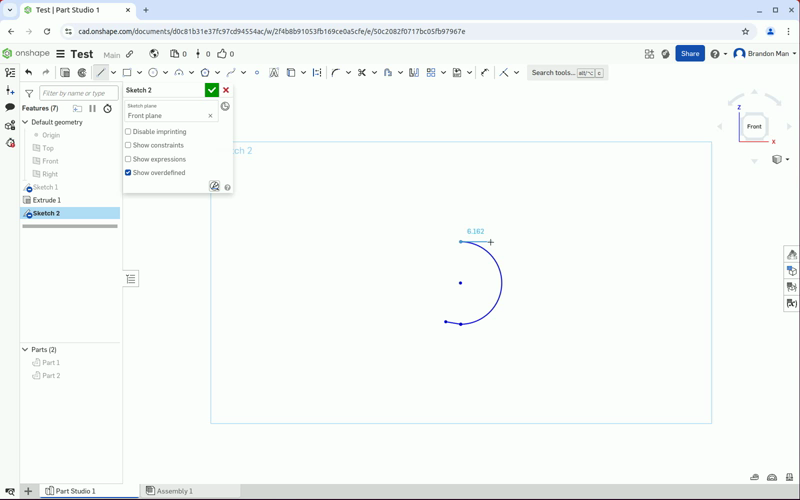
mouse_move(445, 244)
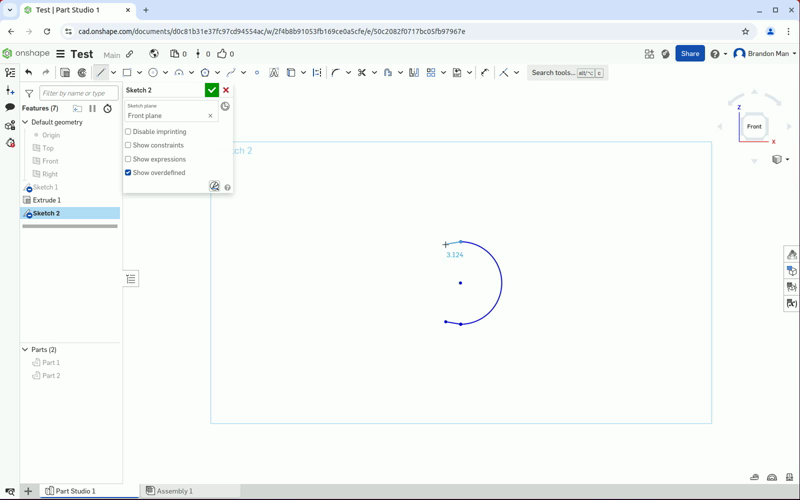
click(445, 244)
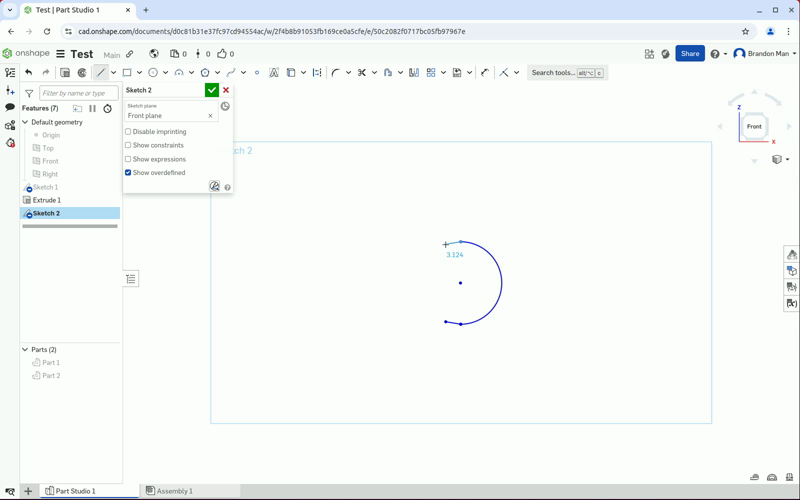
key_up(shift)
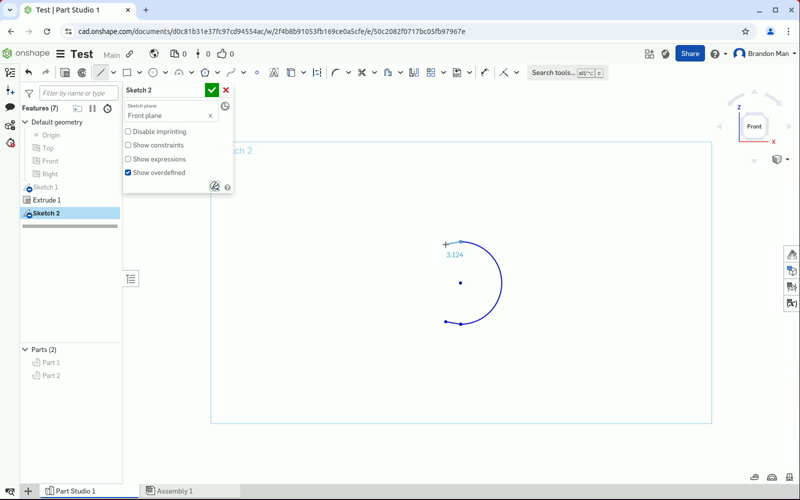
key(esc)
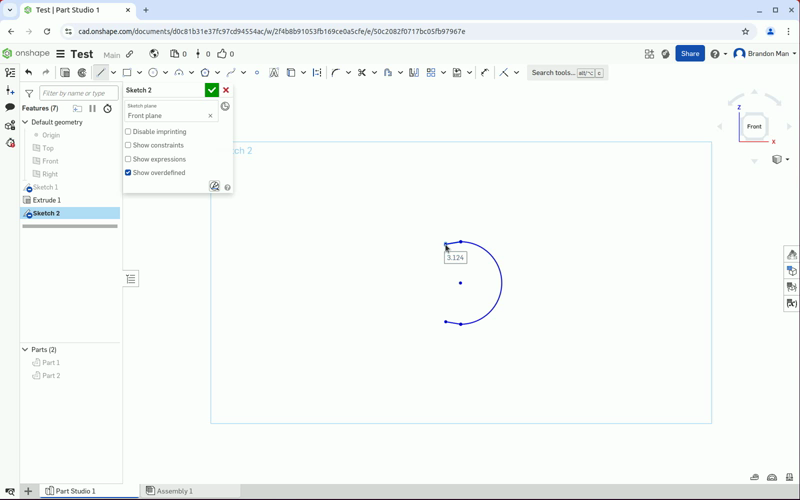
key(a)
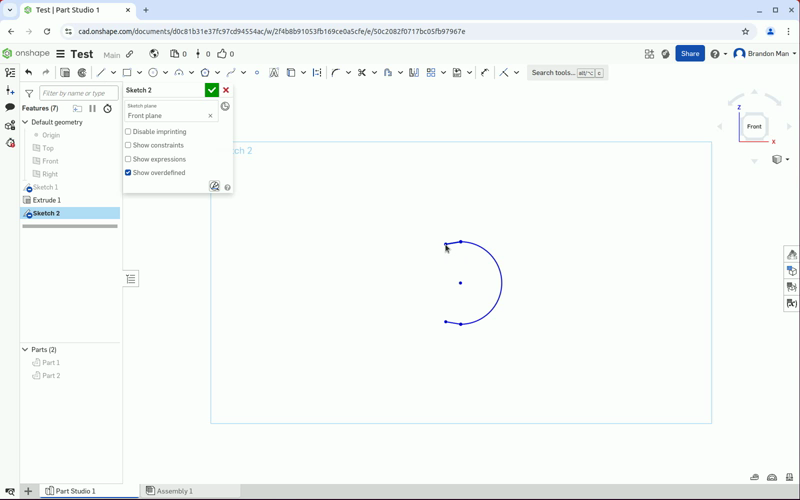
mouse_move(445, 244)
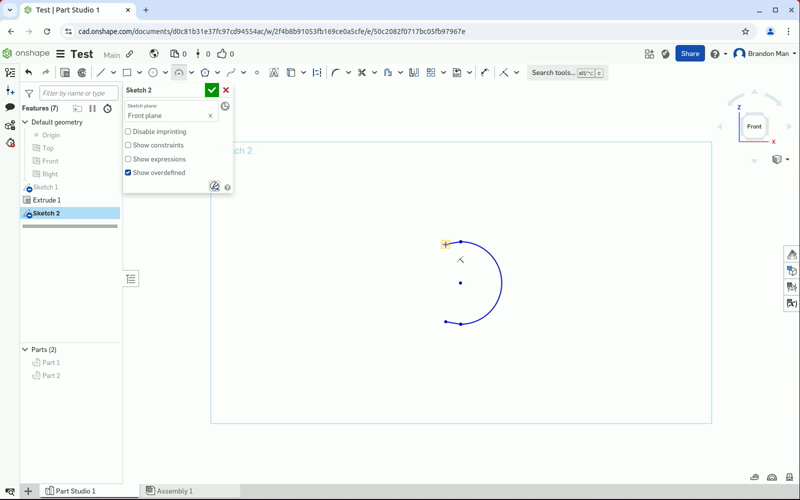
click(445, 244)
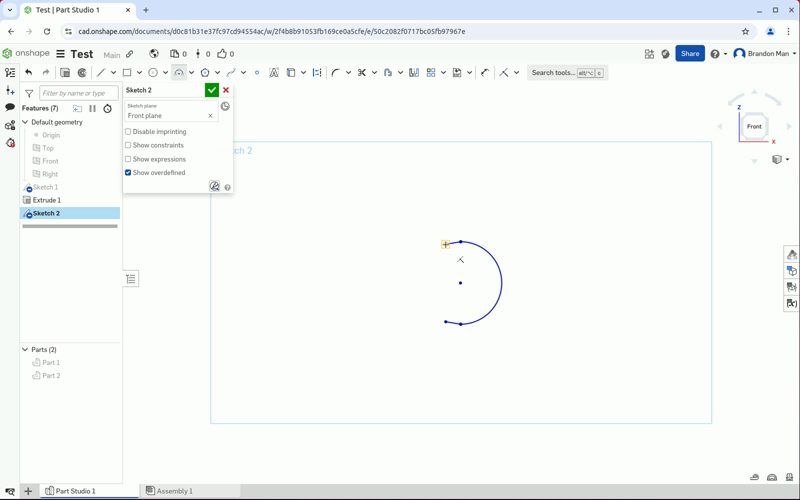
mouse_move(445, 321)
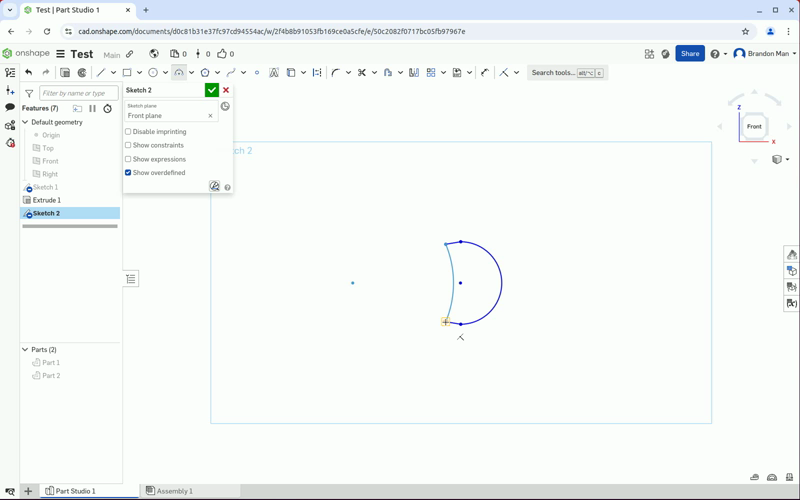
click(445, 321)
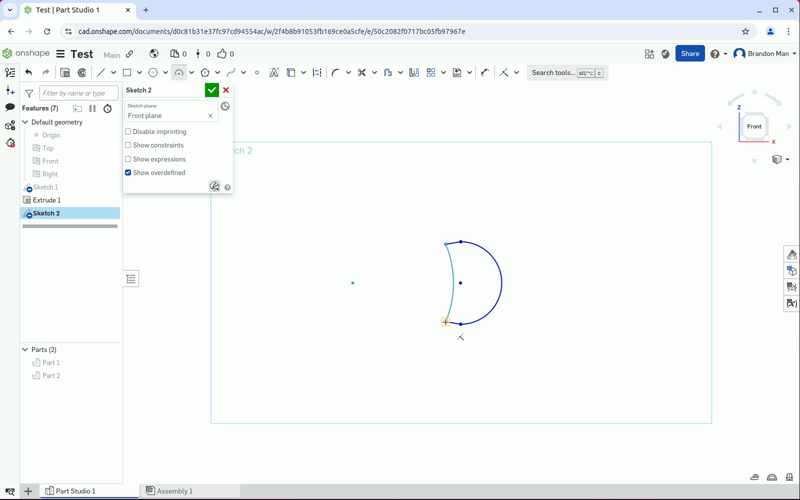
key_down(shift)
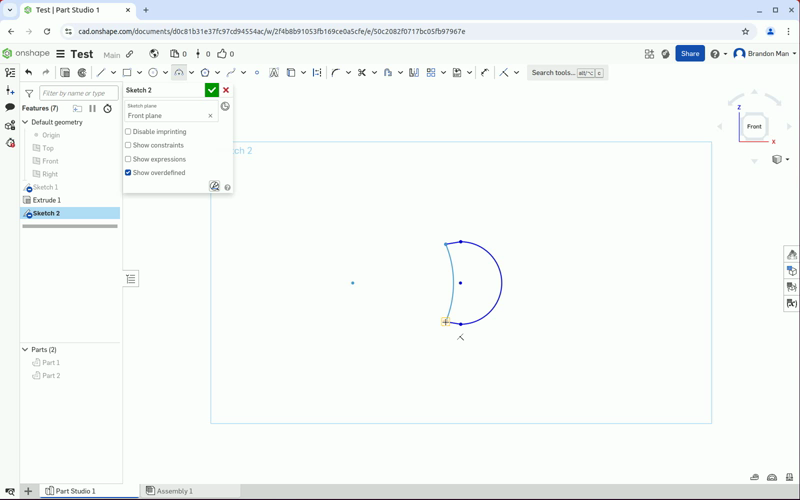
mouse_move(418, 282)
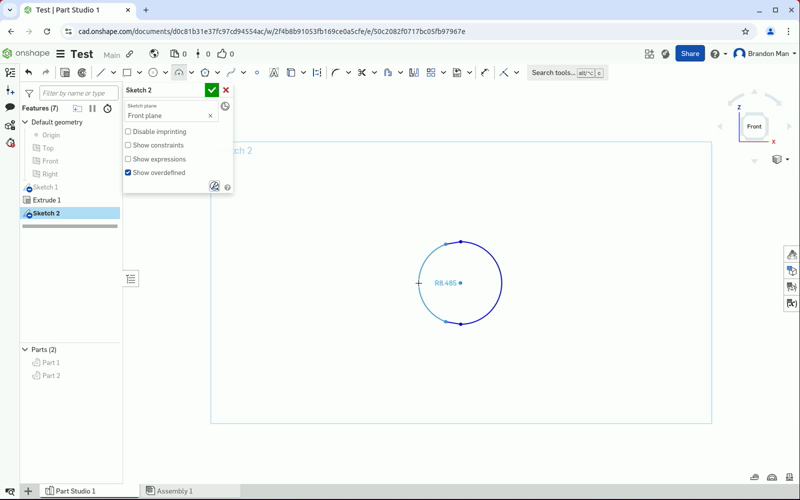
click(418, 282)
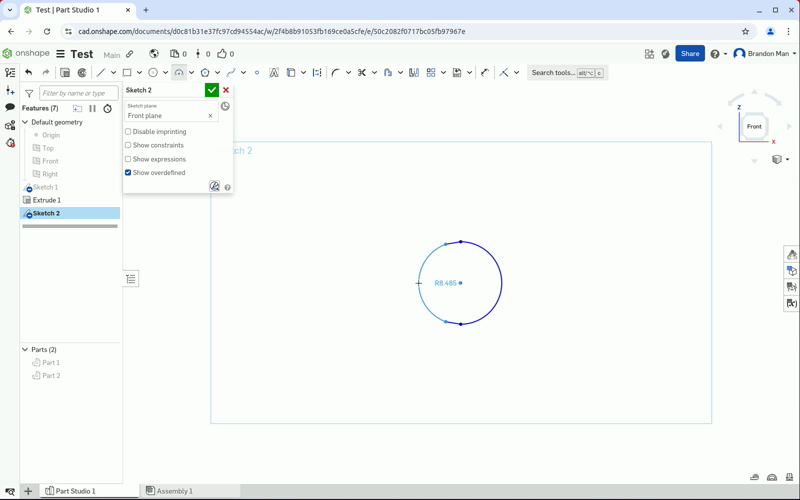
key_up(shift)
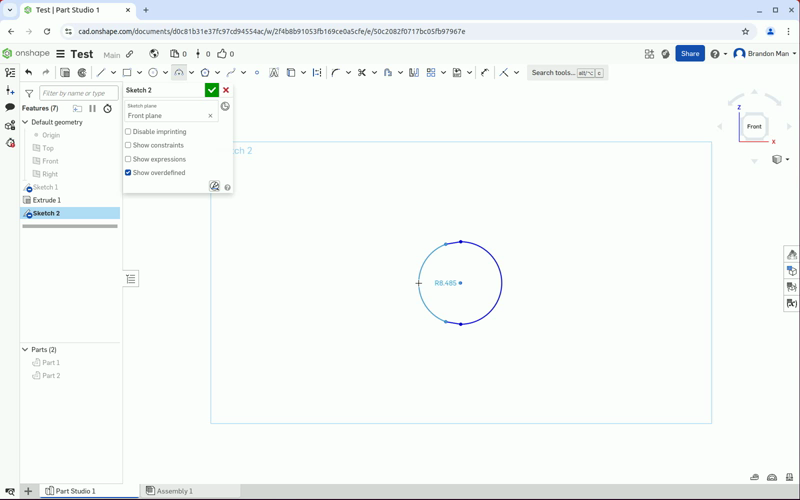
key(esc)
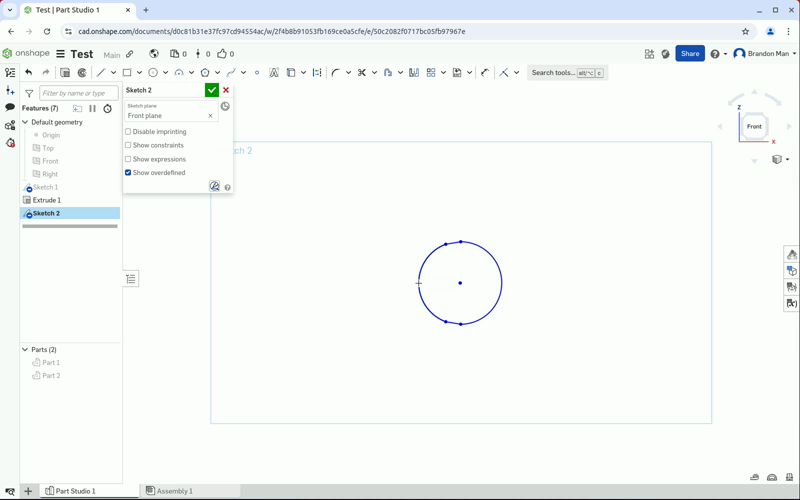
mouse_move(471, 295)
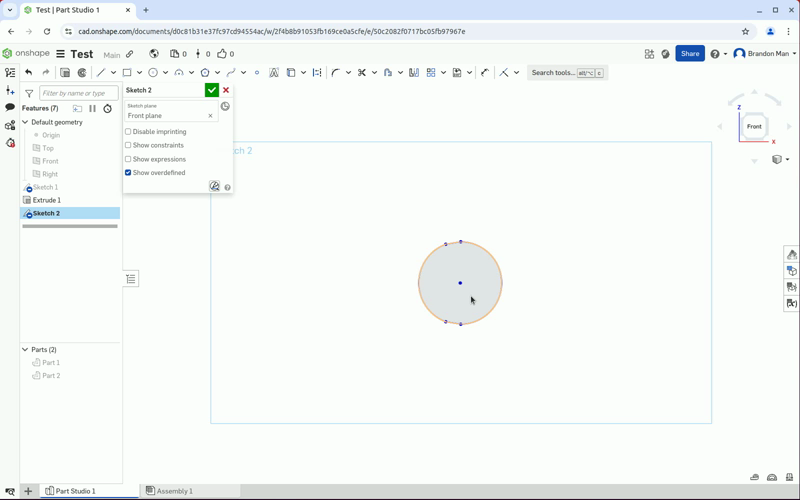
click(471, 295)
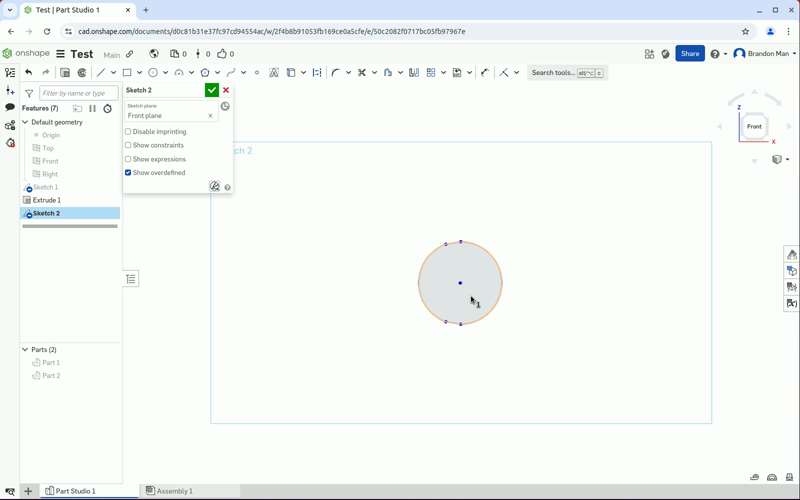
mouse_move(73, 352)
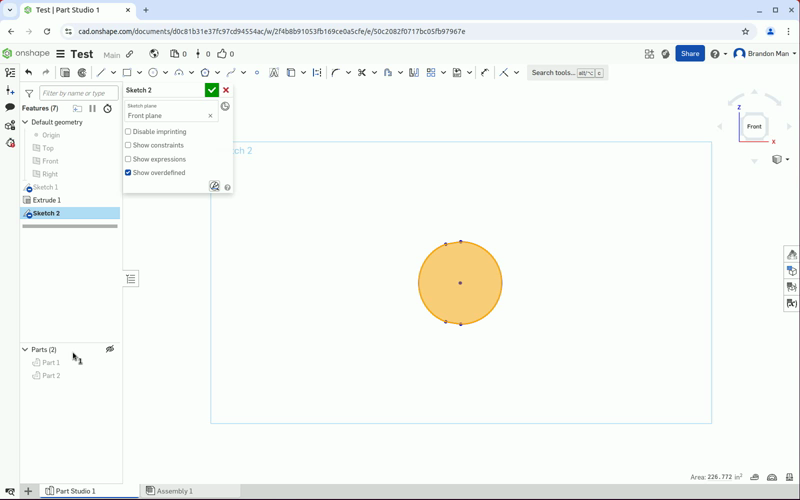
key(shift+y)
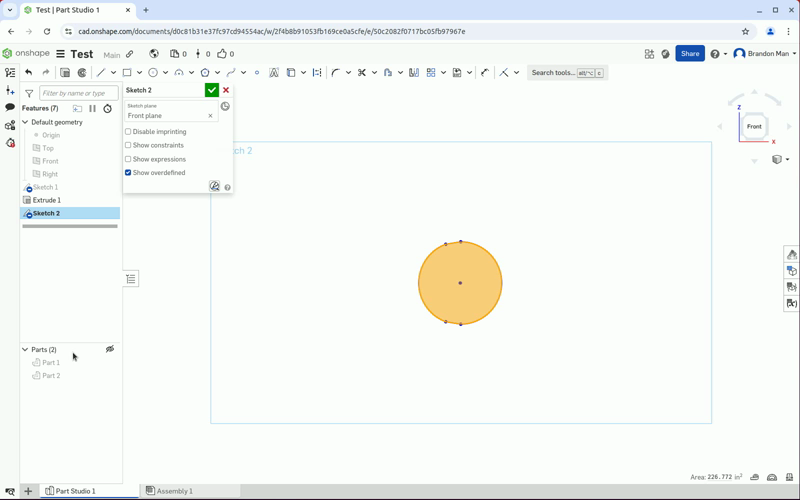
key(shift+e)
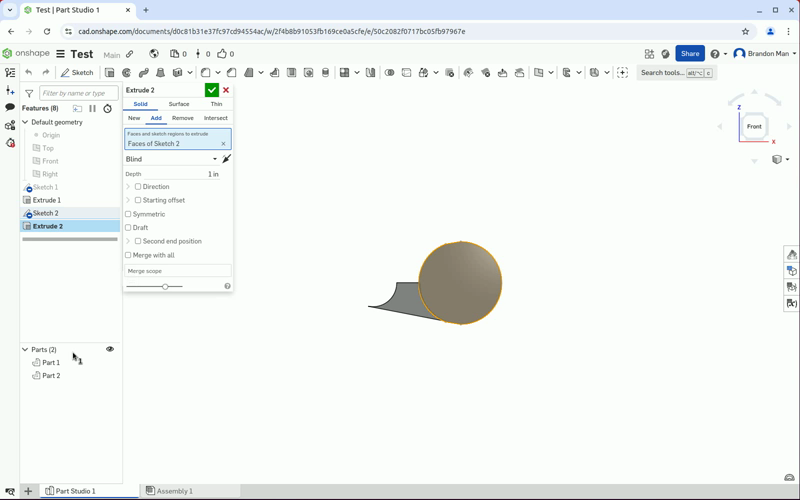
mouse_move(143, 106)
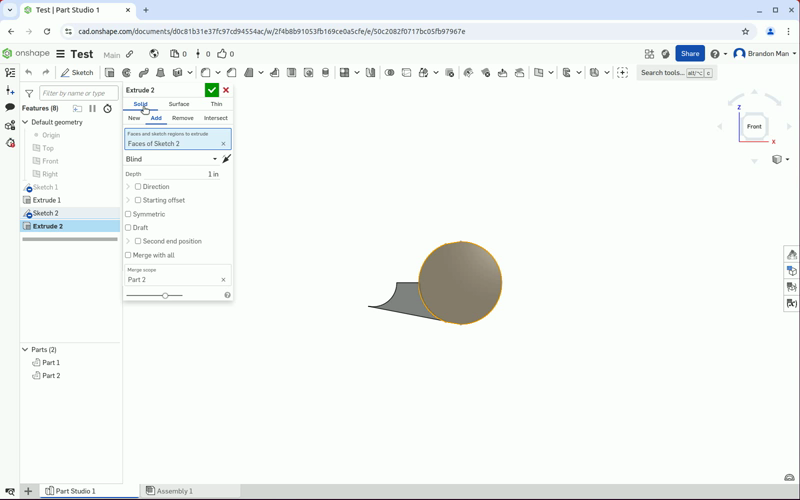
click(143, 106)
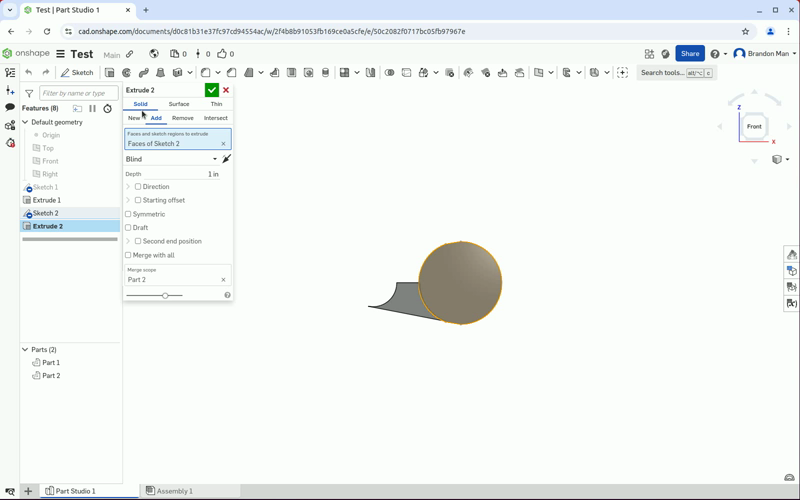
mouse_move(137, 120)
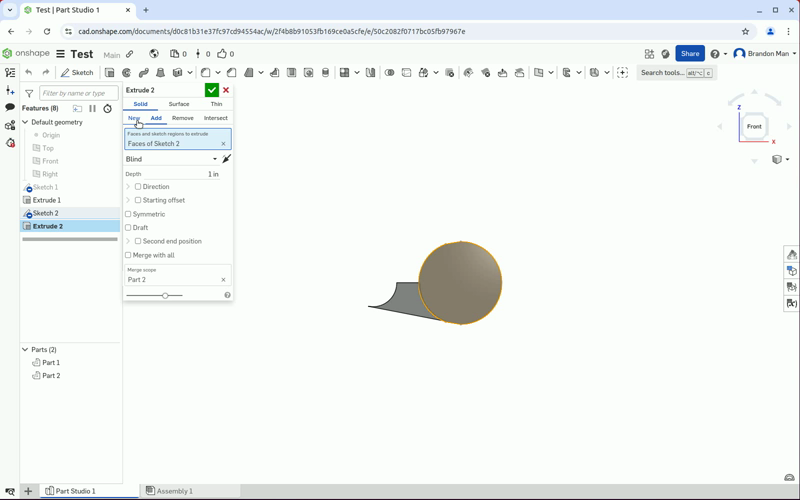
click(137, 120)
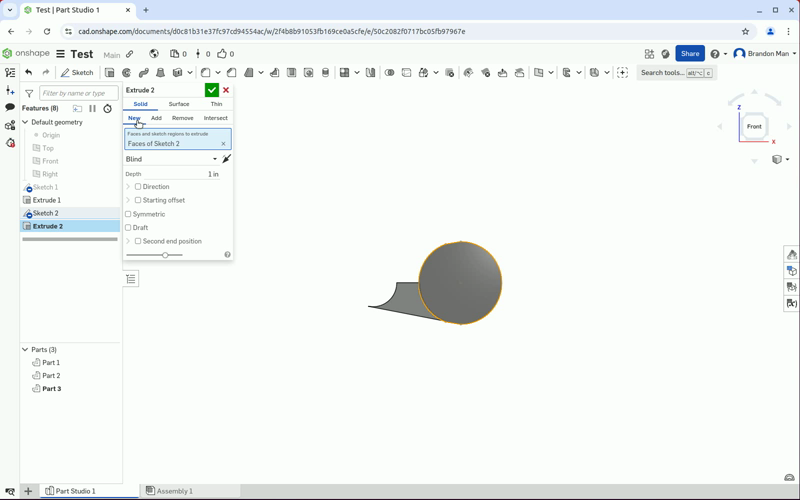
key(tab, 4)
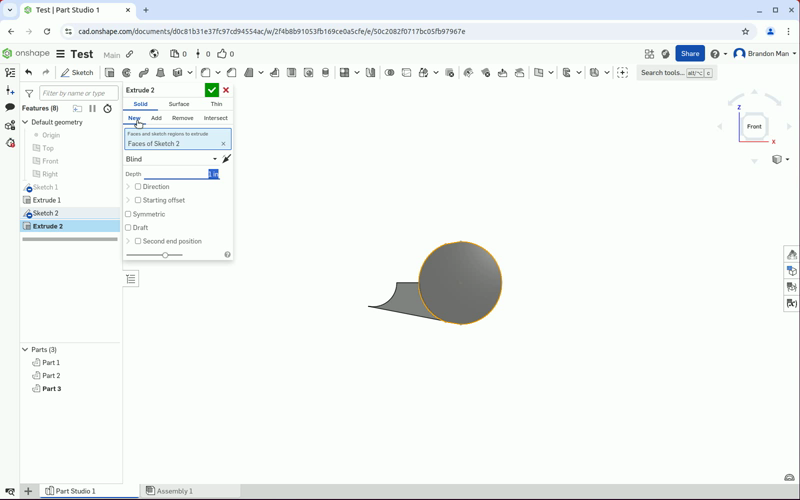
text(-0.482)
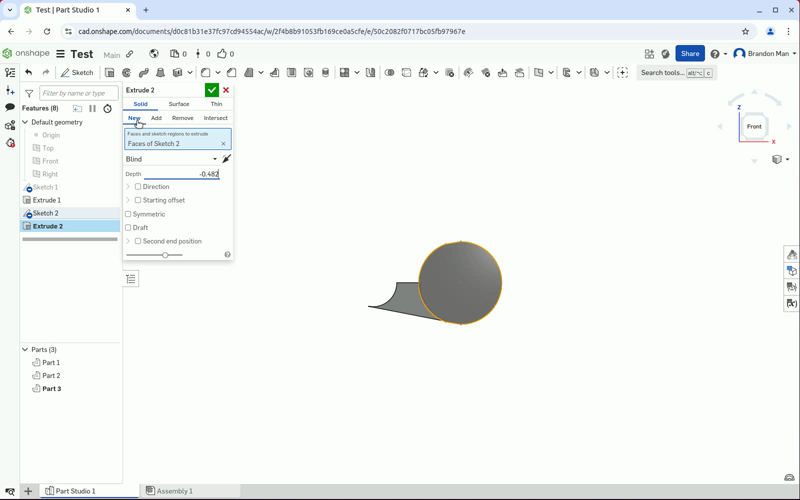
key(tab, 3)
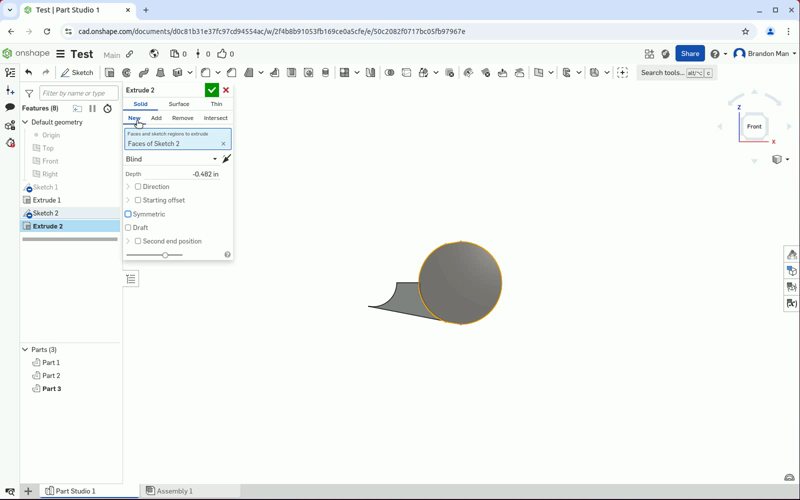
key(space)
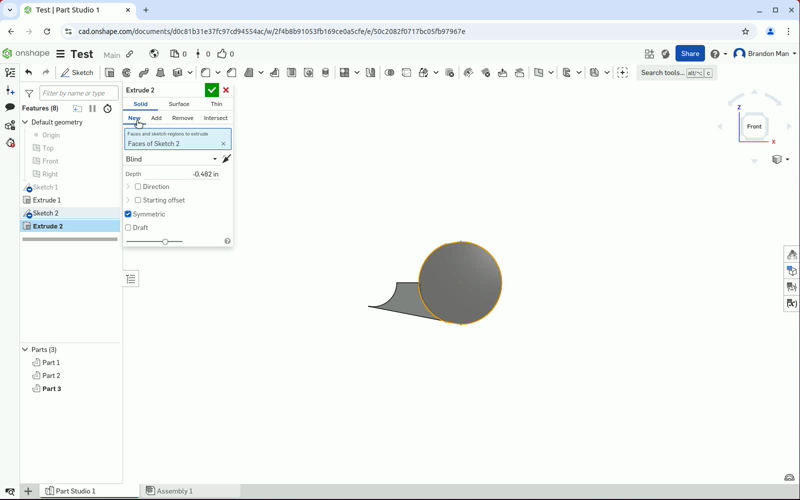
key(enter)
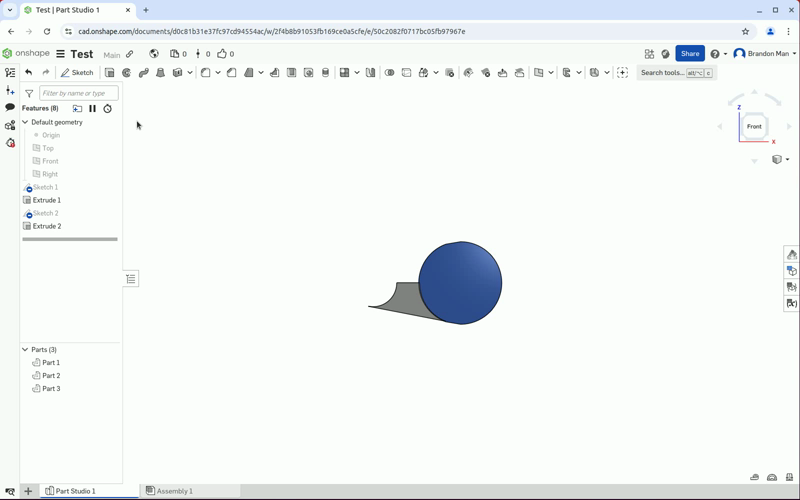
key(shift+h)
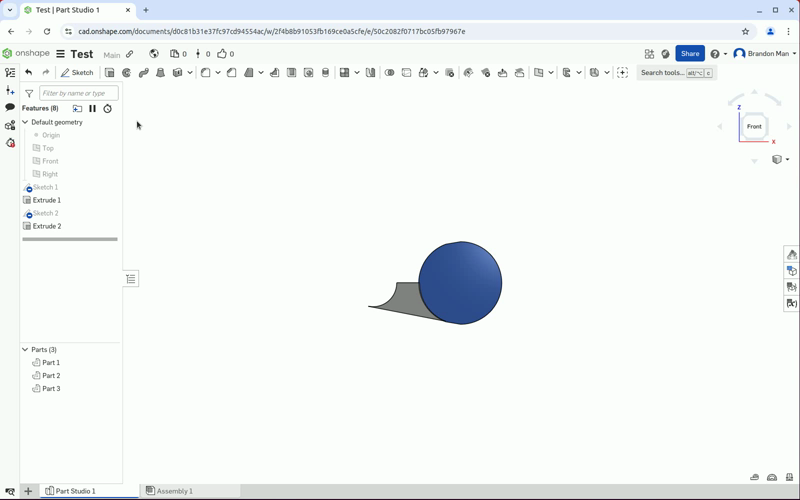
key(shift+h)
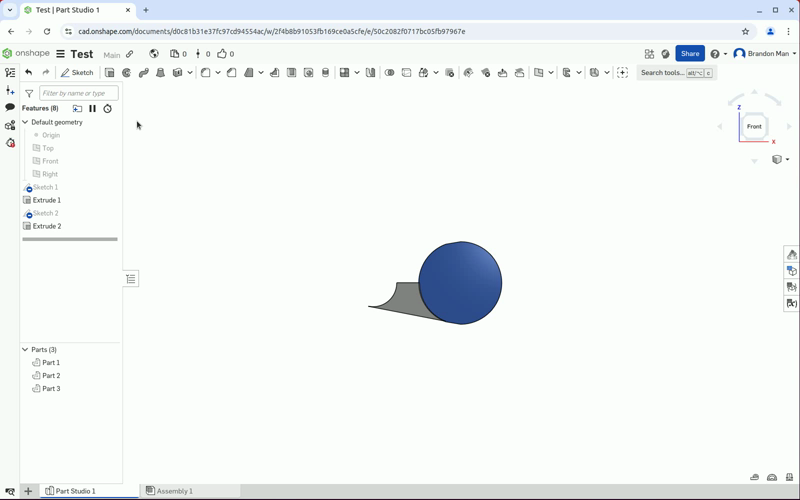
mouse_move(73, 189)
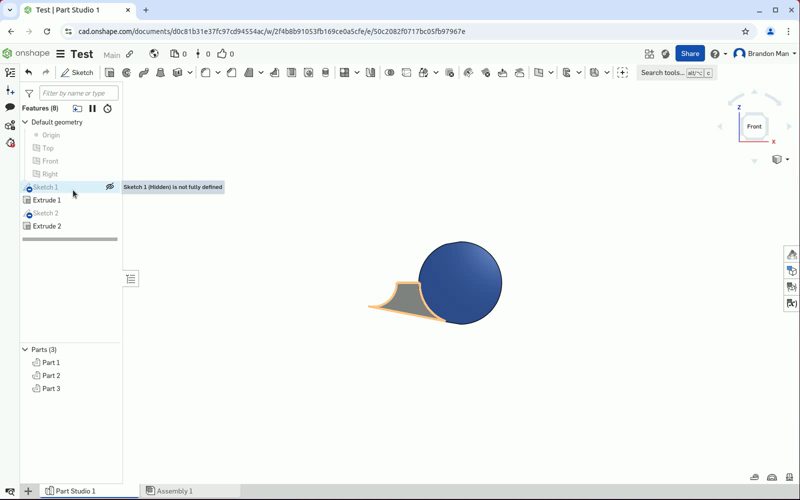
click(73, 189)
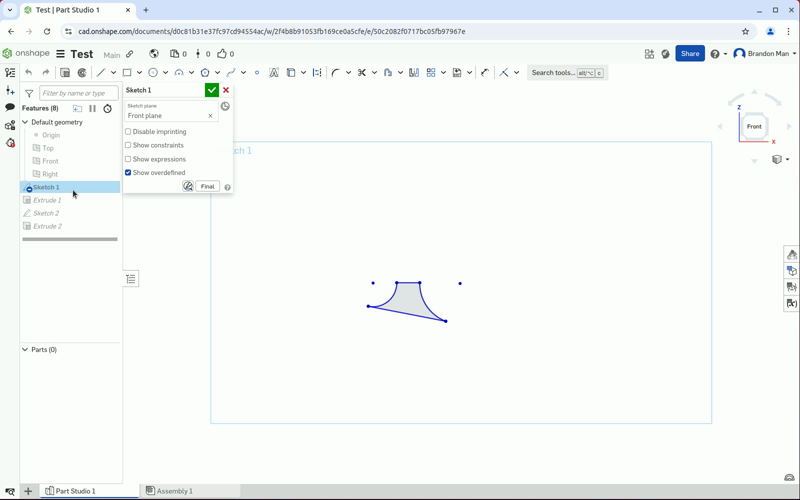
mouse_move(229, 92)
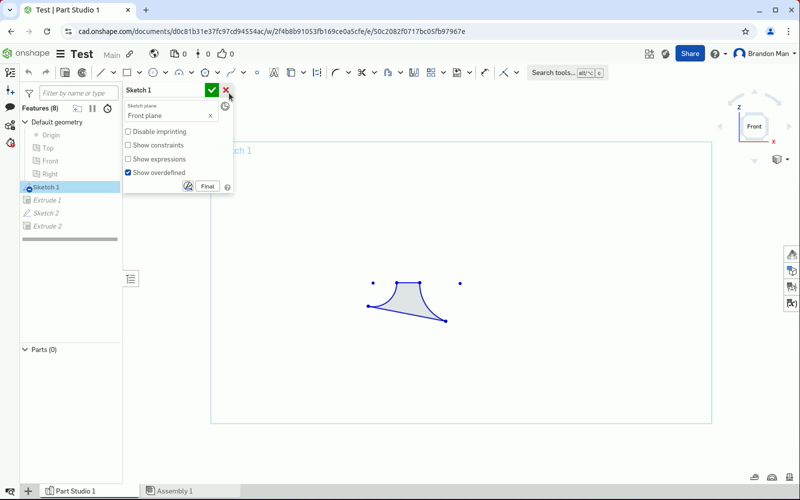
click(229, 92)
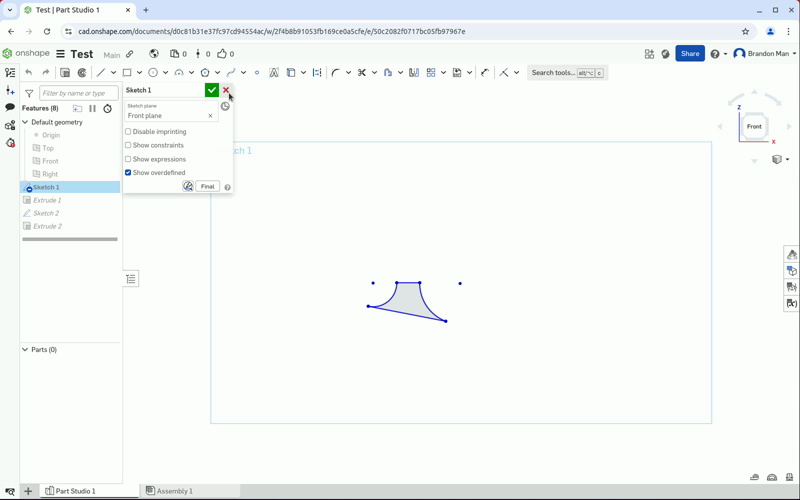
key(shift+s)
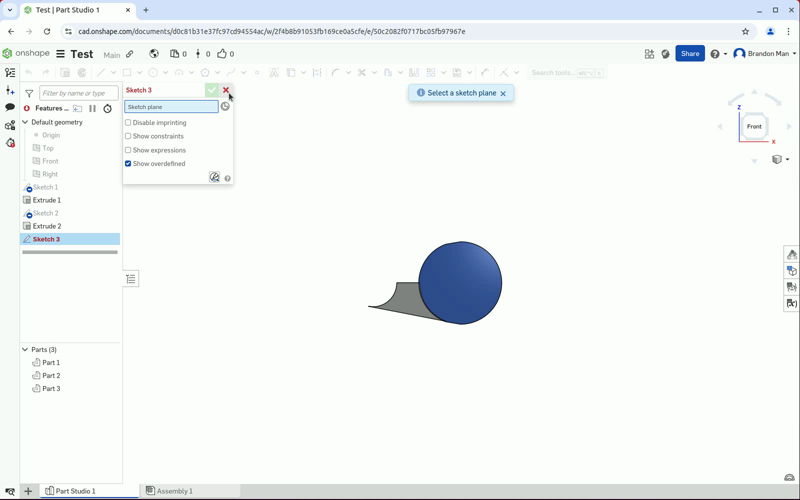
mouse_move(73, 163)
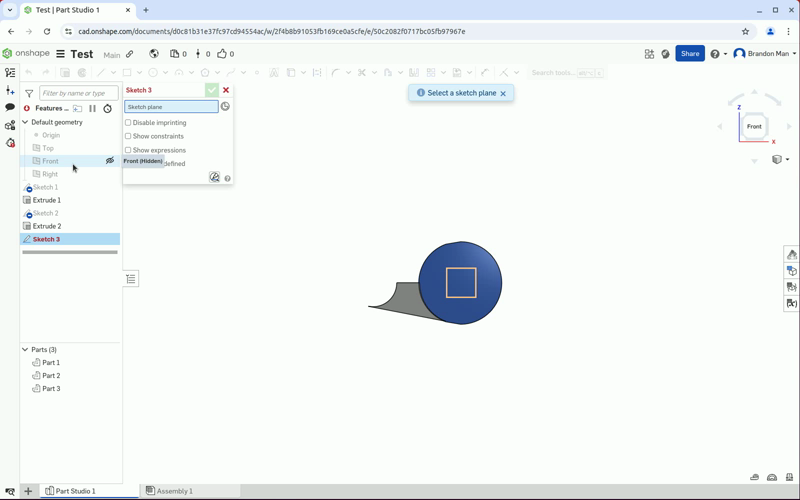
click(73, 163)
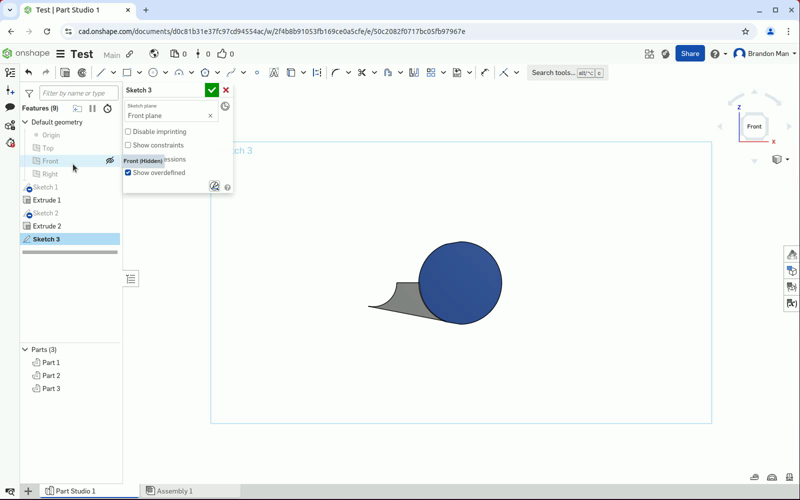
mouse_move(73, 352)
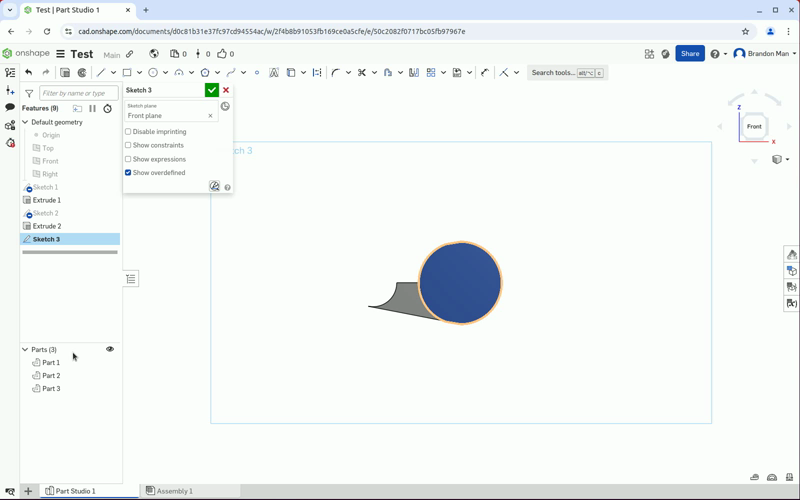
key(y)
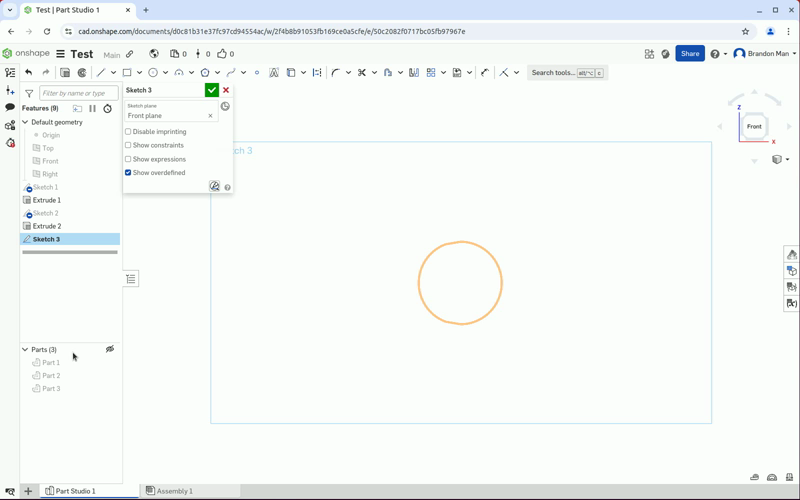
key(a)
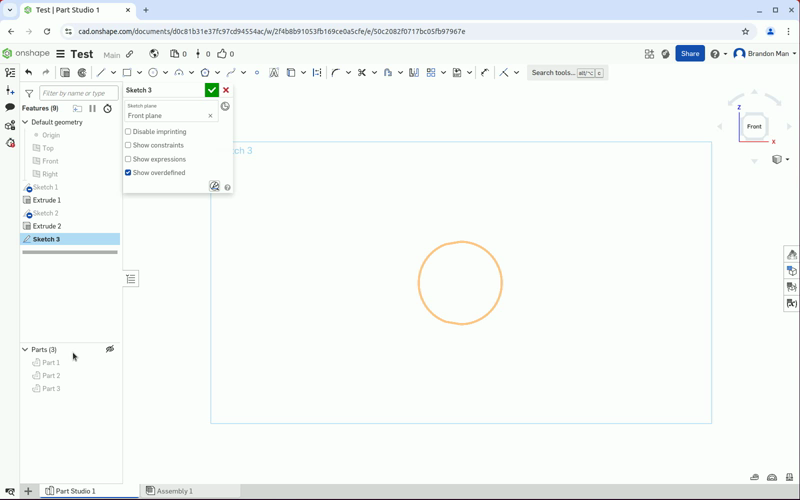
key_down(shift)
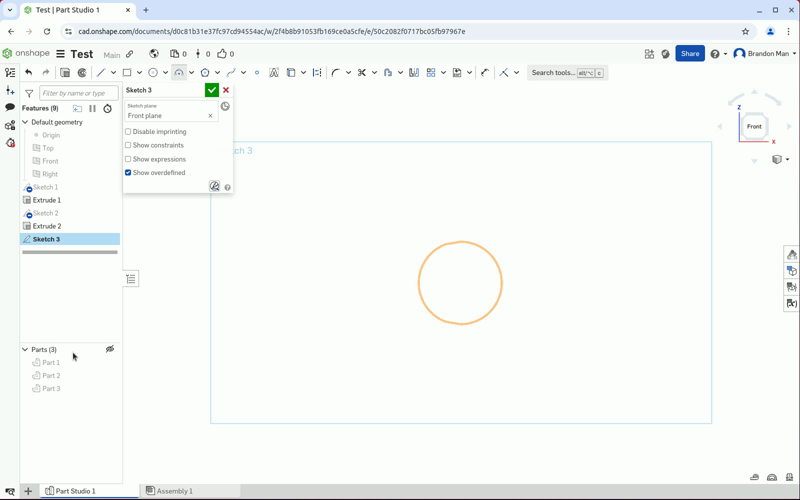
mouse_move(368, 259)
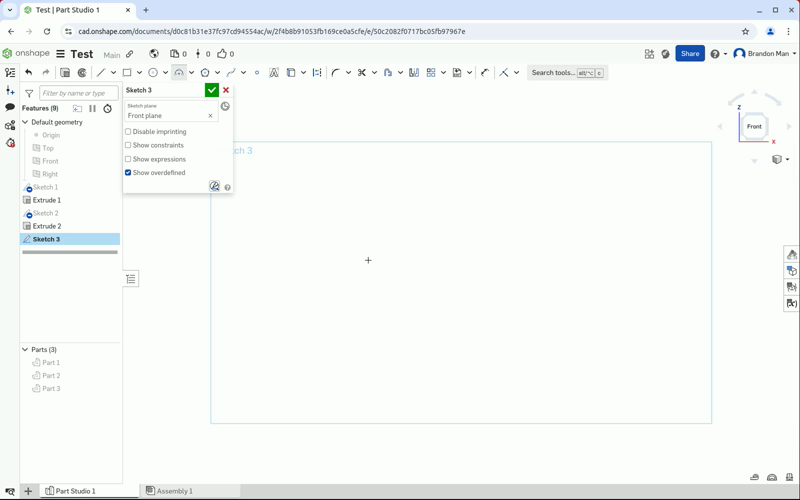
click(368, 259)
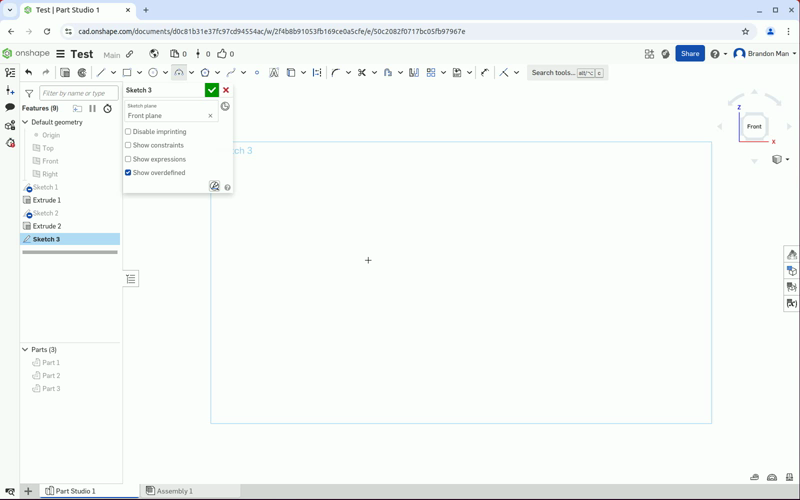
key_up(shift)
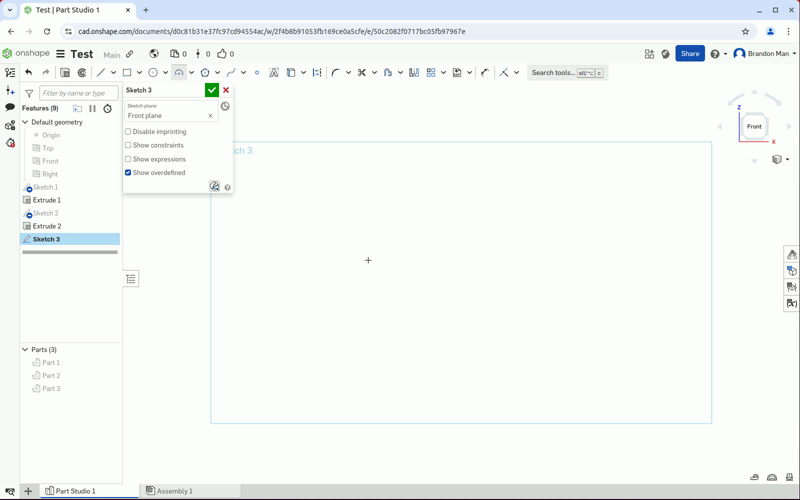
key_down(shift)
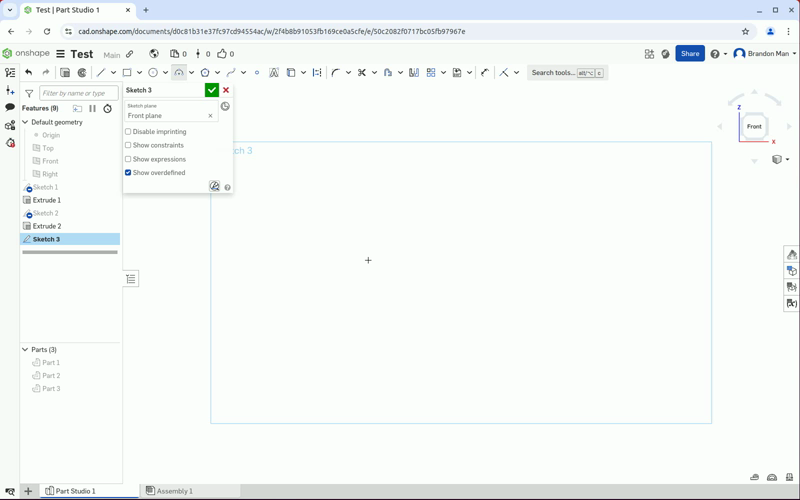
mouse_move(396, 283)
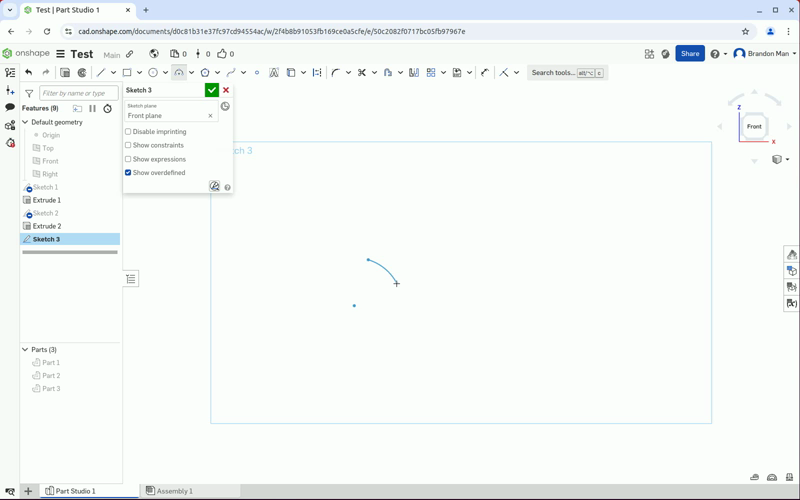
click(396, 283)
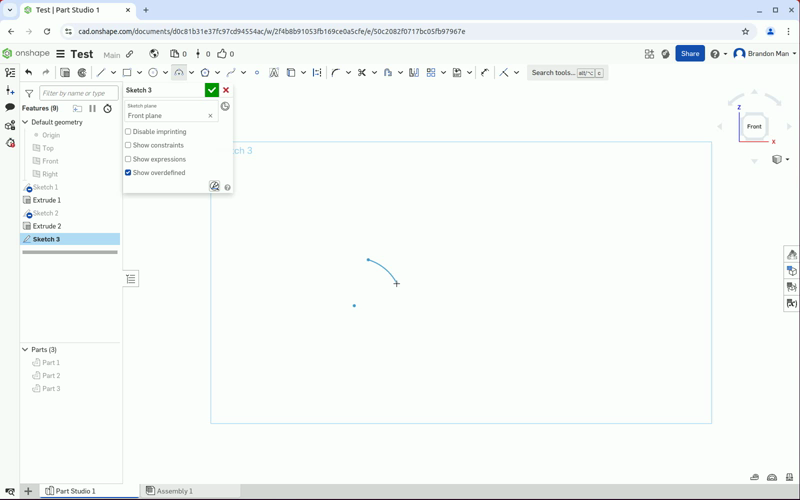
mouse_move(388, 264)
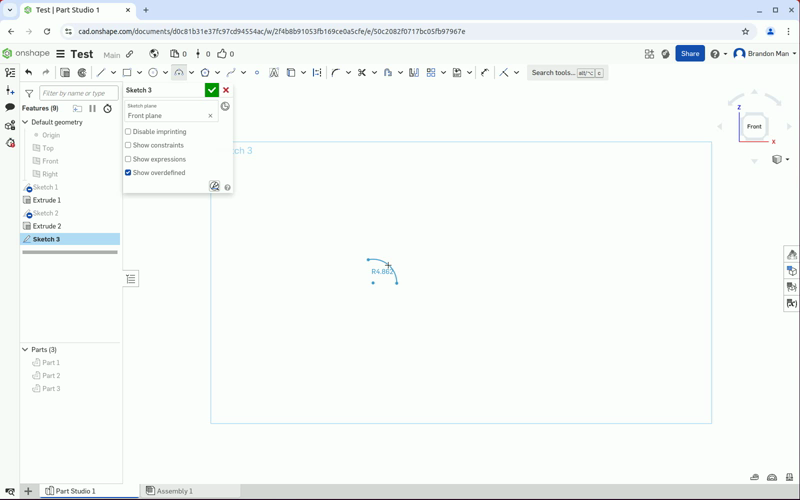
click(388, 264)
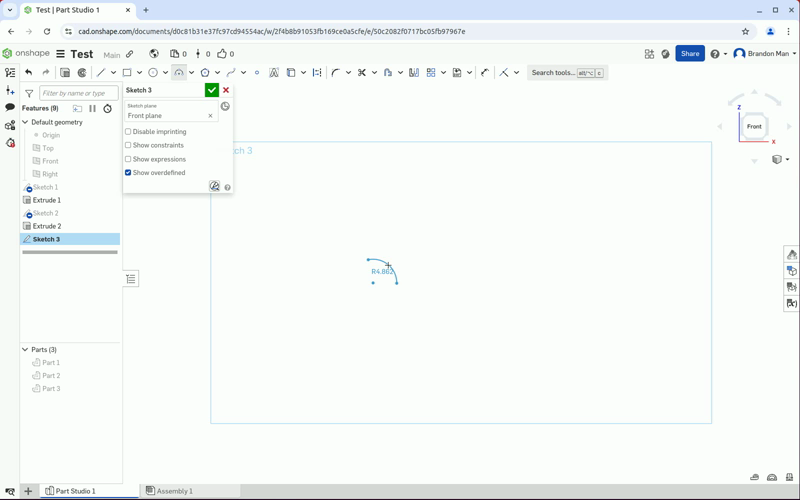
key_up(shift)
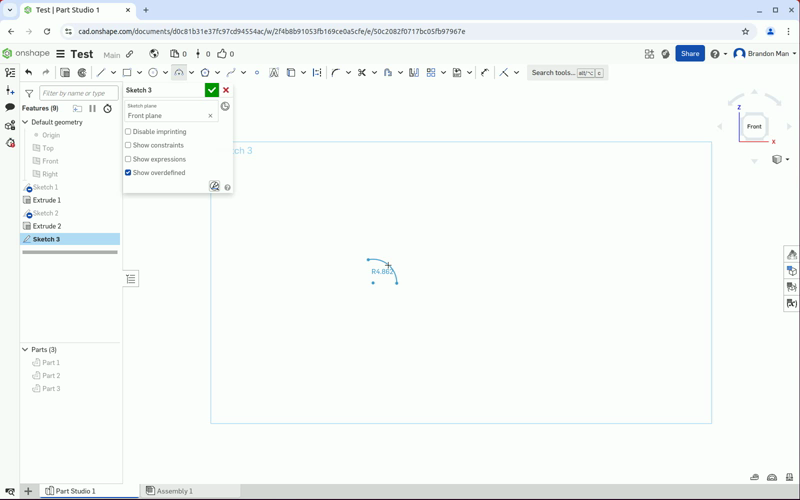
key(esc)
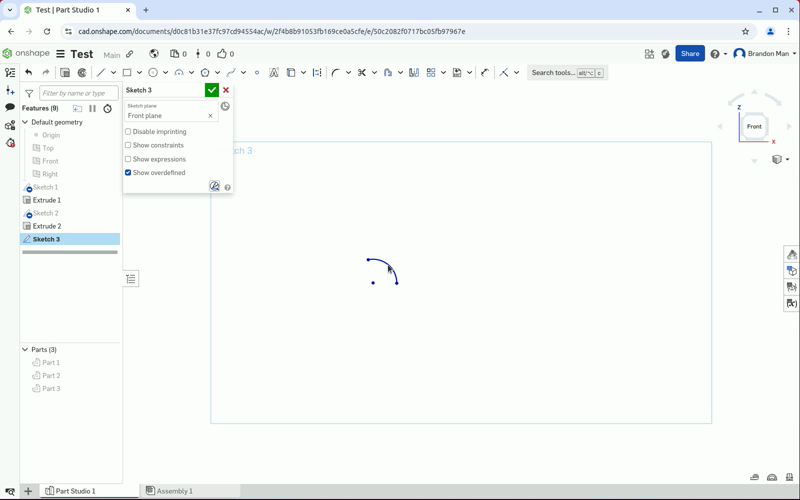
key(l)
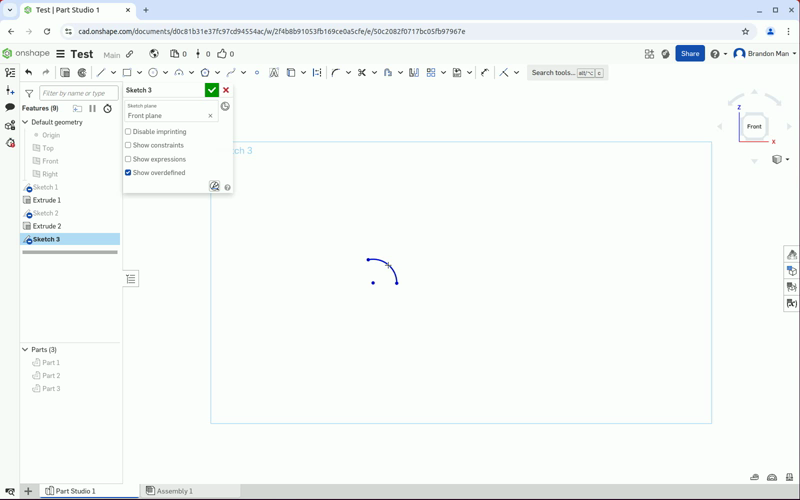
mouse_move(396, 283)
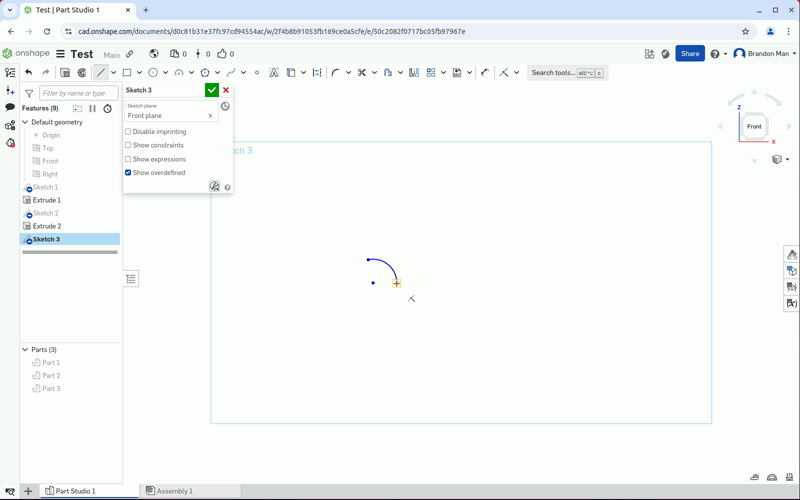
click(396, 283)
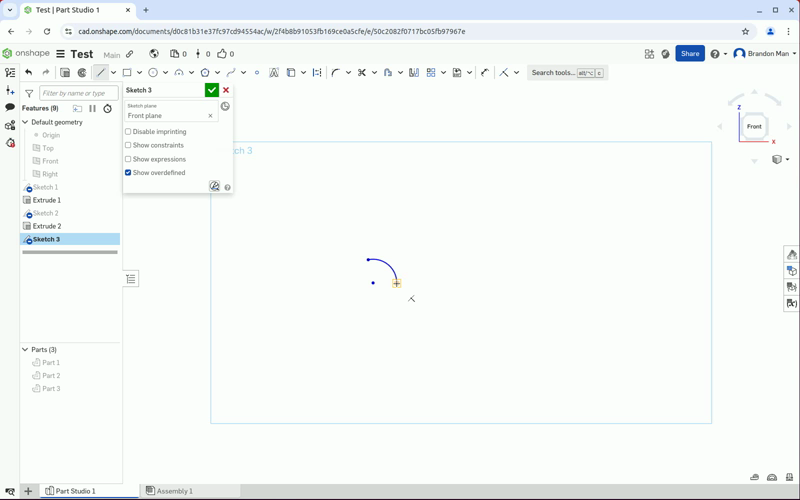
key_down(shift)
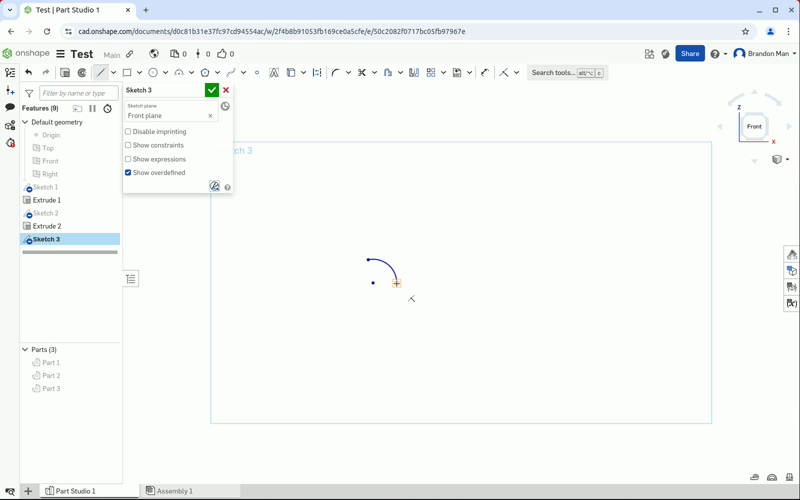
mouse_move(426, 283)
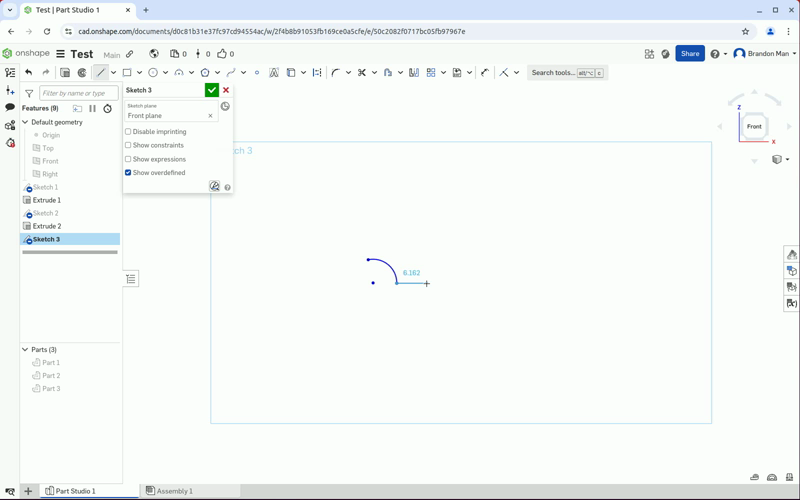
mouse_move(419, 283)
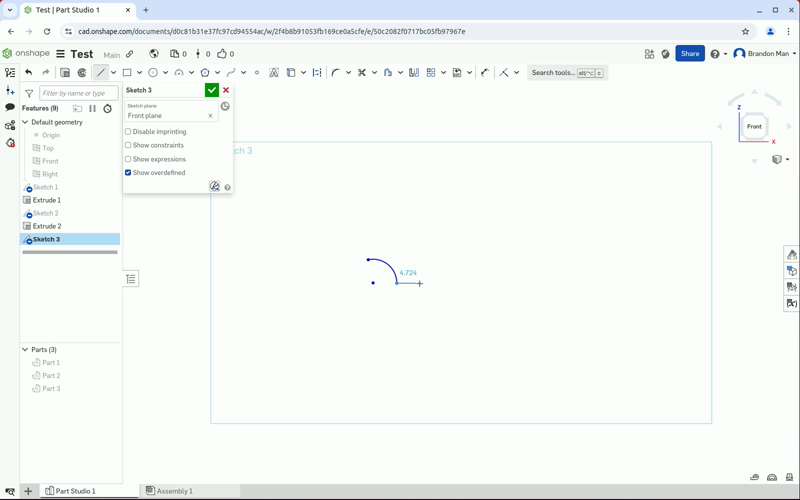
click(419, 283)
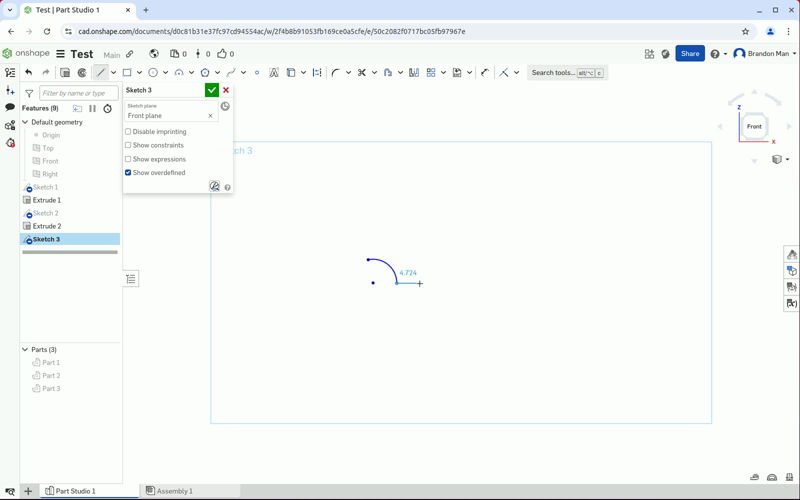
key_up(shift)
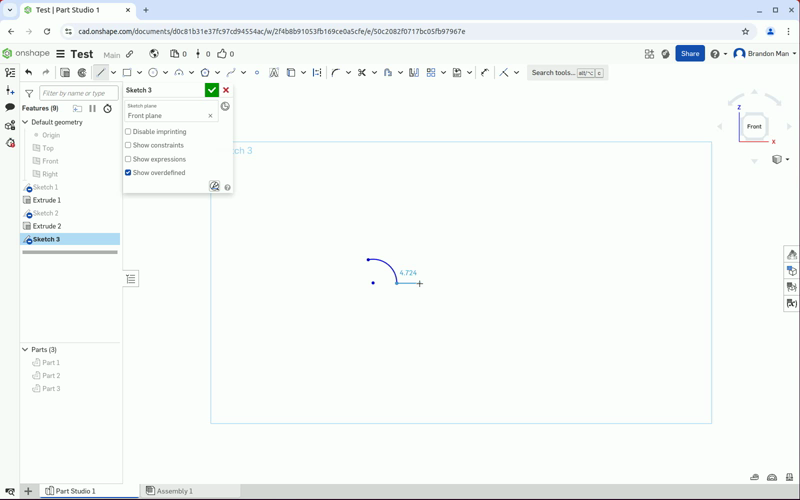
key(esc)
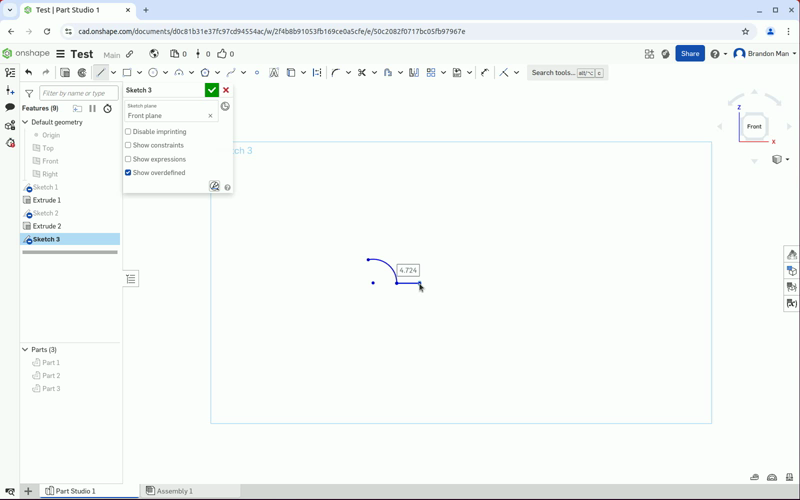
key(a)
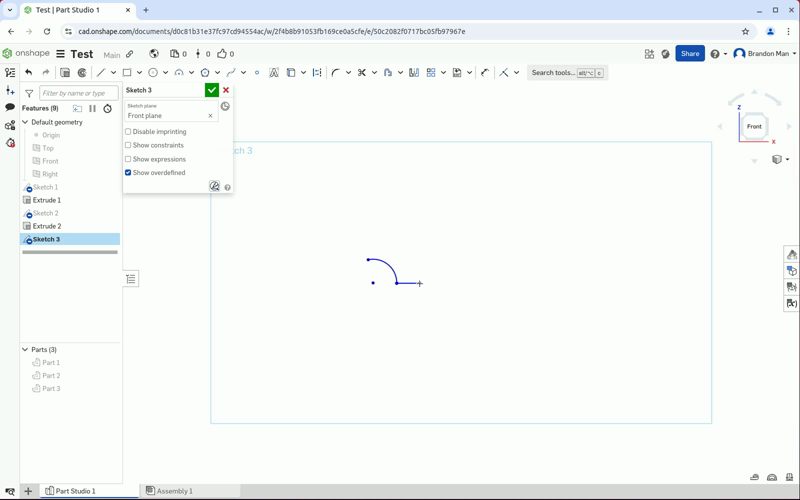
mouse_move(419, 283)
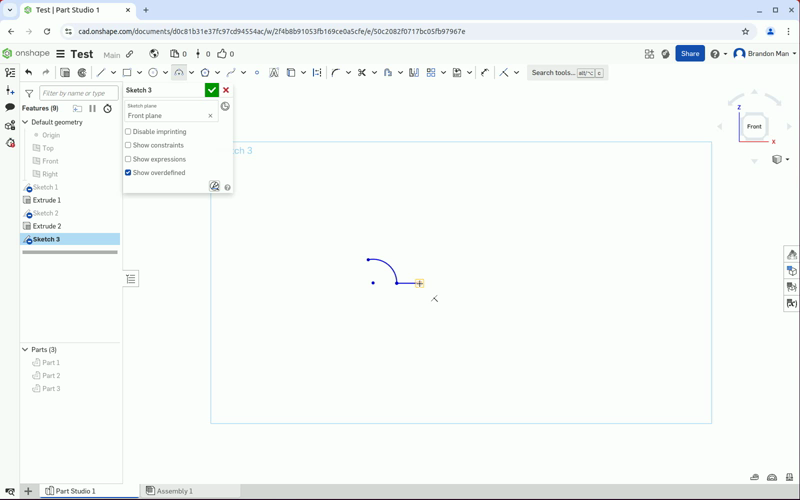
click(419, 283)
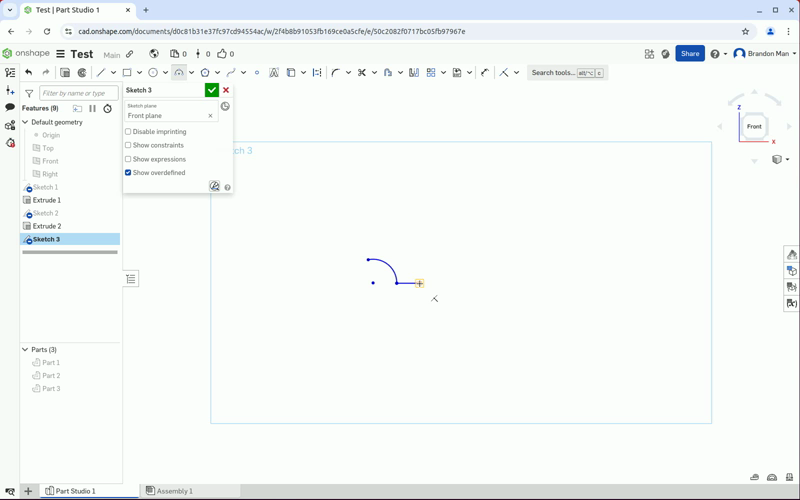
key_down(shift)
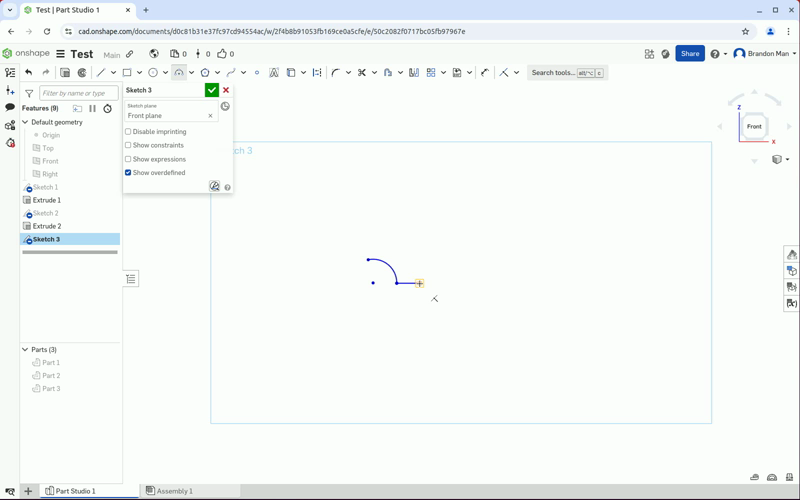
mouse_move(445, 244)
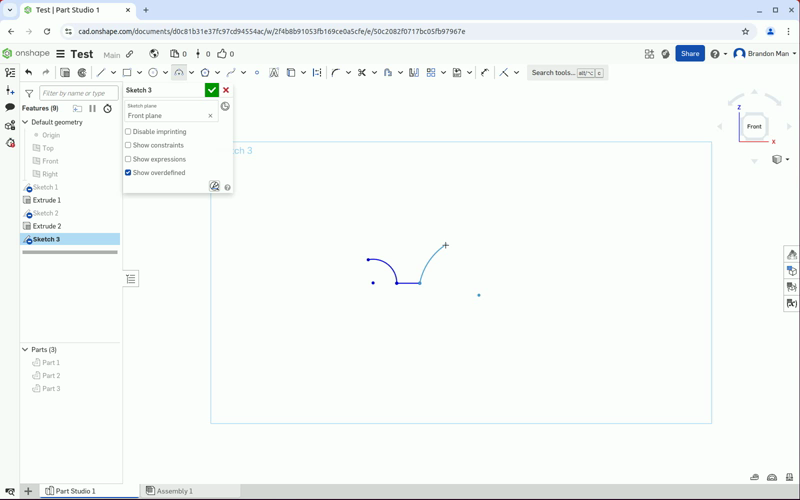
click(445, 244)
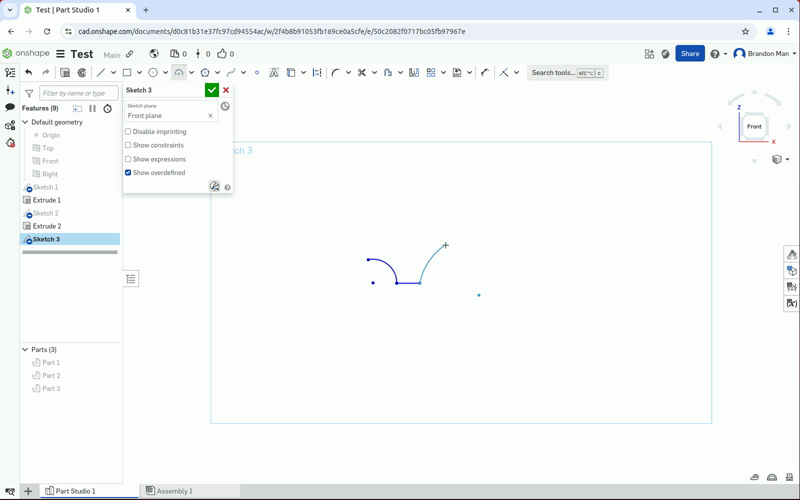
mouse_move(426, 259)
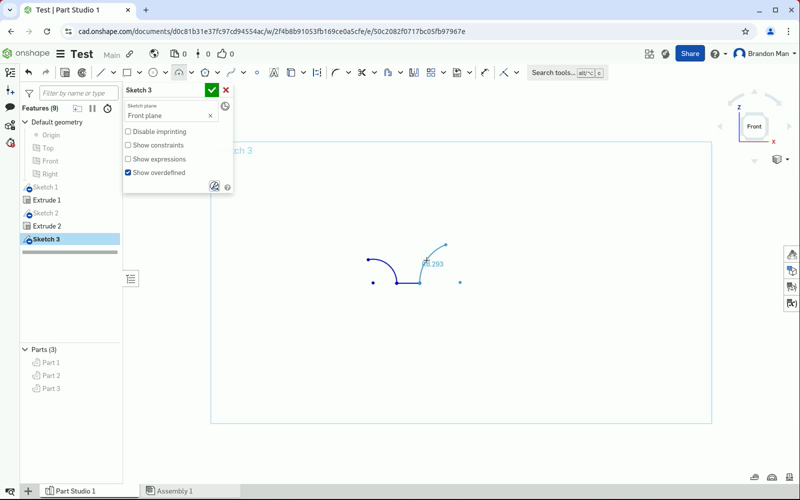
click(426, 259)
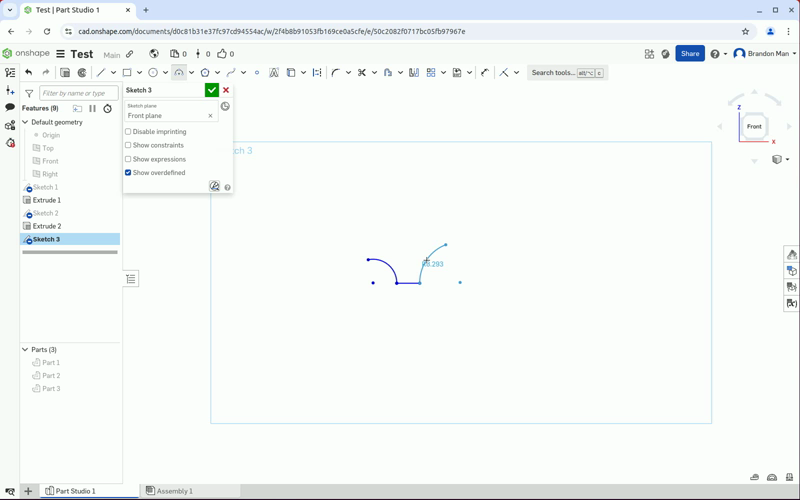
key_up(shift)
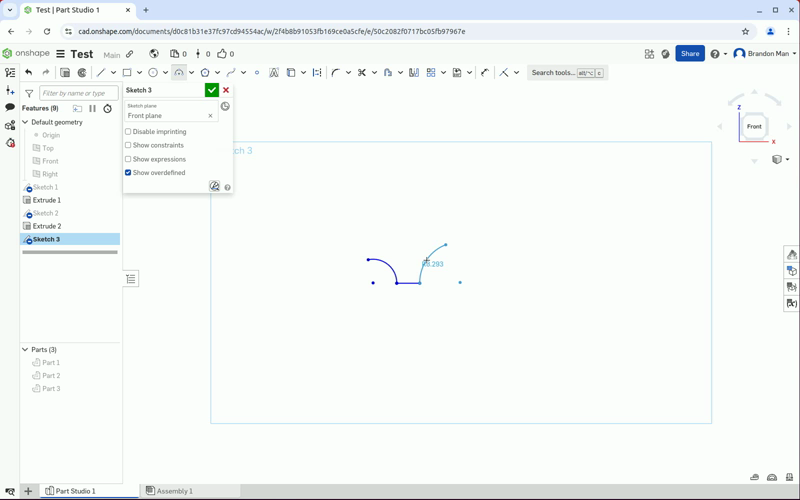
key(esc)
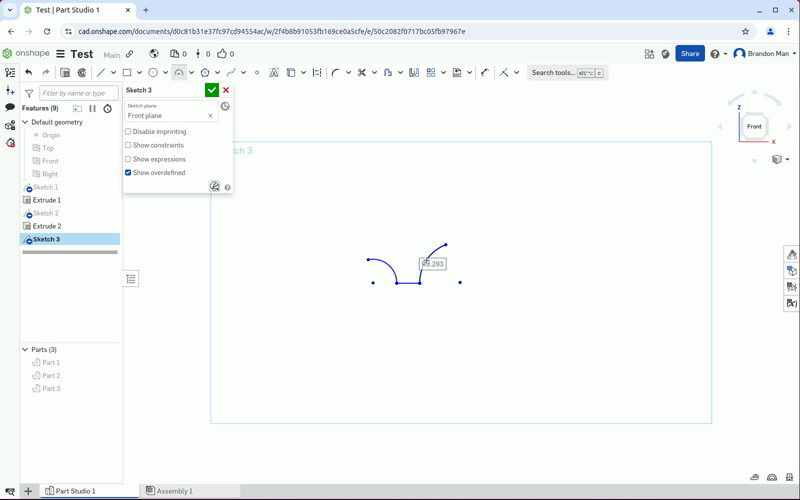
key(l)
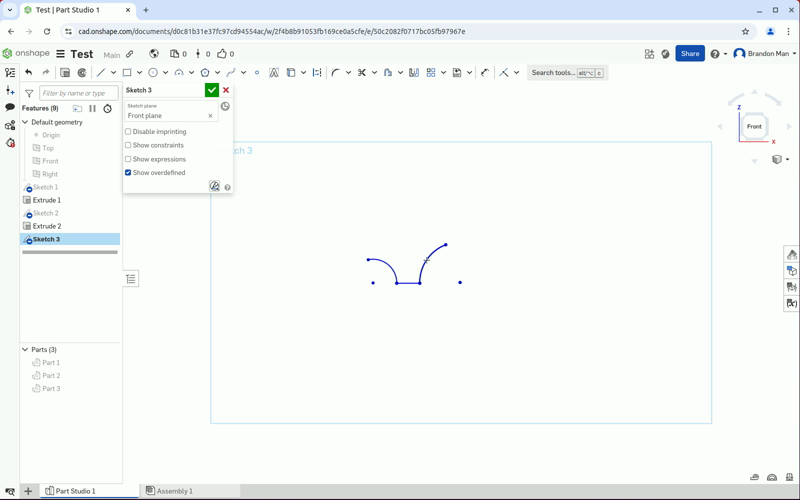
mouse_move(445, 244)
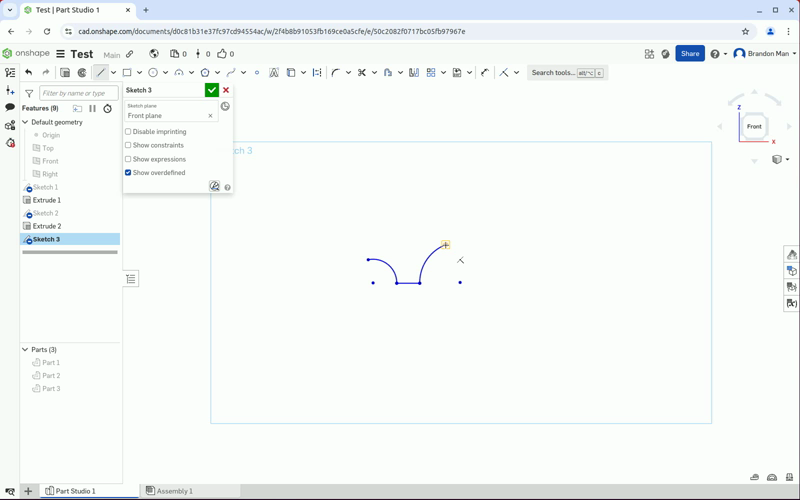
click(445, 244)
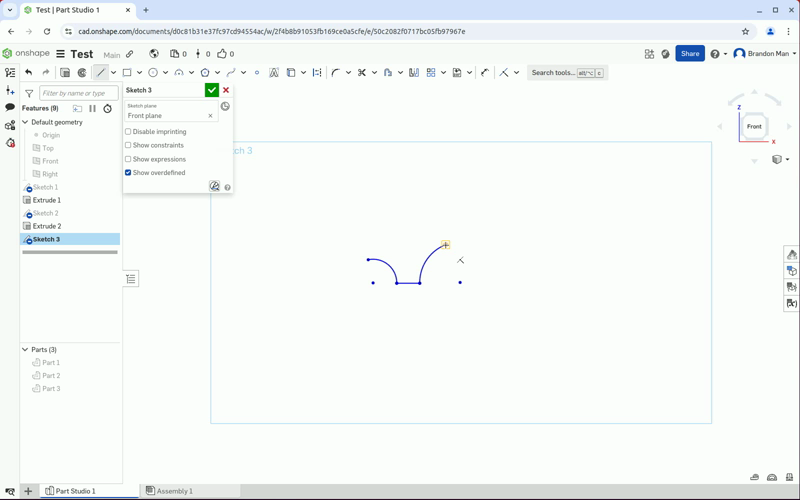
key_down(shift)
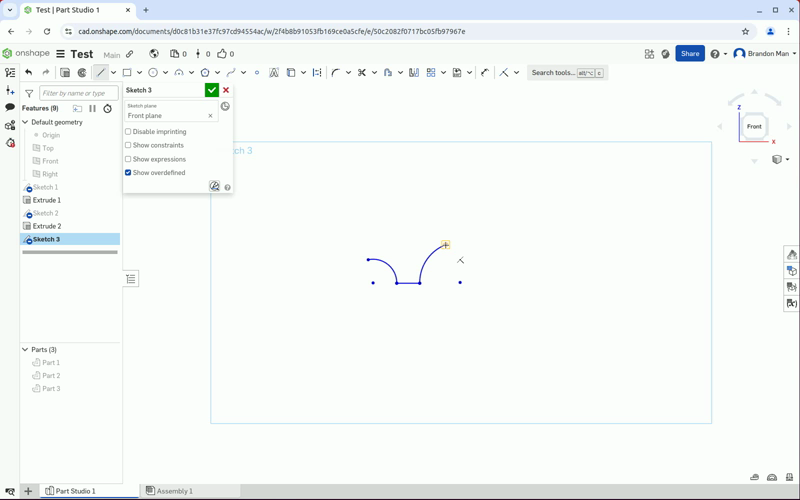
mouse_move(368, 259)
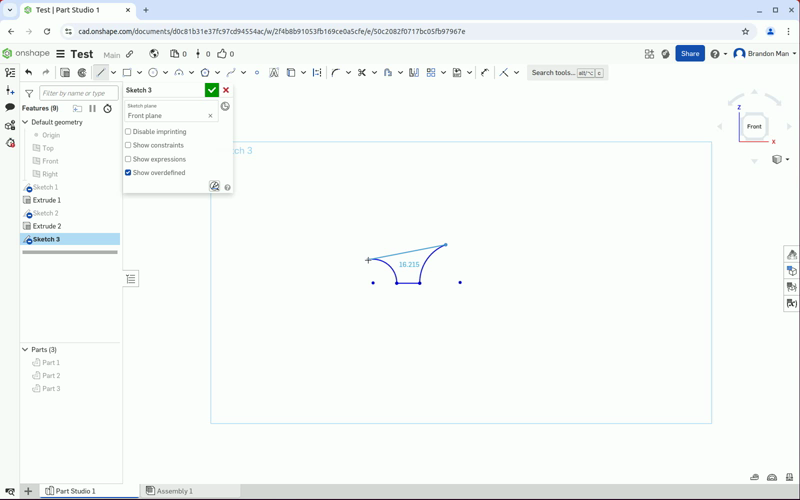
key_up(shift)
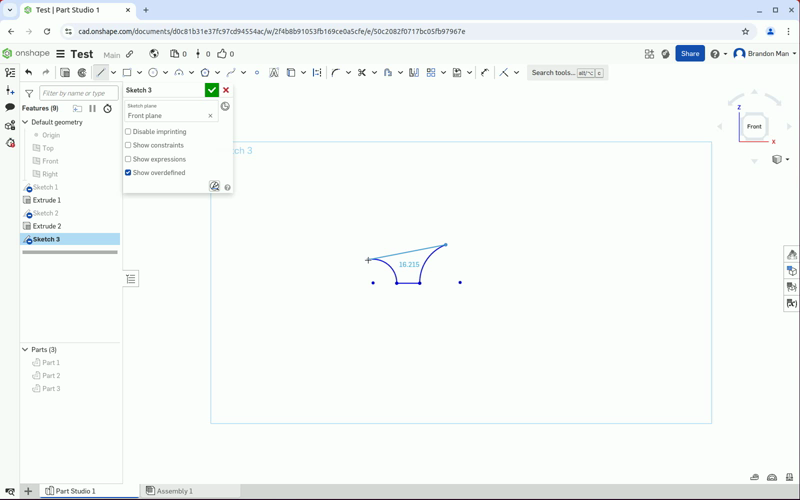
click(368, 259)
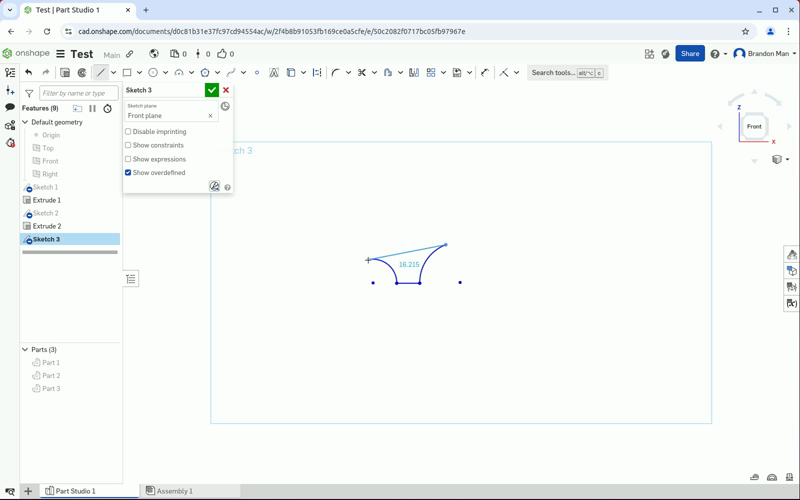
key(esc)
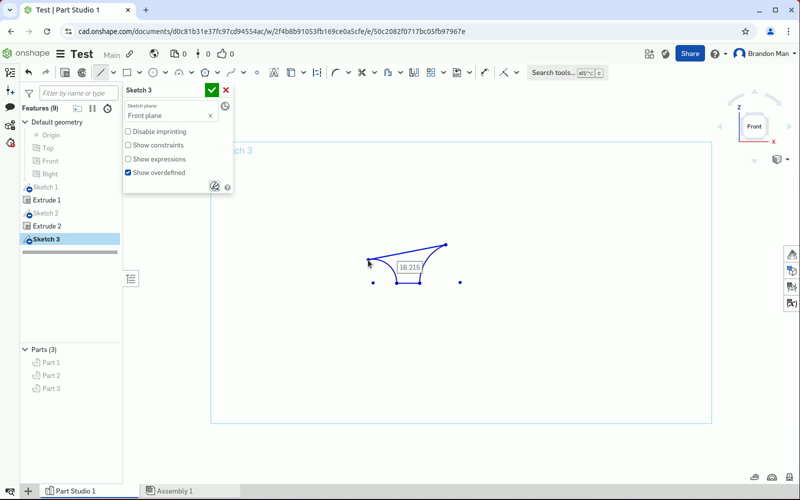
mouse_move(414, 272)
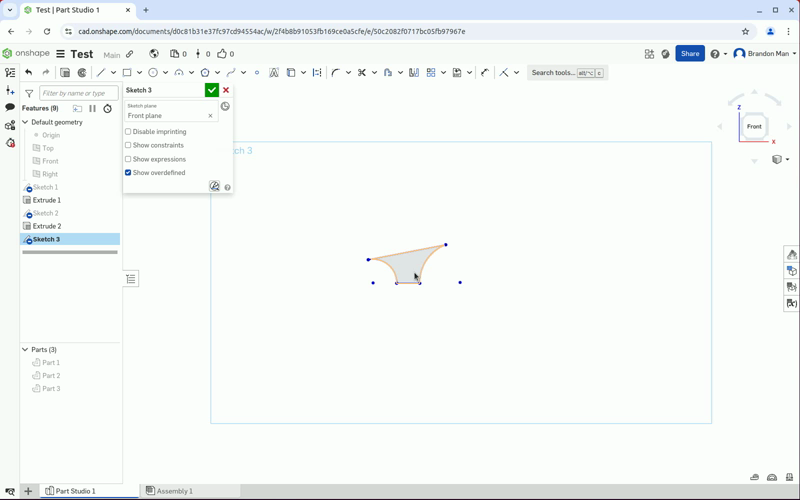
scroll(6)
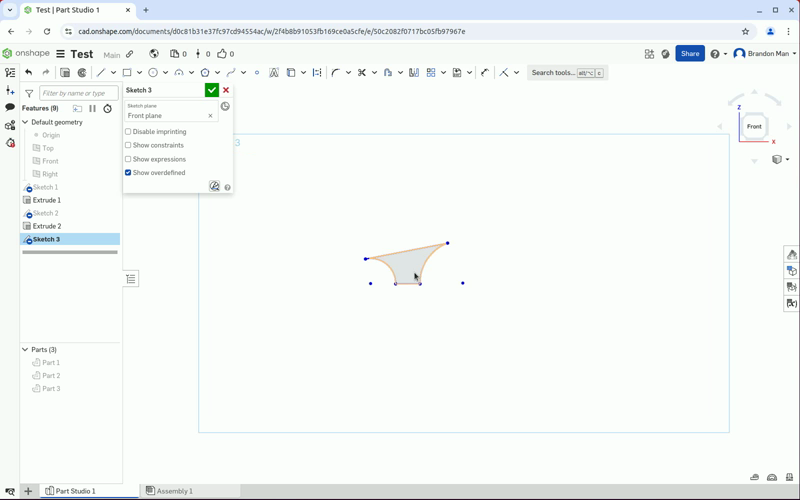
scroll(6)
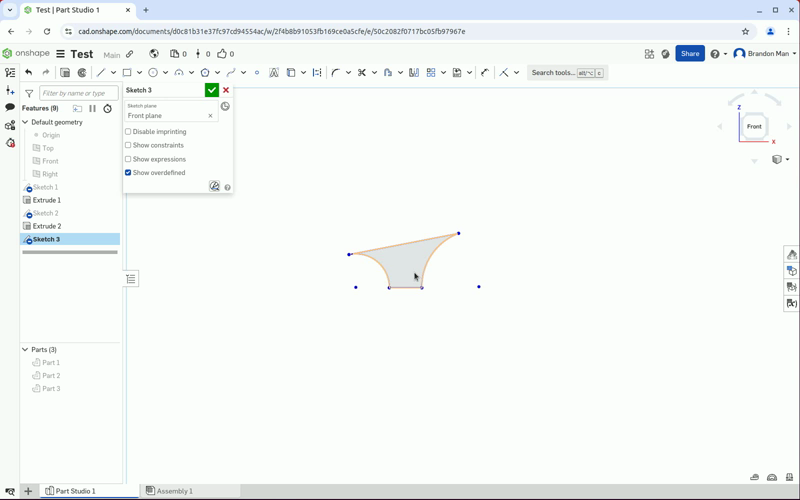
scroll(6)
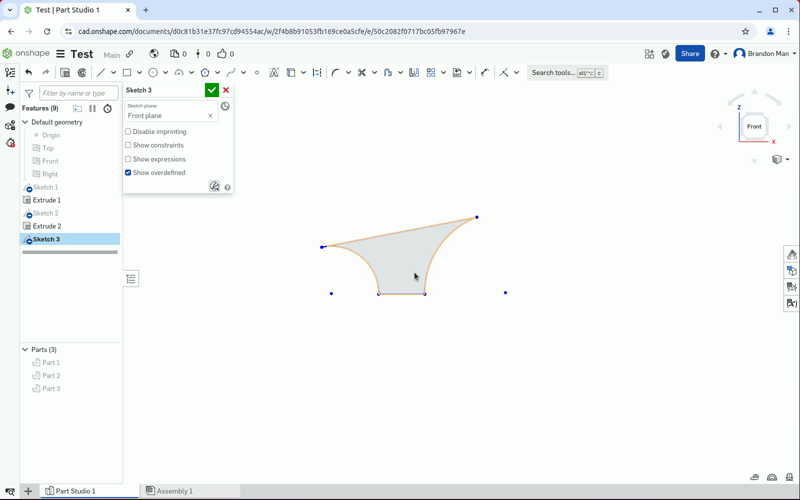
scroll(6)
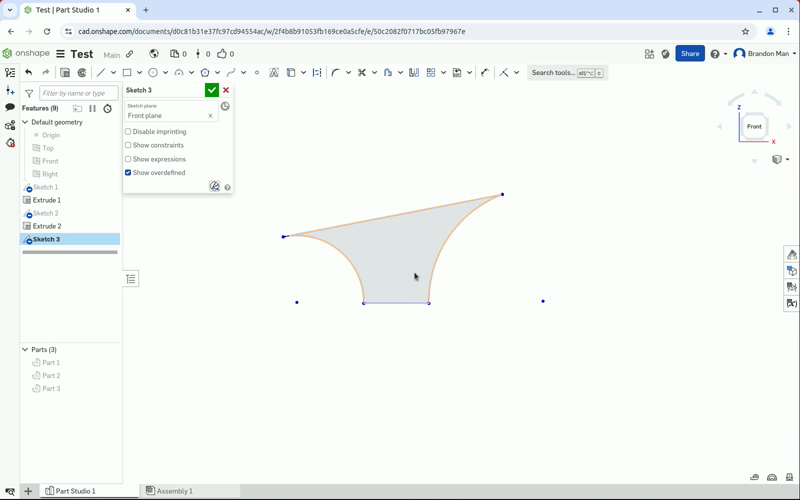
scroll(6)
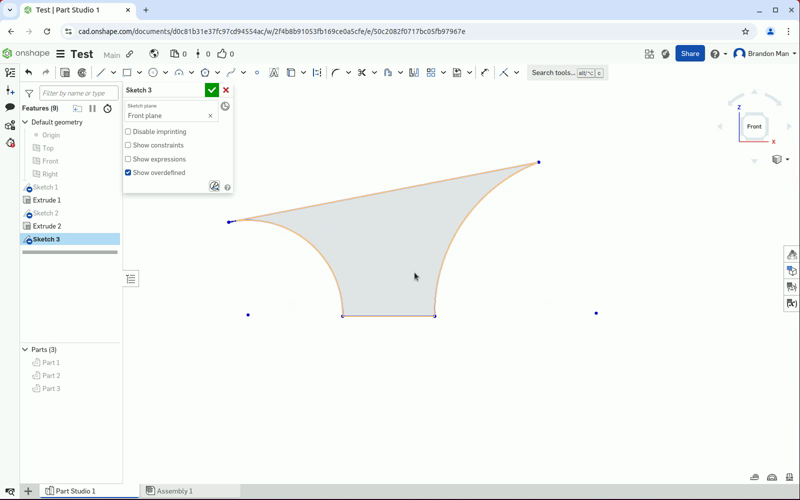
scroll(6)
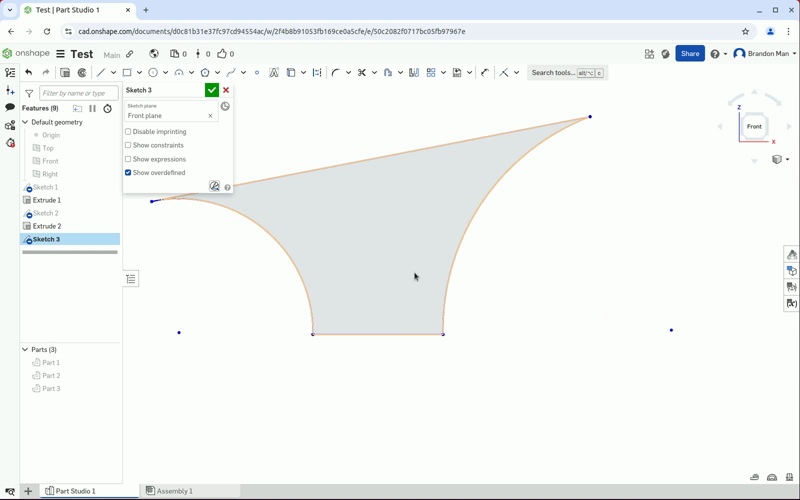
scroll(6)
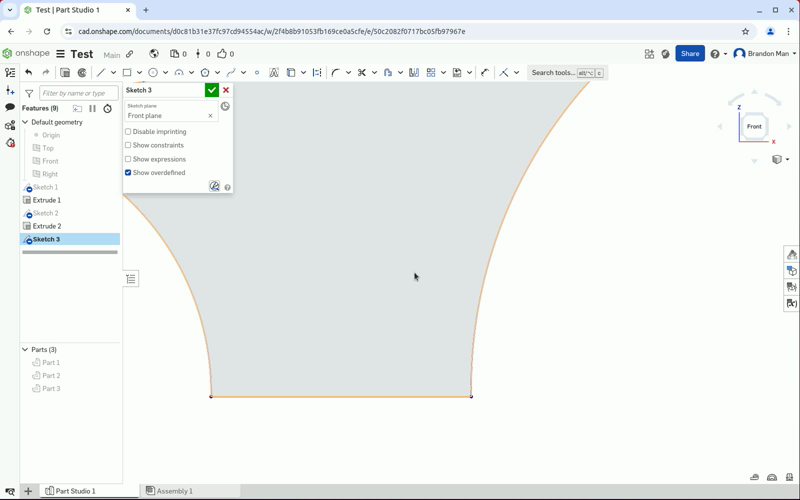
click(414, 272)
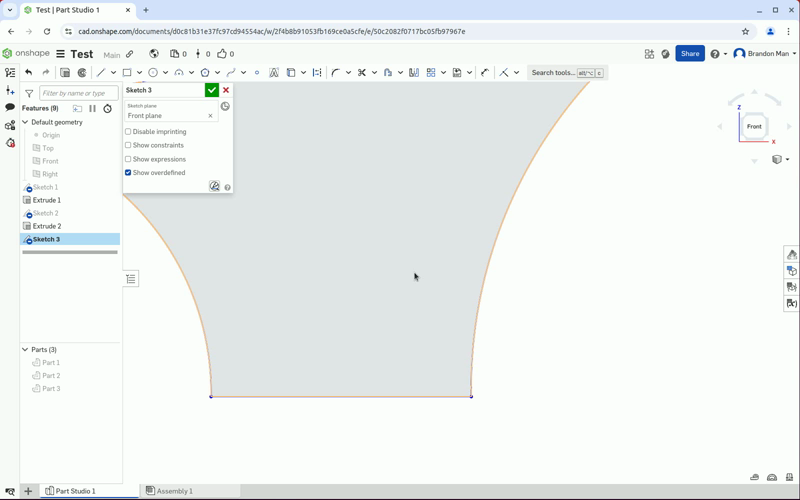
scroll(-6)
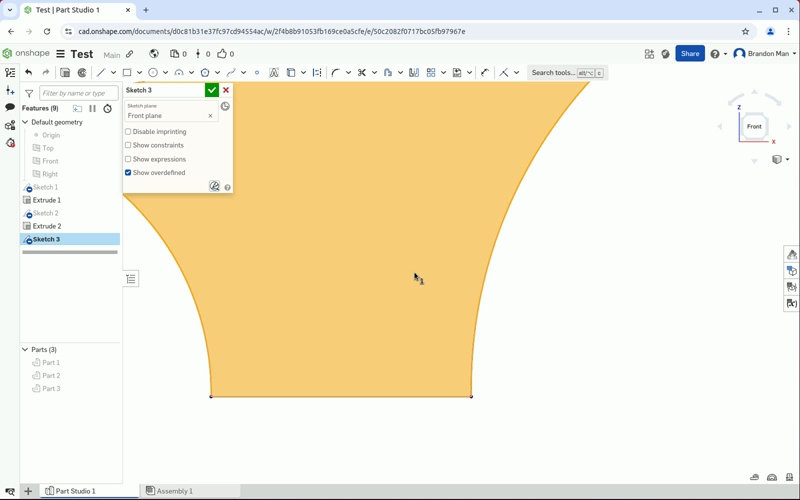
scroll(-6)
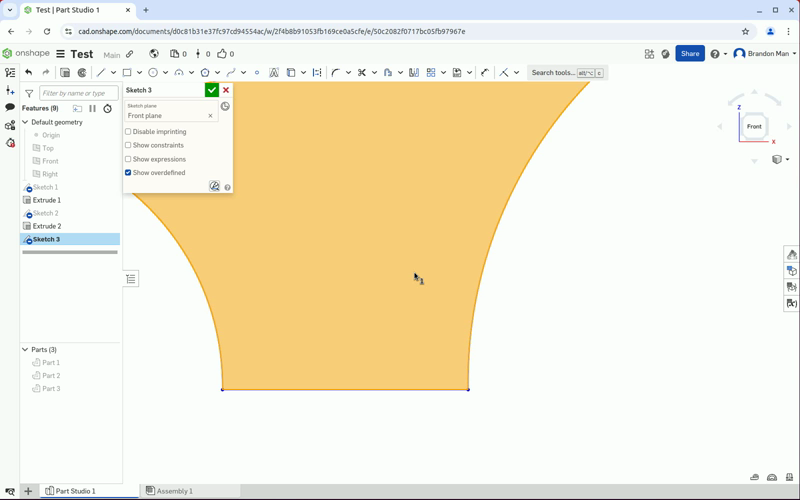
scroll(-6)
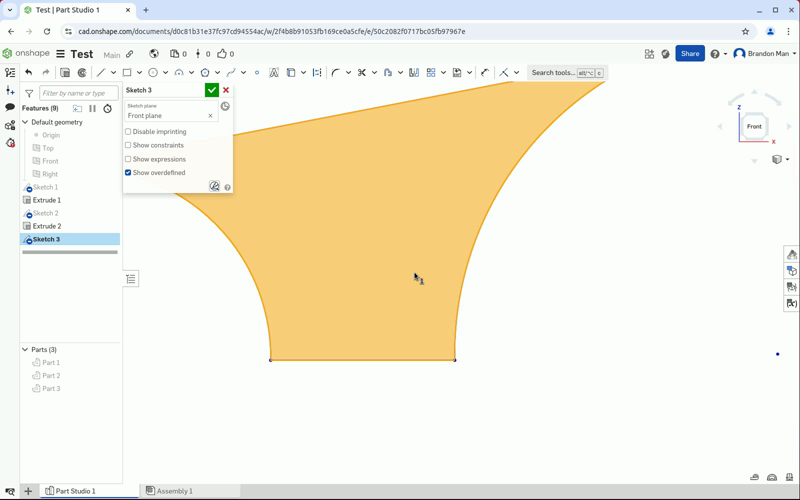
scroll(-6)
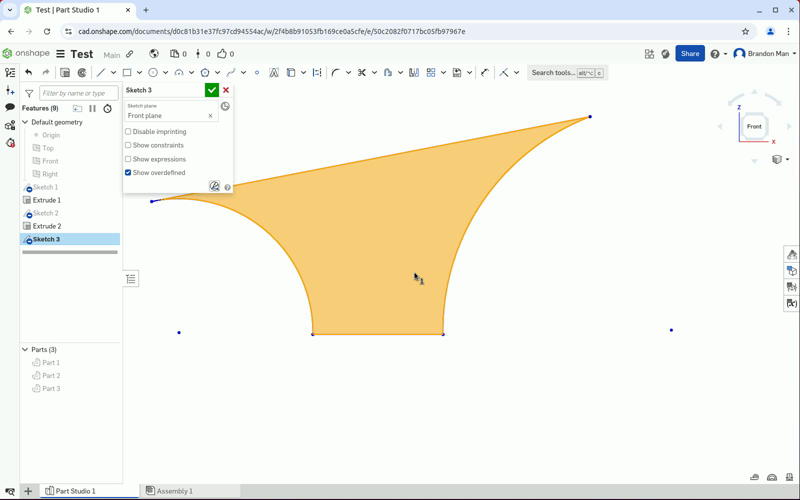
scroll(-6)
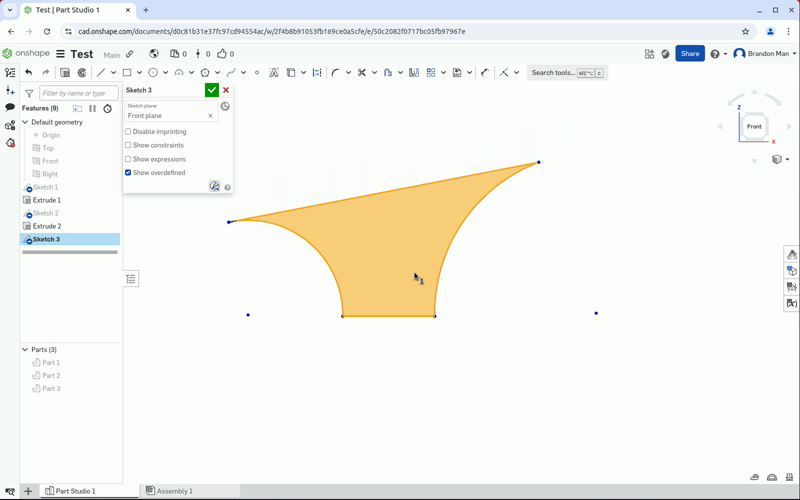
scroll(-6)
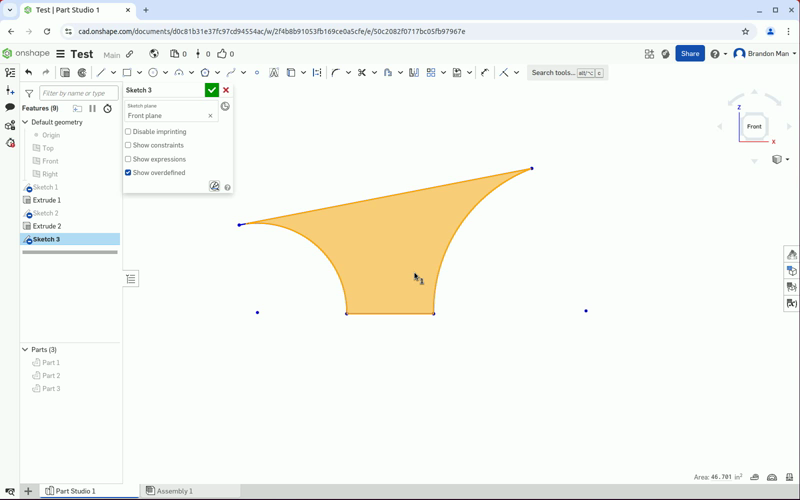
scroll(-6)
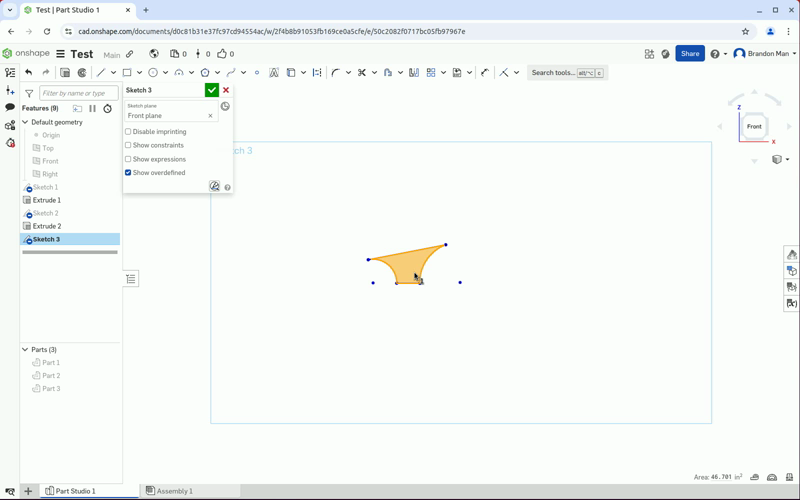
mouse_move(73, 352)
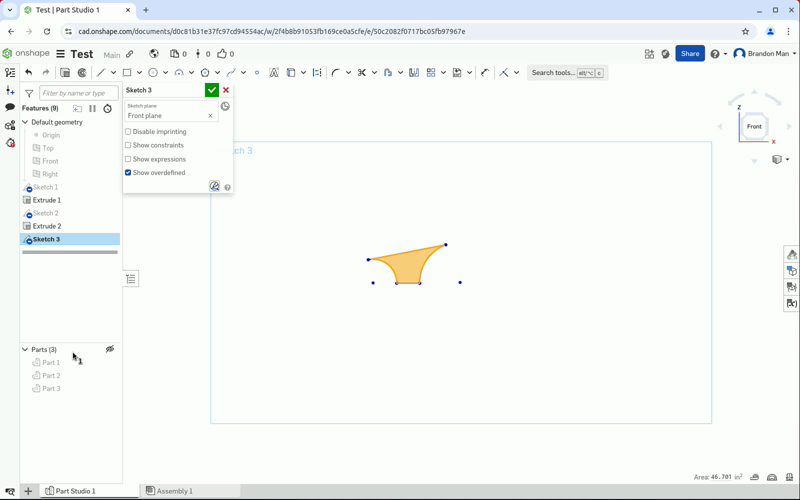
key(shift+y)
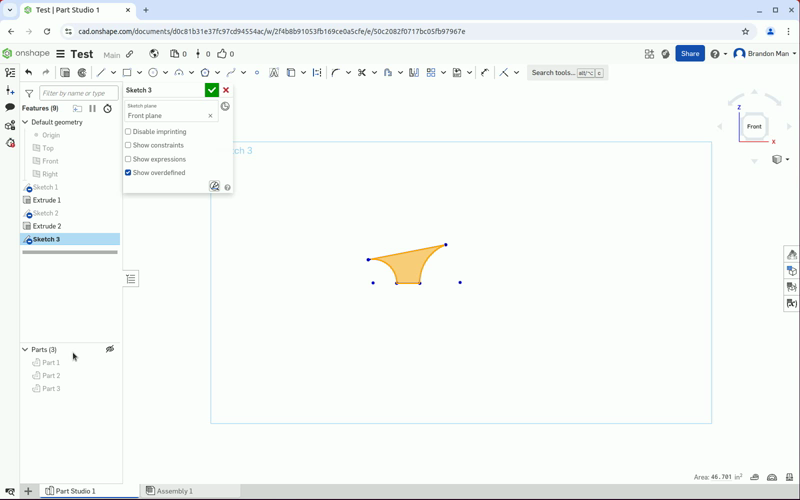
key(shift+e)
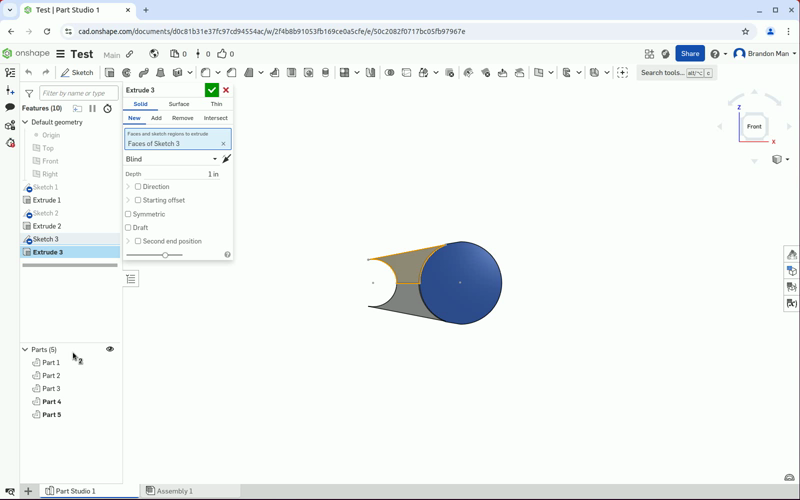
mouse_move(143, 106)
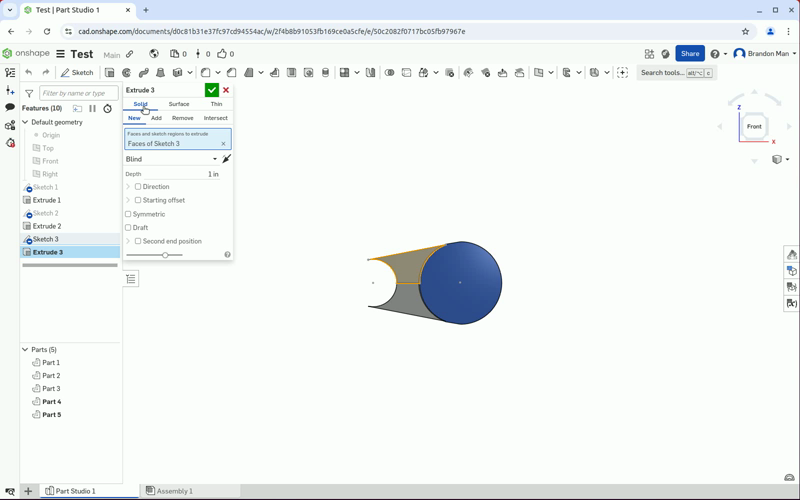
click(143, 106)
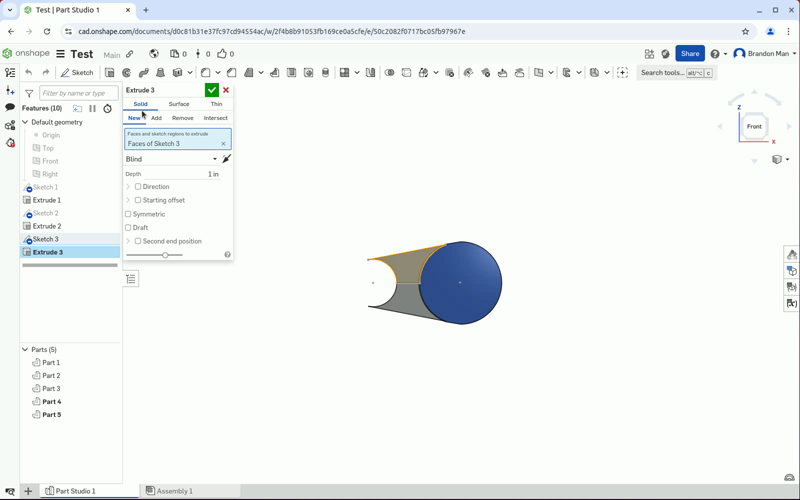
mouse_move(137, 120)
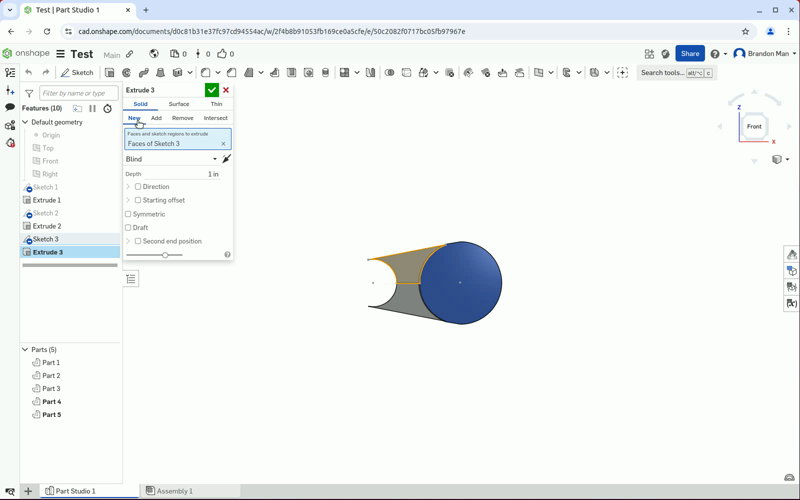
click(137, 120)
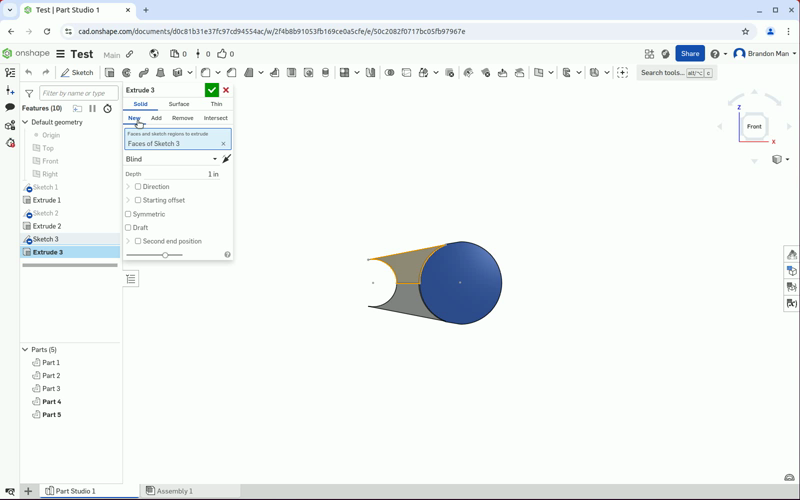
key(tab, 4)
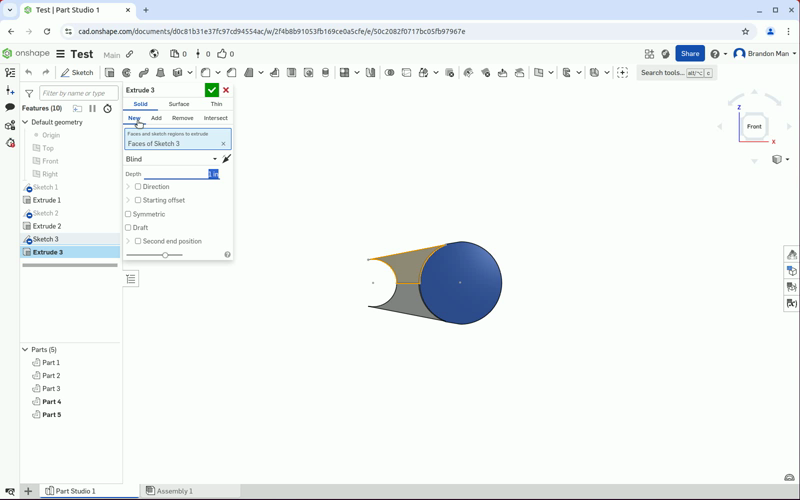
text(-0.482)
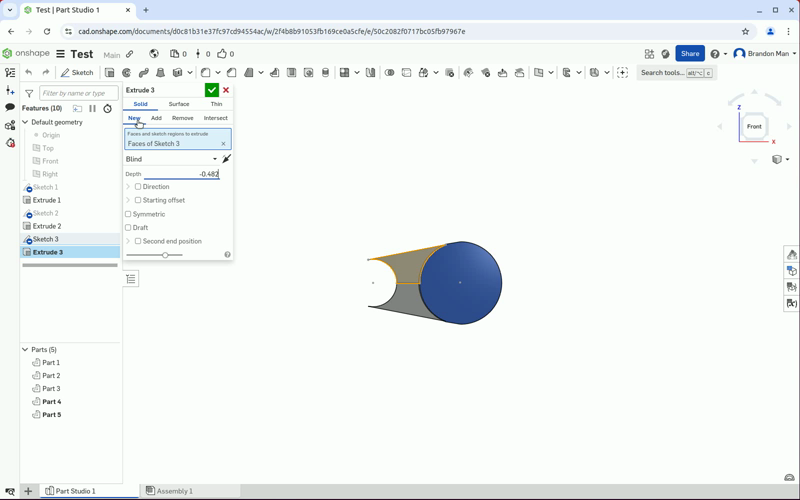
key(tab, 3)
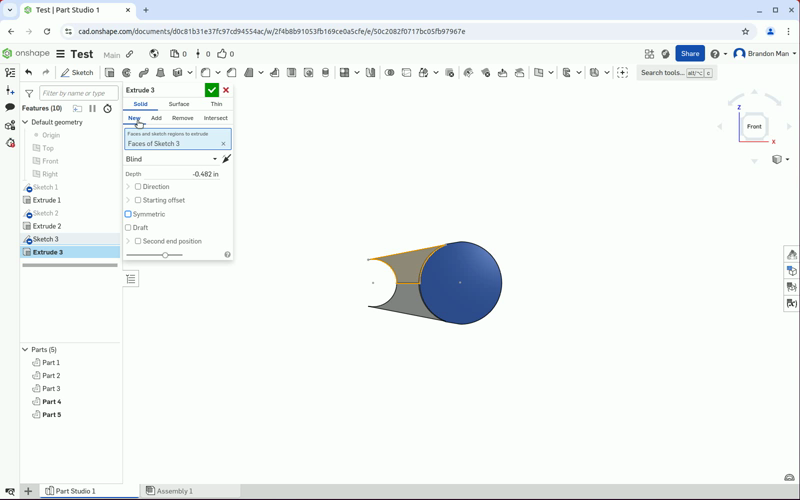
key(space)
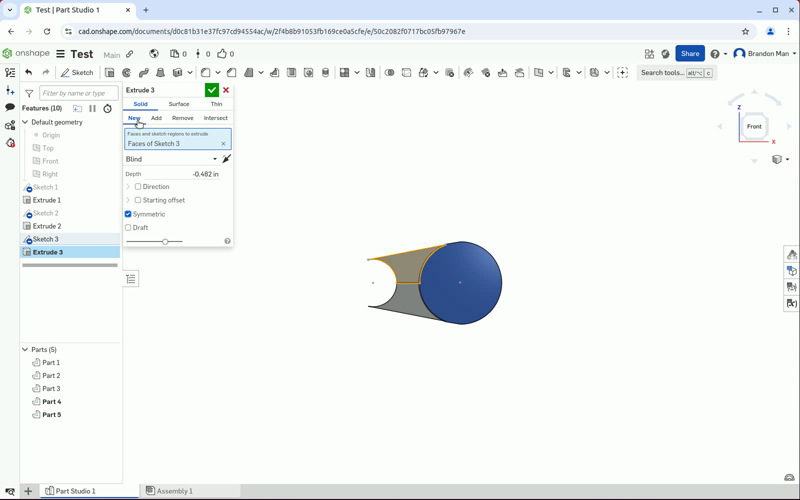
key(enter)
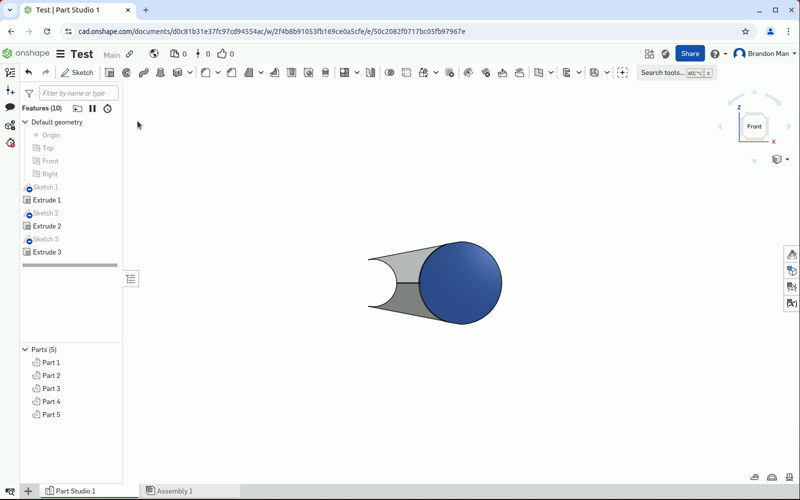
key(shift+h)
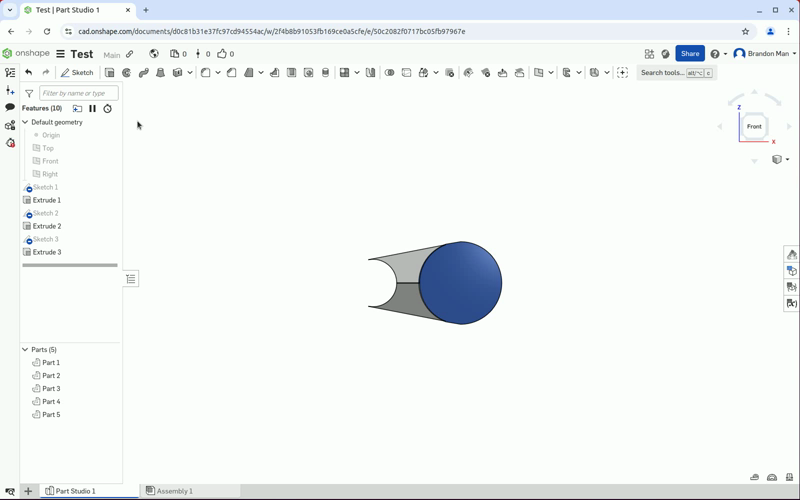
key(shift+h)
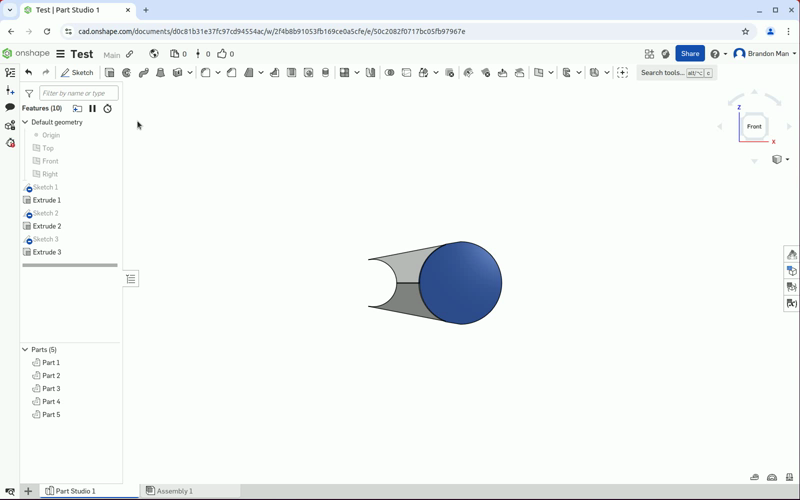
mouse_move(73, 189)
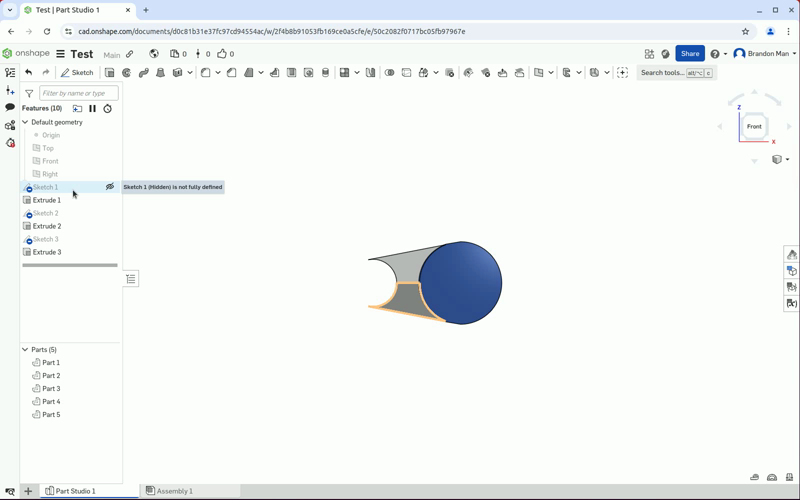
click(73, 189)
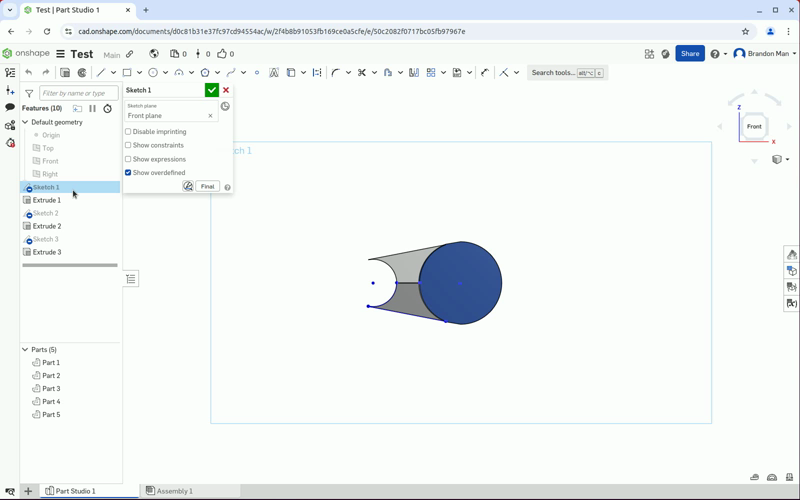
mouse_move(229, 92)
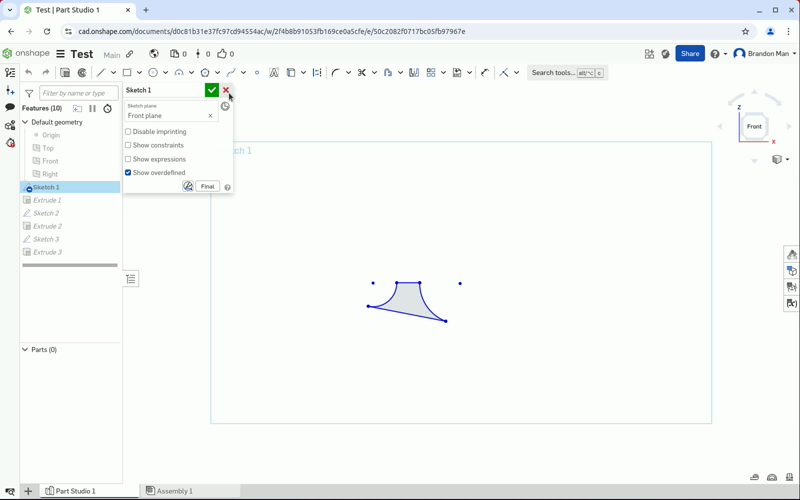
click(229, 92)
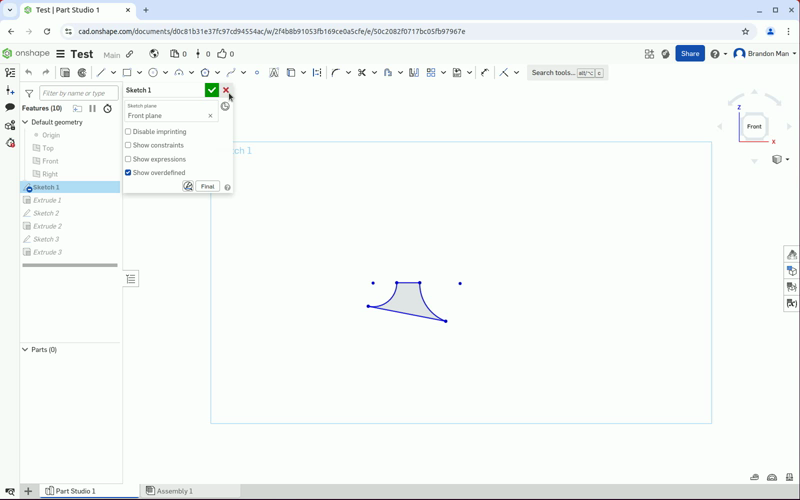
key(shift+s)
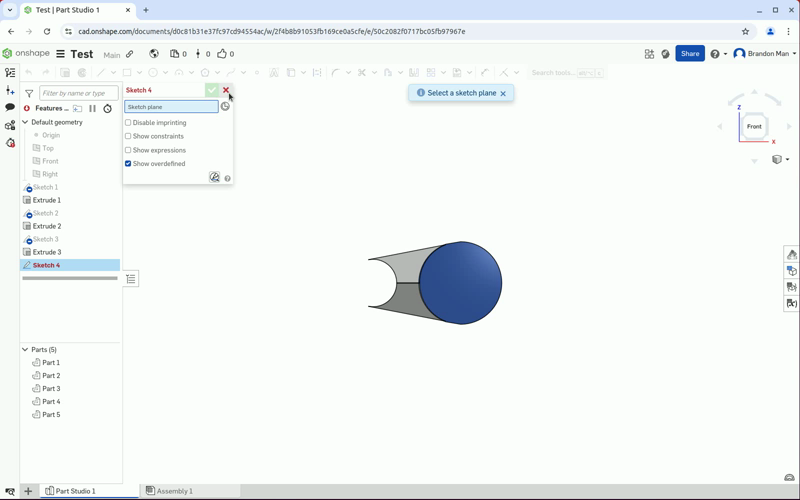
mouse_move(73, 163)
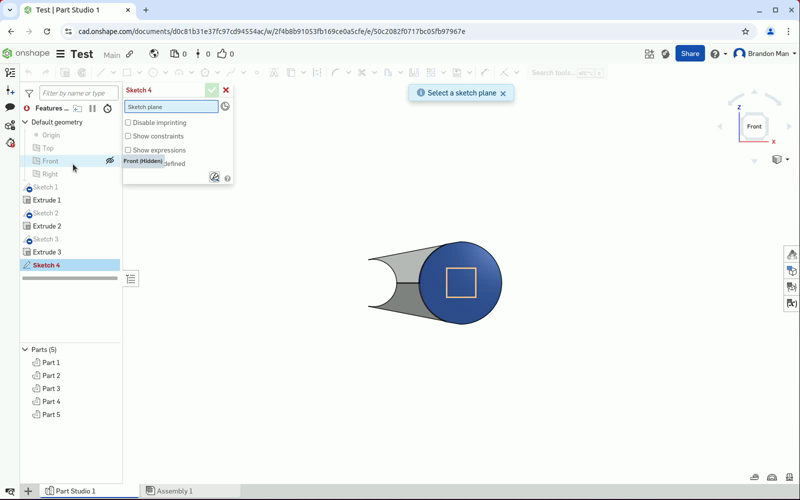
click(73, 163)
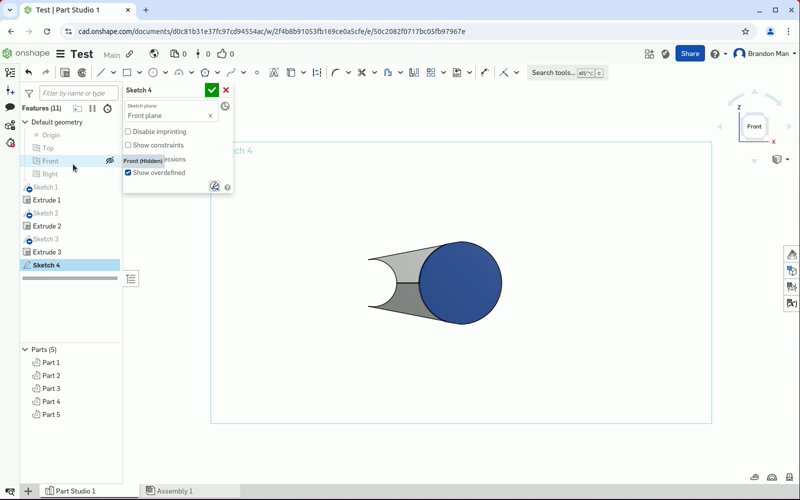
mouse_move(73, 352)
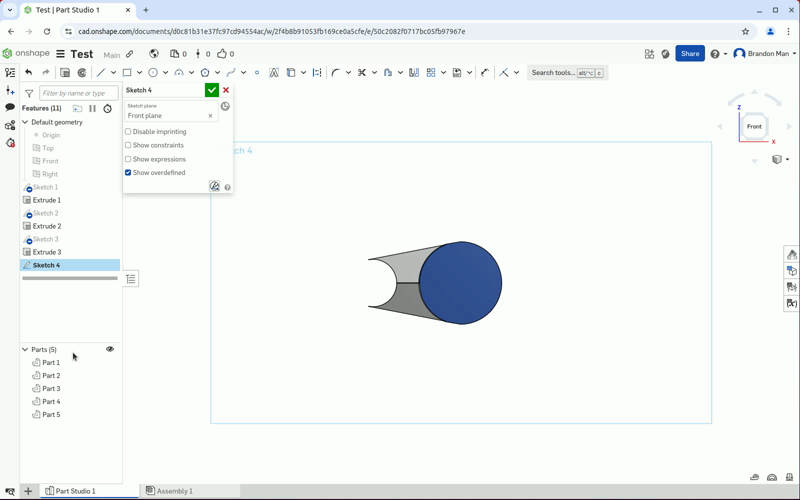
key(y)
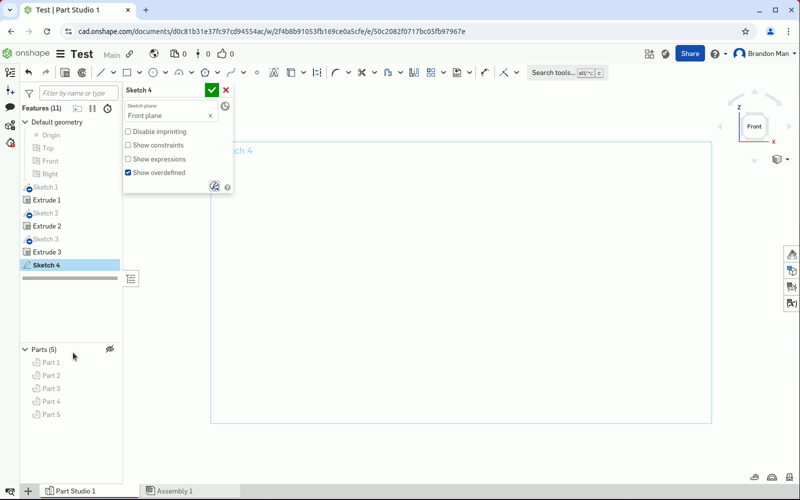
key(a)
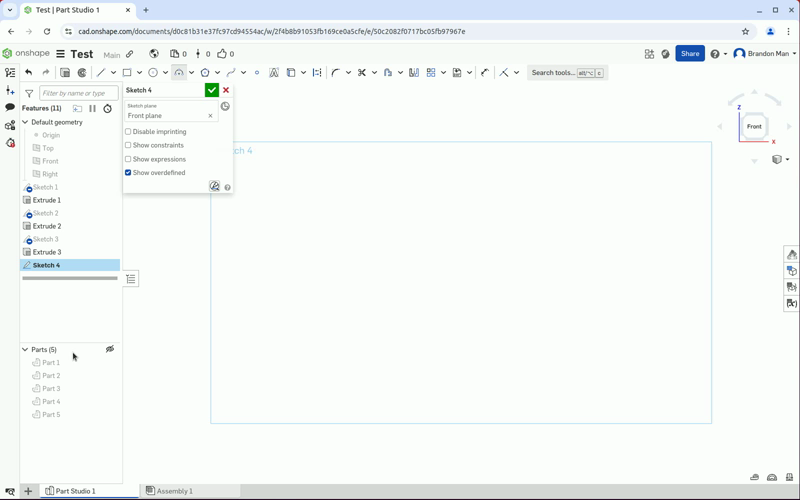
key_down(shift)
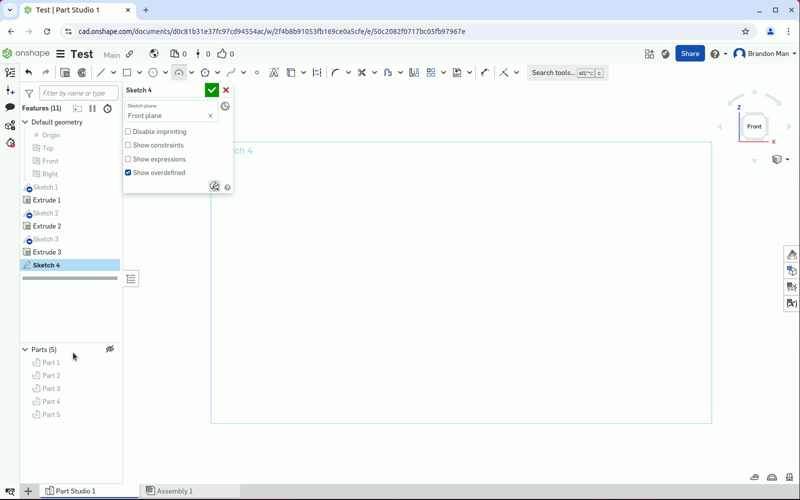
mouse_move(348, 282)
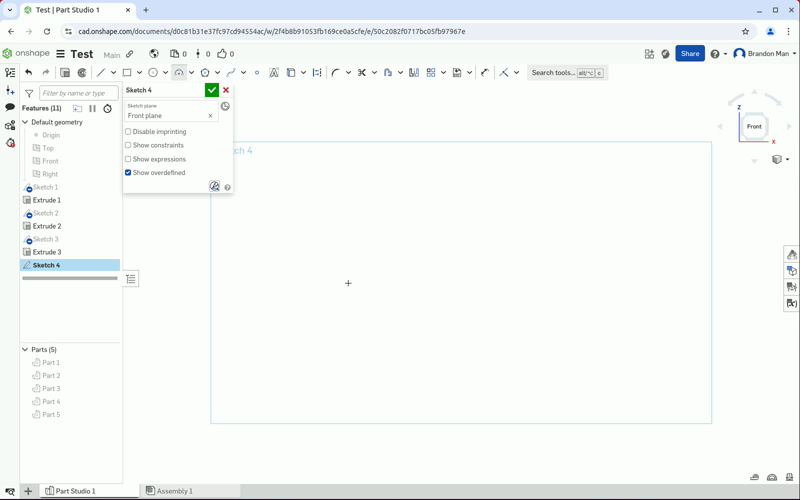
click(348, 282)
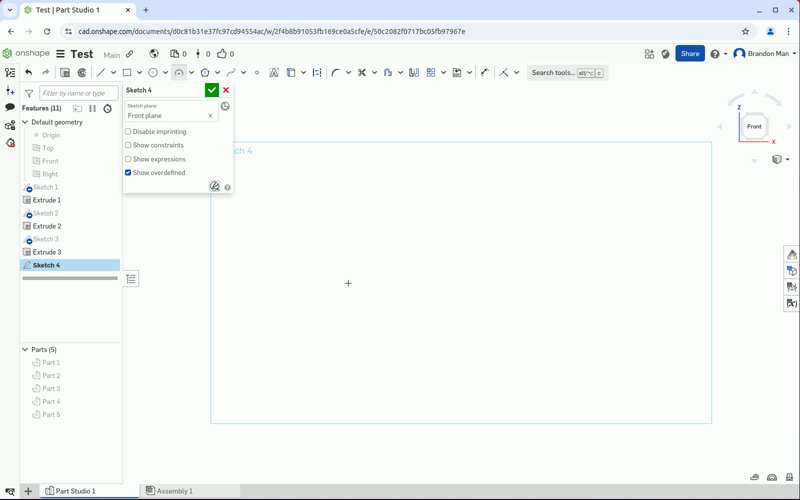
key_up(shift)
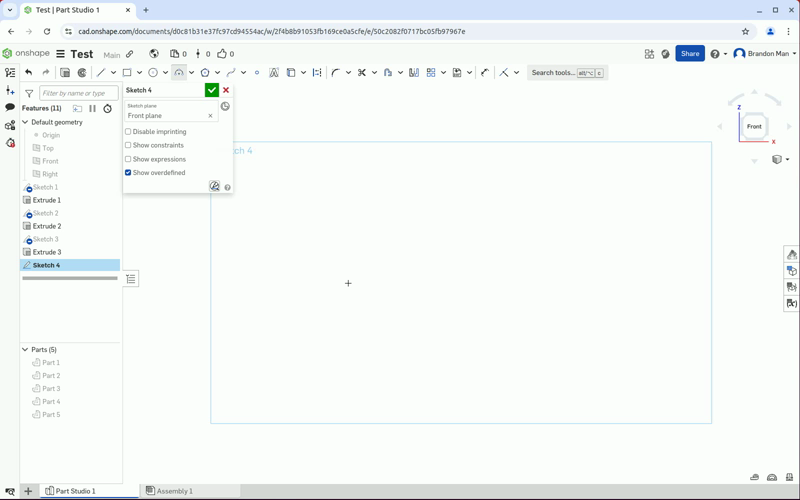
key_down(shift)
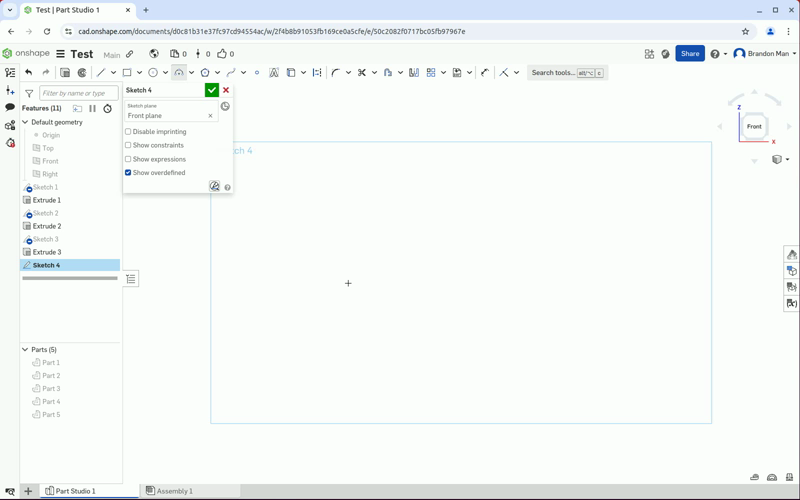
mouse_move(398, 282)
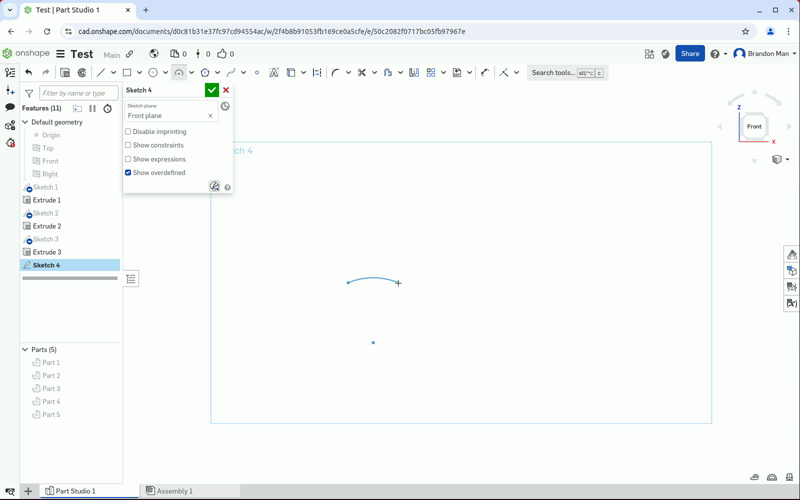
click(398, 282)
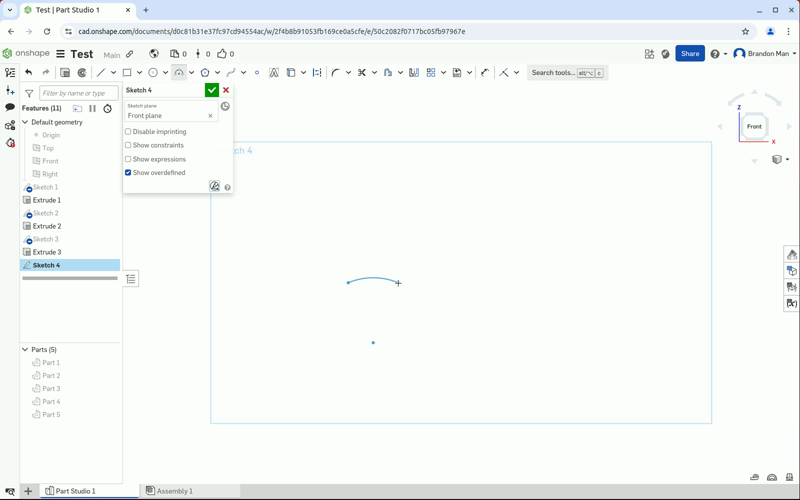
mouse_move(373, 307)
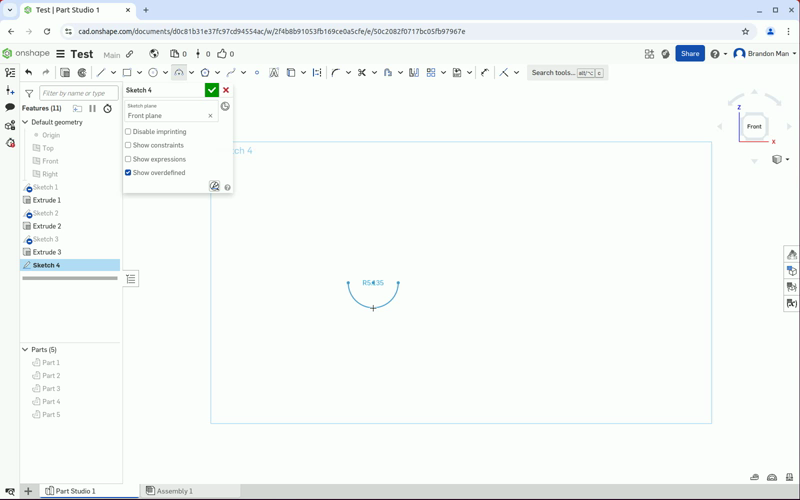
click(373, 307)
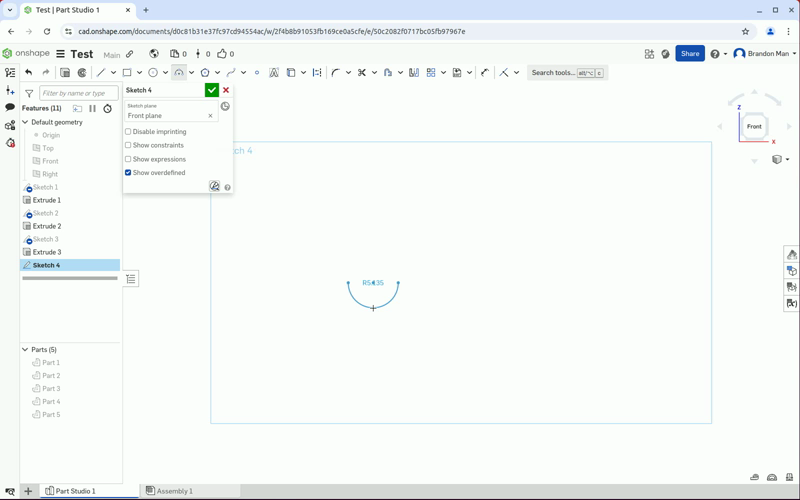
key_up(shift)
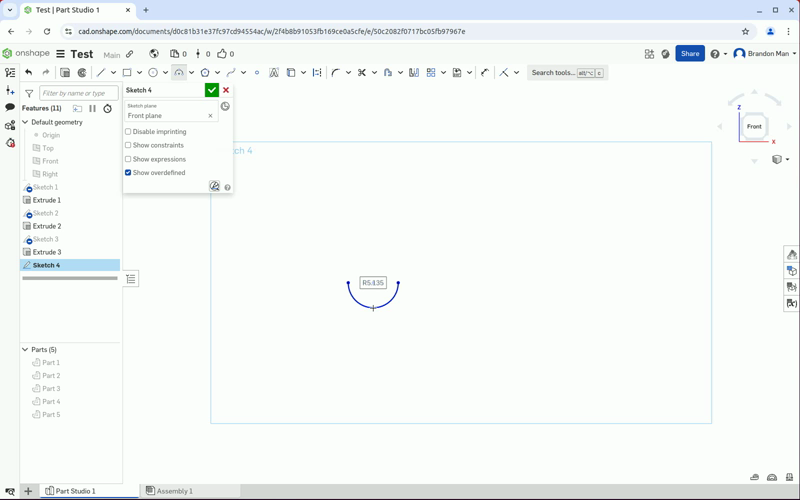
key(esc)
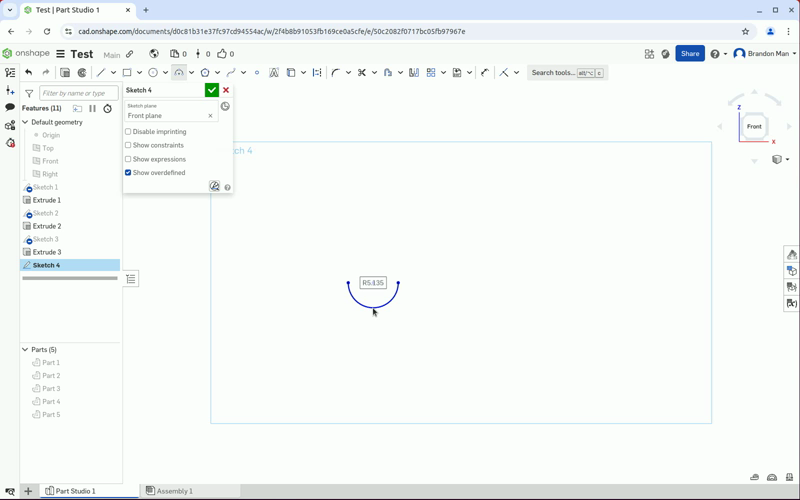
key(l)
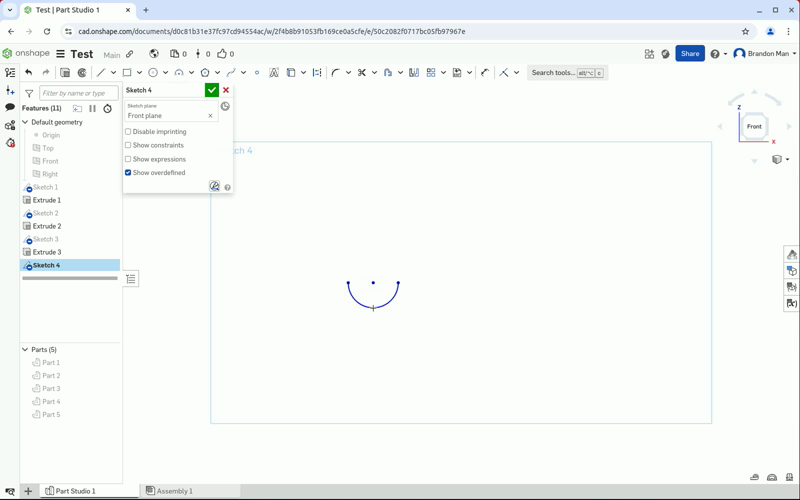
mouse_move(398, 282)
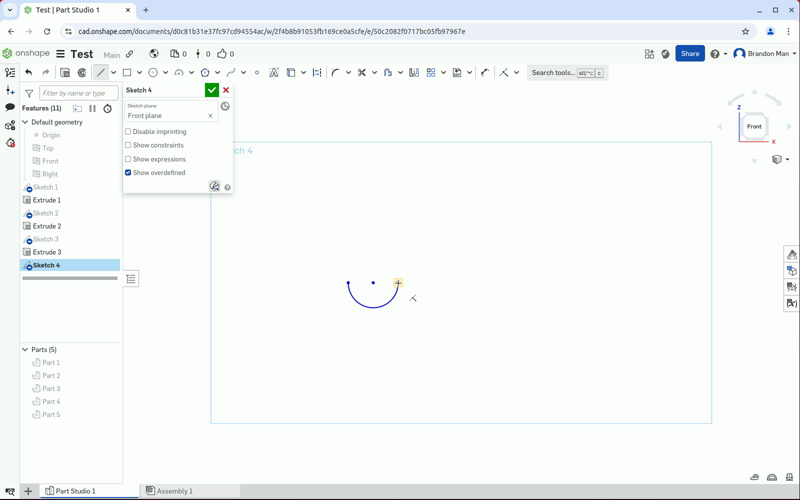
click(398, 282)
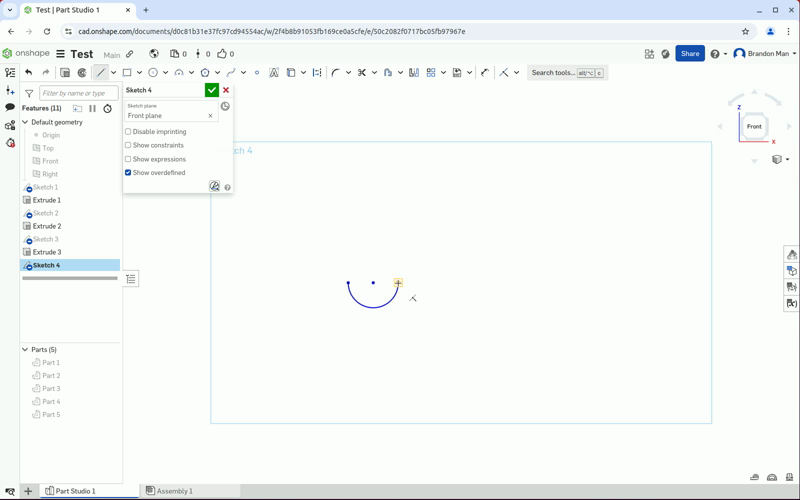
mouse_move(428, 282)
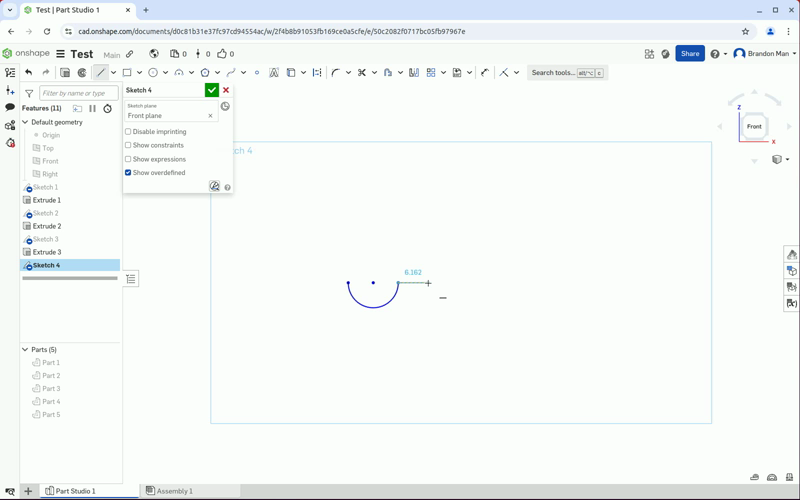
key_down(shift)
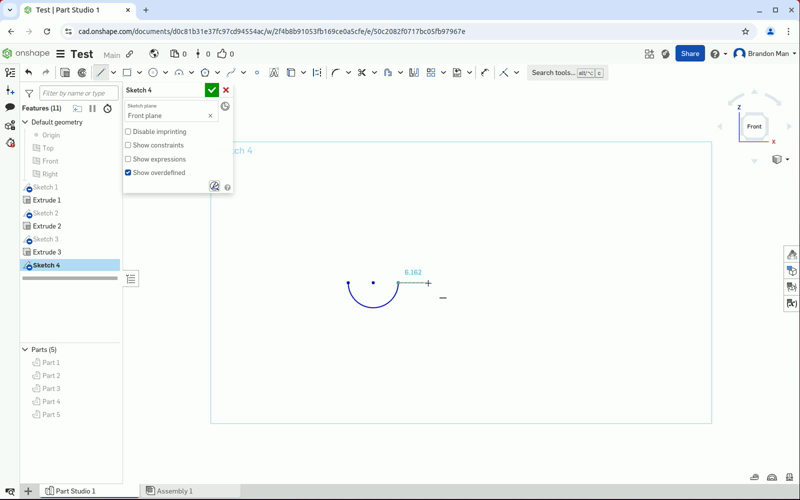
mouse_move(348, 282)
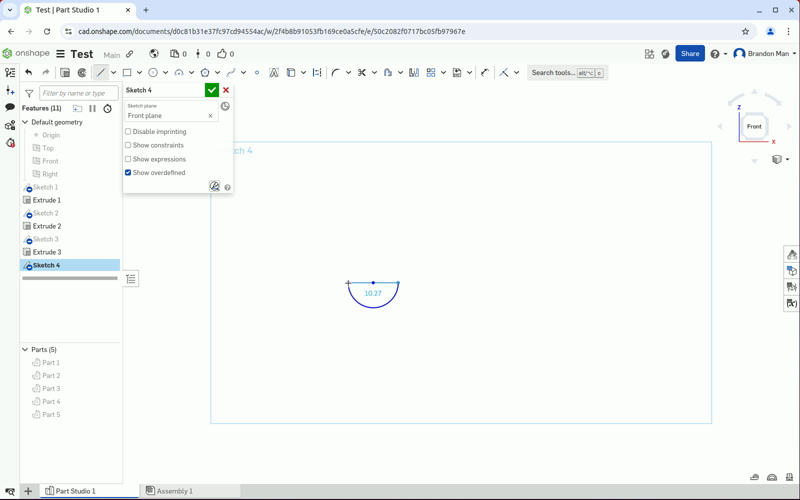
key_up(shift)
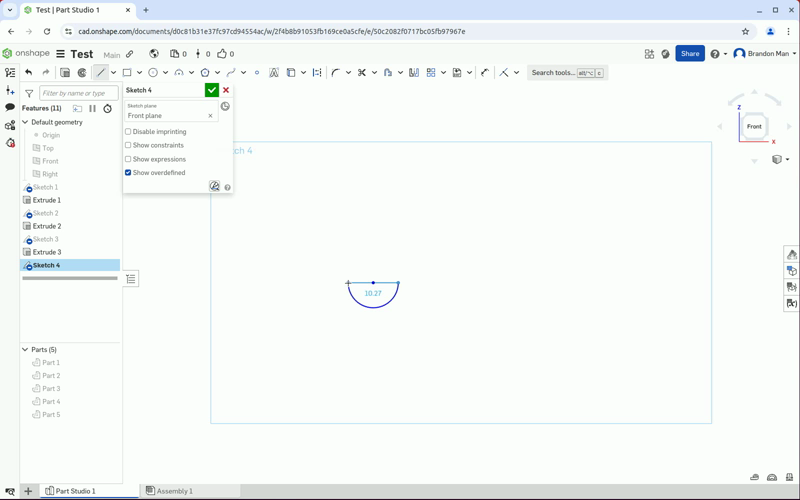
click(348, 282)
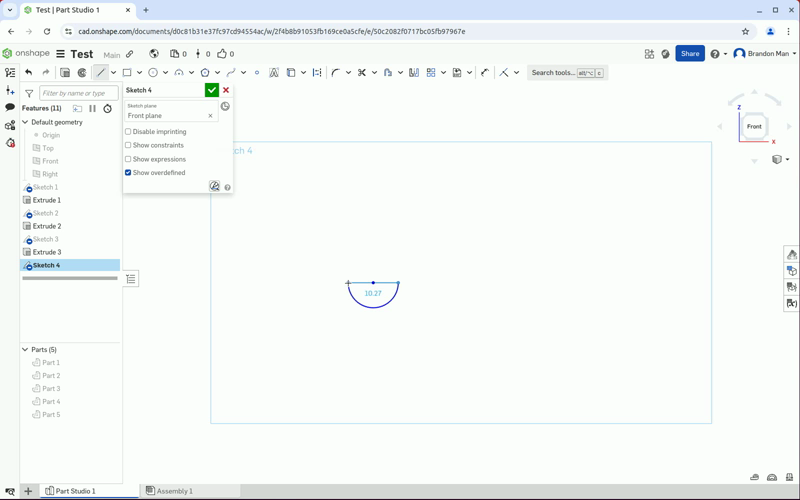
key(esc)
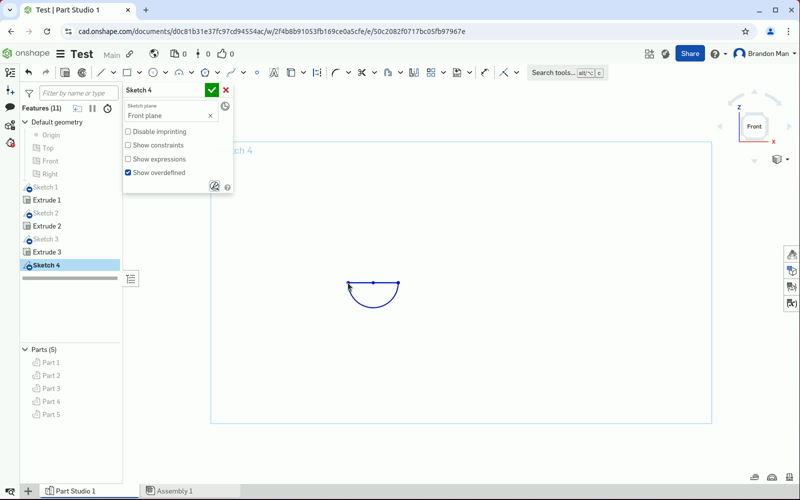
mouse_move(373, 305)
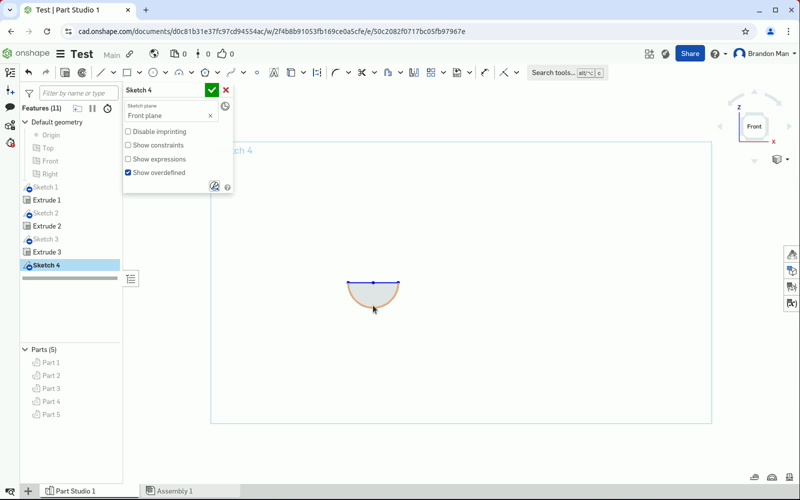
scroll(6)
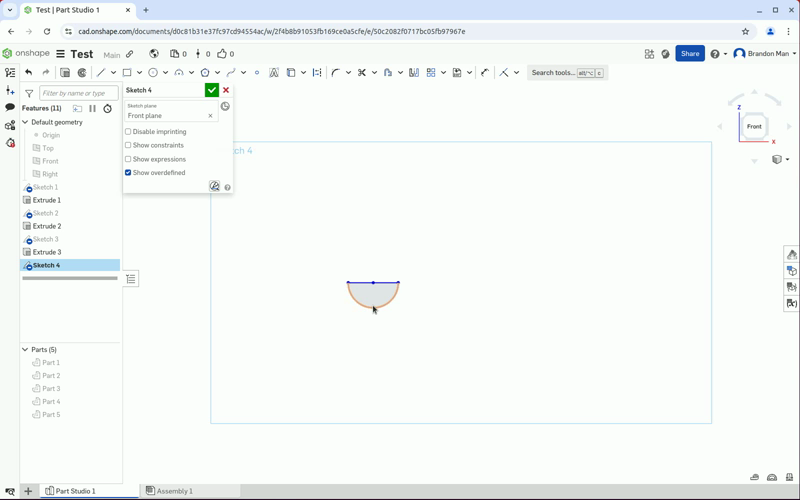
scroll(6)
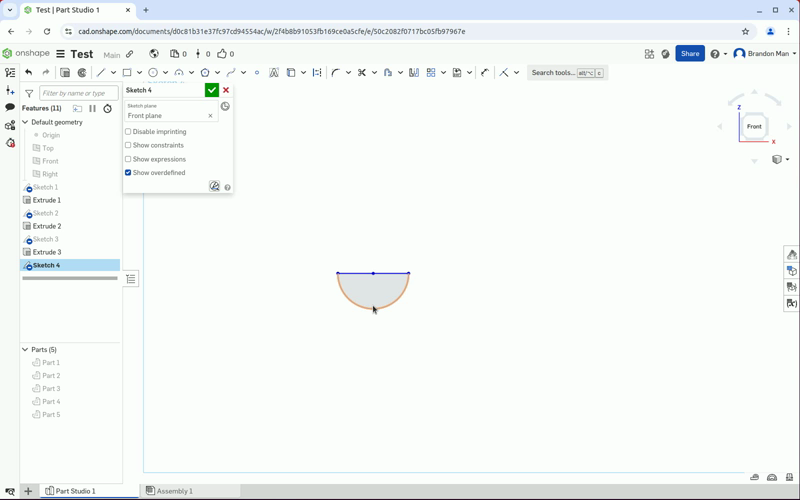
scroll(6)
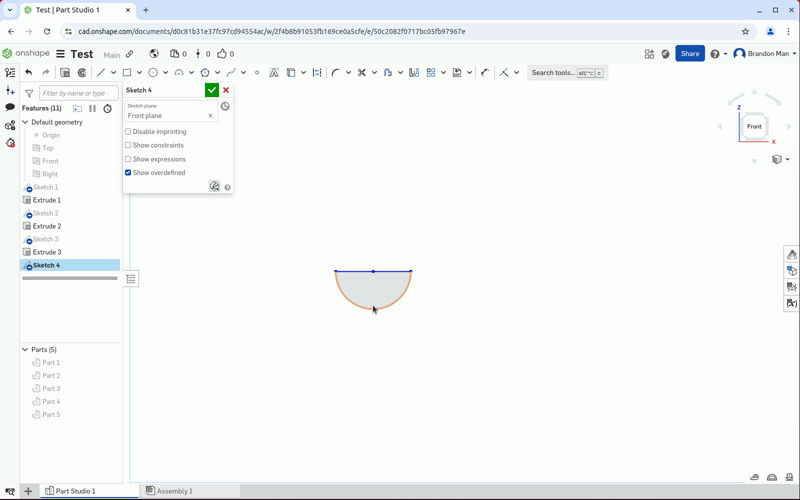
scroll(6)
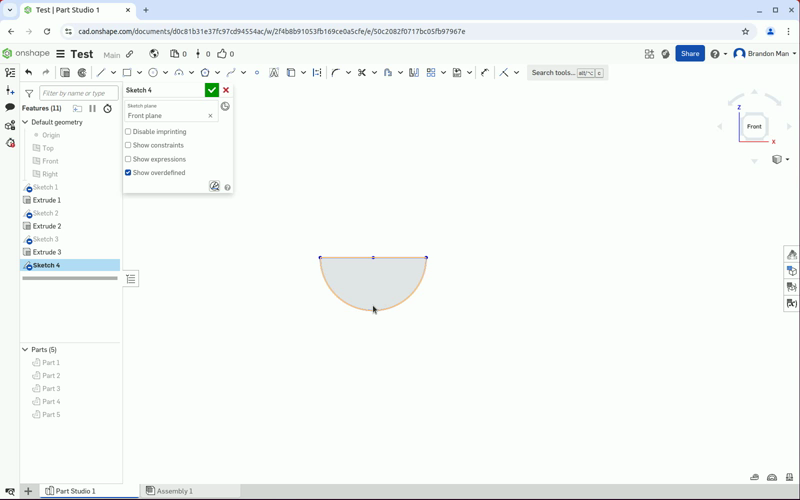
scroll(6)
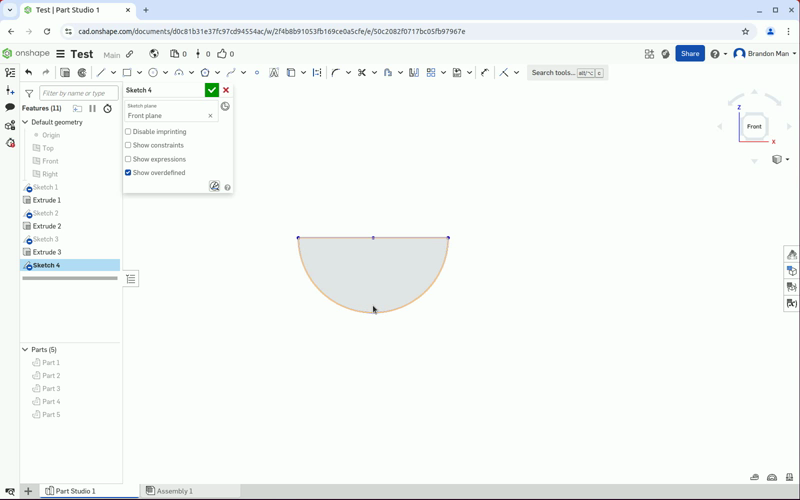
scroll(6)
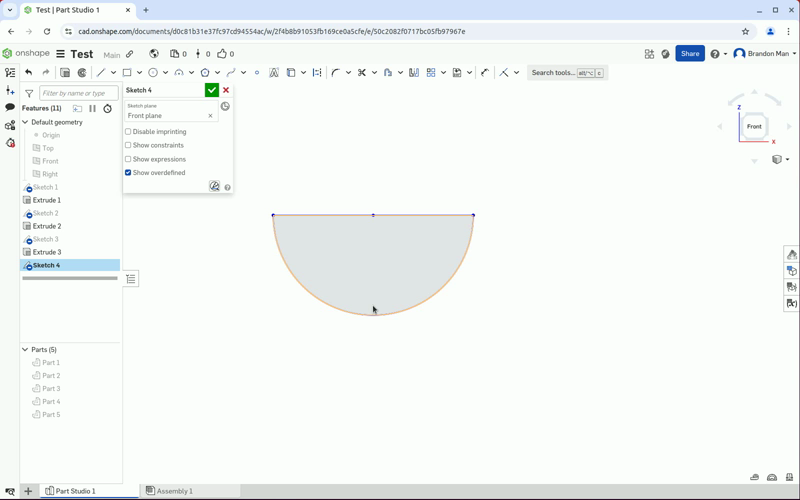
scroll(6)
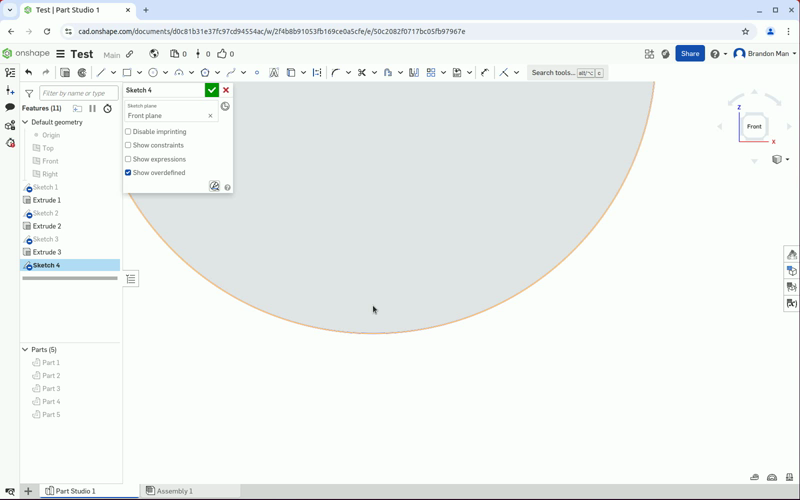
click(373, 305)
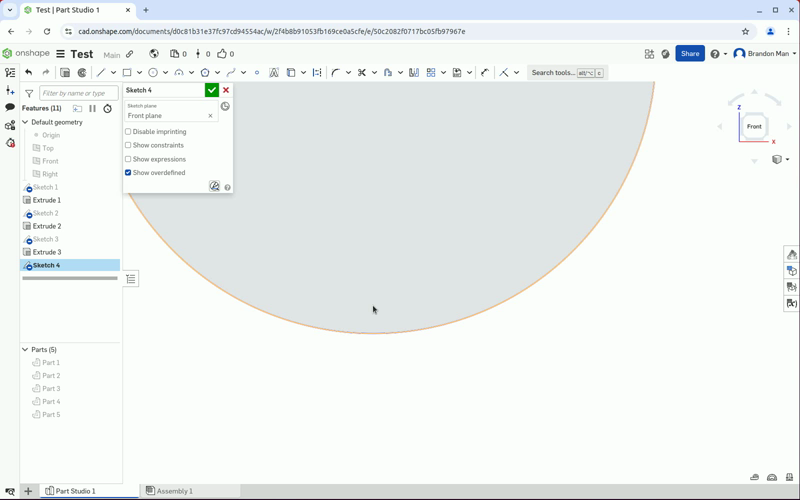
scroll(-6)
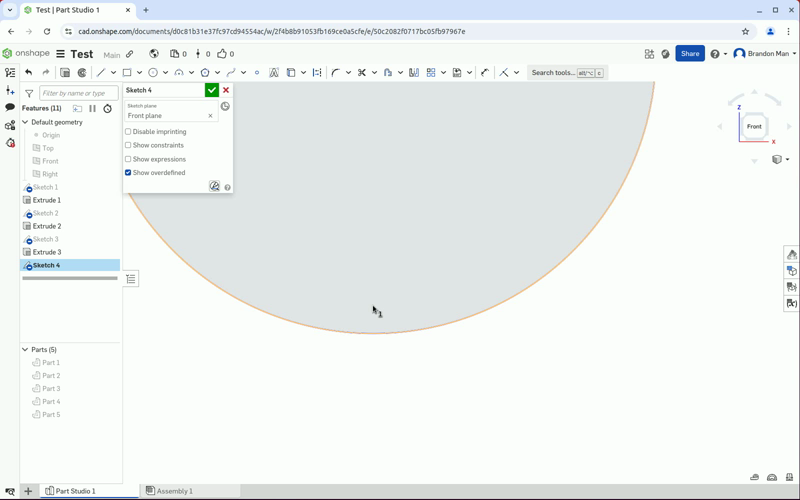
scroll(-6)
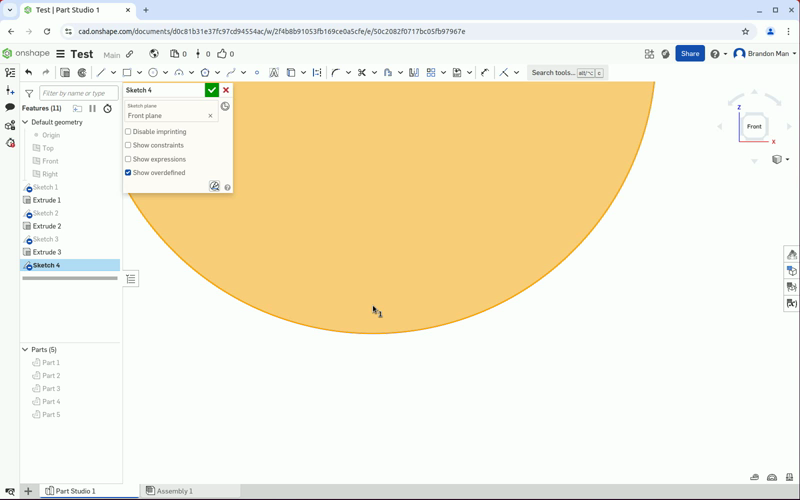
scroll(-6)
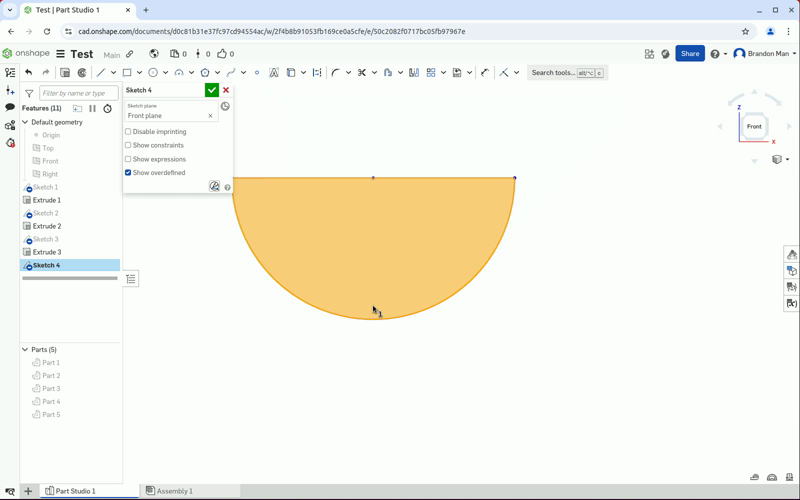
scroll(-6)
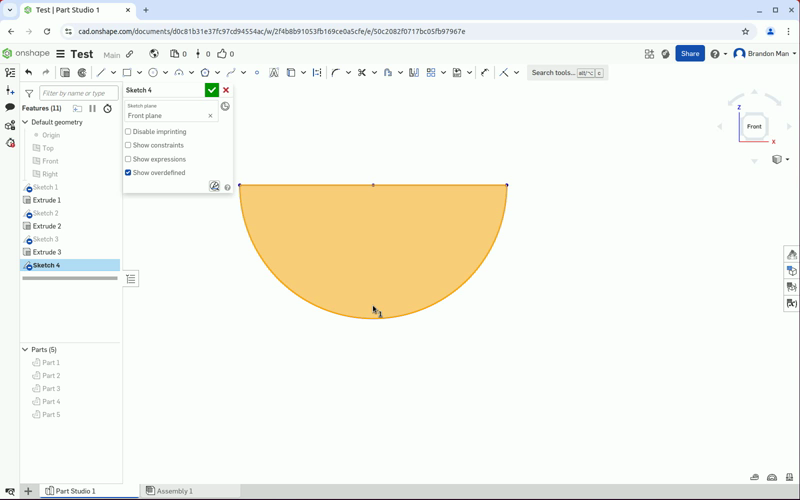
scroll(-6)
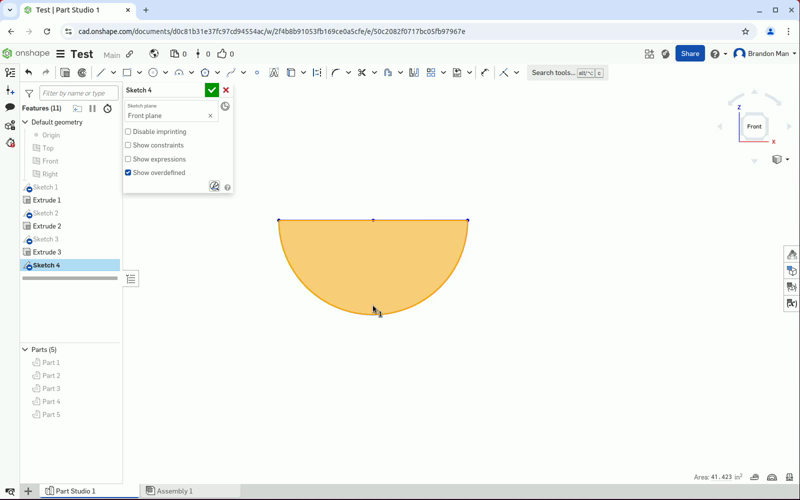
scroll(-6)
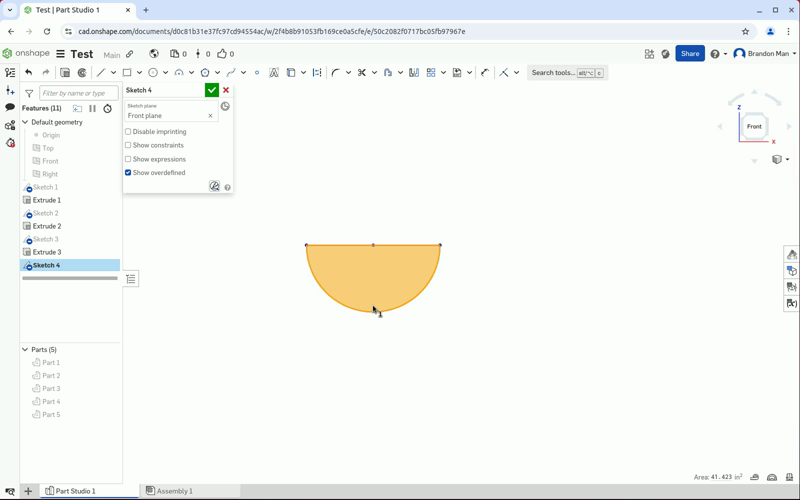
scroll(-6)
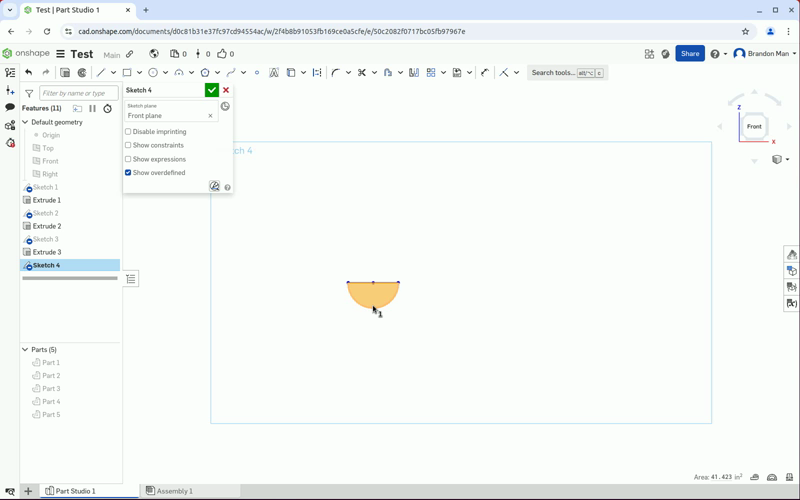
mouse_move(73, 352)
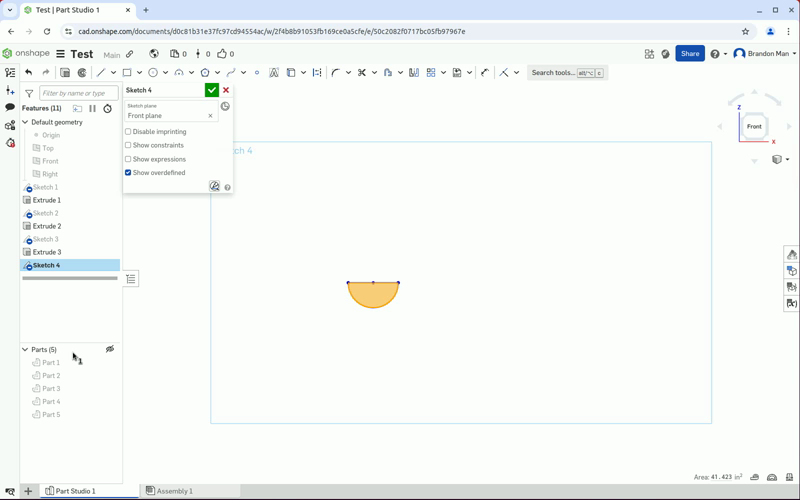
key(shift+y)
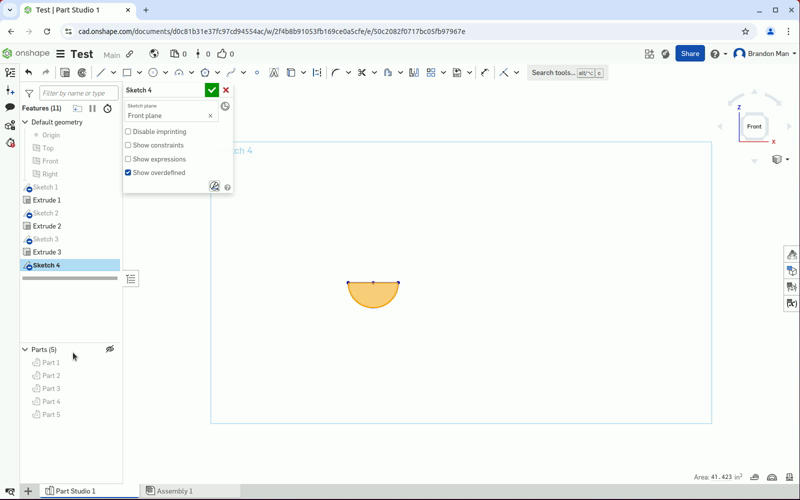
key(shift+e)
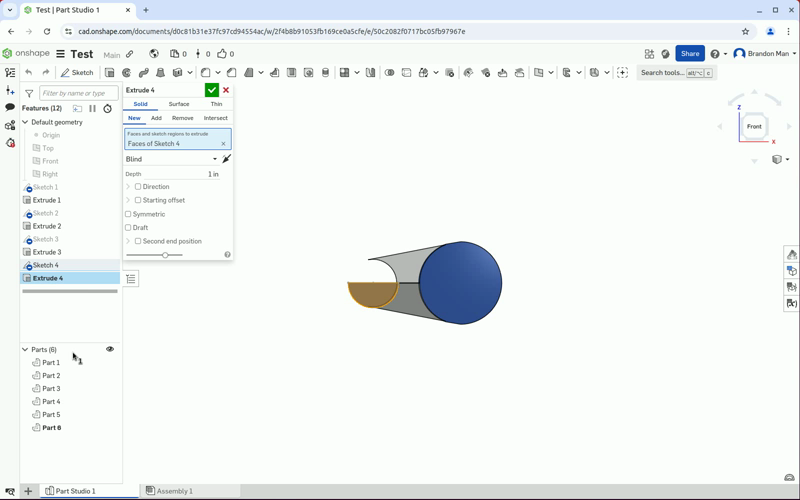
mouse_move(143, 106)
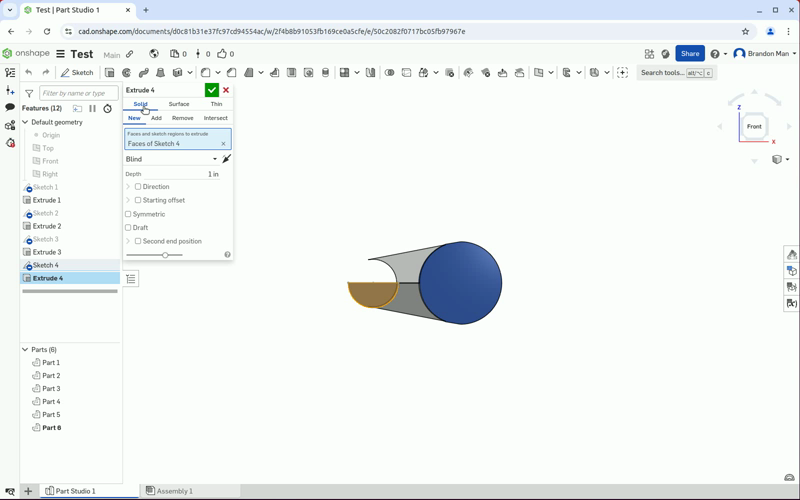
click(143, 106)
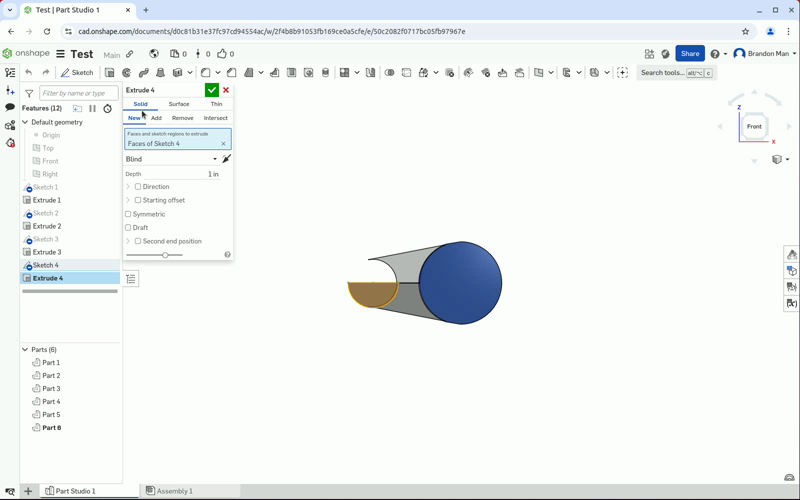
mouse_move(137, 120)
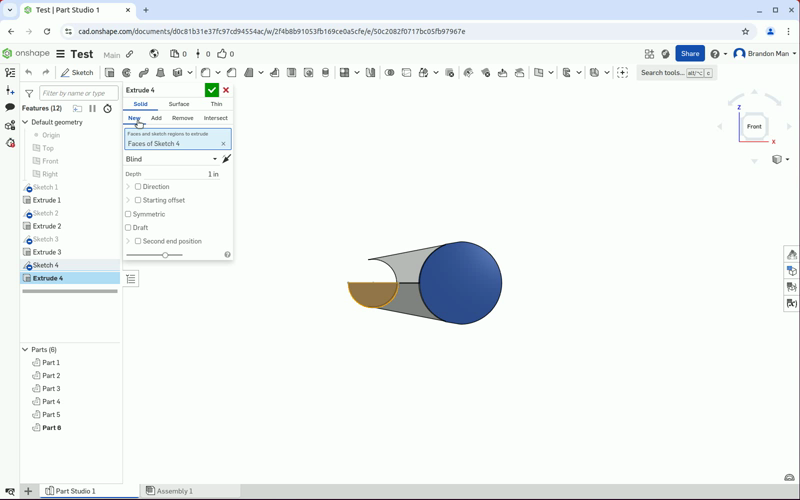
click(137, 120)
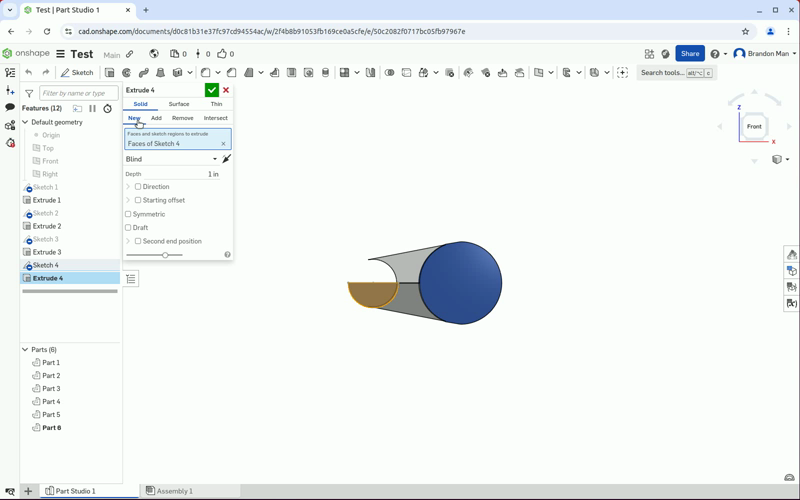
key(tab, 4)
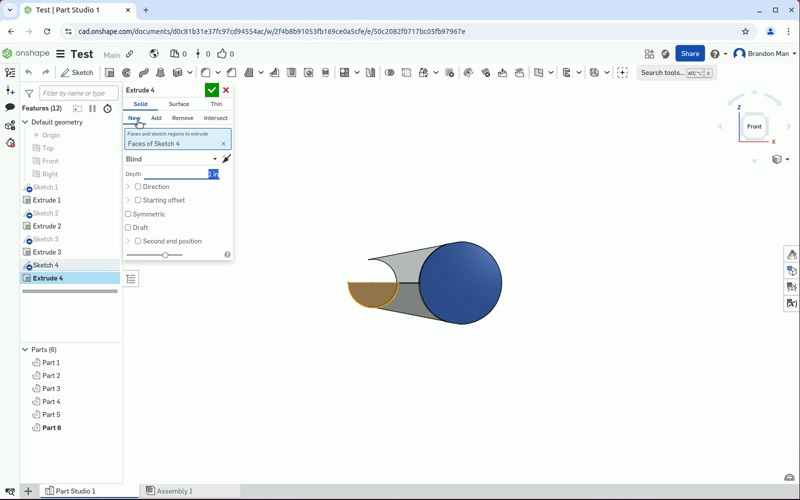
text(-0.482)
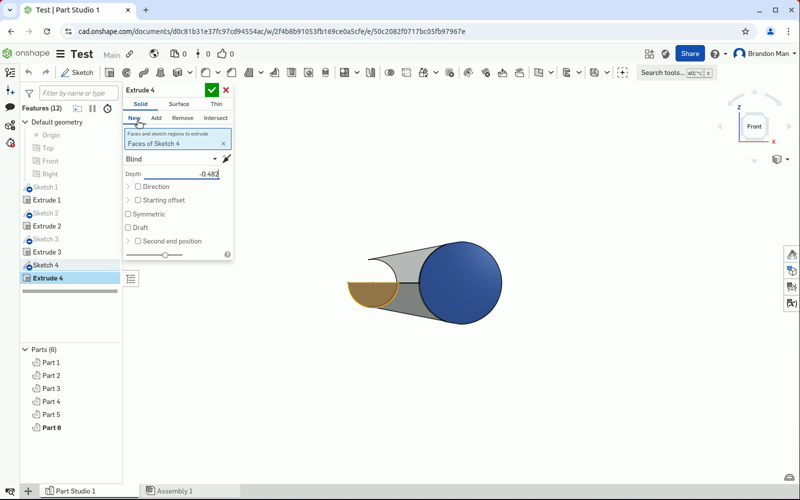
key(tab, 3)
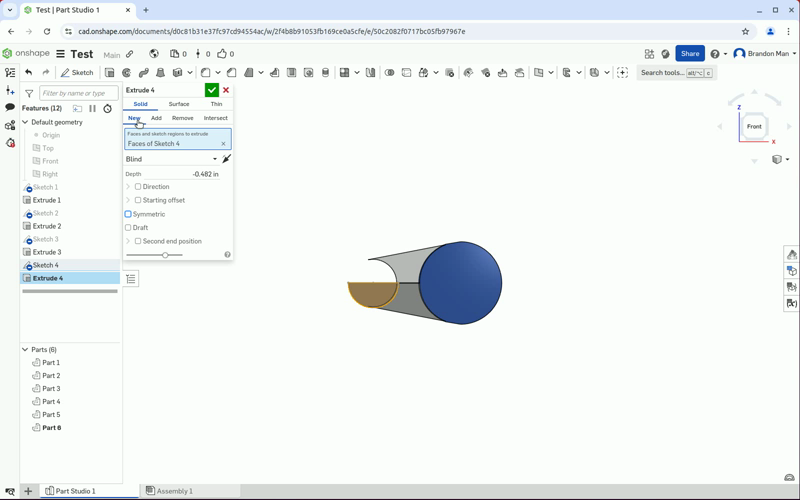
key(space)
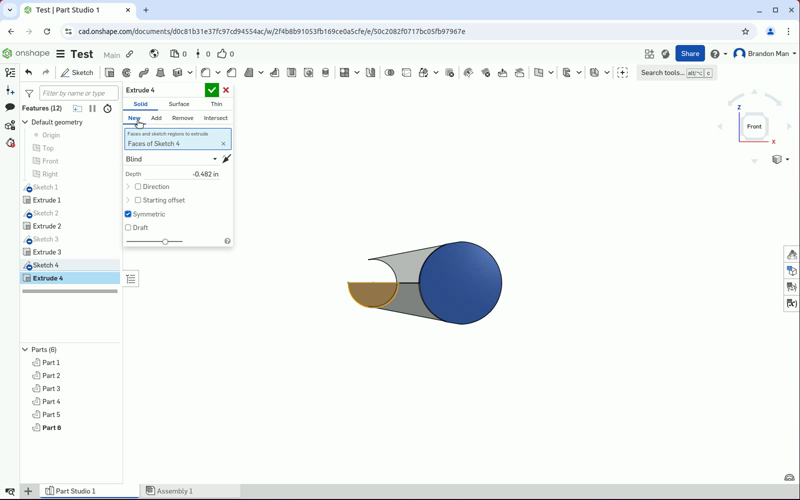
key(enter)
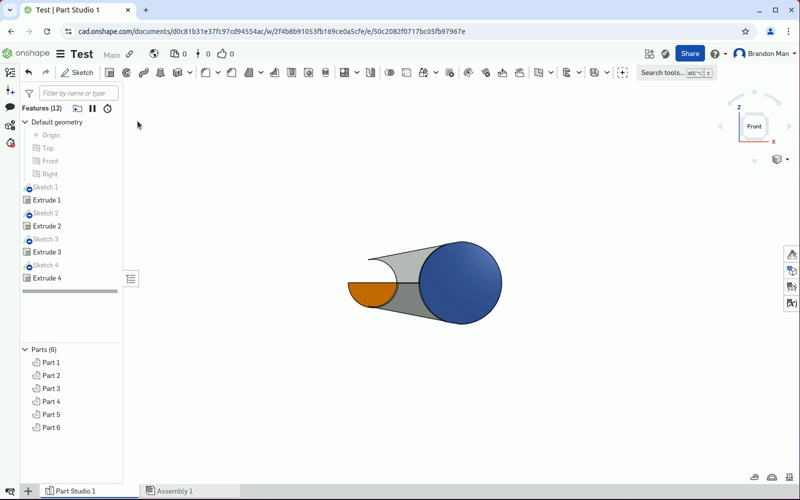
key(shift+h)
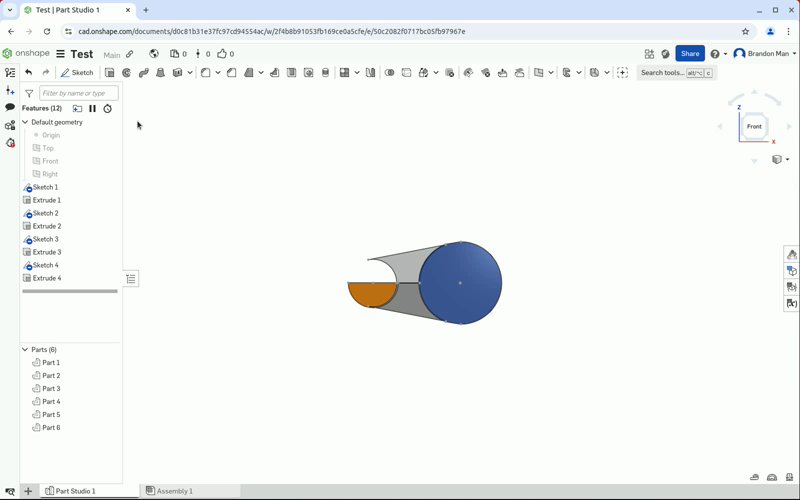
key(shift+h)
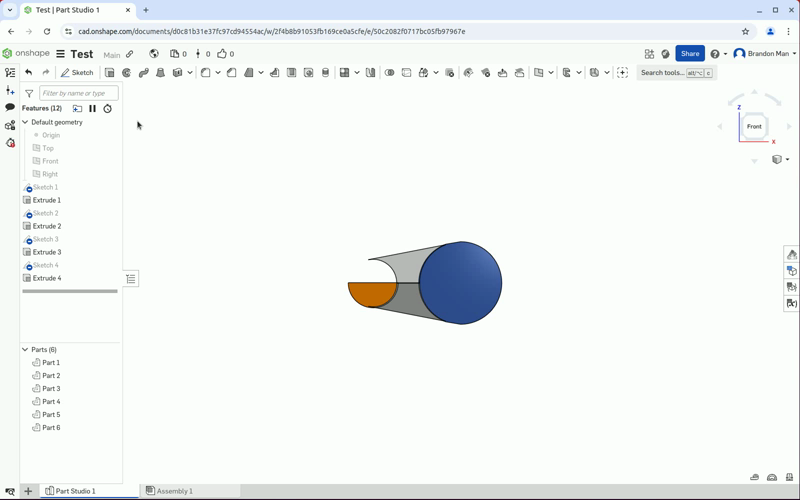
mouse_move(73, 189)
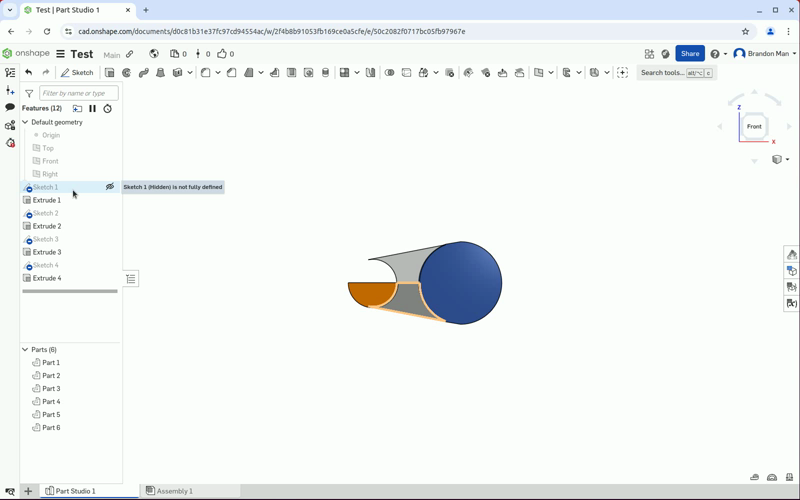
click(73, 189)
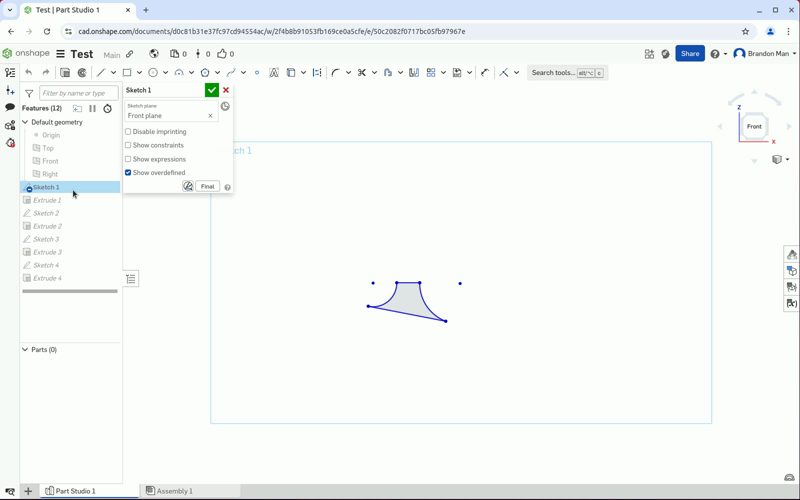
mouse_move(229, 92)
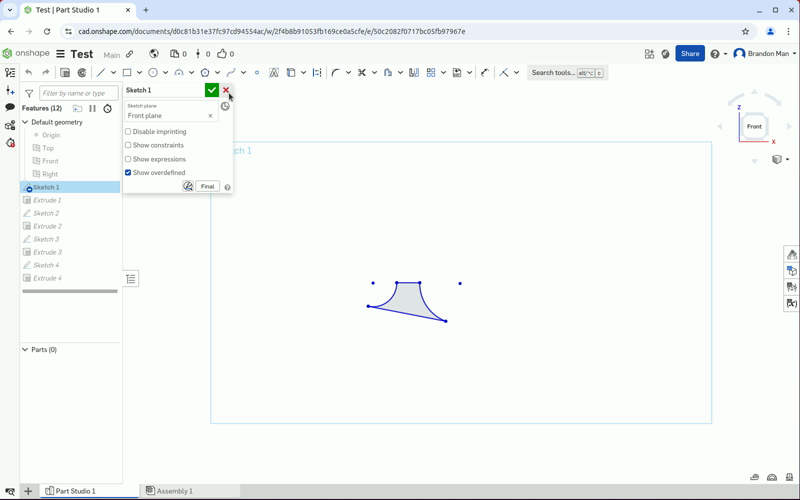
click(229, 92)
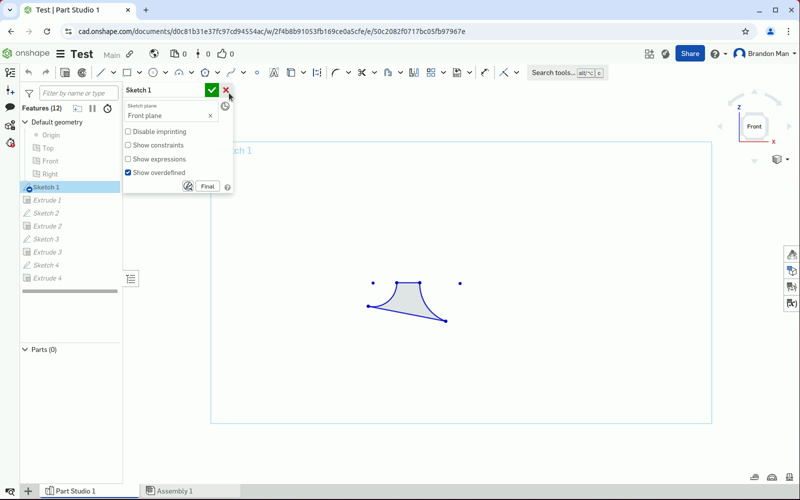
key(shift+s)
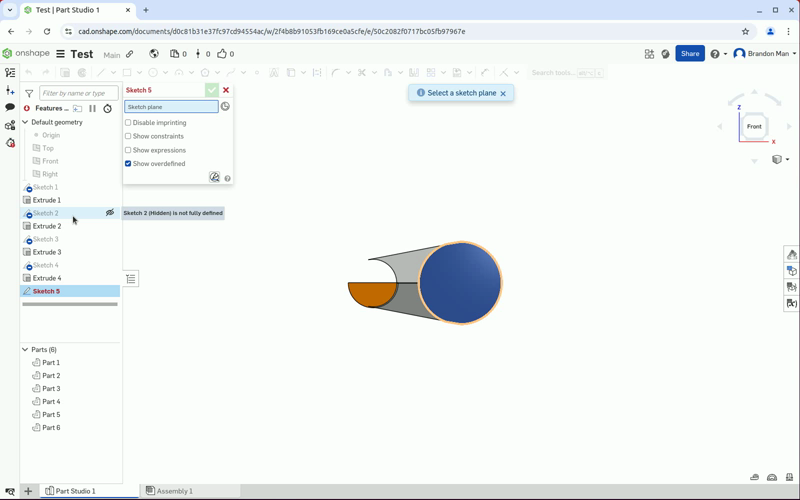
scroll(3)
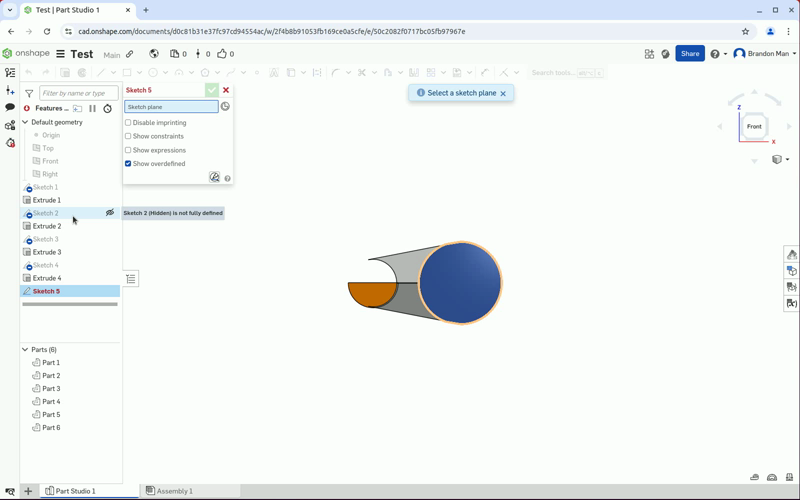
mouse_move(73, 163)
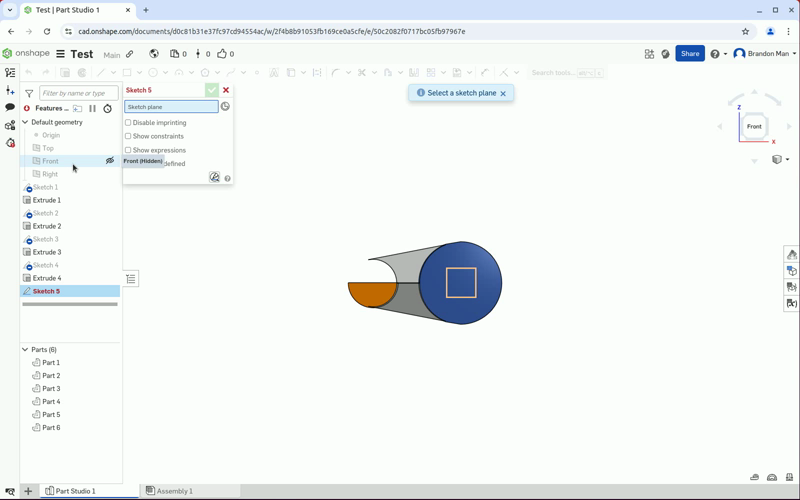
click(73, 163)
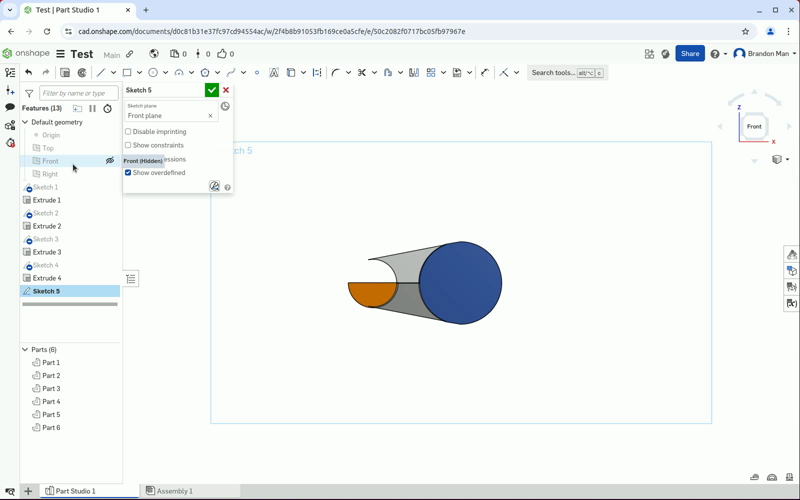
mouse_move(73, 352)
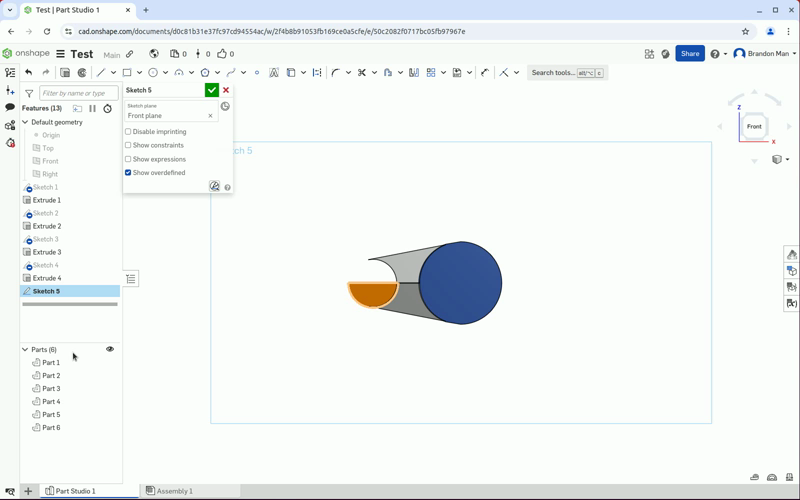
key(y)
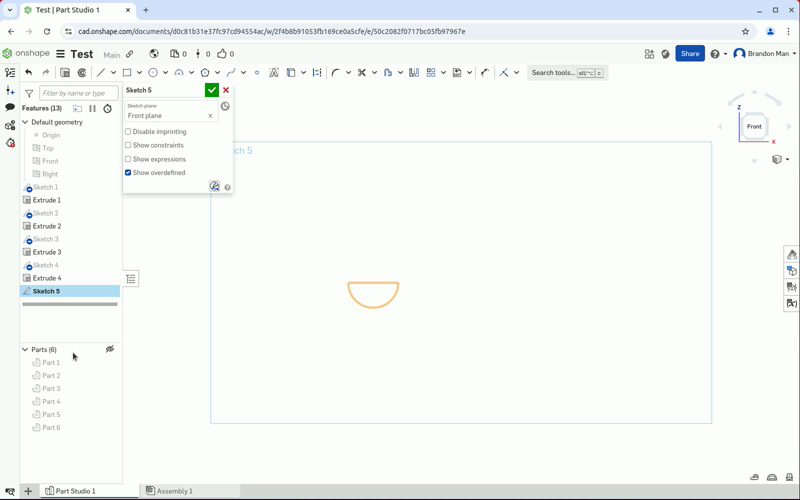
key(l)
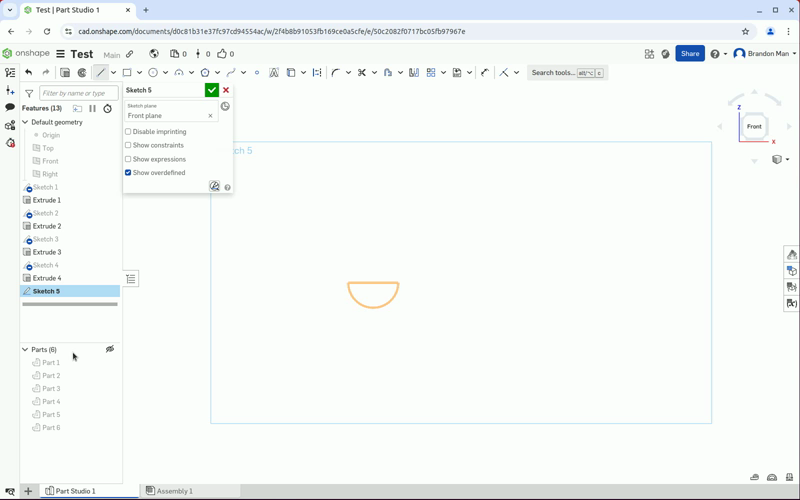
key_down(shift)
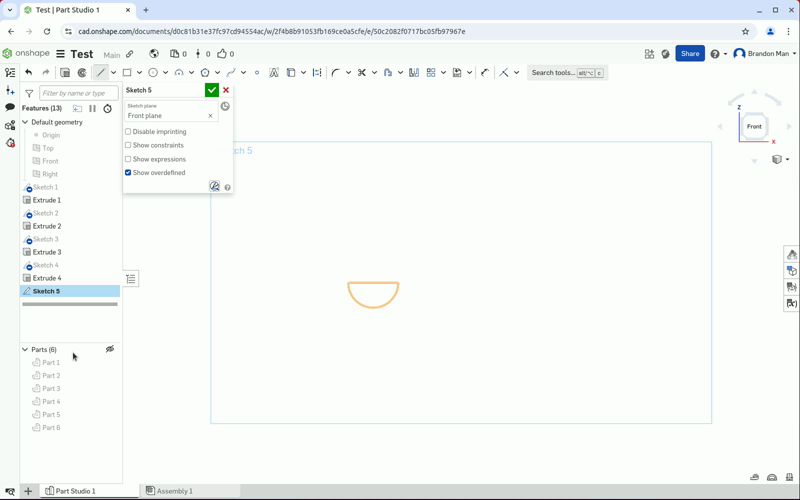
mouse_move(348, 282)
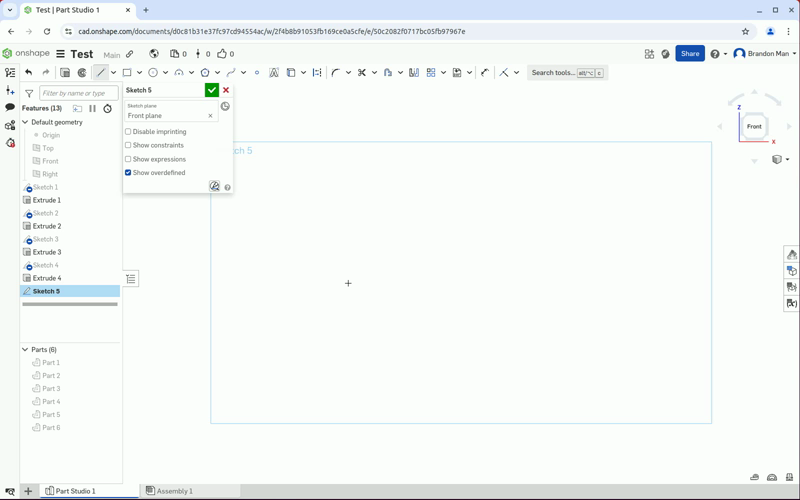
click(348, 282)
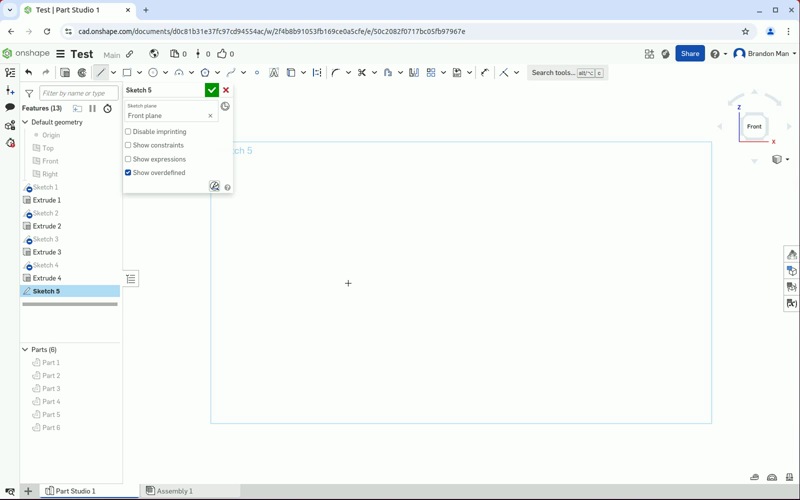
key_up(shift)
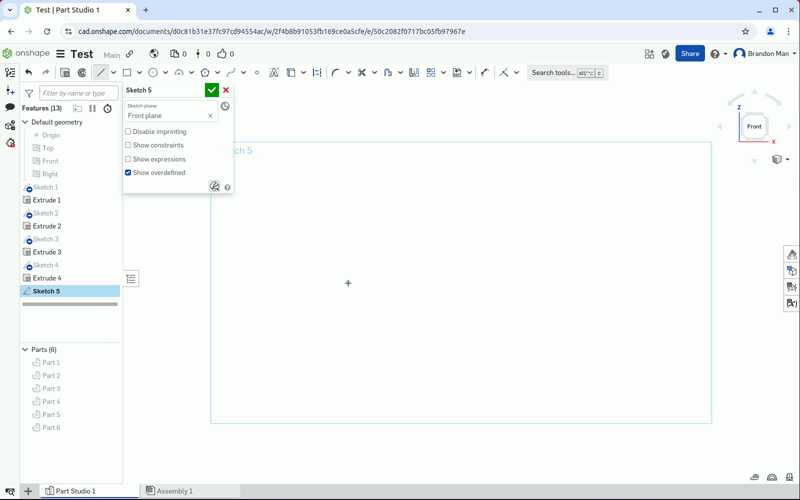
key_down(shift)
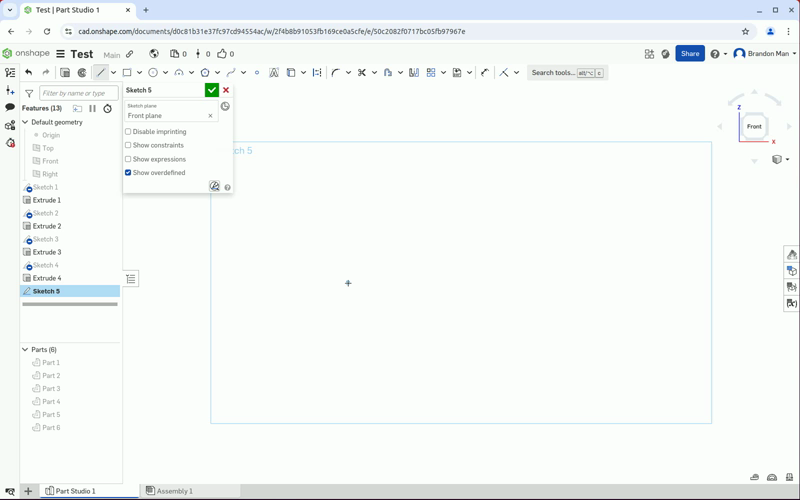
mouse_move(378, 282)
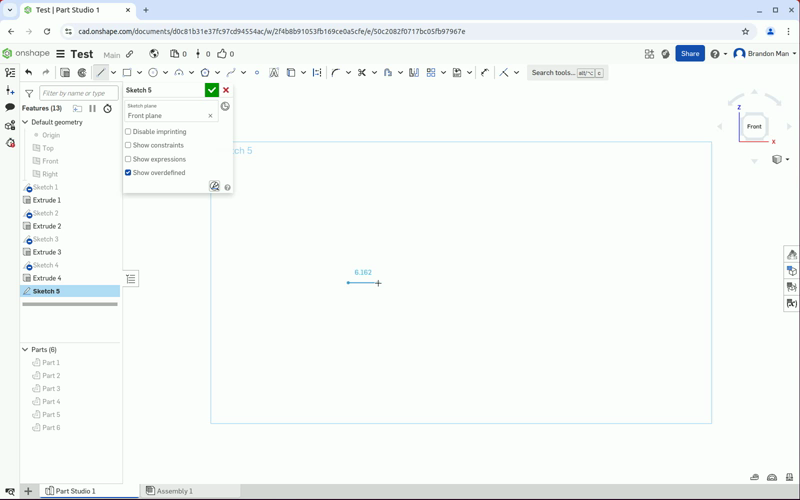
mouse_move(398, 282)
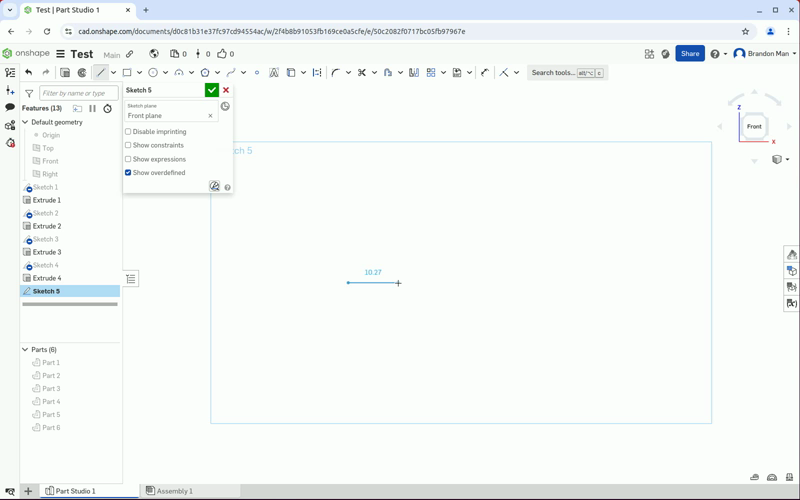
click(398, 282)
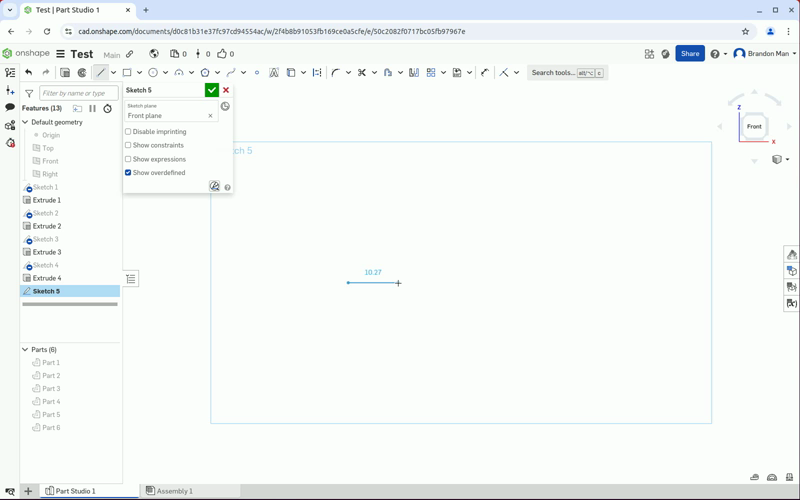
key_up(shift)
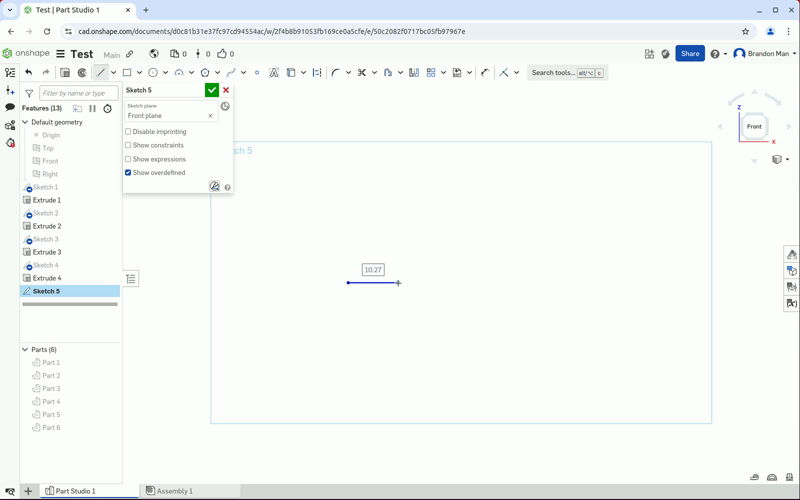
key(esc)
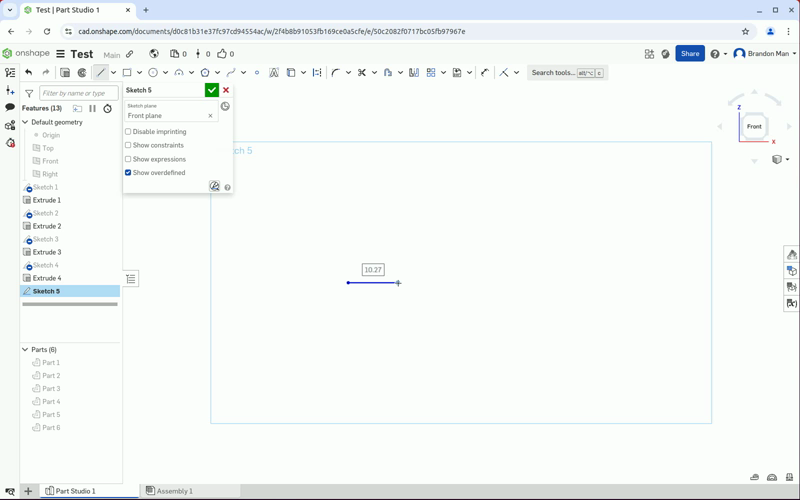
key(a)
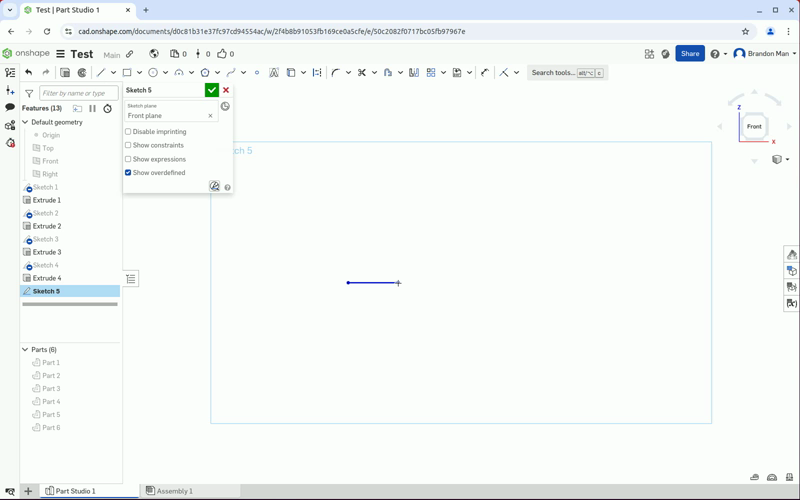
mouse_move(398, 282)
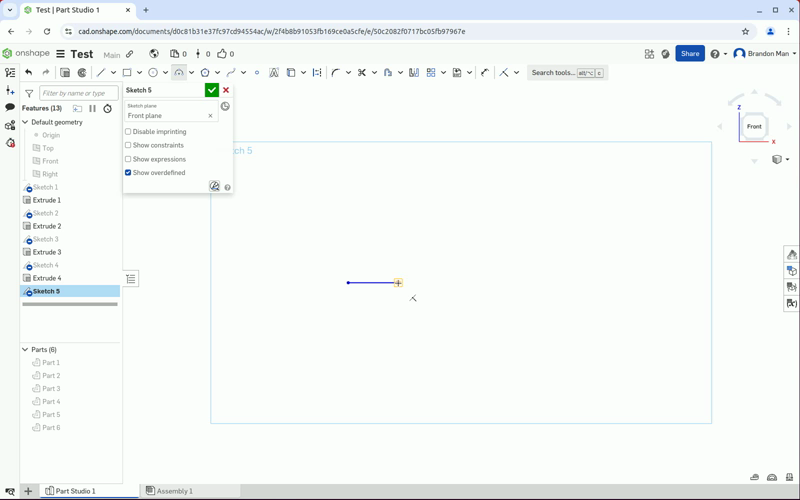
click(398, 282)
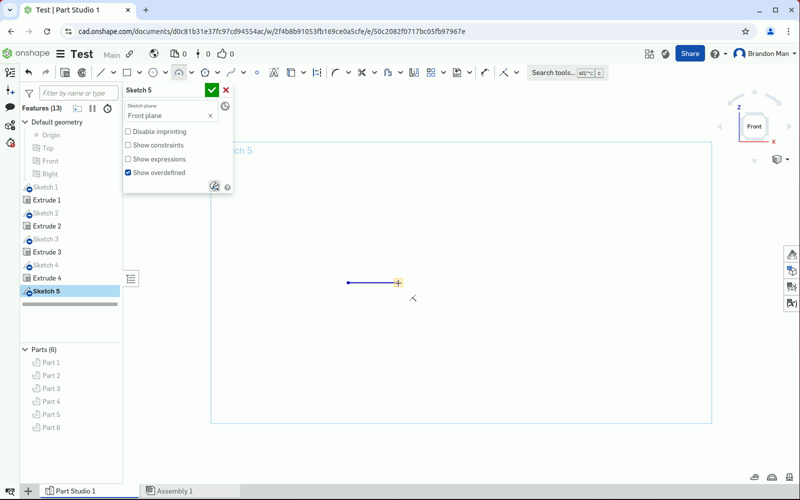
mouse_move(348, 282)
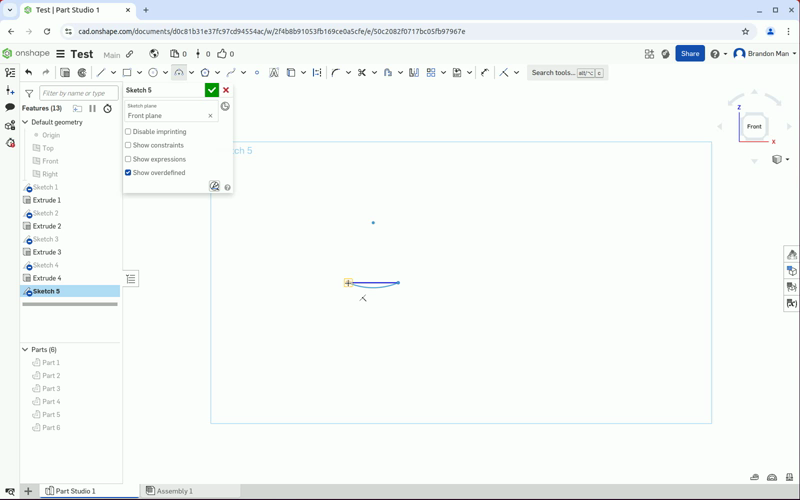
click(348, 282)
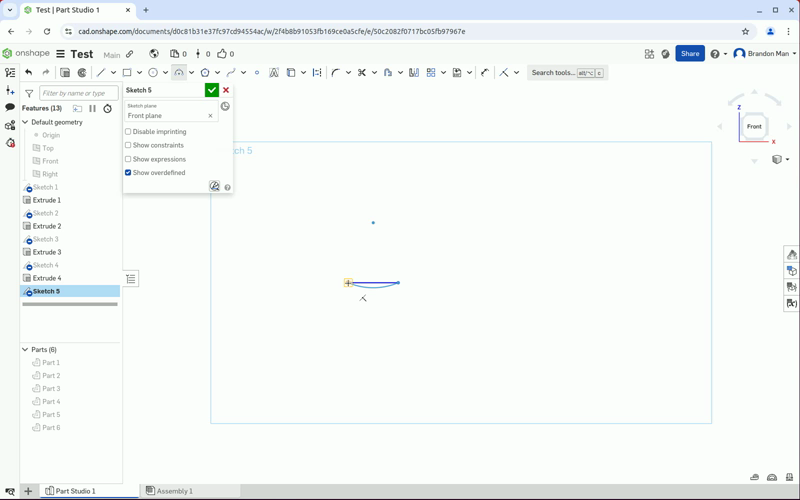
key_down(shift)
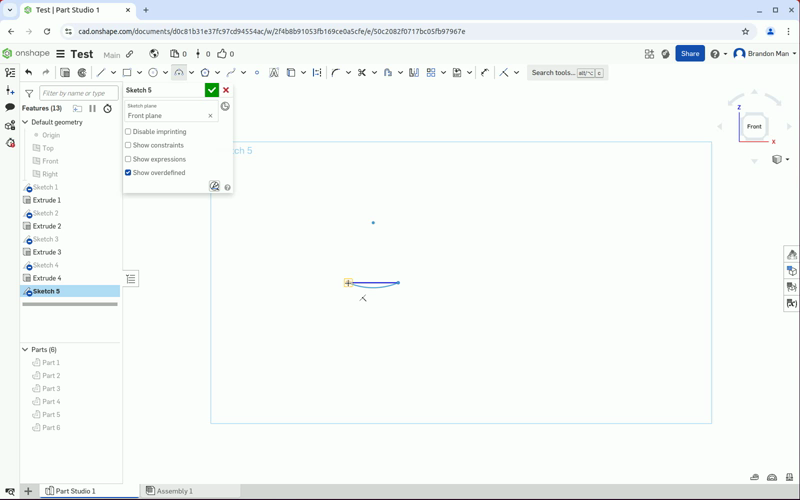
mouse_move(373, 258)
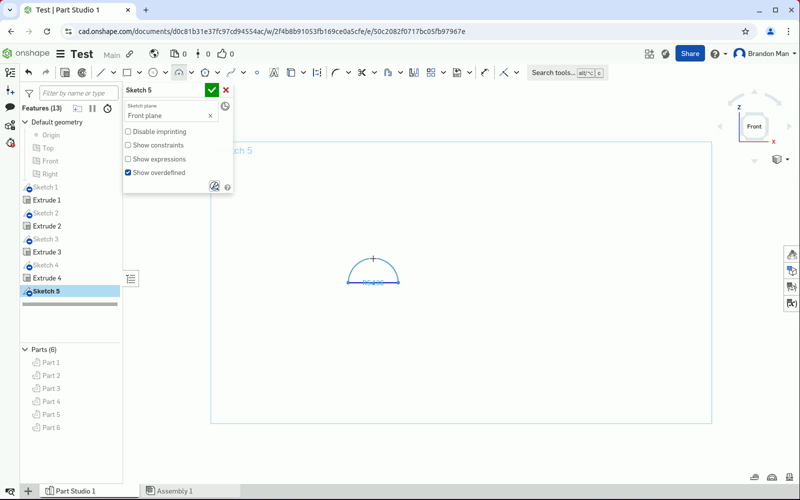
click(373, 258)
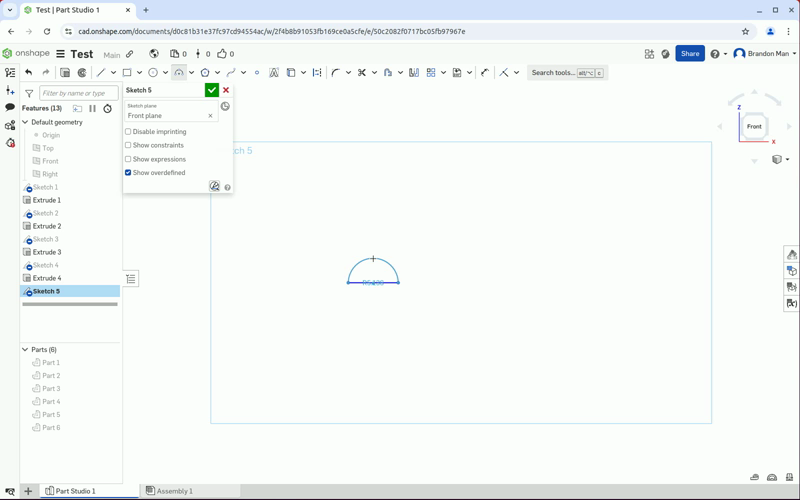
key_up(shift)
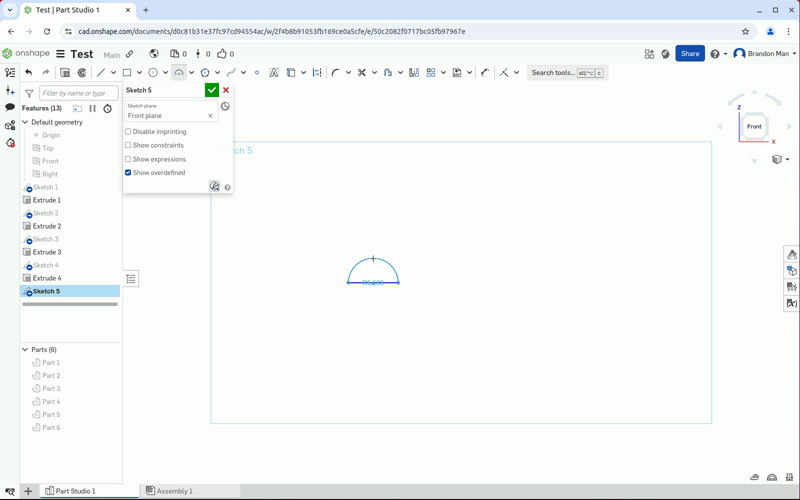
key(esc)
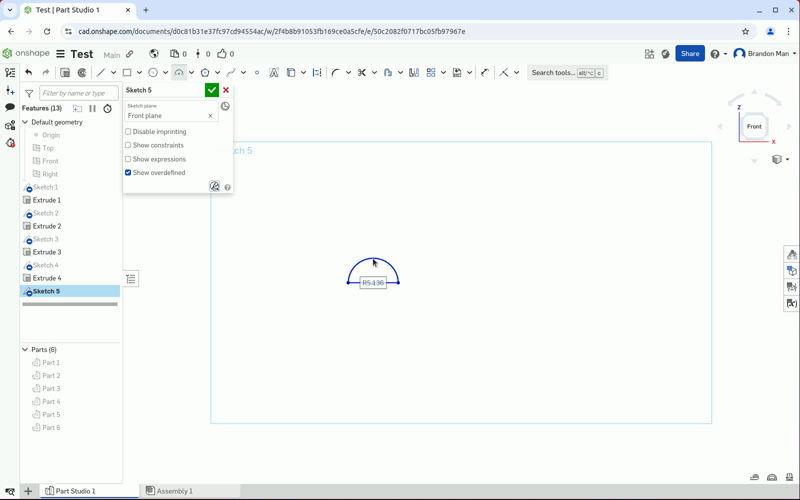
mouse_move(364, 261)
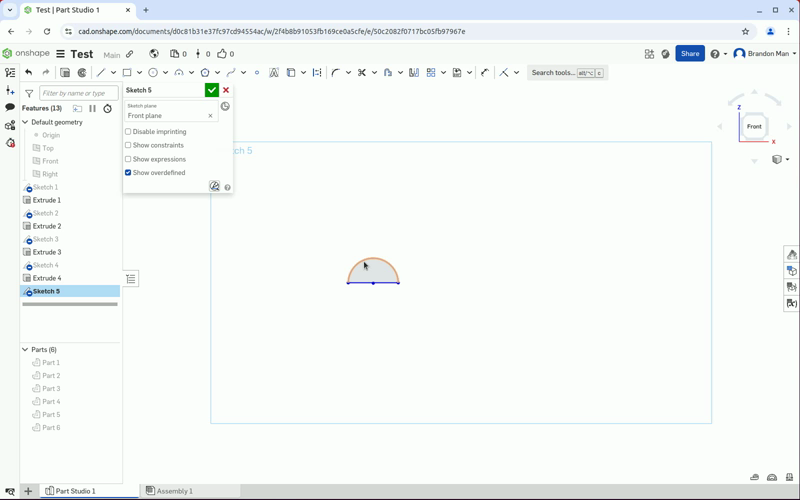
scroll(6)
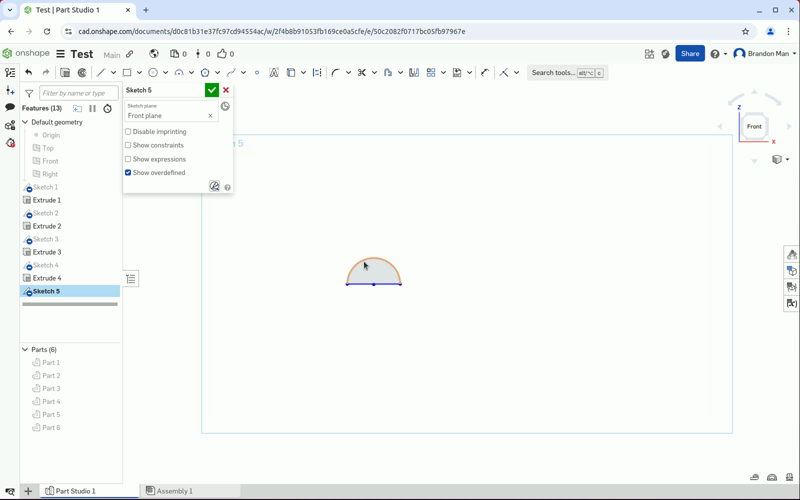
scroll(6)
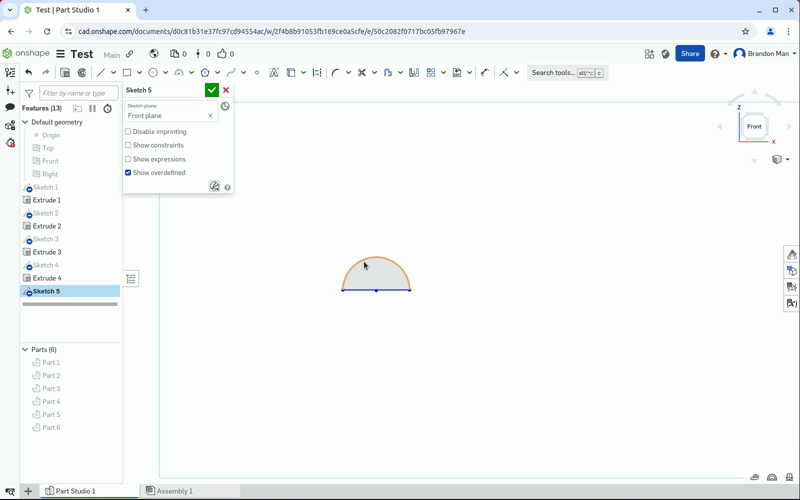
scroll(6)
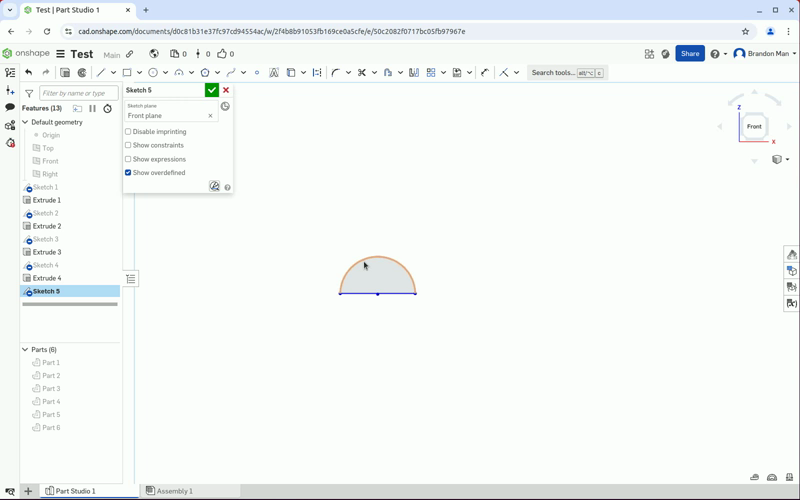
scroll(6)
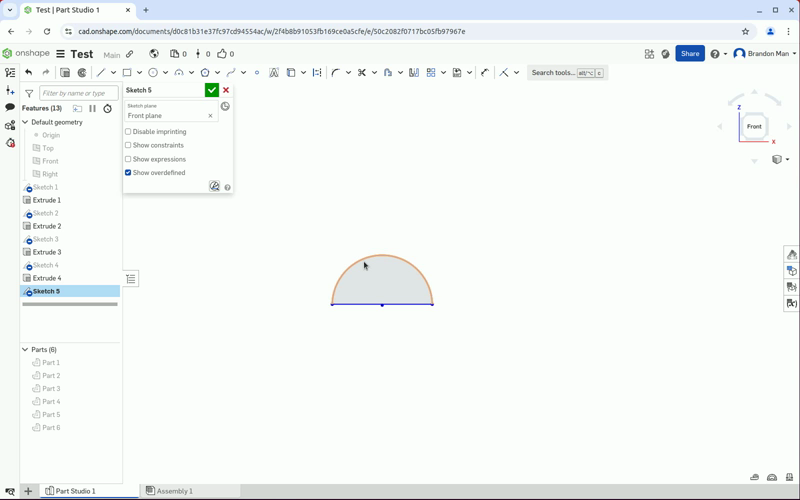
scroll(6)
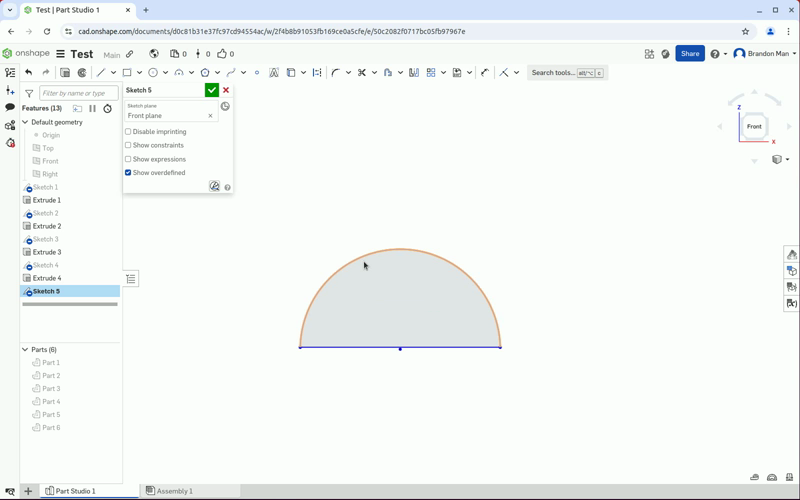
scroll(6)
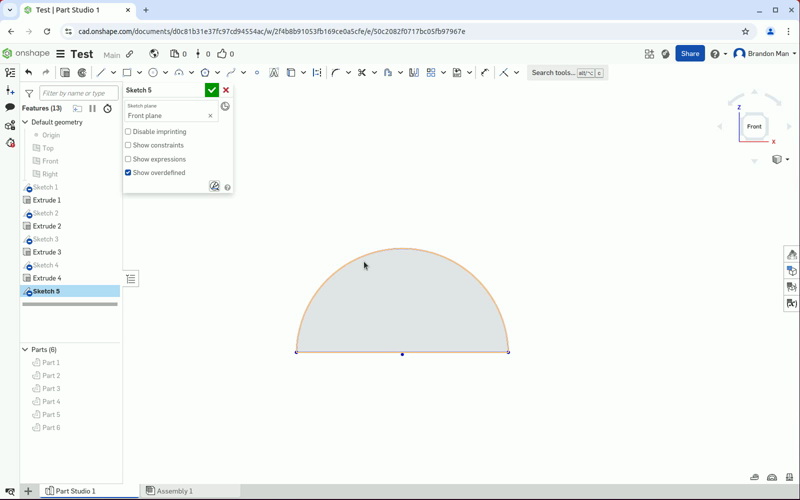
scroll(6)
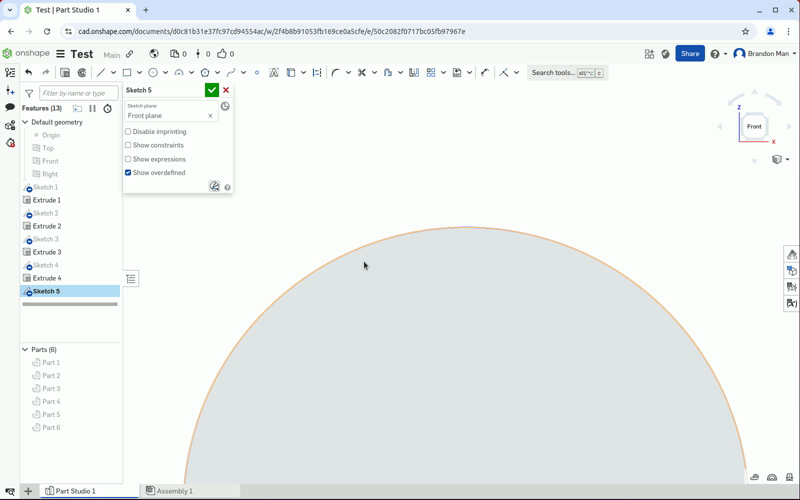
click(364, 261)
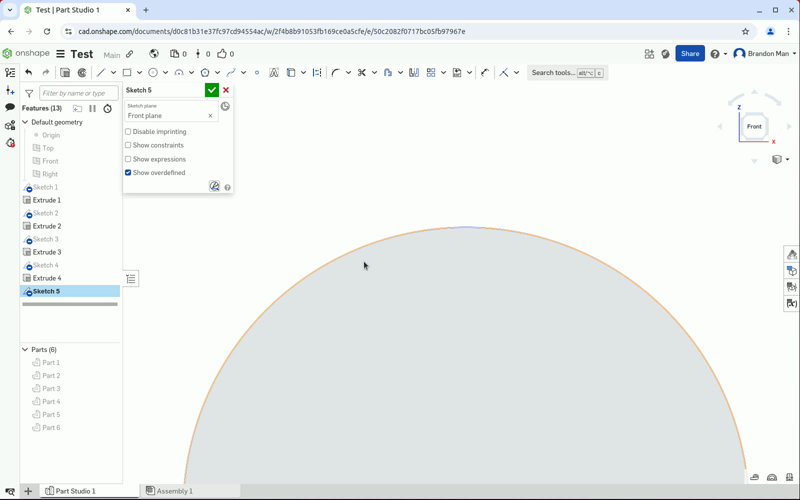
scroll(-6)
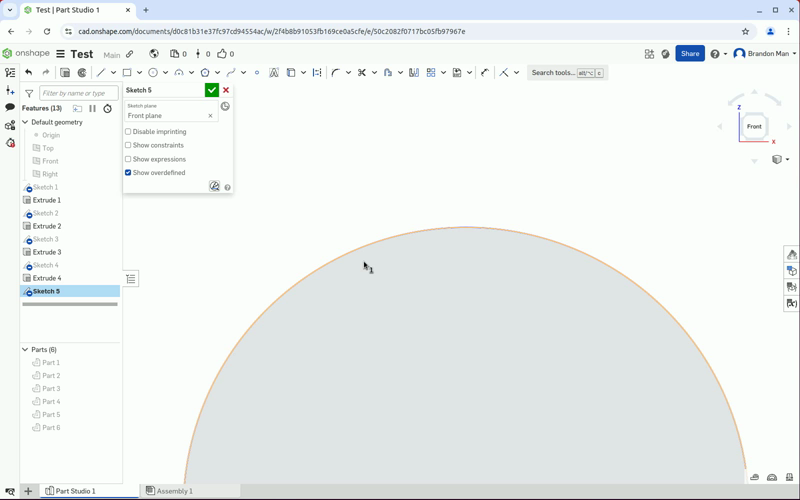
scroll(-6)
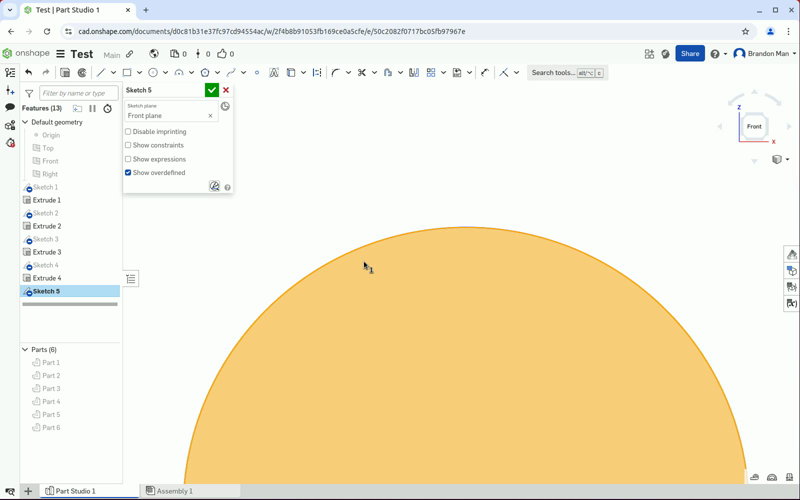
scroll(-6)
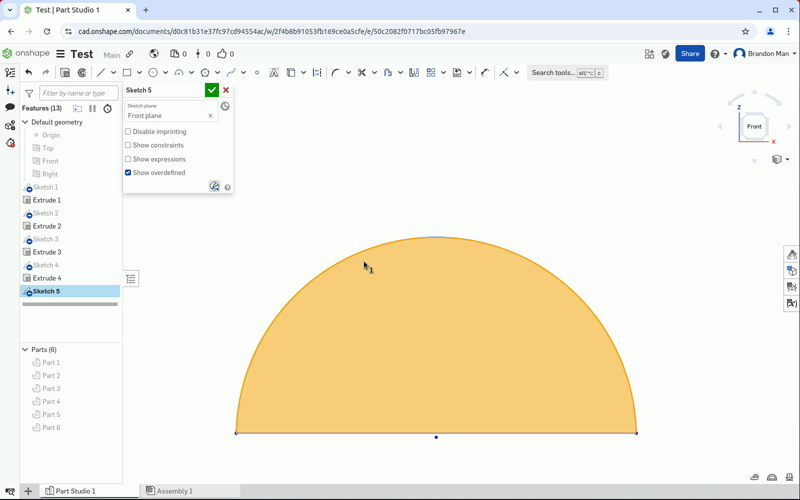
scroll(-6)
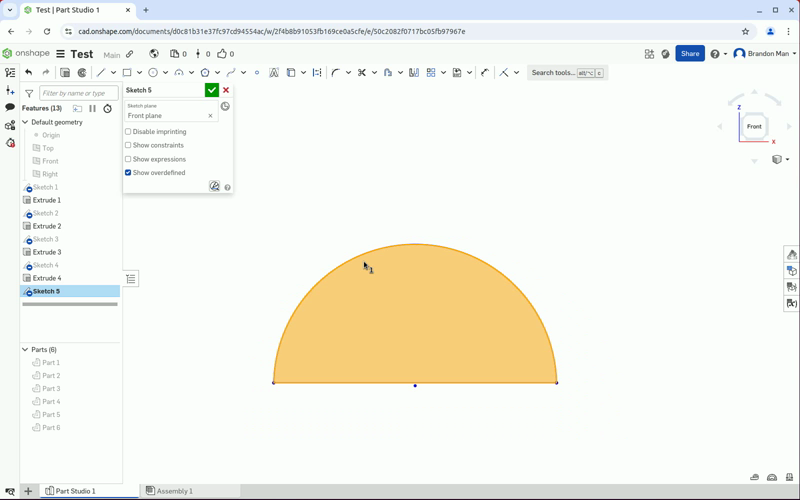
scroll(-6)
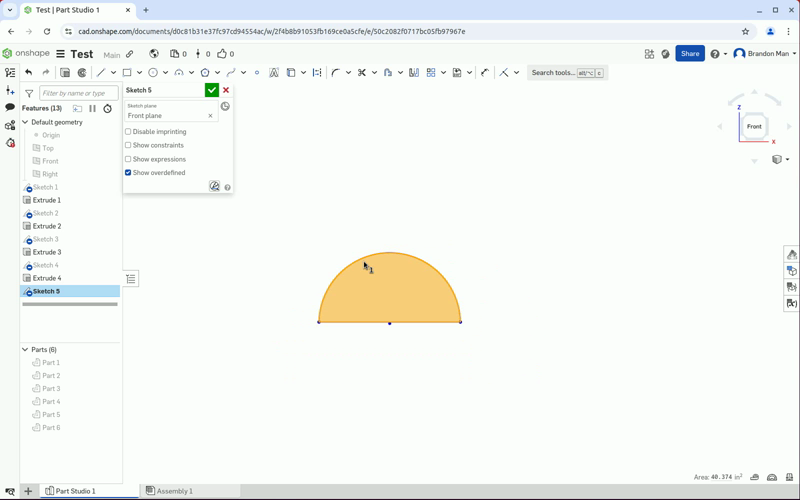
scroll(-6)
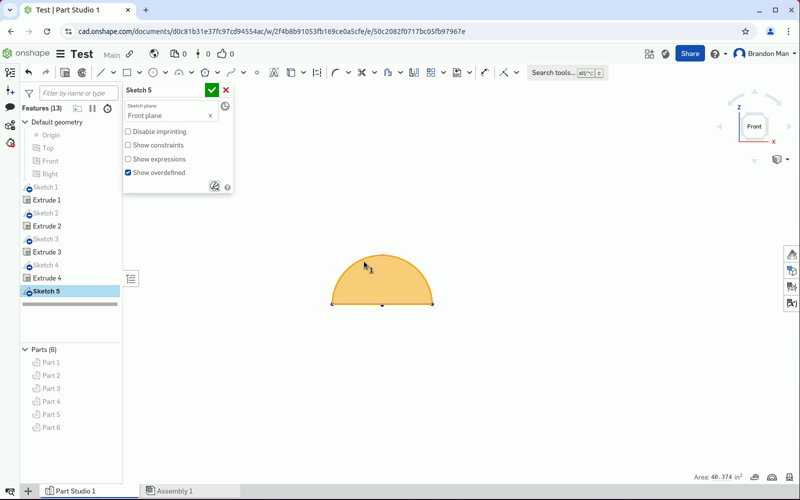
scroll(-6)
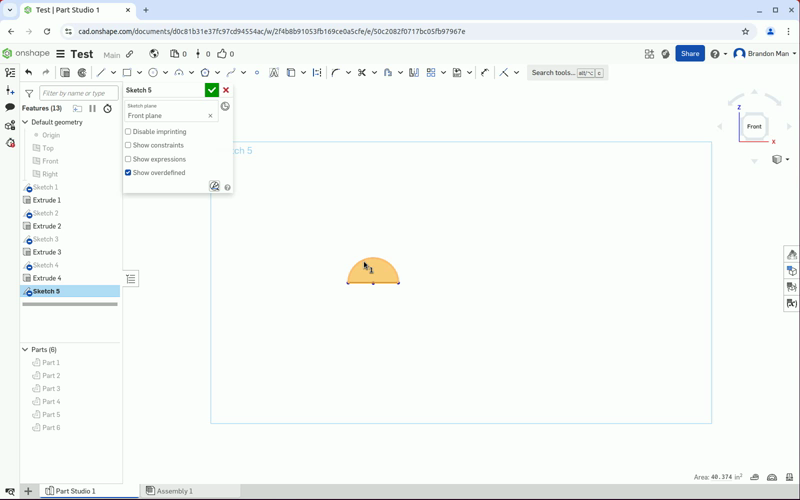
mouse_move(73, 352)
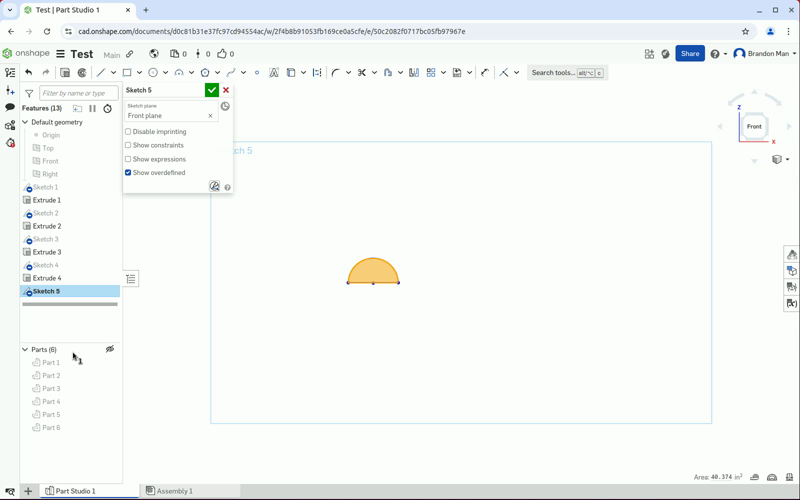
key(shift+y)
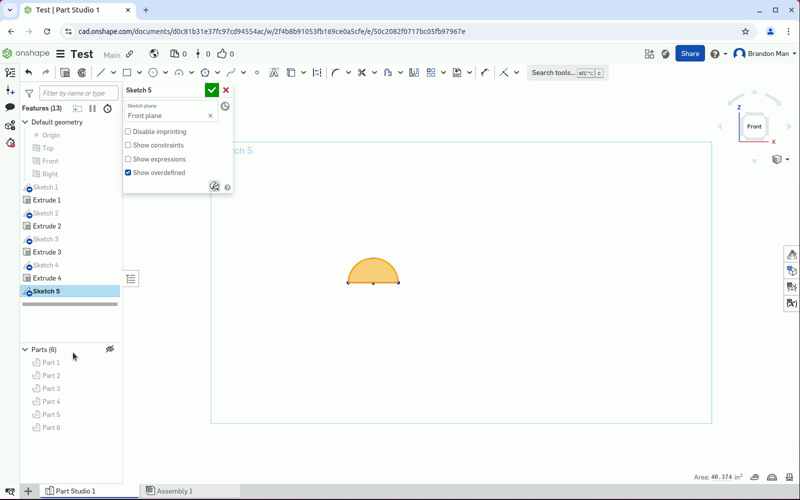
key(shift+e)
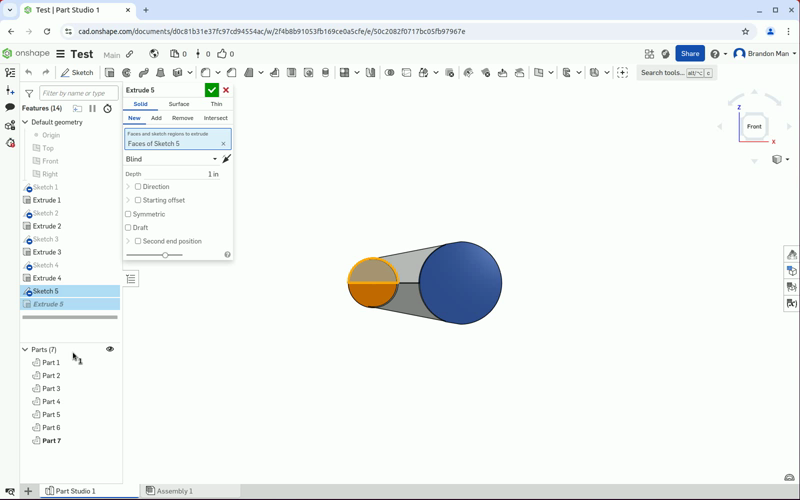
mouse_move(143, 106)
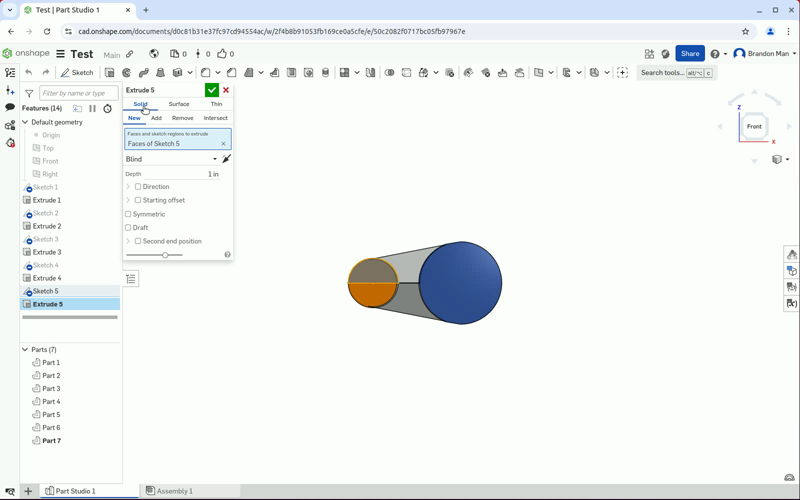
click(143, 106)
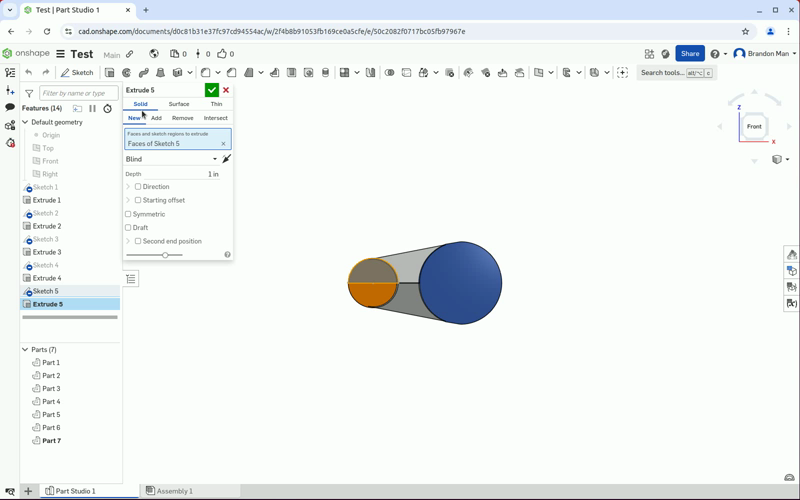
mouse_move(137, 120)
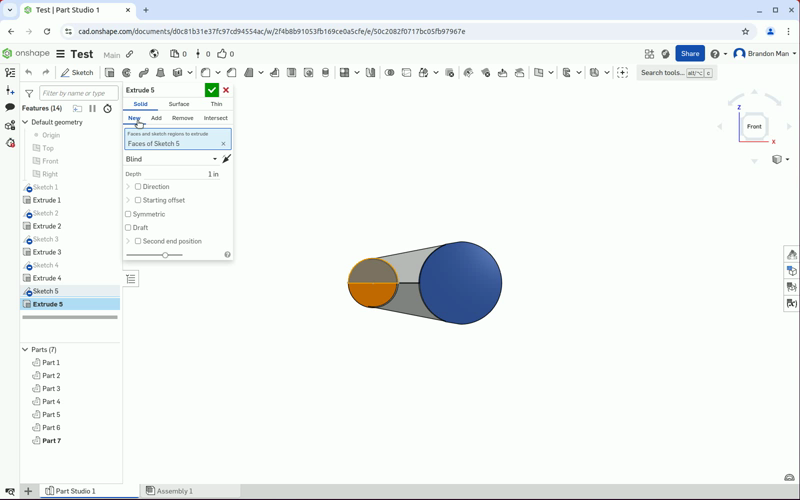
click(137, 120)
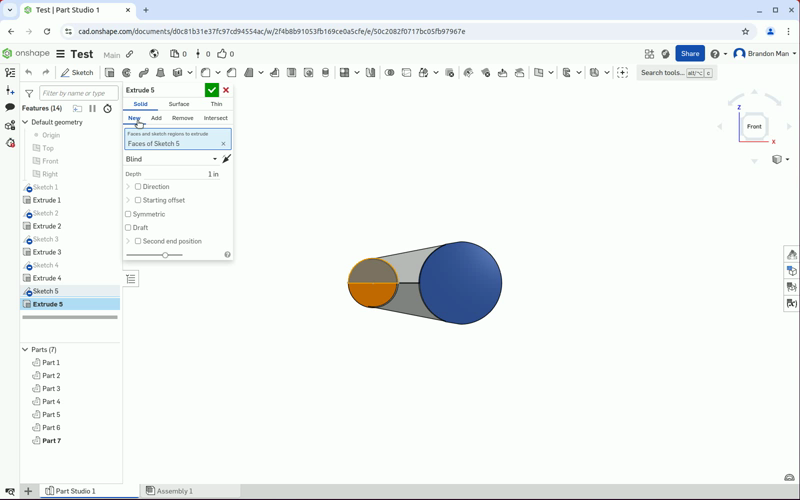
key(tab, 4)
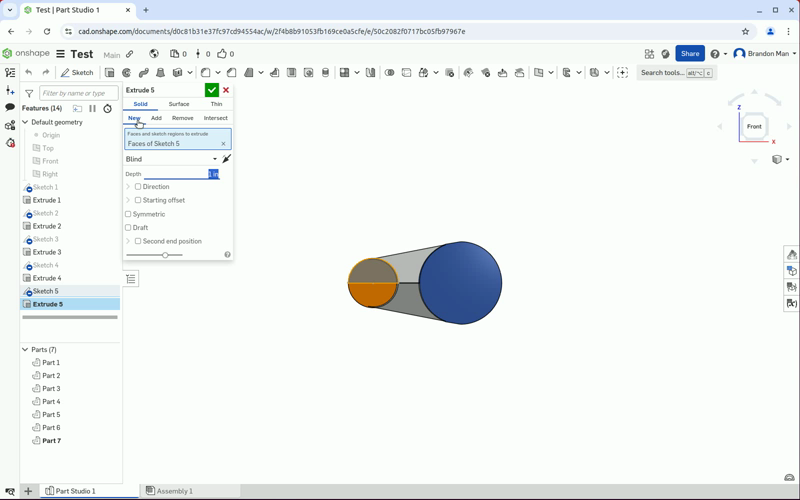
text(-0.482)
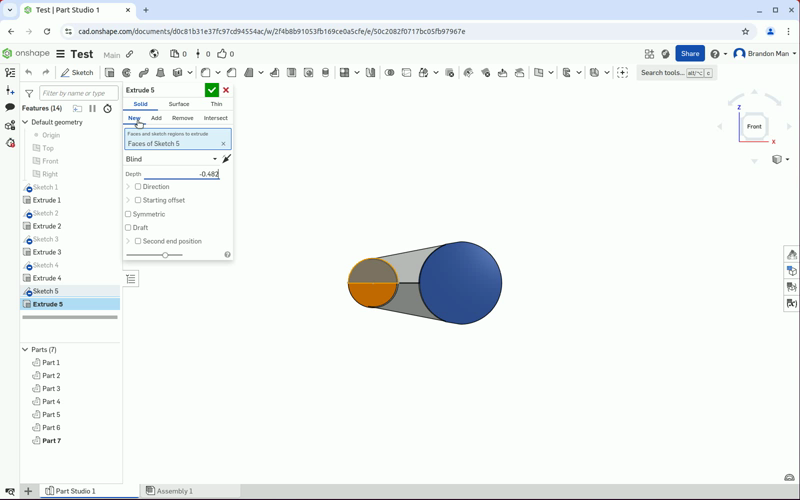
key(tab, 3)
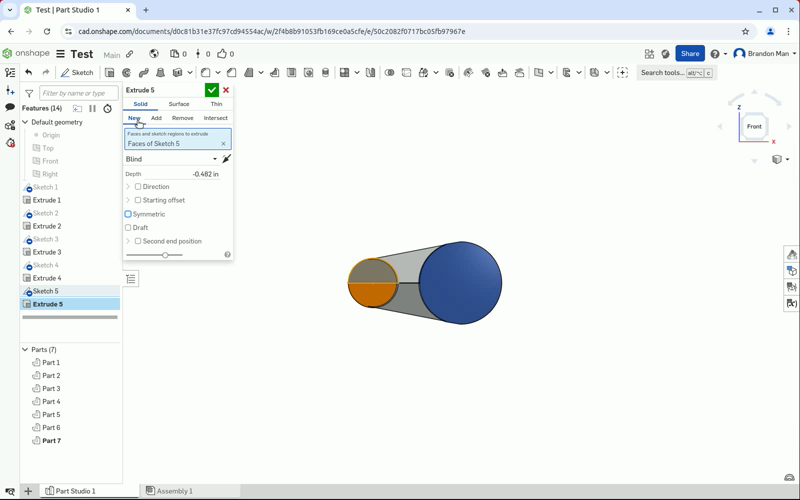
key(space)
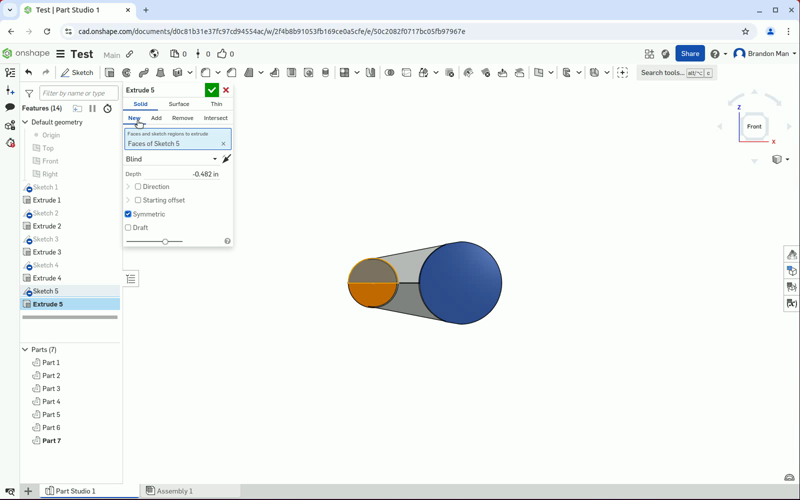
key(enter)
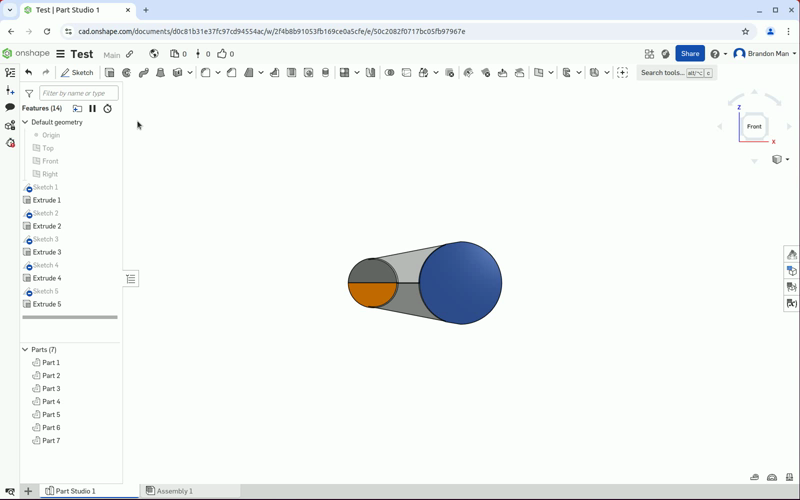
key(shift+h)
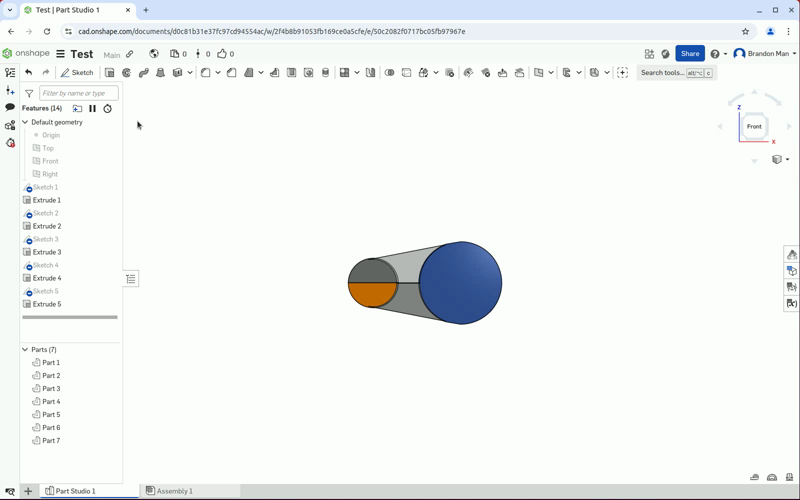
key(shift+h)
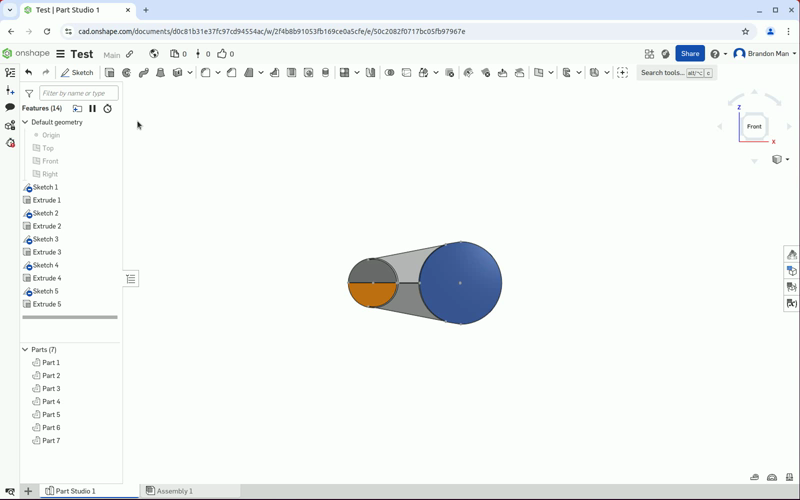
key(shift+7)
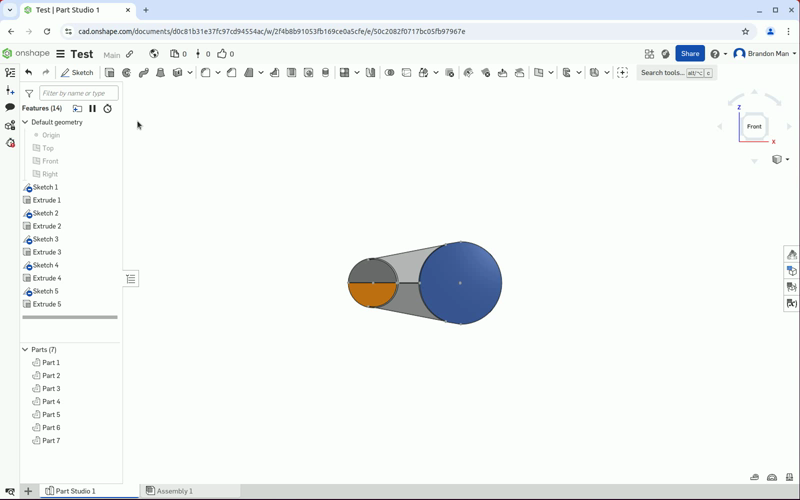
key(left, 2)
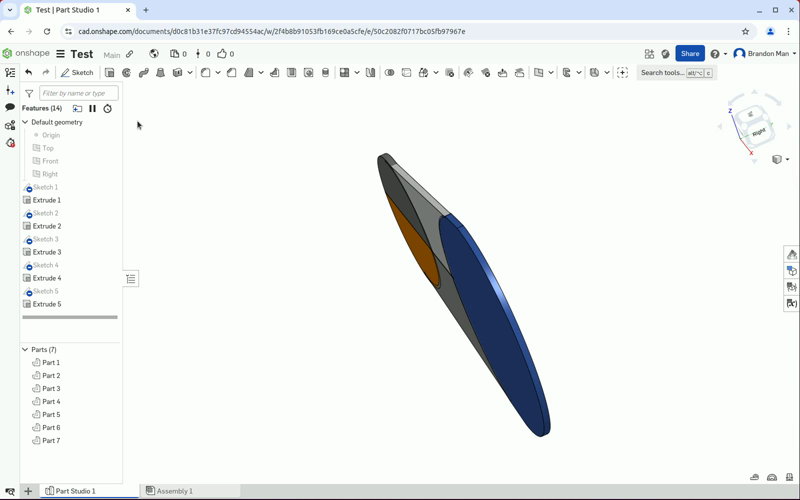
key(down, 2)
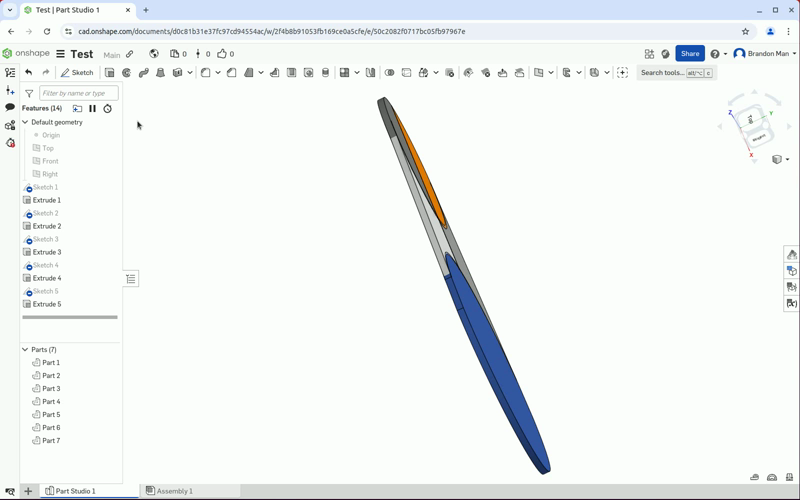
key(up, 2)
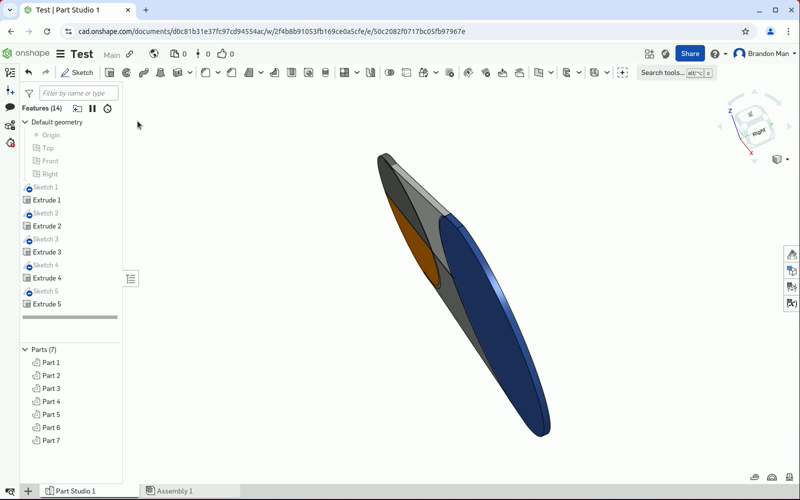
key(right, 2)
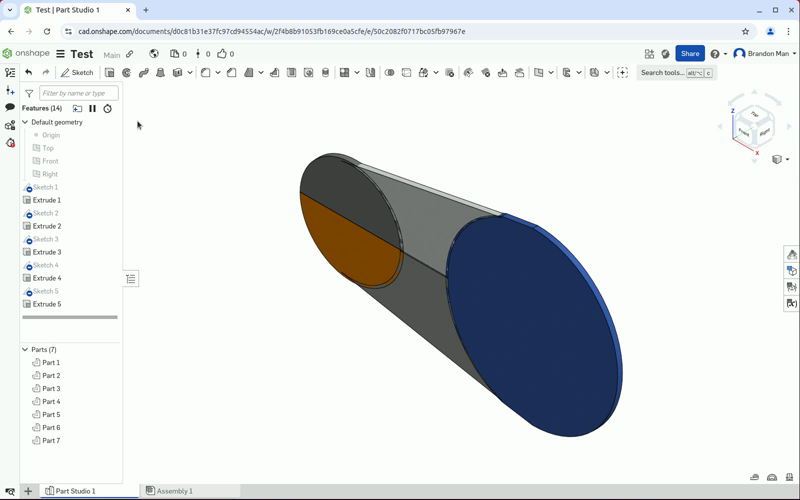
mouse_move(73, 189)
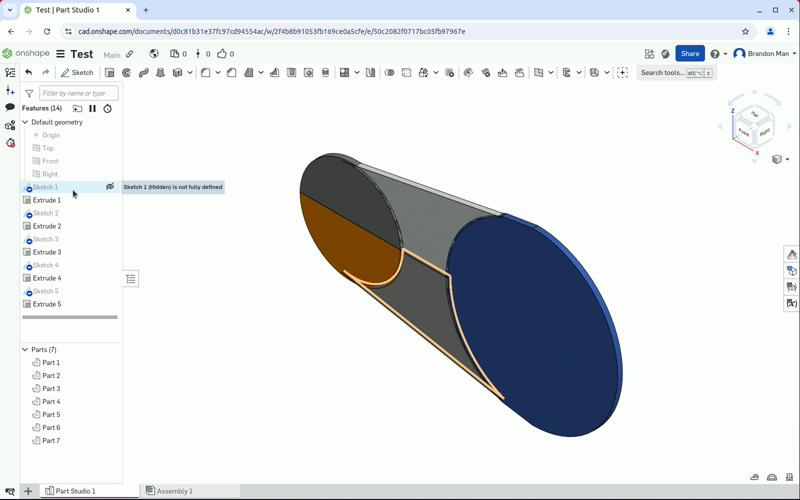
click(73, 189)